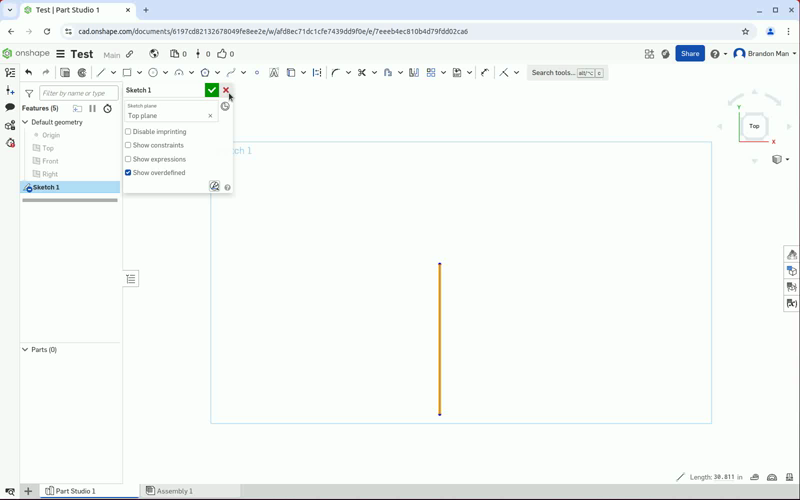
key(shift+h)
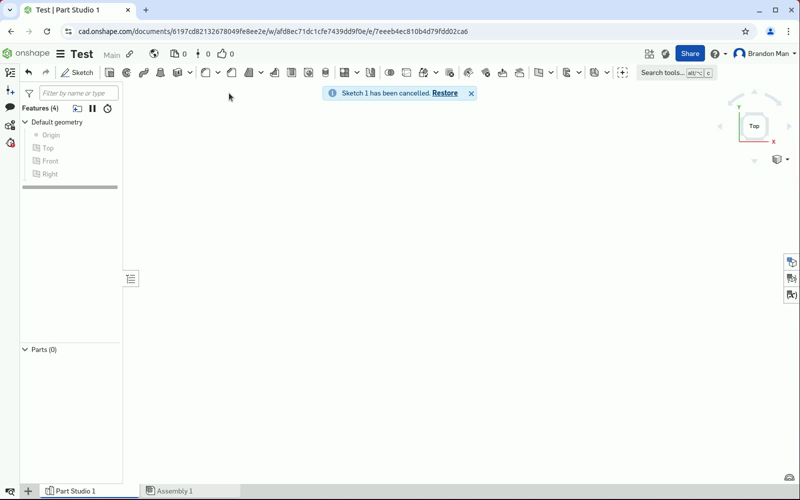
mouse_move(73, 352)
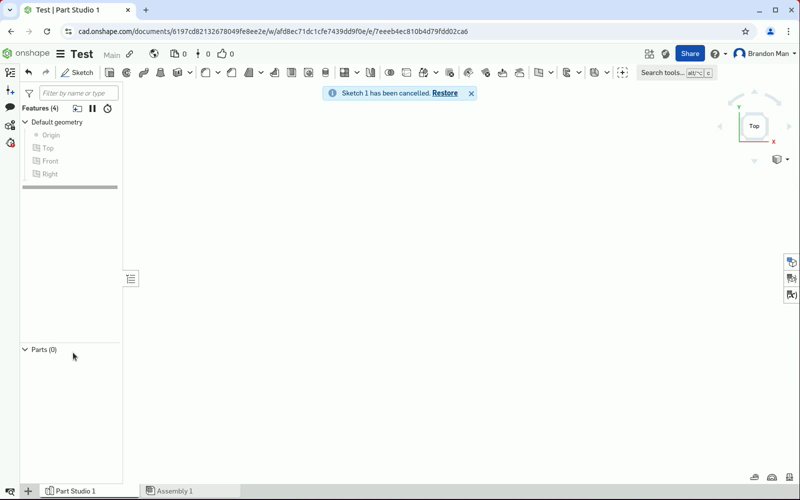
key(y)
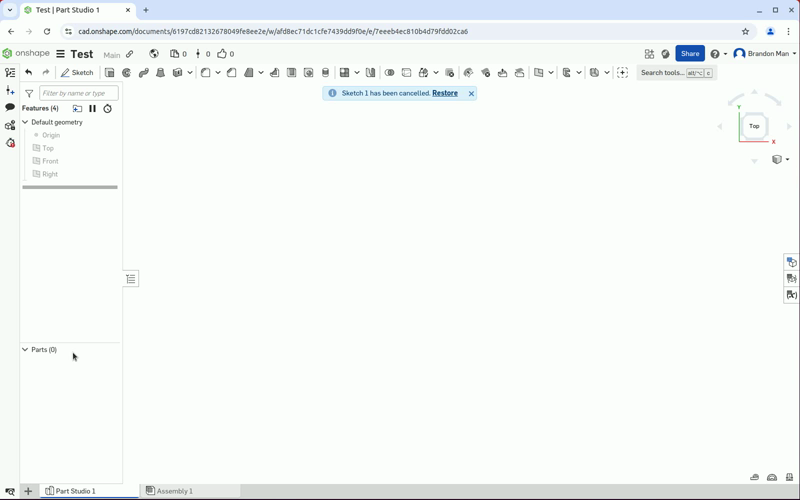
key(shift+p)
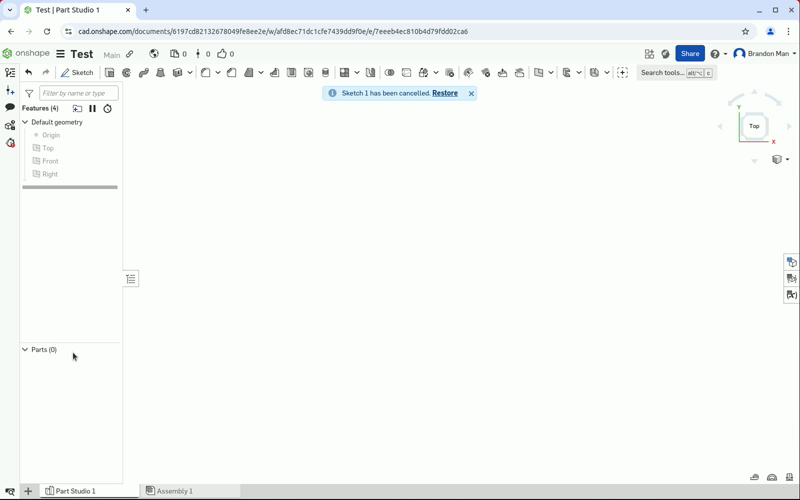
key(space)
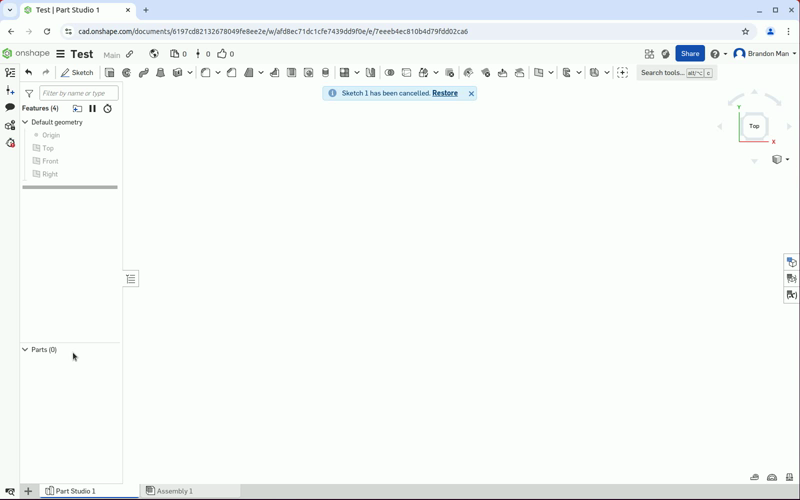
key_down(shift)
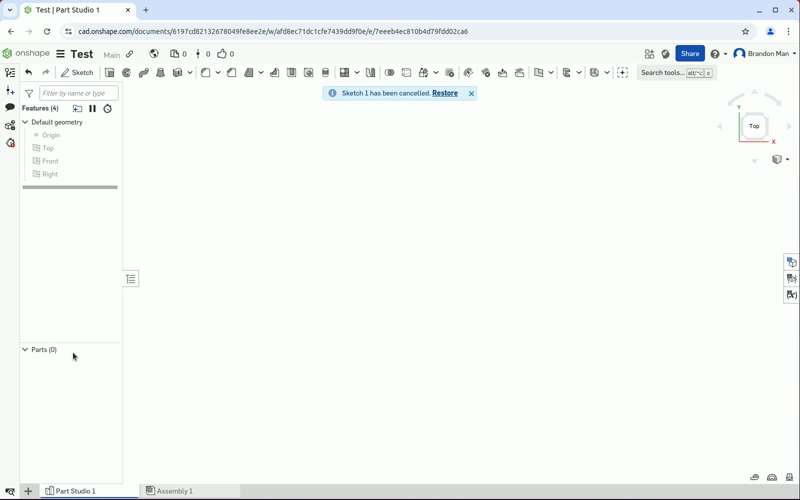
key(up)
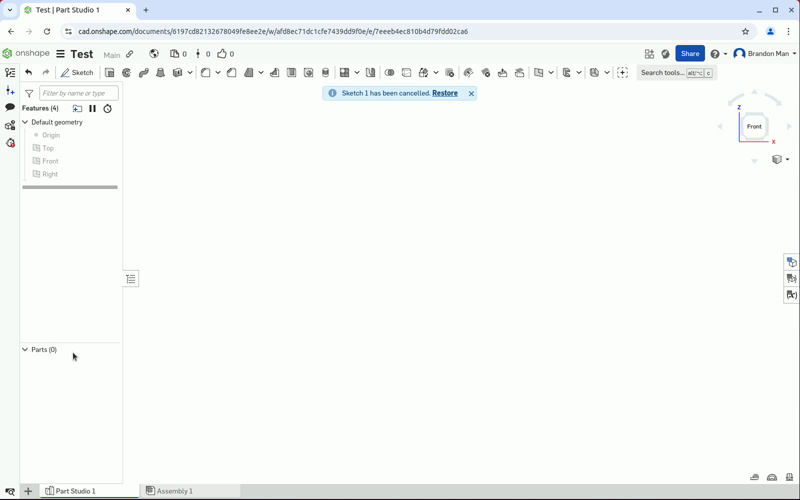
key_up(shift)
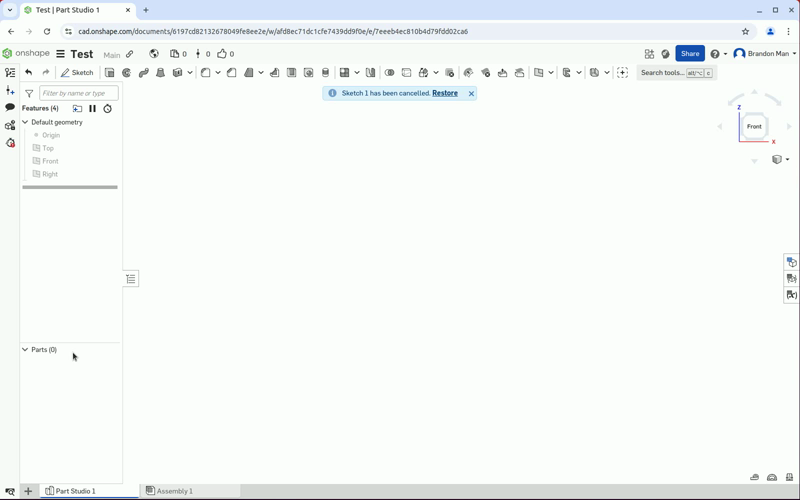
mouse_move(73, 352)
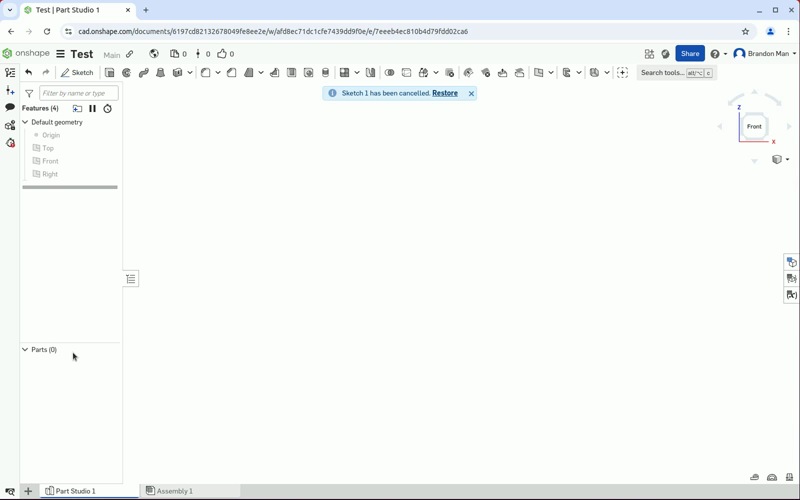
key(shift+y)
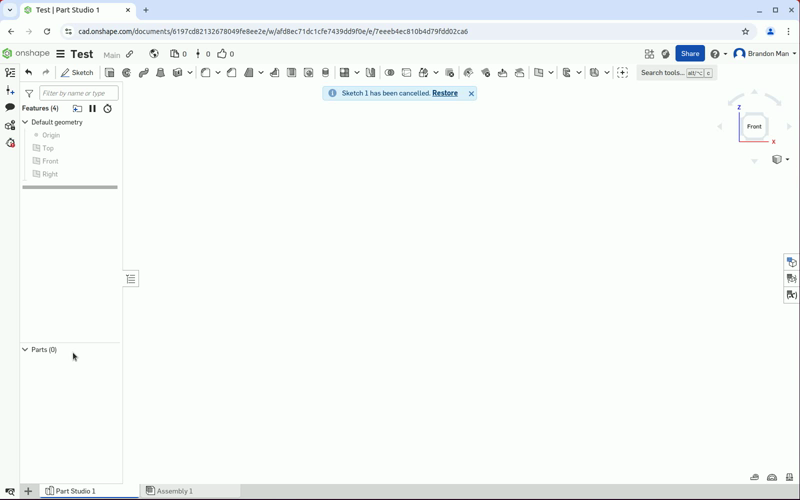
key(shift+s)
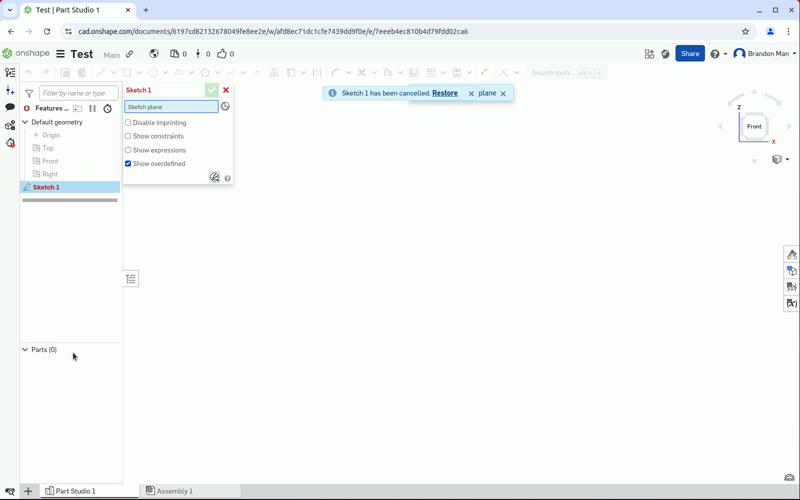
mouse_move(73, 163)
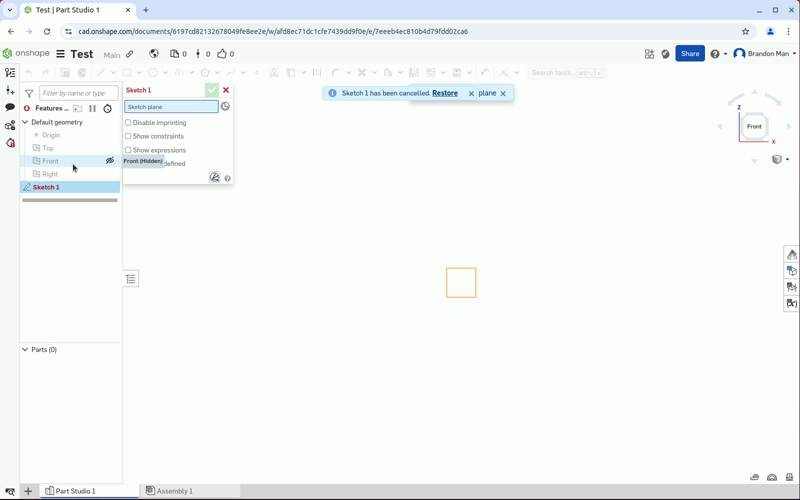
click(73, 163)
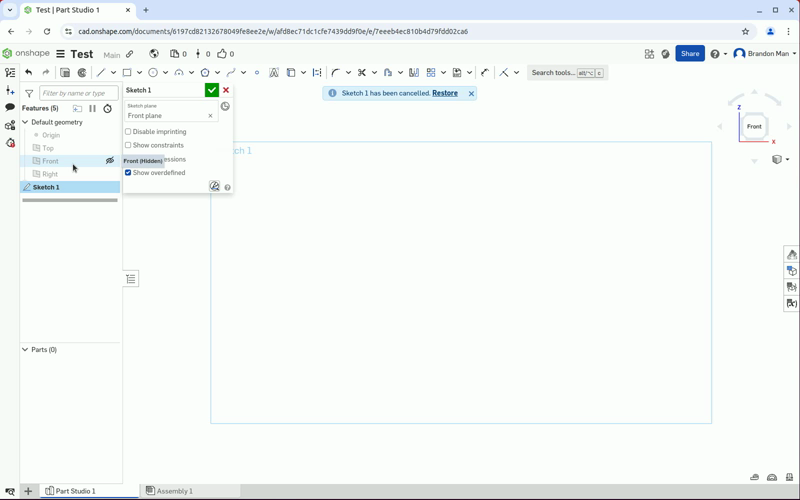
mouse_move(73, 352)
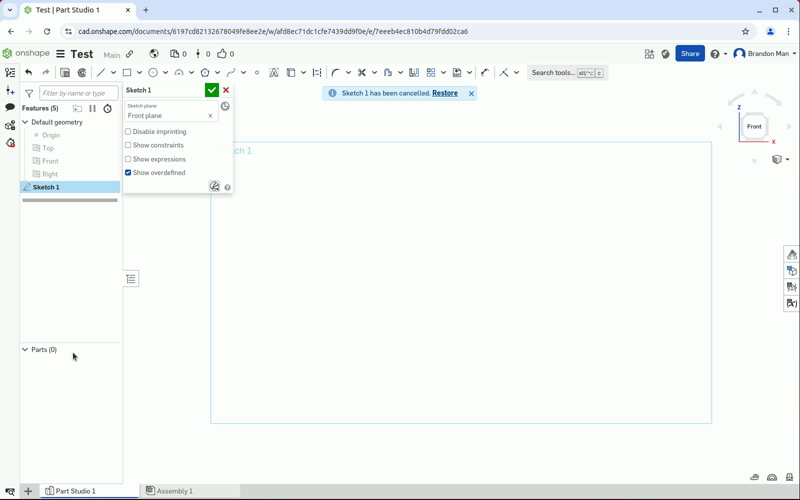
key(y)
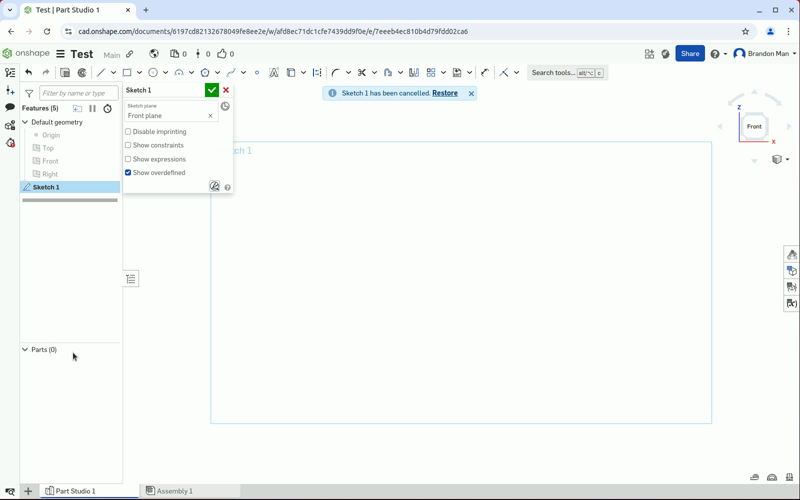
key(a)
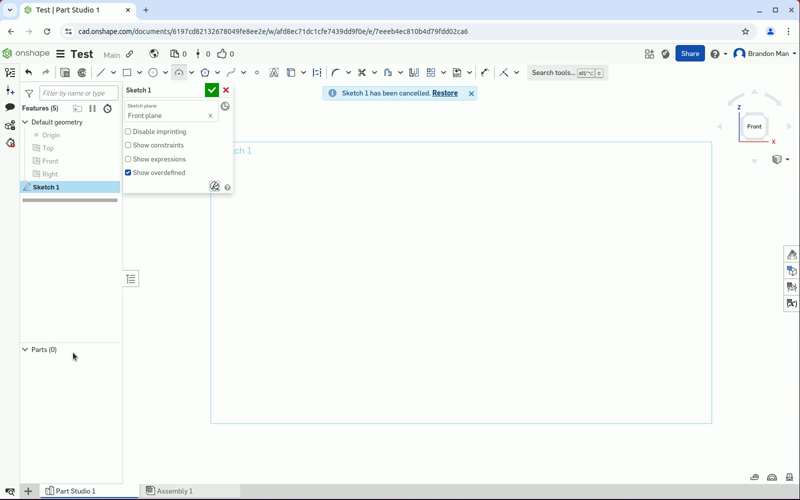
key_down(shift)
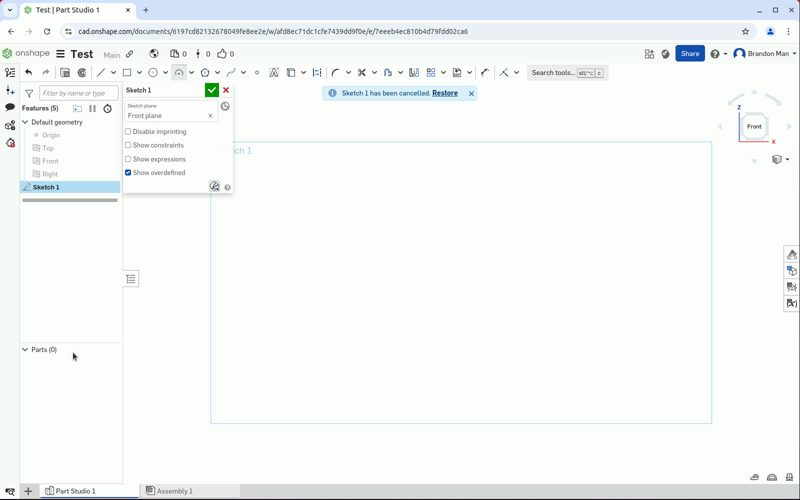
mouse_move(456, 272)
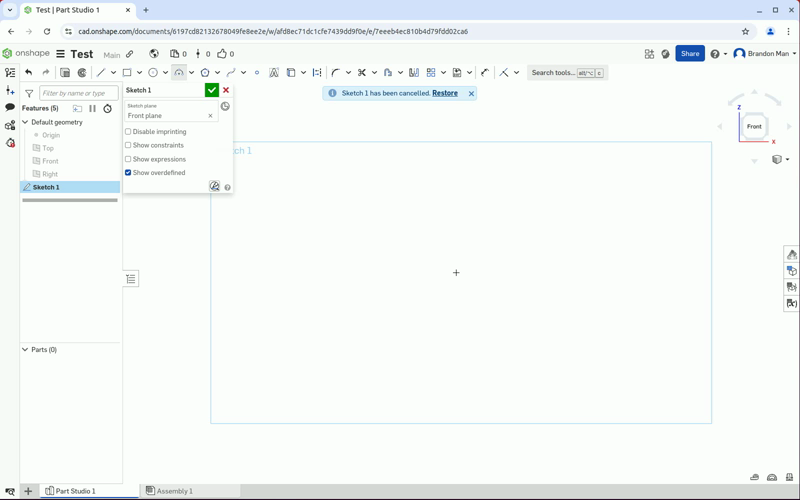
click(456, 272)
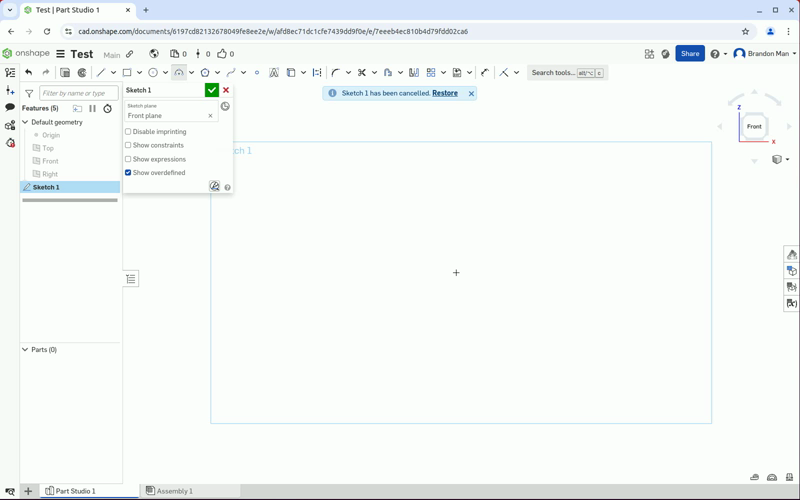
key_up(shift)
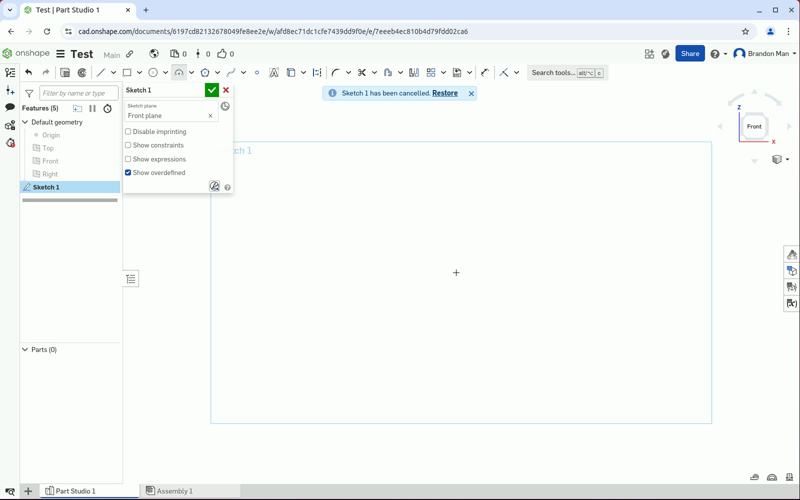
key_down(shift)
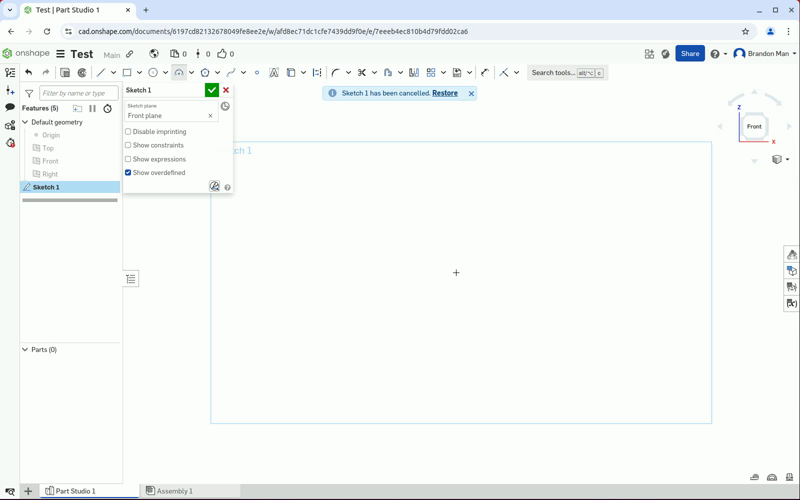
mouse_move(461, 271)
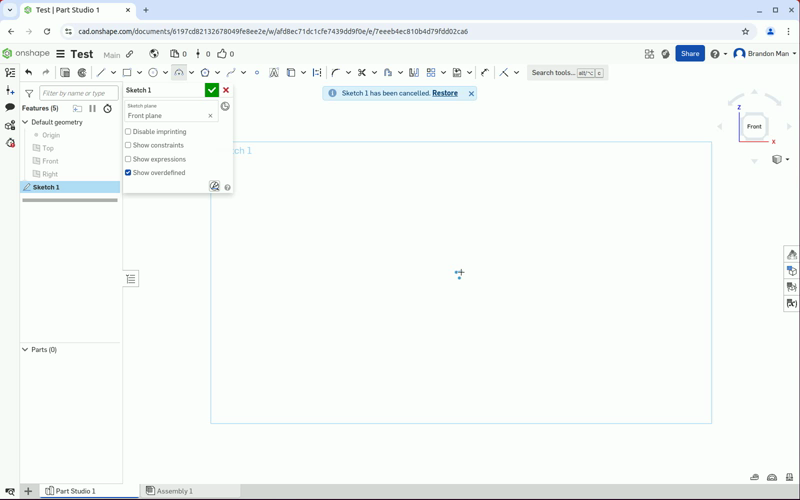
scroll(6)
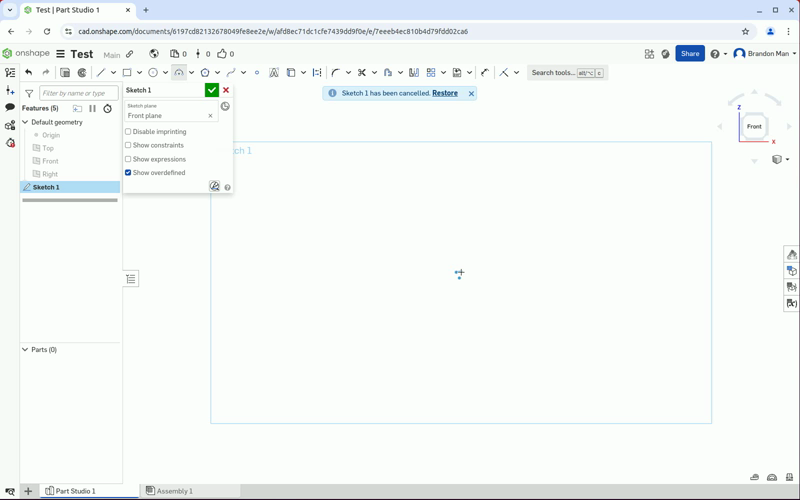
scroll(6)
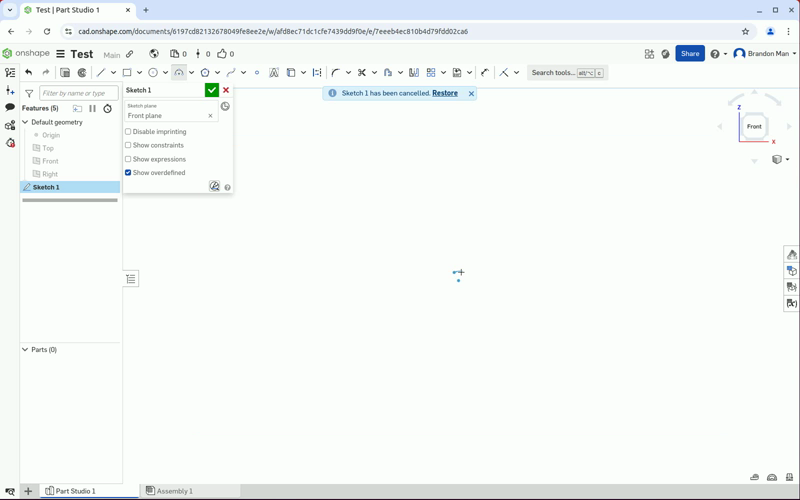
scroll(6)
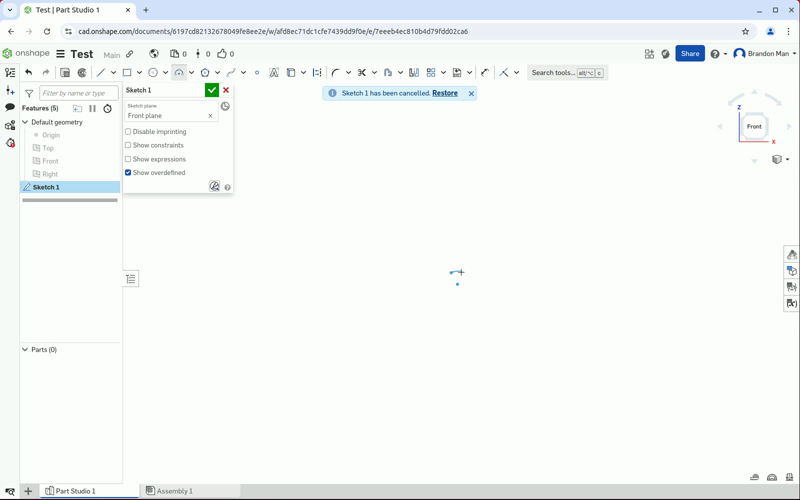
scroll(6)
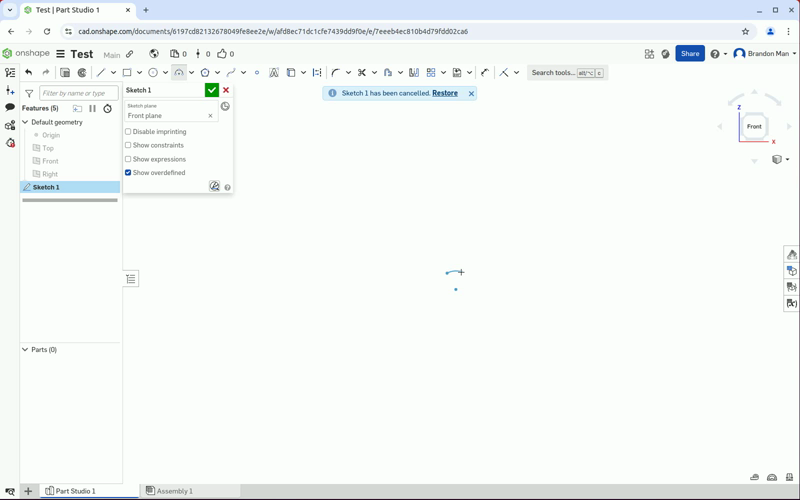
scroll(6)
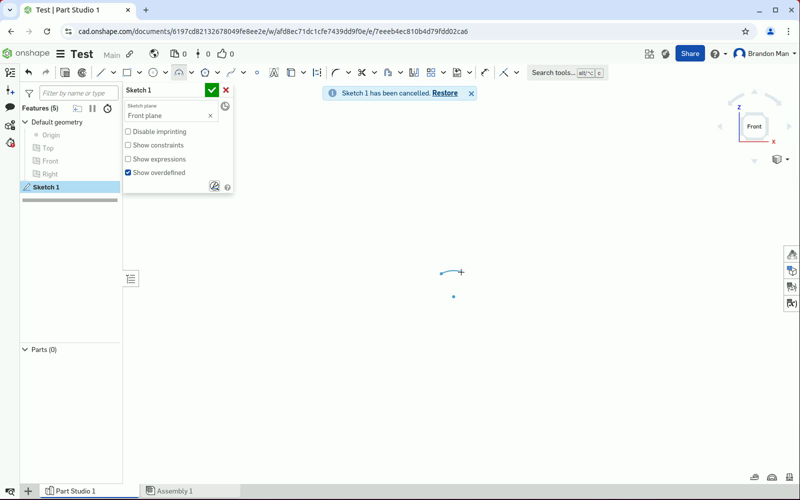
scroll(6)
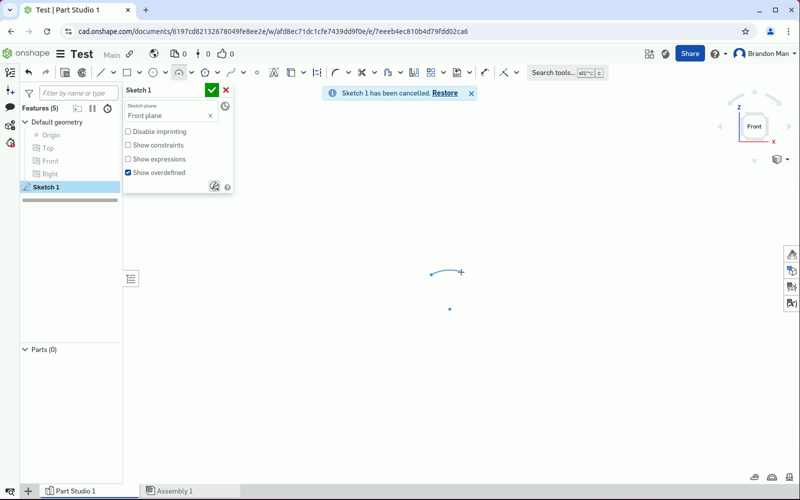
scroll(6)
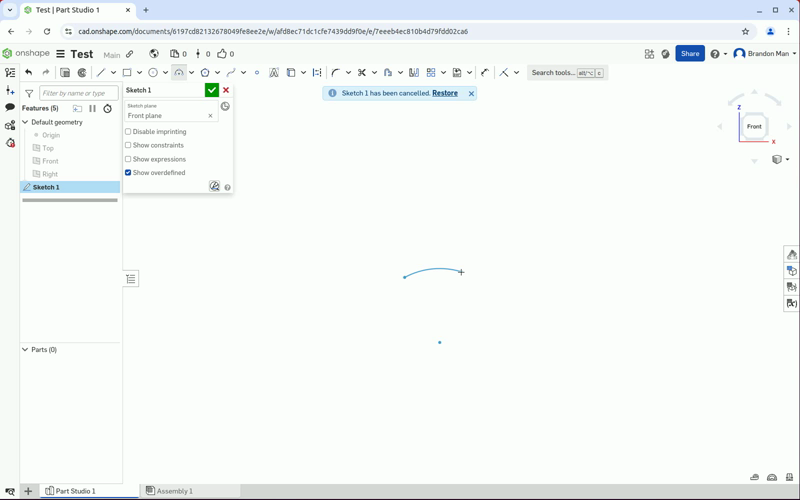
click(461, 271)
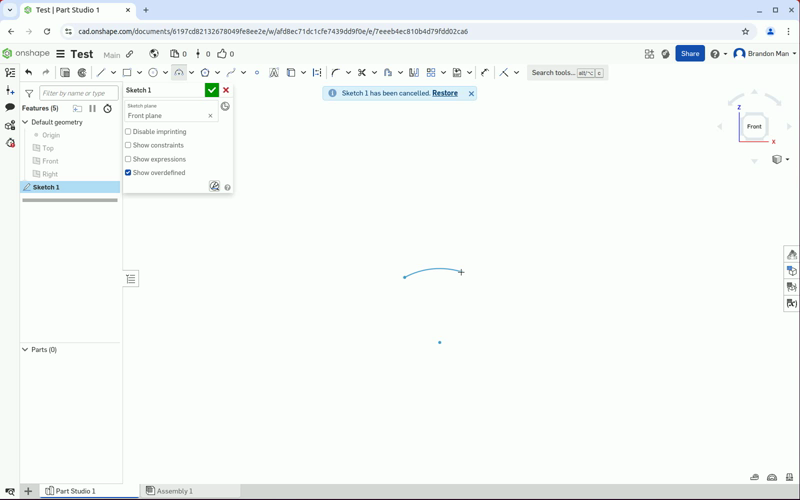
scroll(-6)
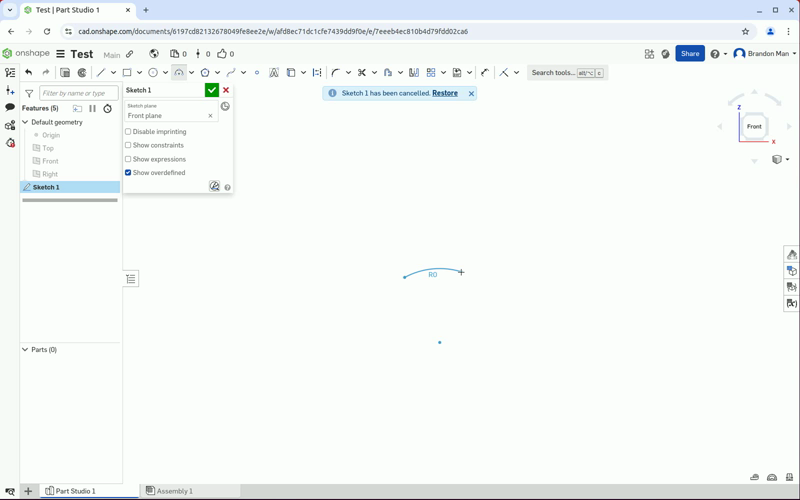
scroll(-6)
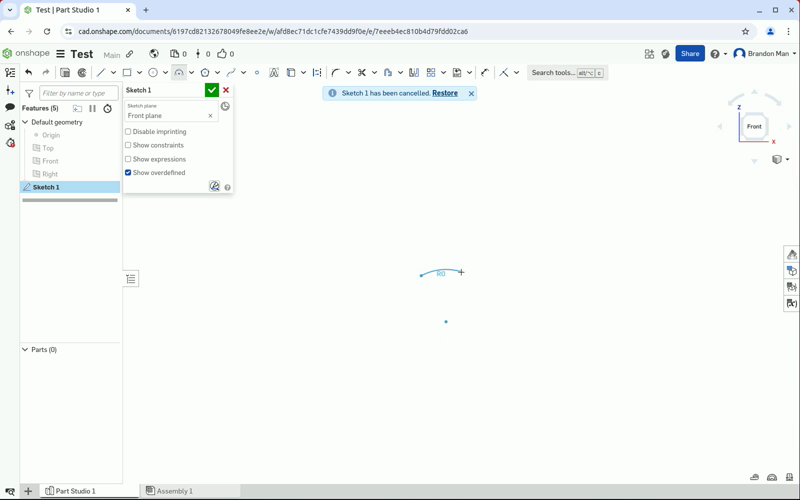
scroll(-6)
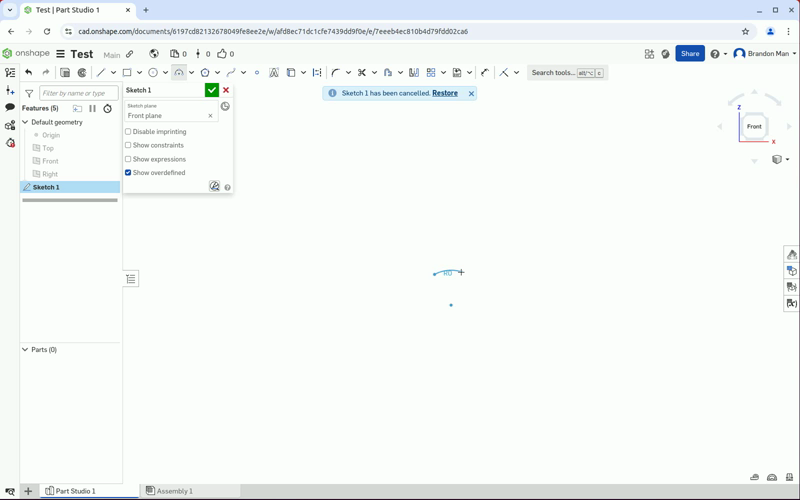
scroll(-6)
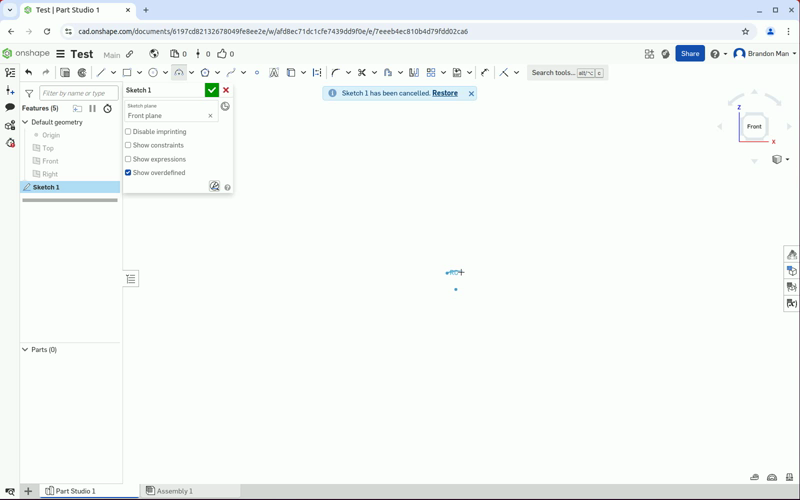
scroll(-6)
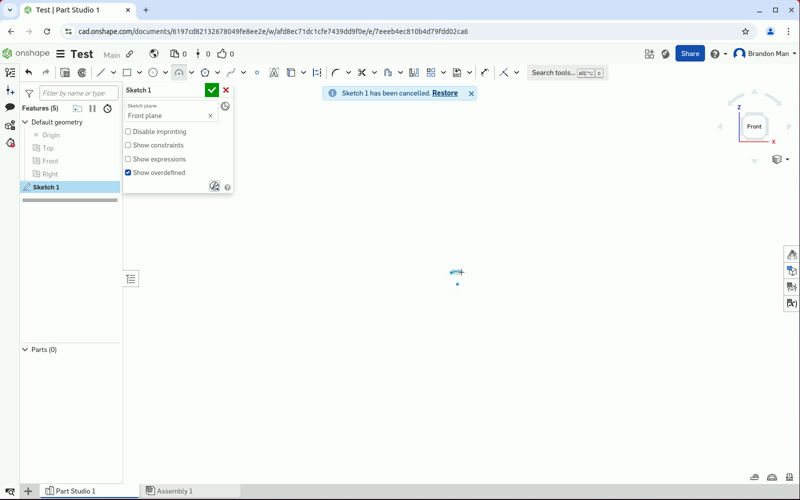
scroll(-6)
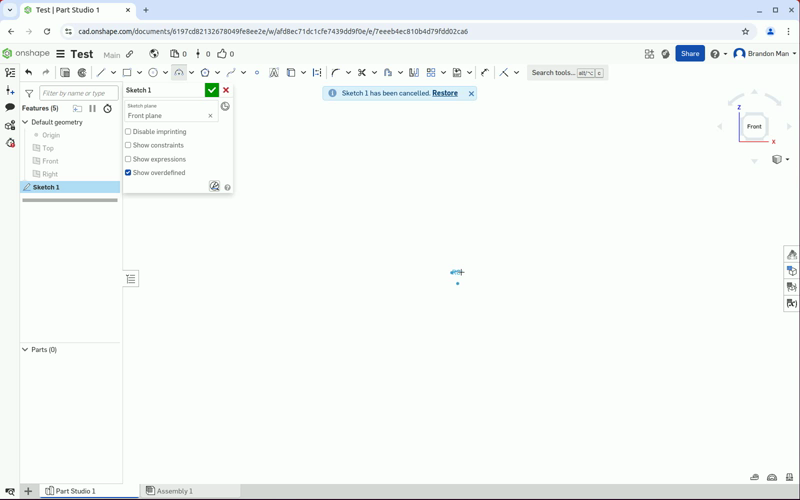
scroll(-6)
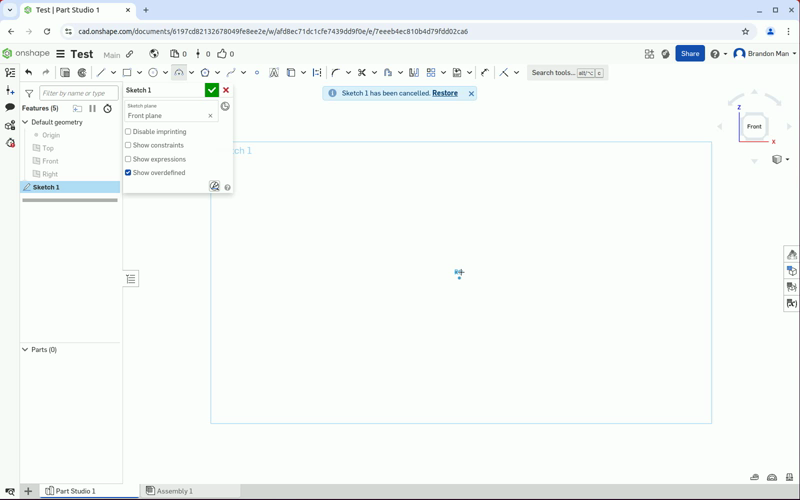
mouse_move(463, 296)
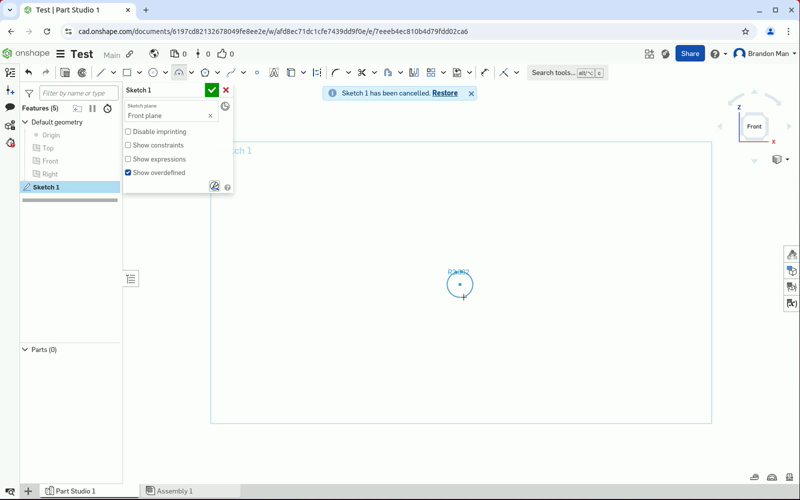
scroll(6)
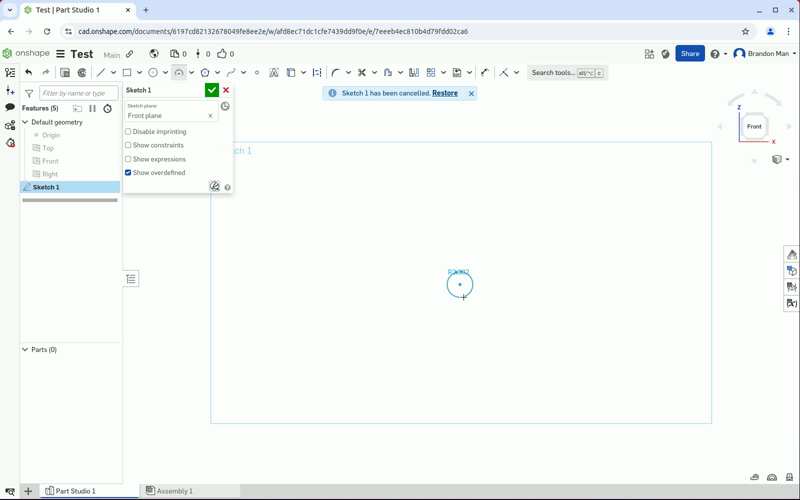
scroll(6)
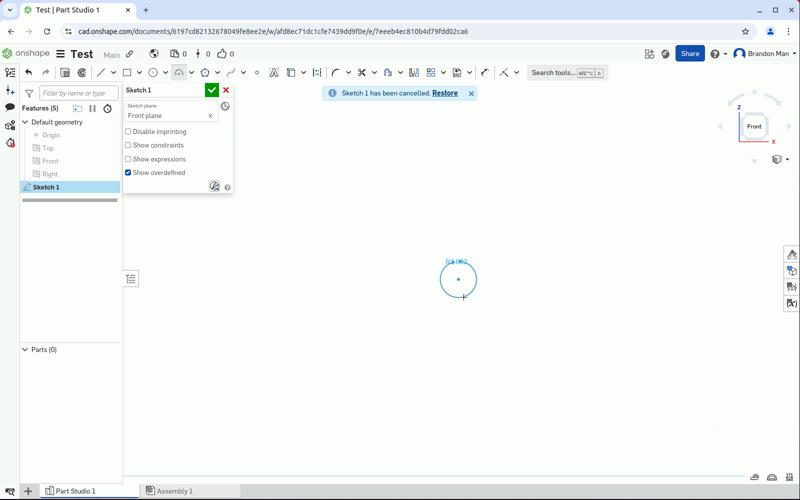
scroll(6)
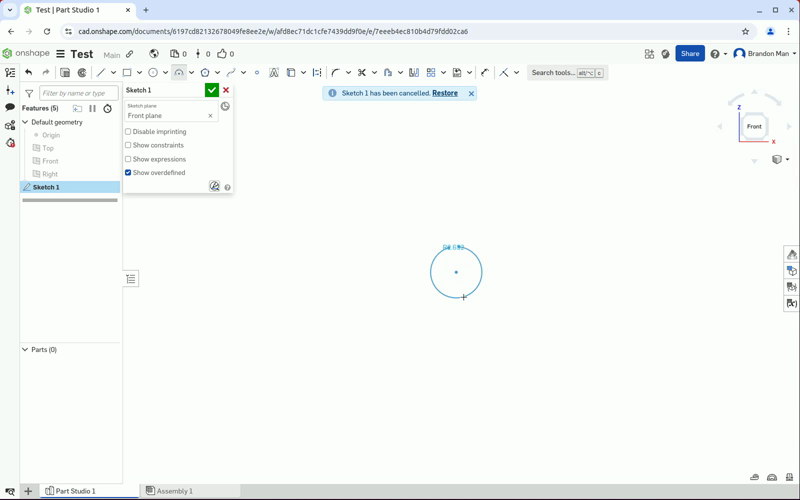
scroll(6)
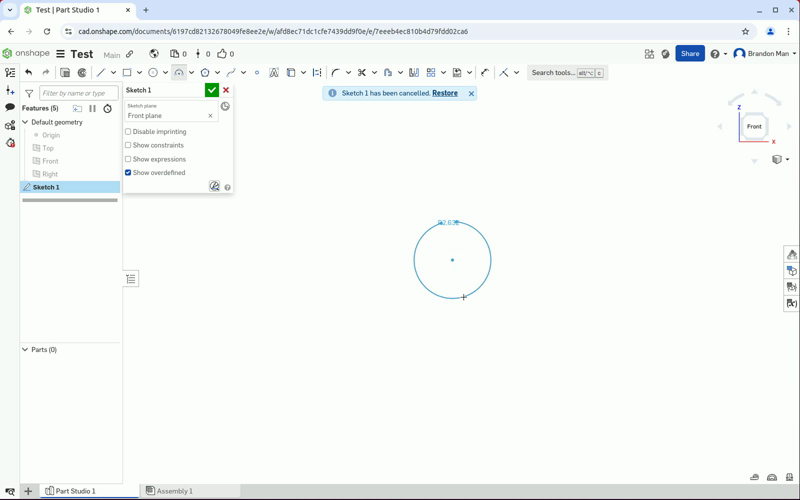
scroll(6)
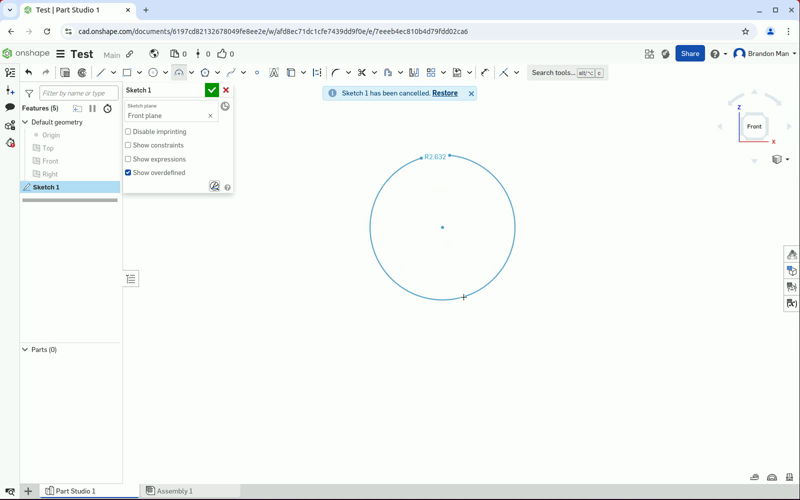
scroll(6)
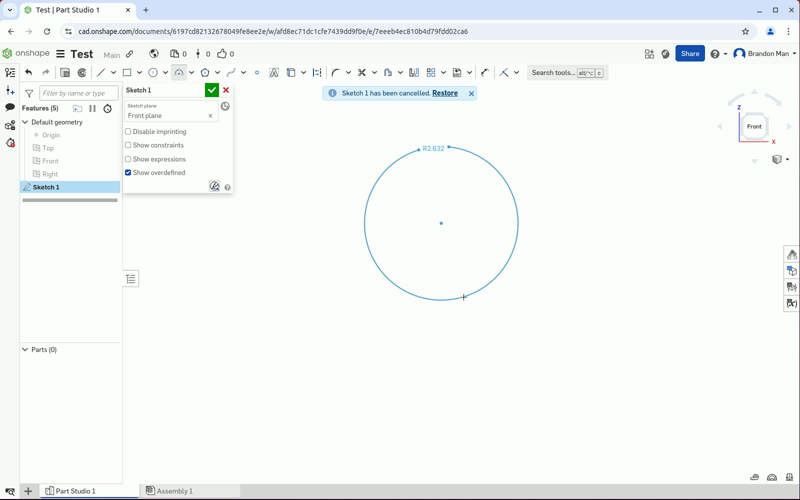
scroll(6)
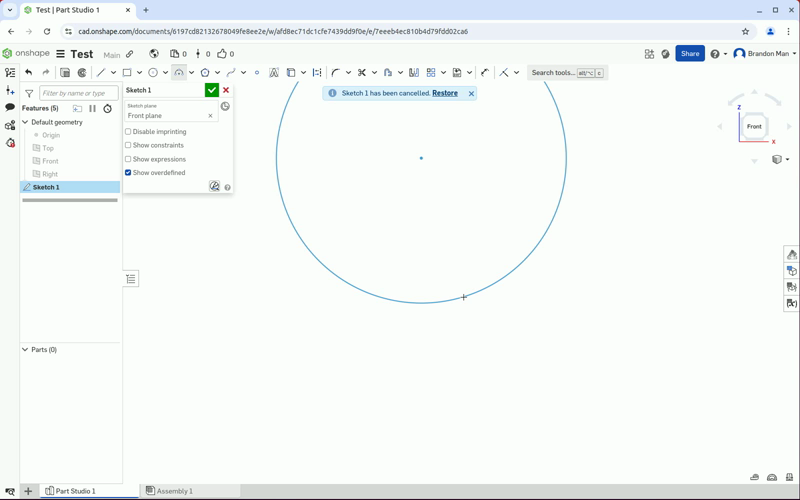
click(463, 296)
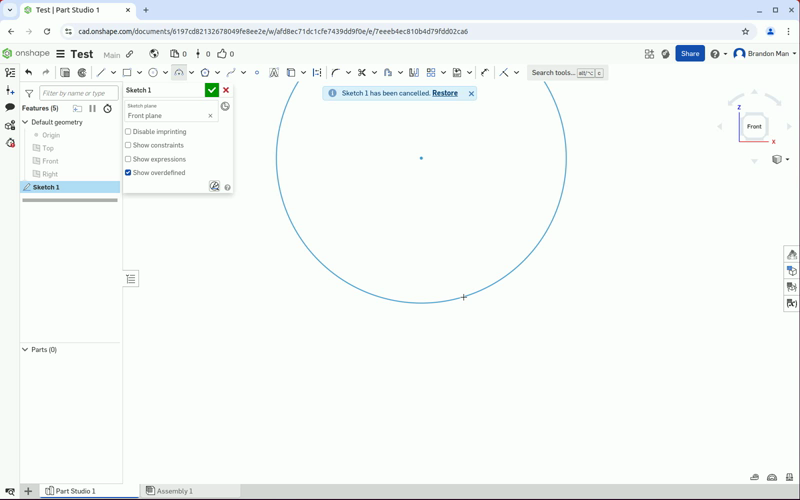
scroll(-6)
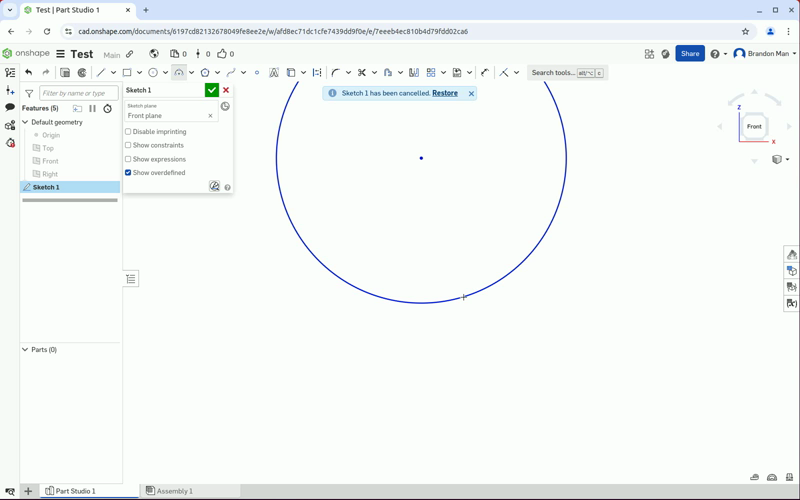
scroll(-6)
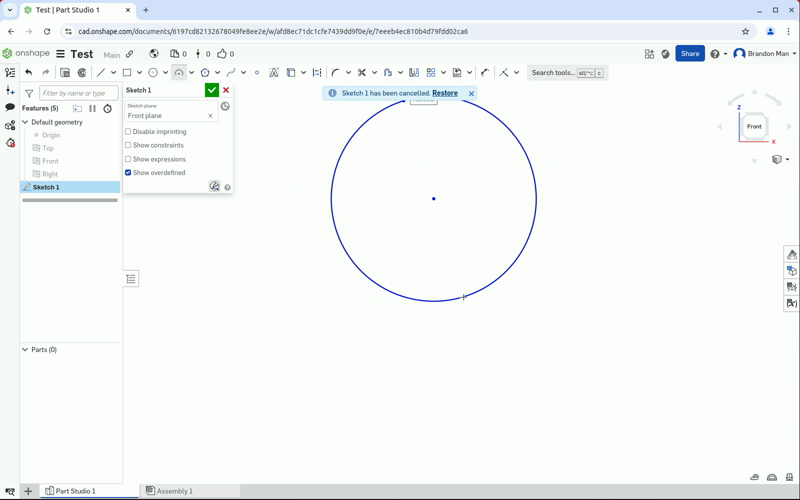
scroll(-6)
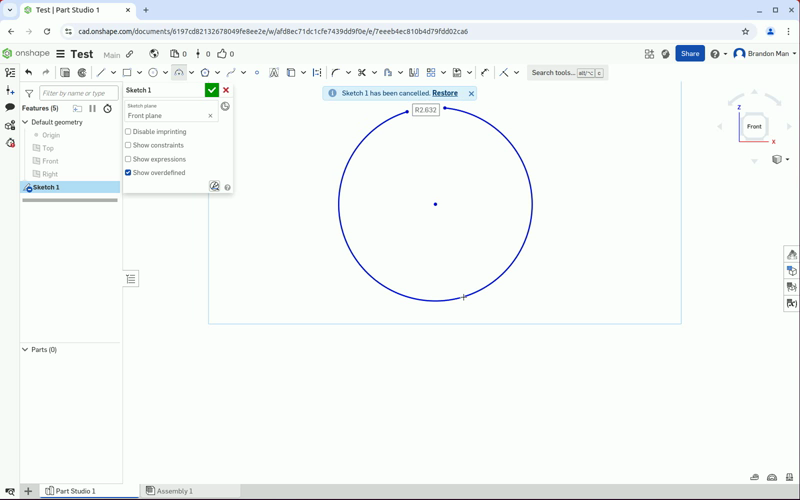
scroll(-6)
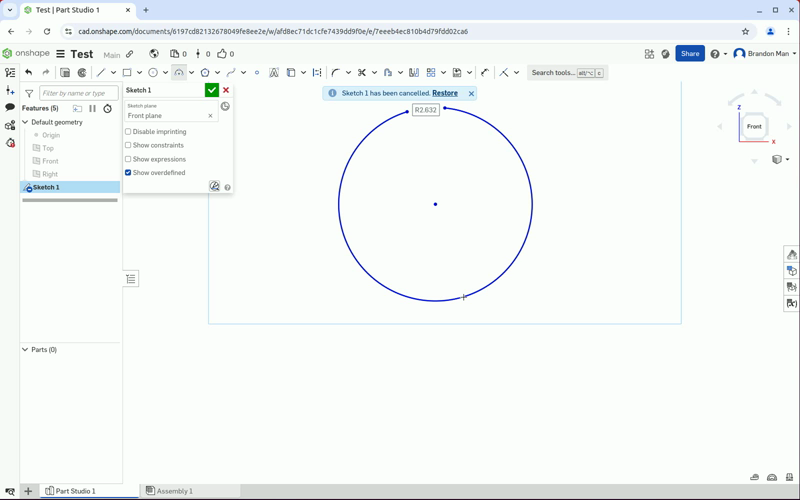
scroll(-6)
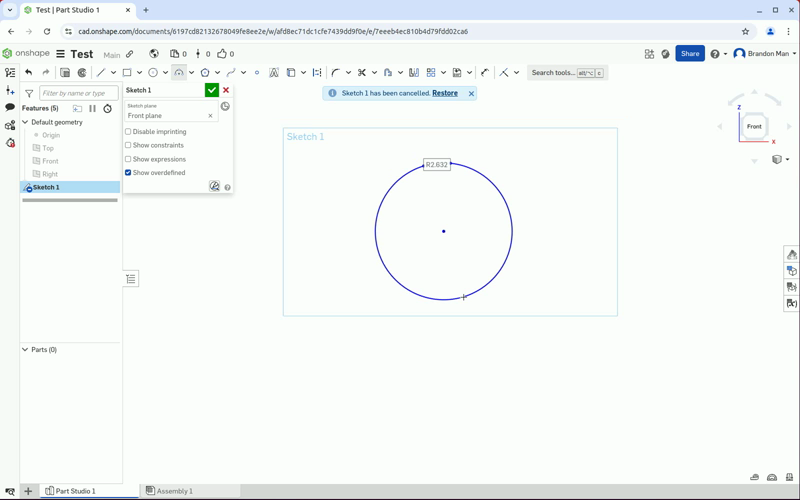
scroll(-6)
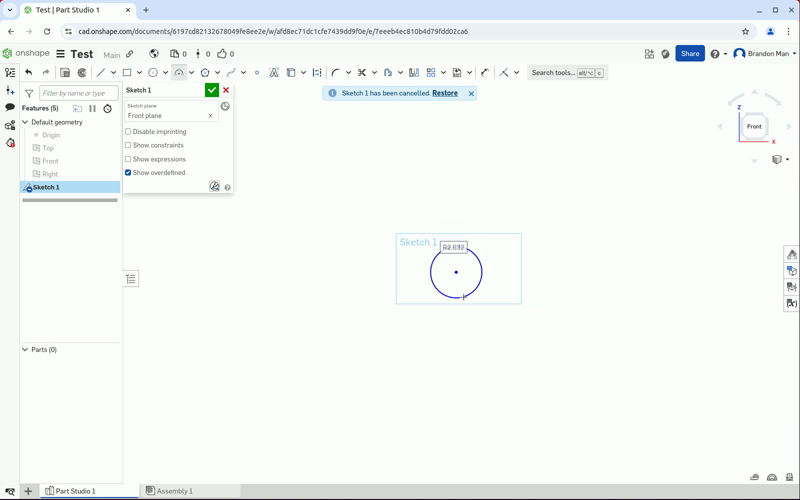
scroll(-6)
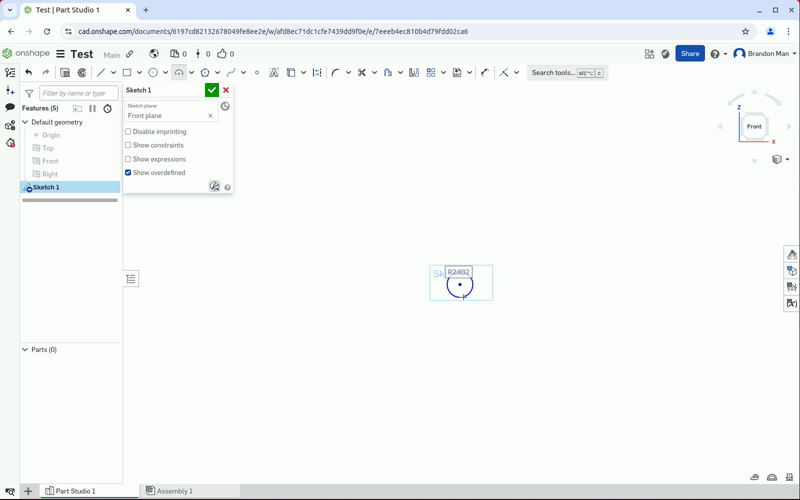
key_up(shift)
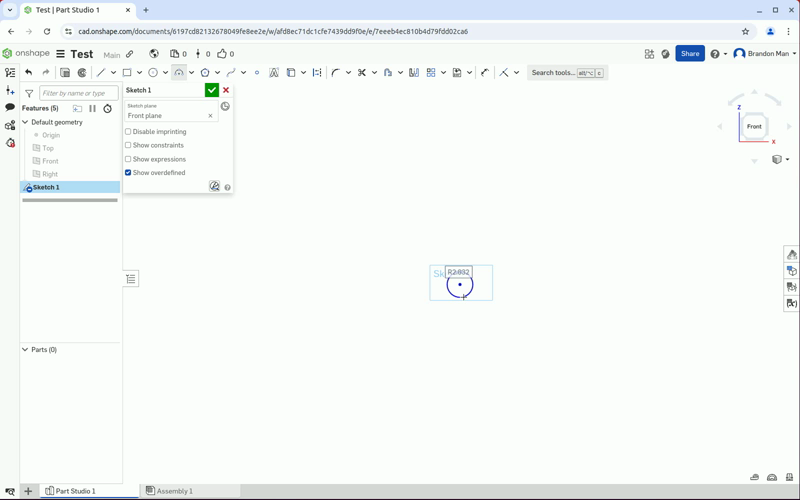
key(esc)
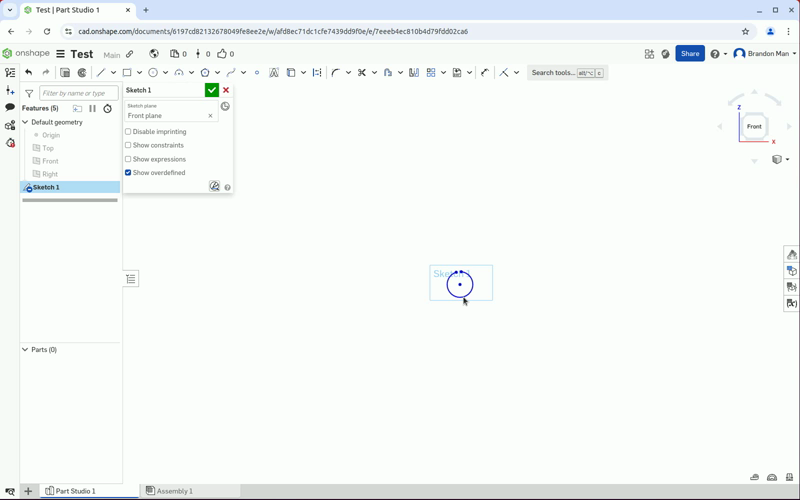
key(l)
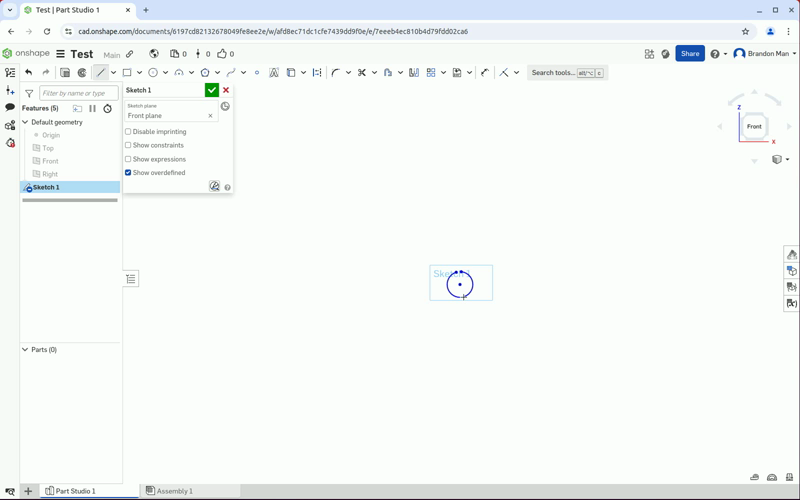
mouse_move(461, 271)
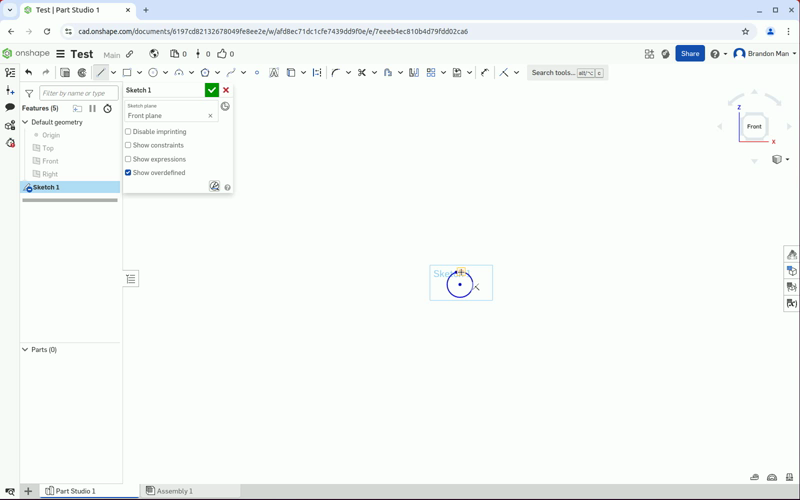
click(461, 271)
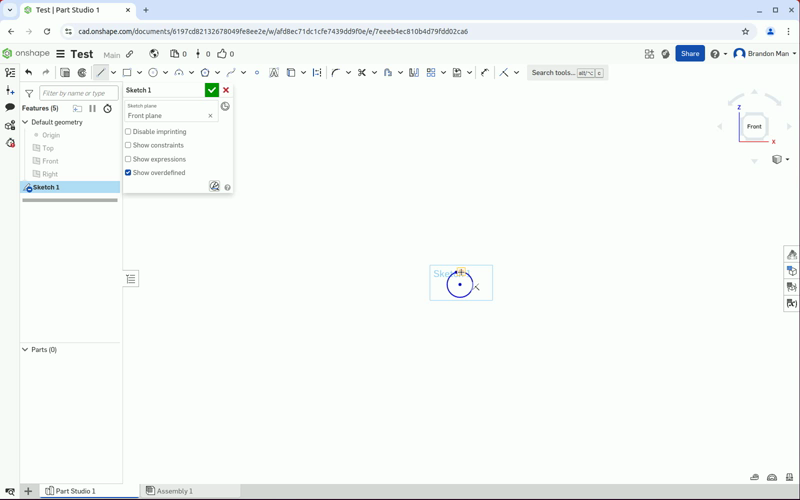
key_down(shift)
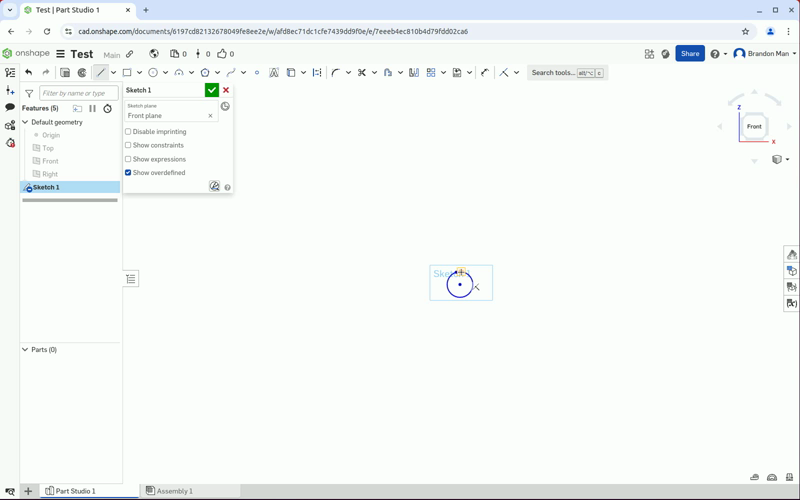
mouse_move(491, 271)
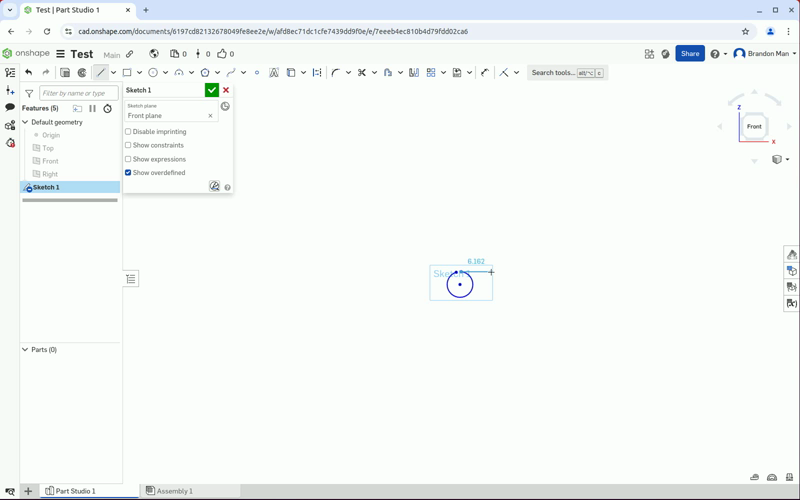
mouse_move(461, 272)
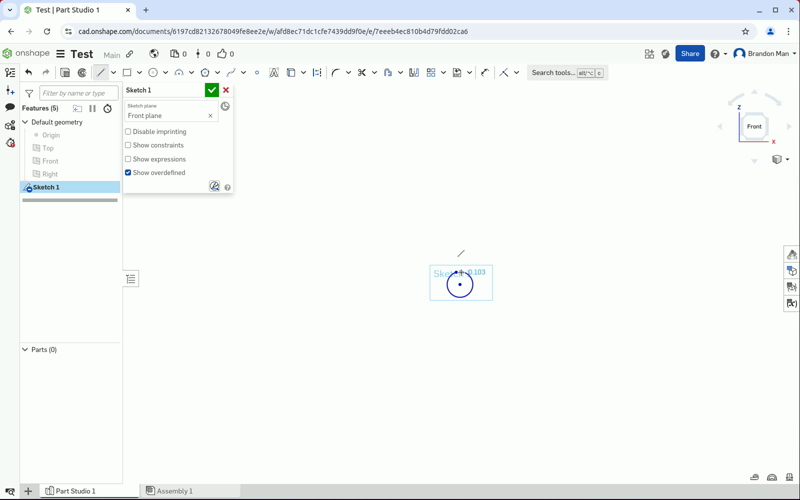
scroll(6)
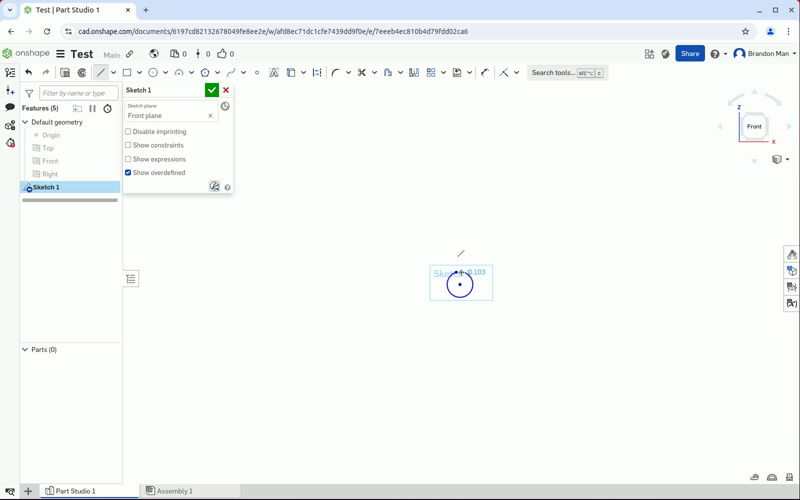
scroll(6)
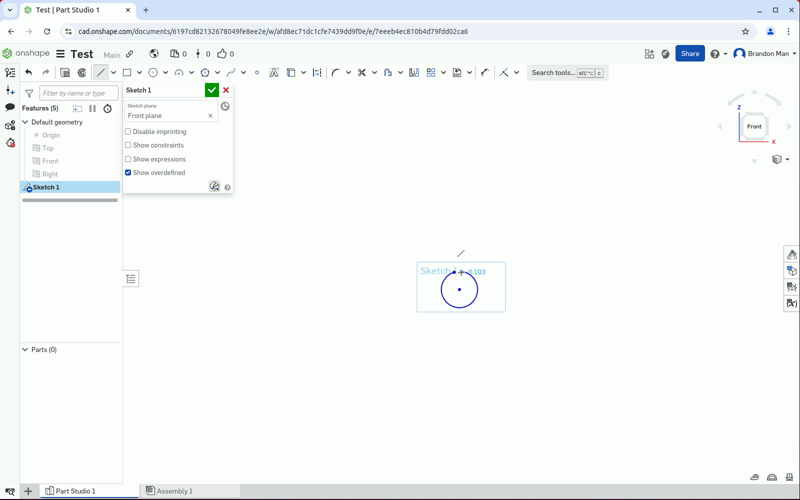
scroll(6)
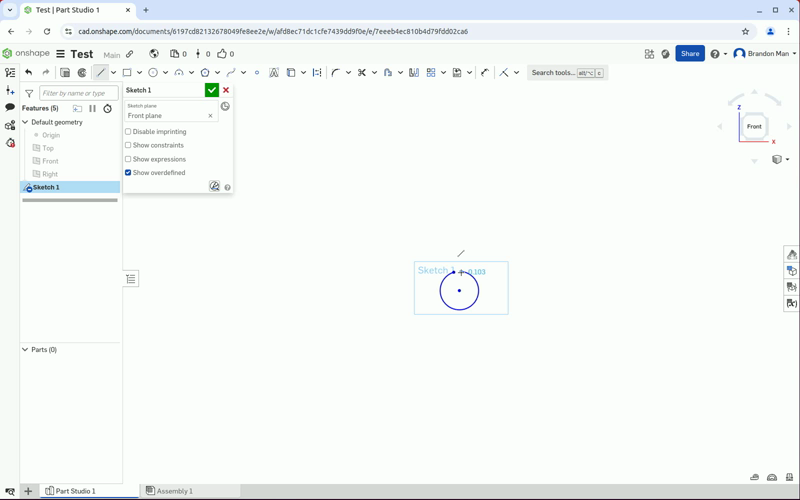
scroll(6)
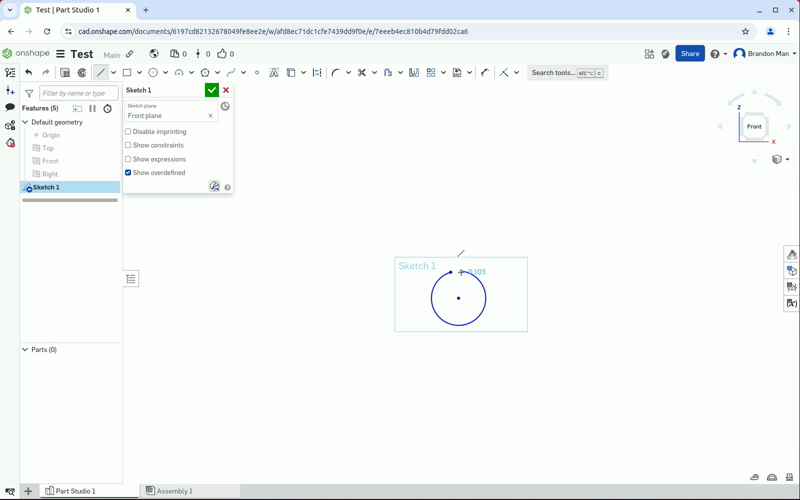
scroll(6)
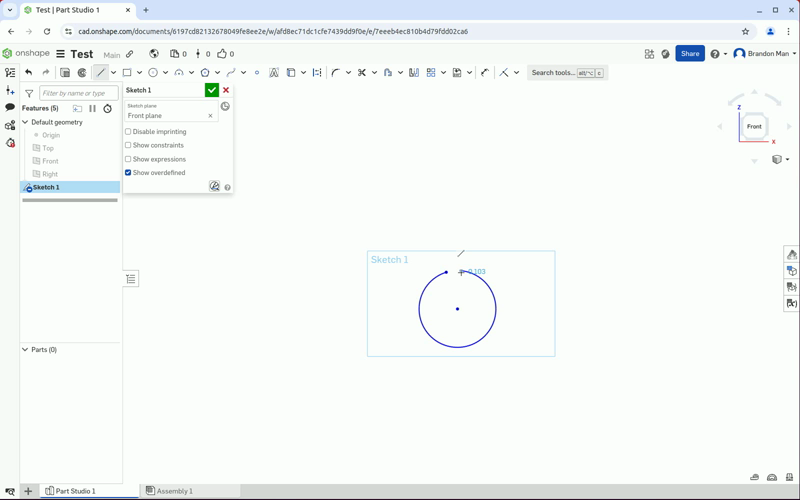
scroll(6)
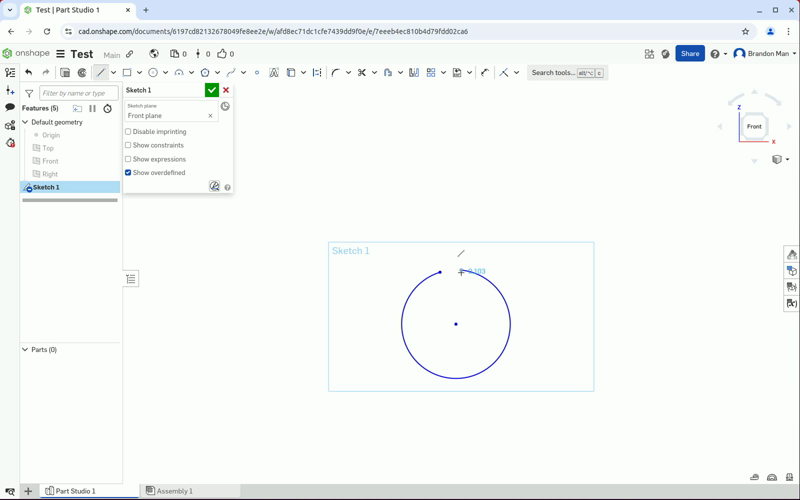
scroll(6)
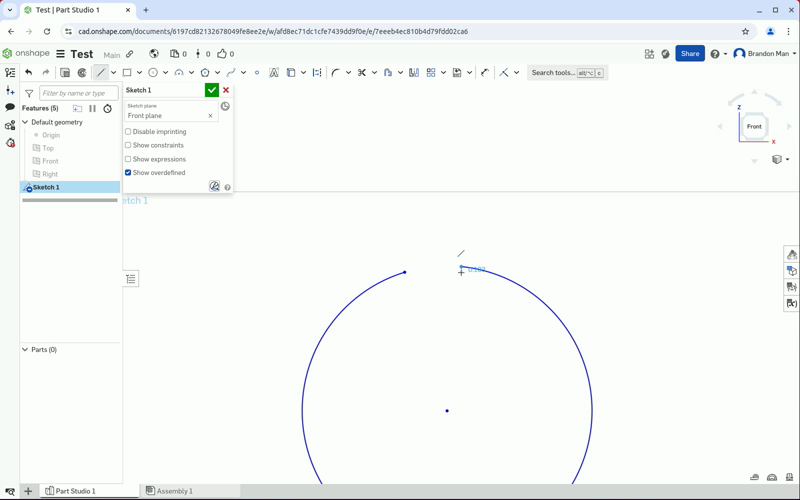
click(461, 272)
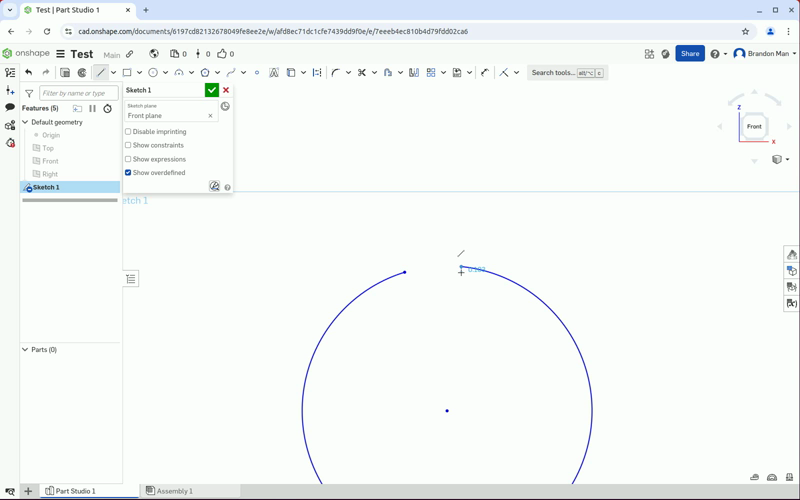
scroll(-6)
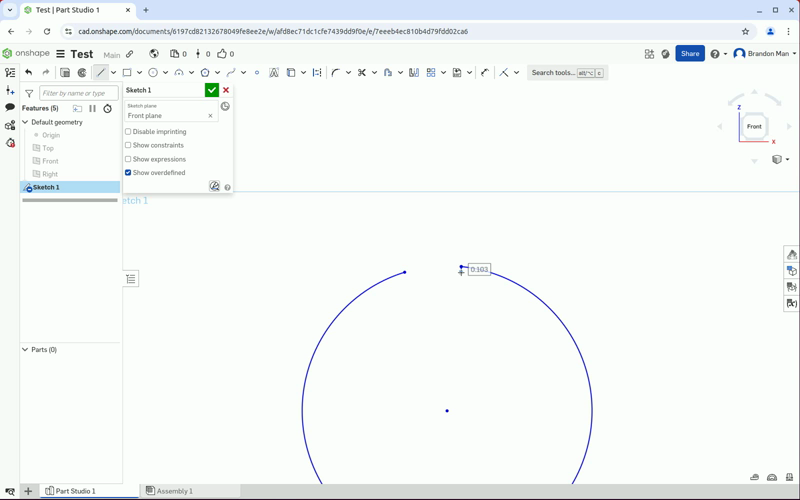
scroll(-6)
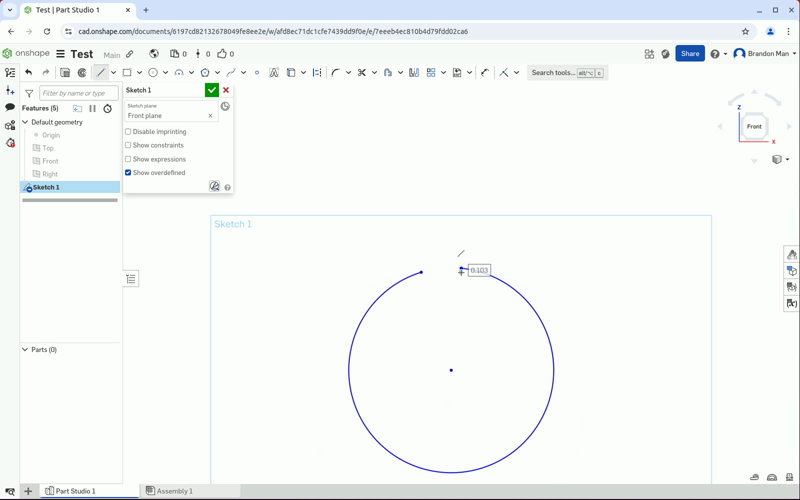
scroll(-6)
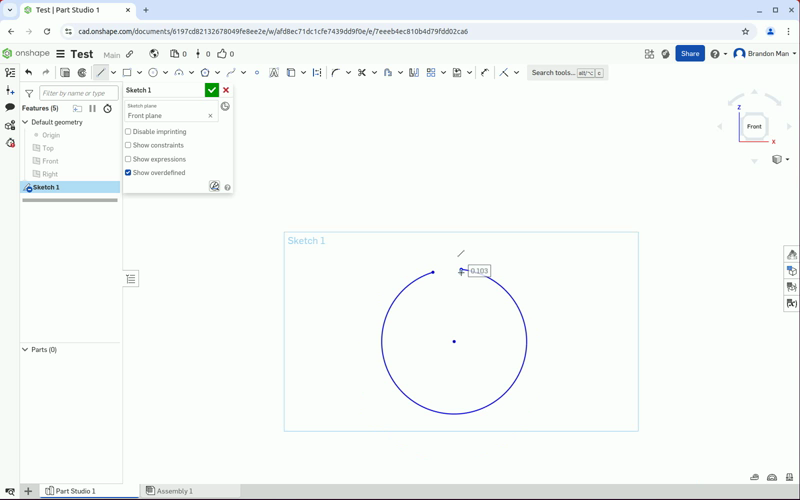
scroll(-6)
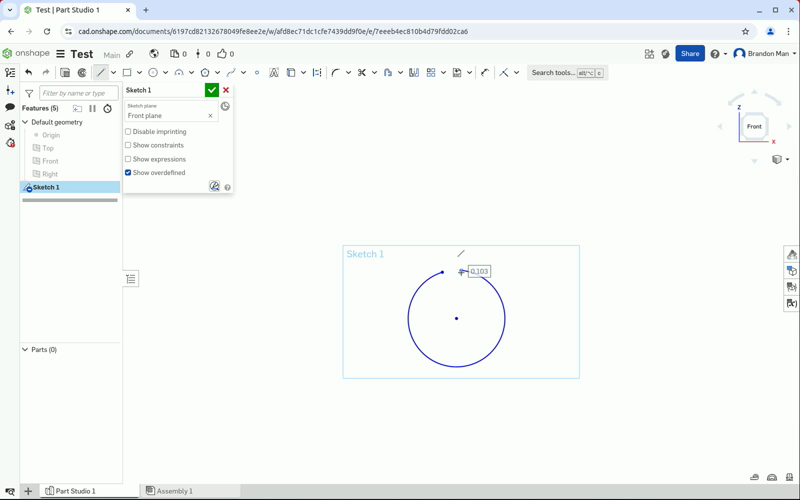
scroll(-6)
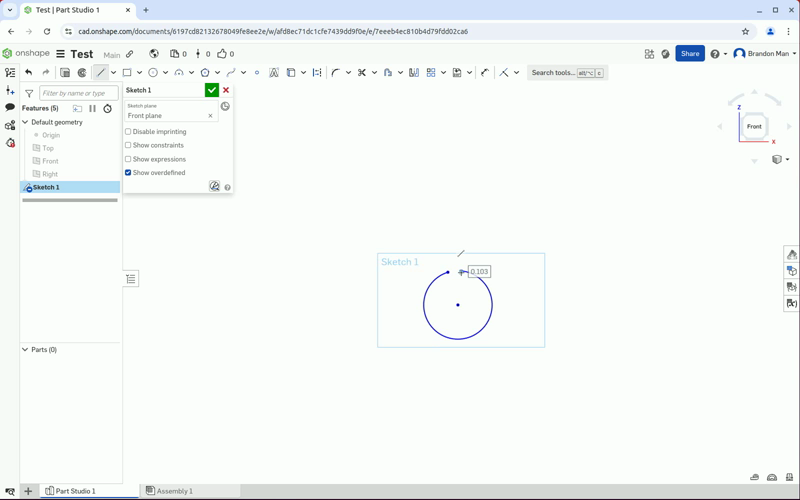
scroll(-6)
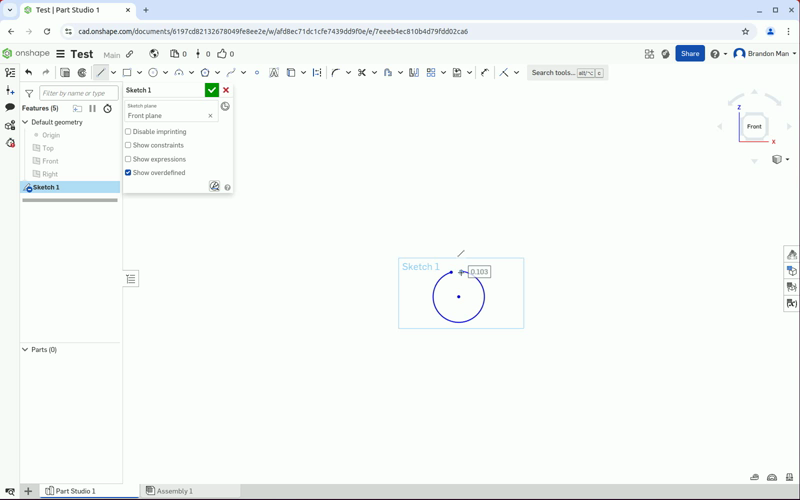
scroll(-6)
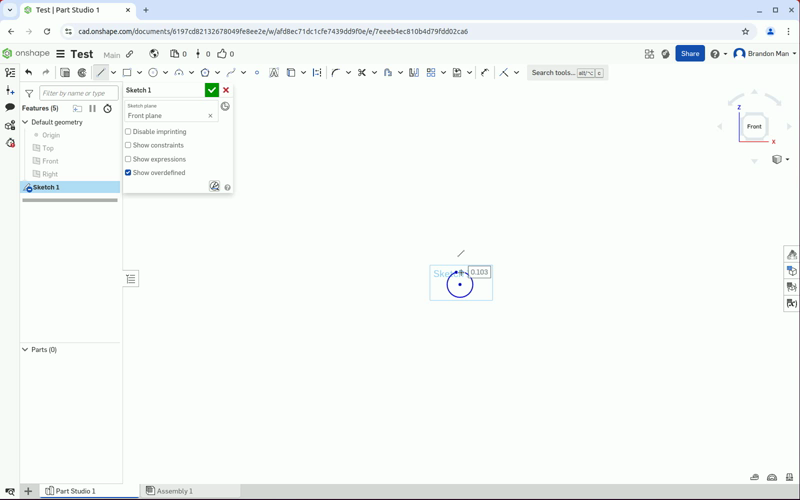
key_up(shift)
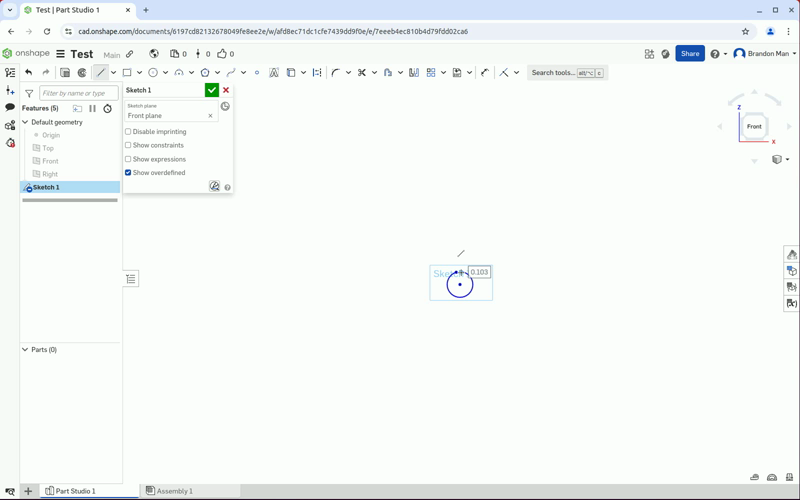
key(esc)
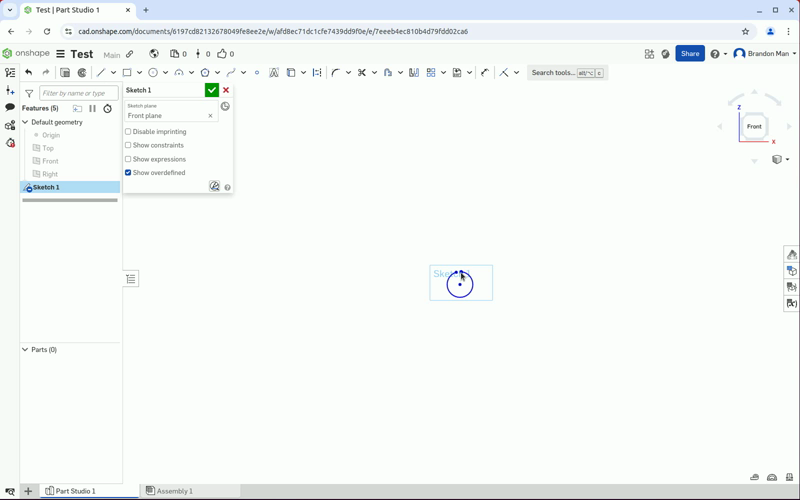
key(a)
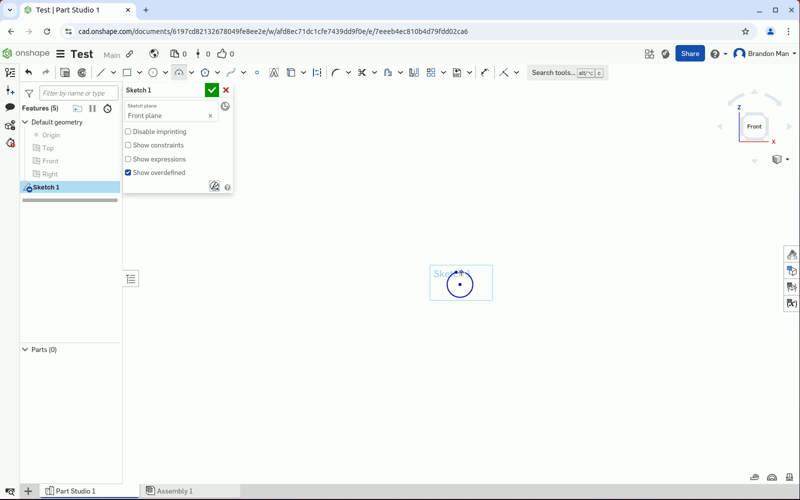
mouse_move(461, 272)
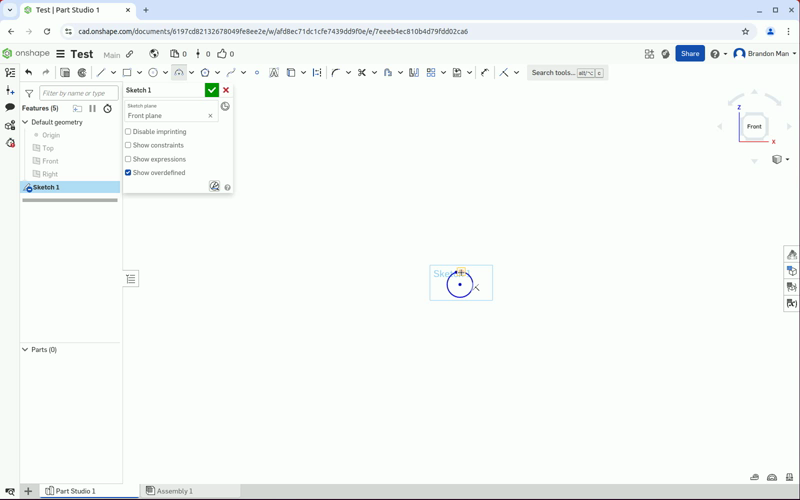
scroll(6)
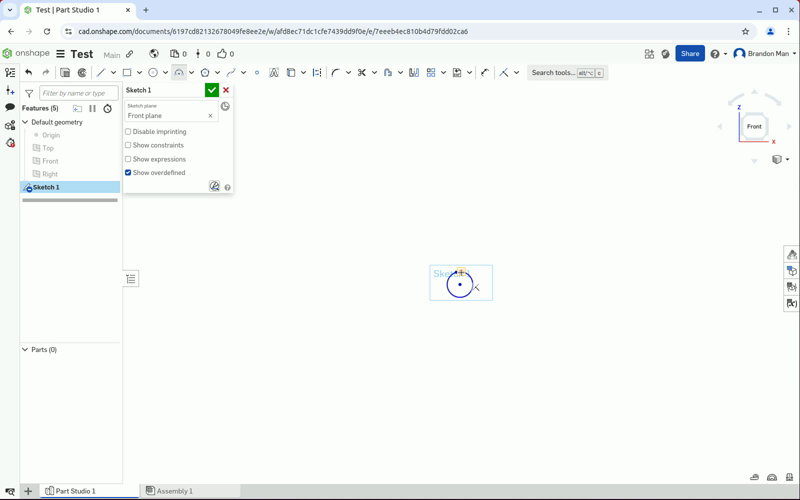
scroll(6)
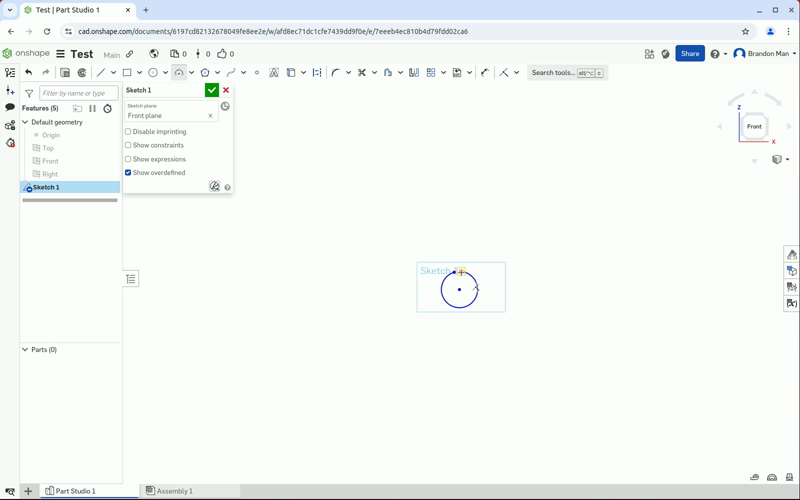
scroll(6)
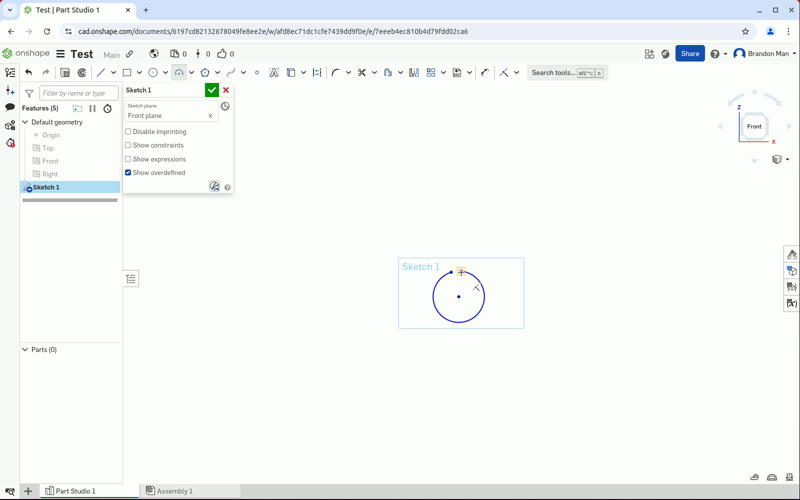
scroll(6)
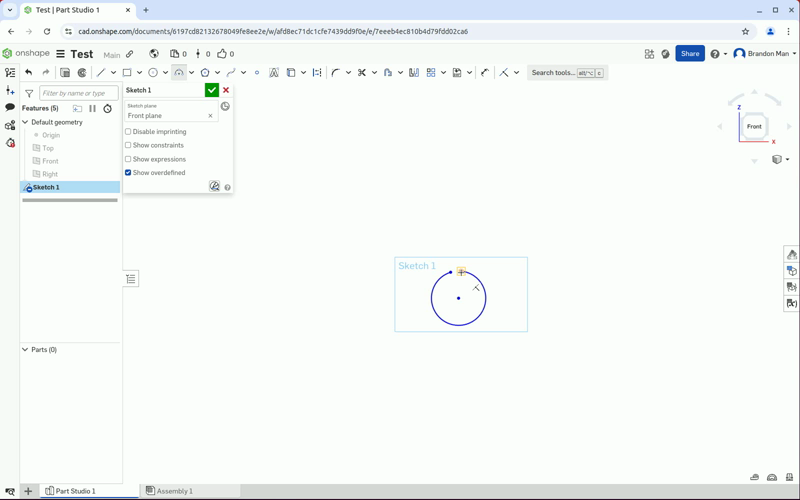
scroll(6)
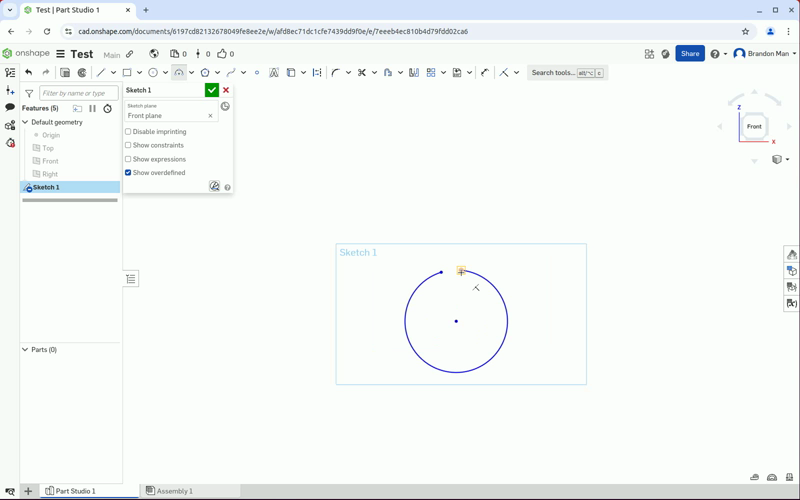
scroll(6)
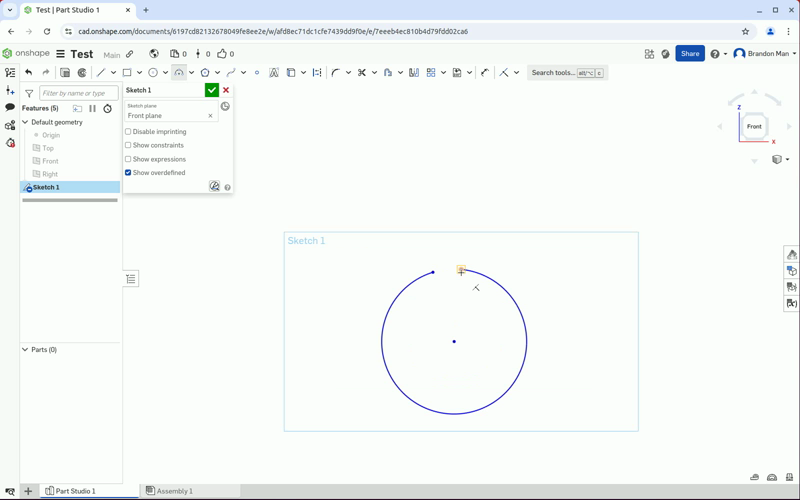
scroll(6)
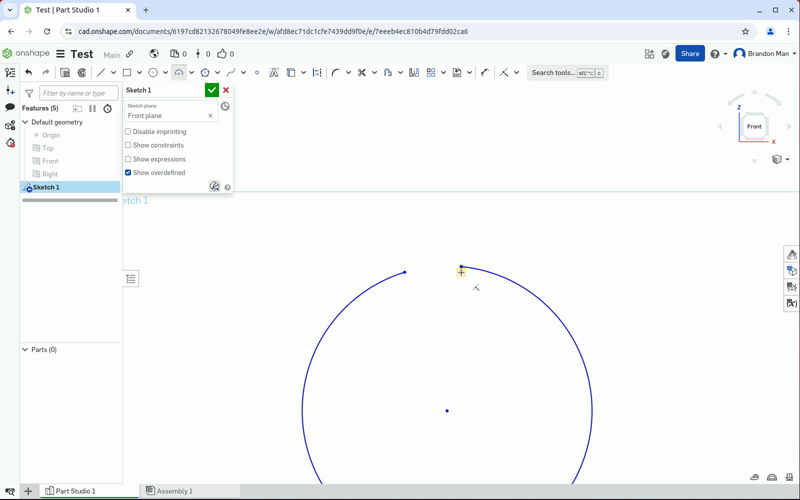
click(461, 272)
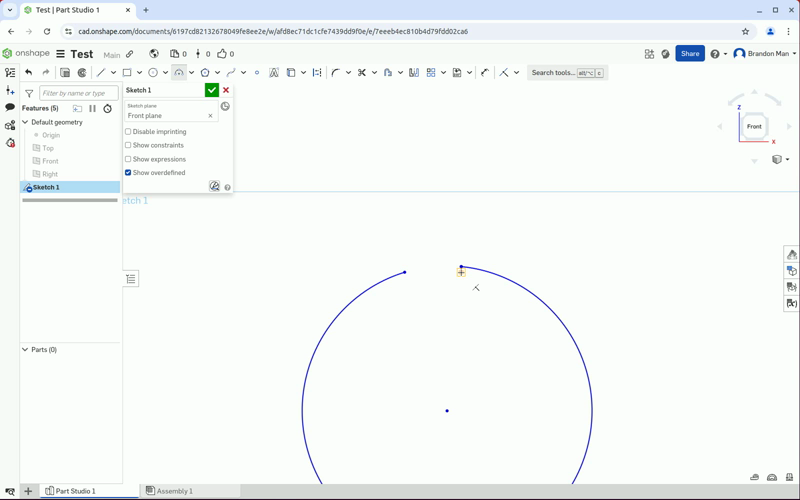
scroll(-6)
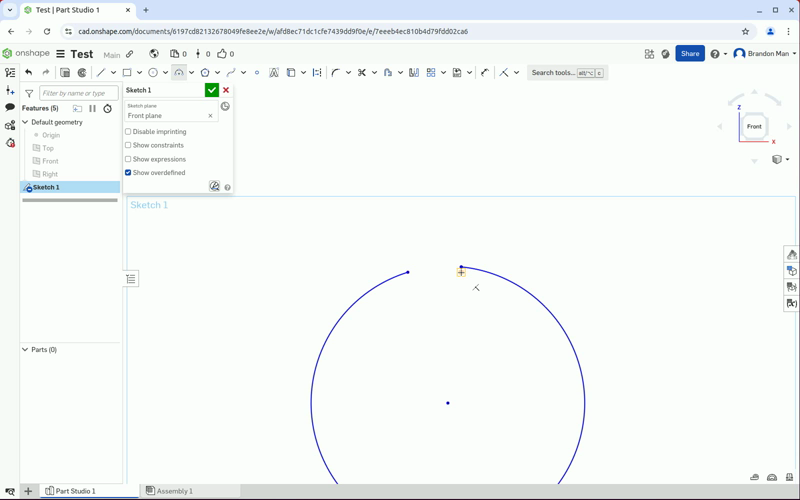
scroll(-6)
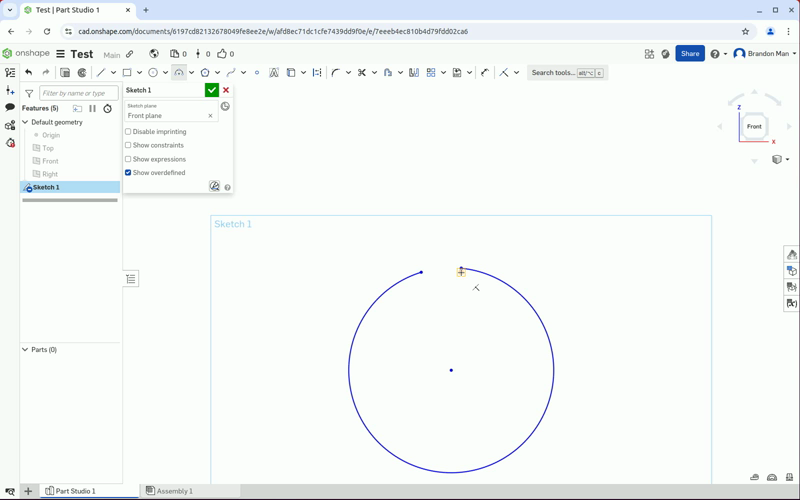
scroll(-6)
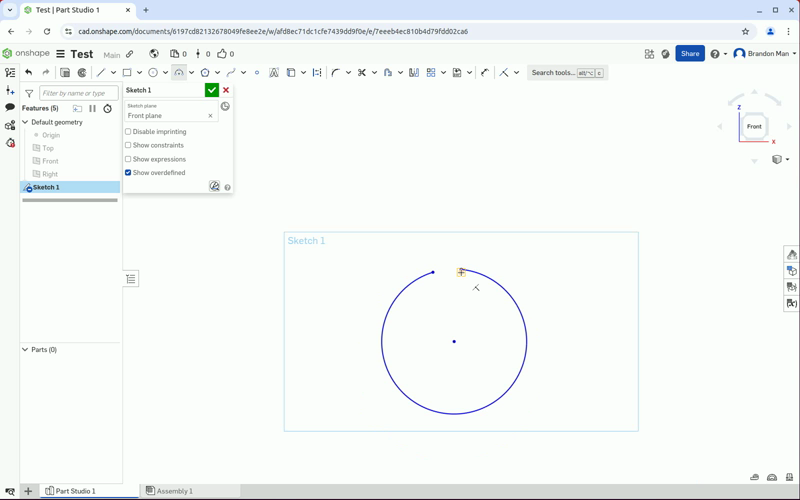
scroll(-6)
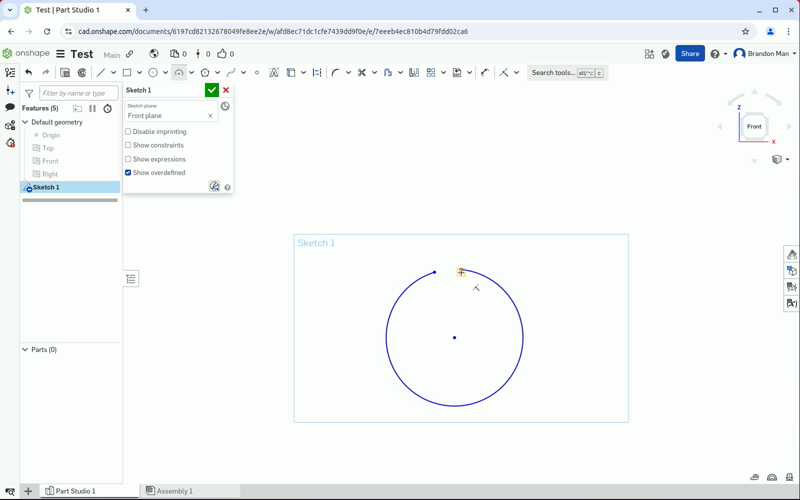
scroll(-6)
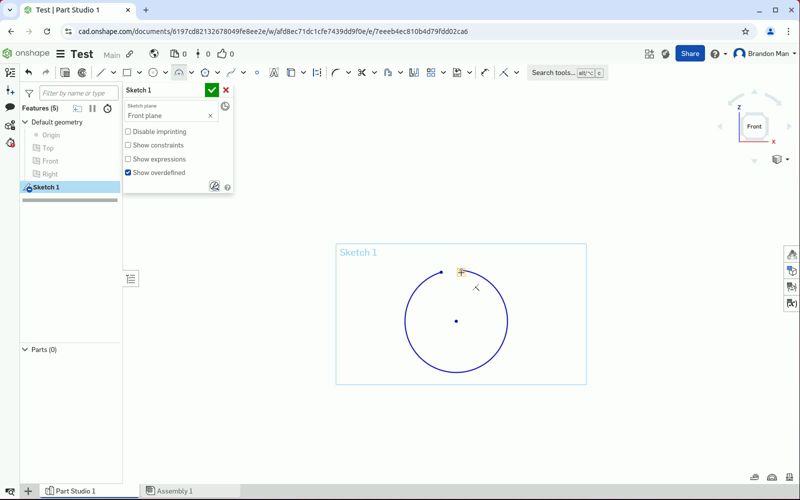
scroll(-6)
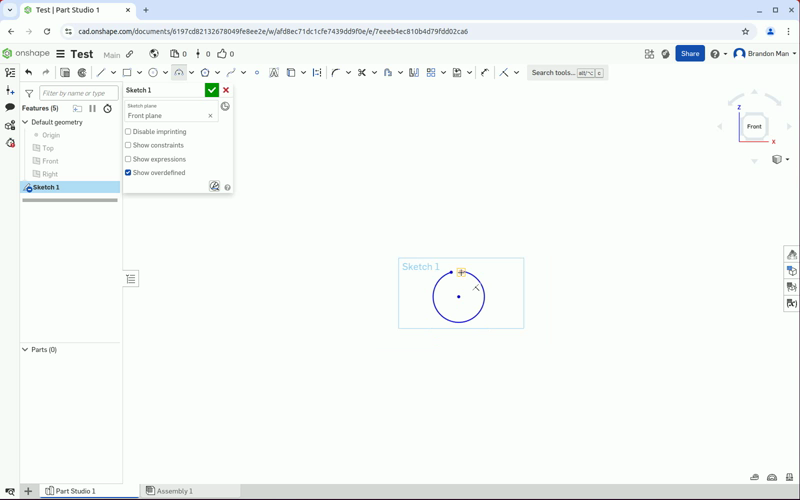
scroll(-6)
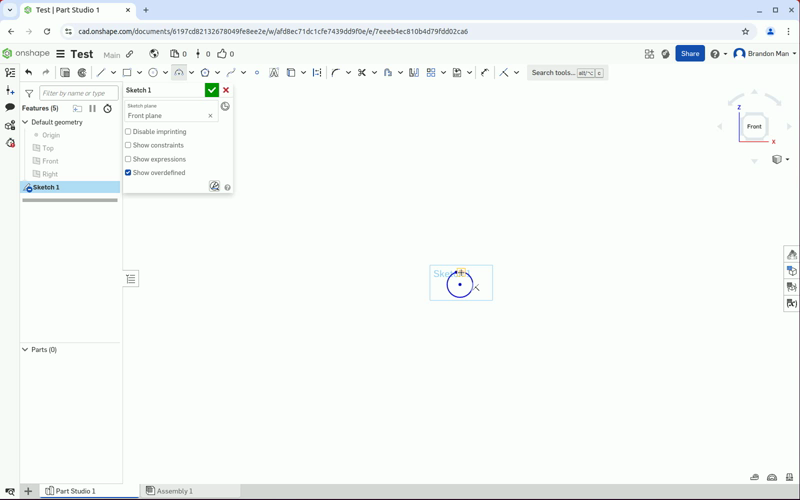
key_down(shift)
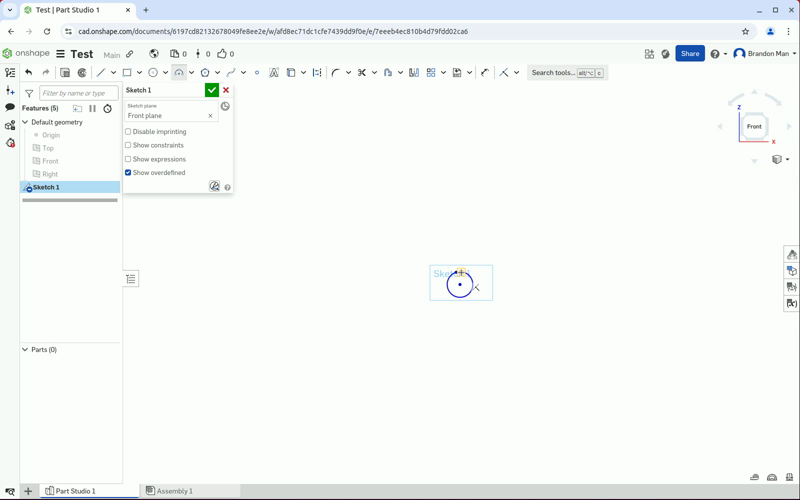
mouse_move(456, 273)
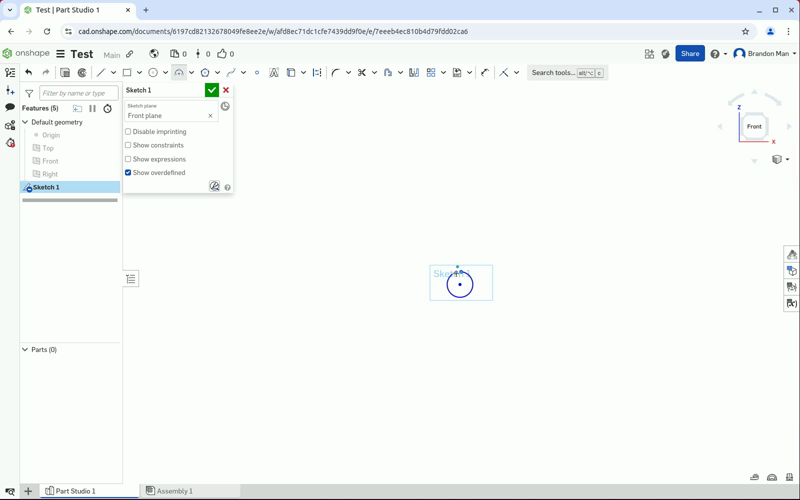
scroll(6)
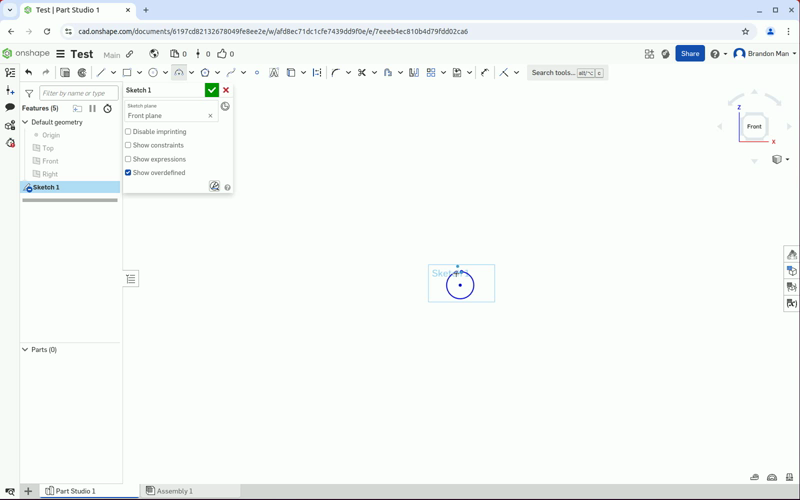
scroll(6)
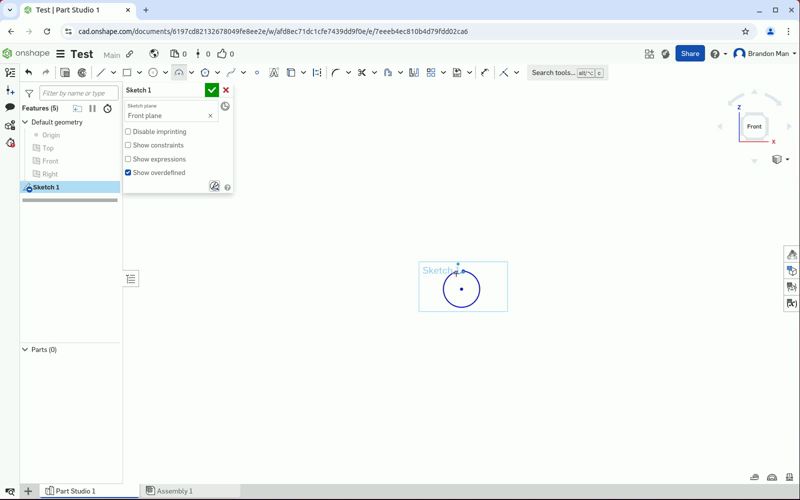
scroll(6)
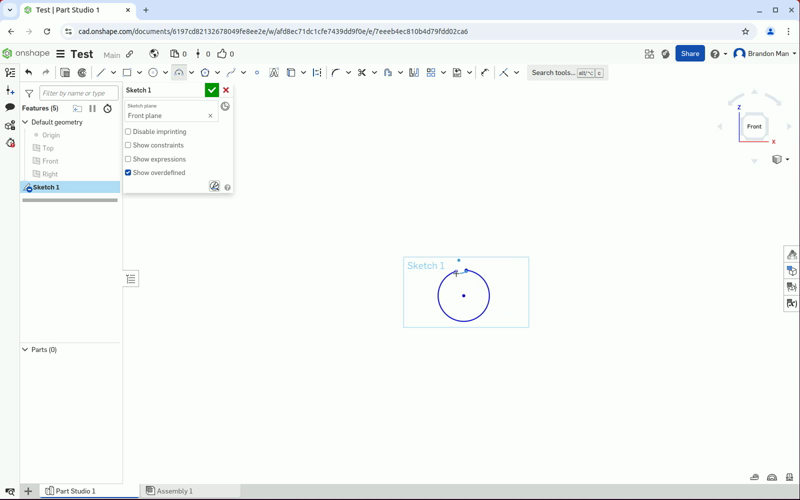
scroll(6)
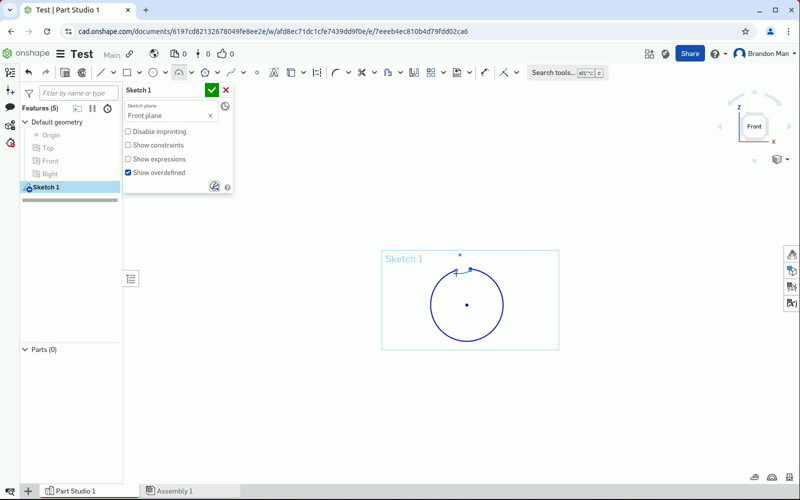
scroll(6)
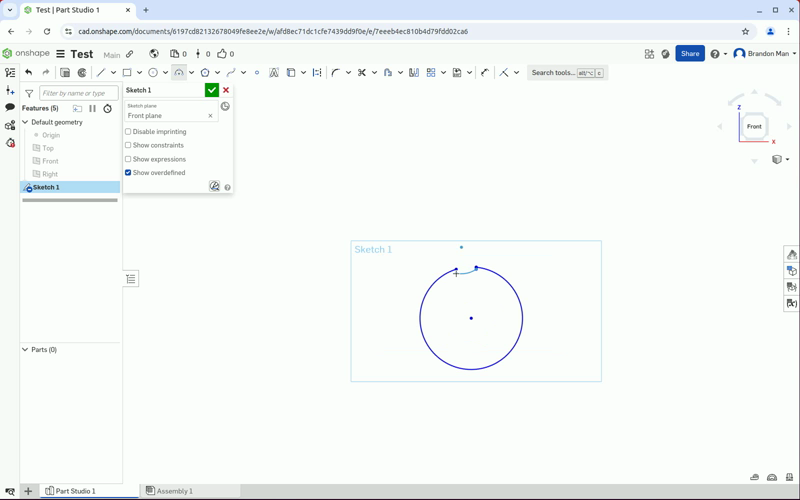
scroll(6)
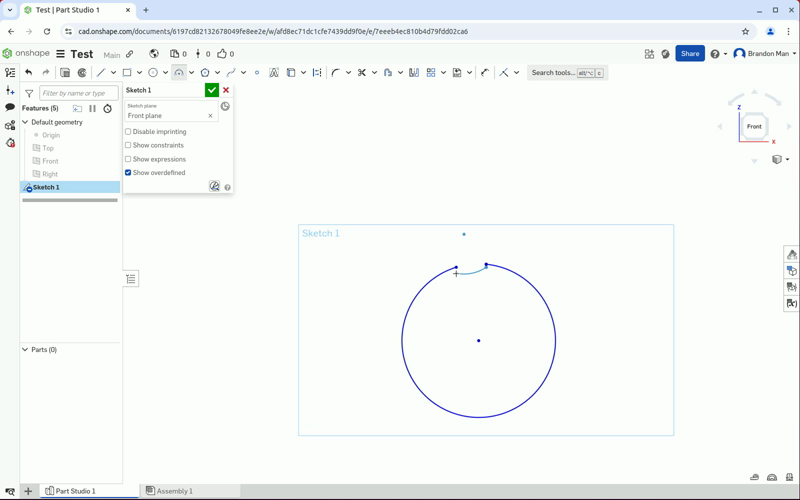
scroll(6)
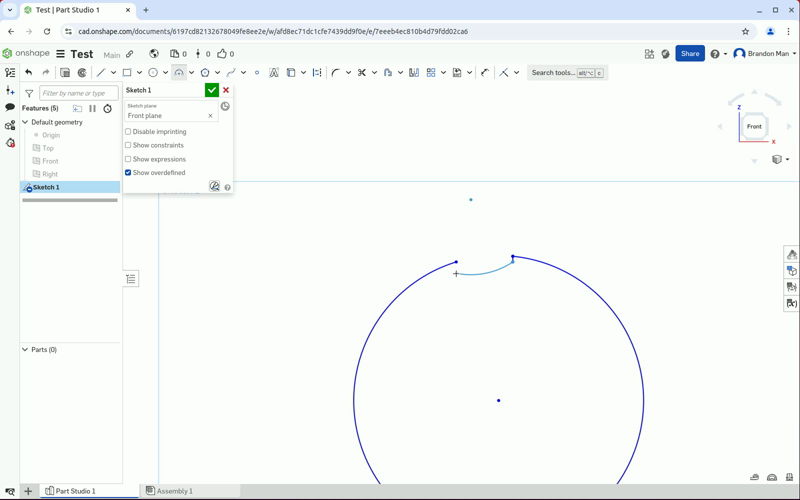
click(456, 273)
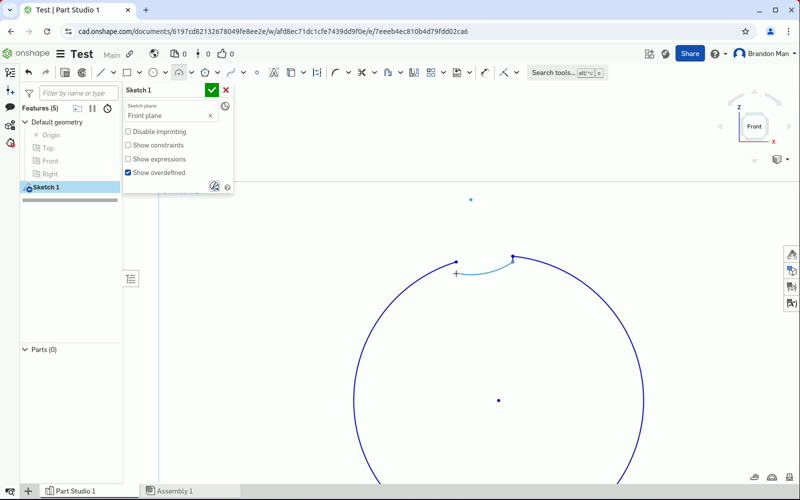
scroll(-6)
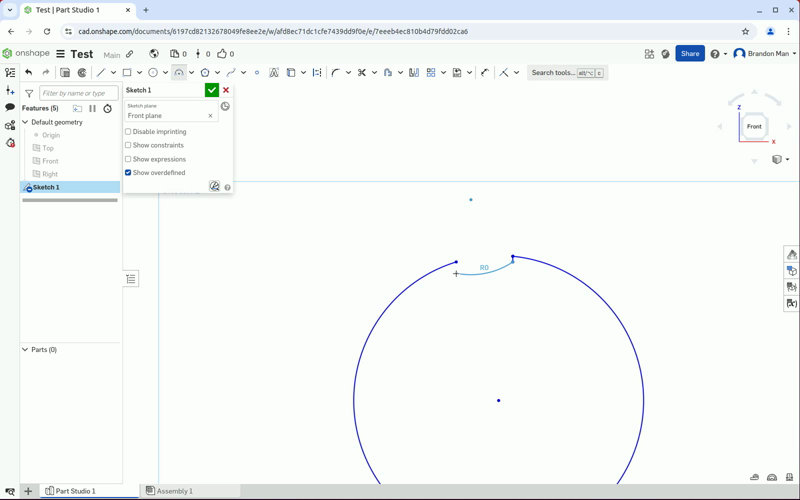
scroll(-6)
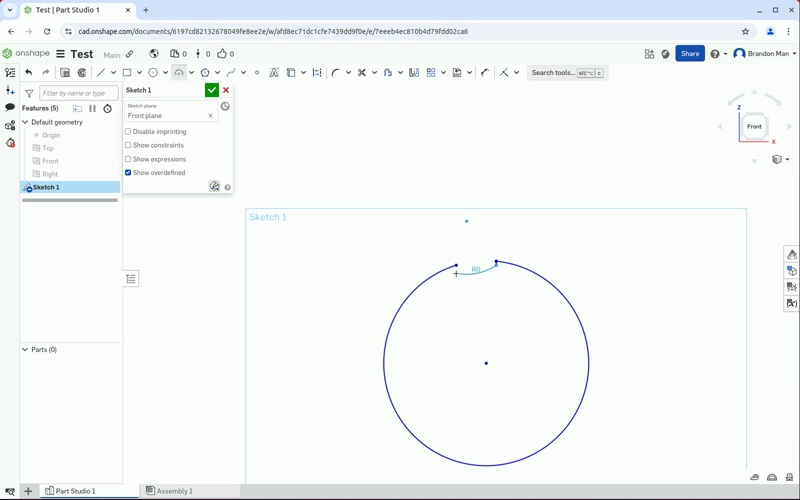
scroll(-6)
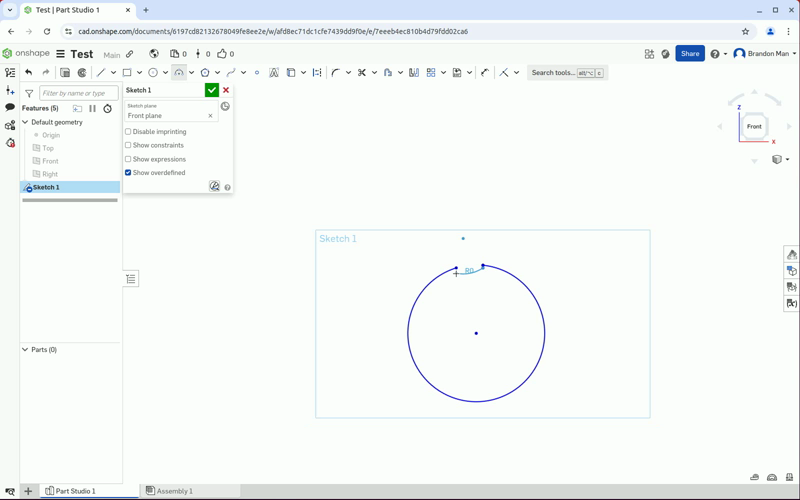
scroll(-6)
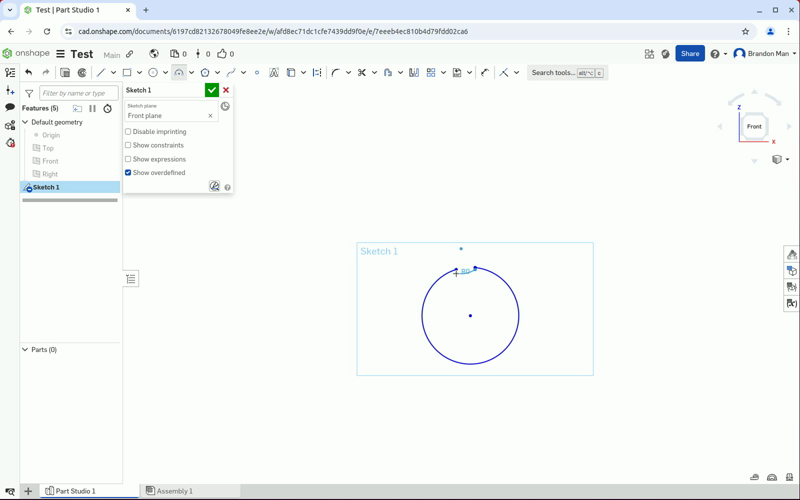
scroll(-6)
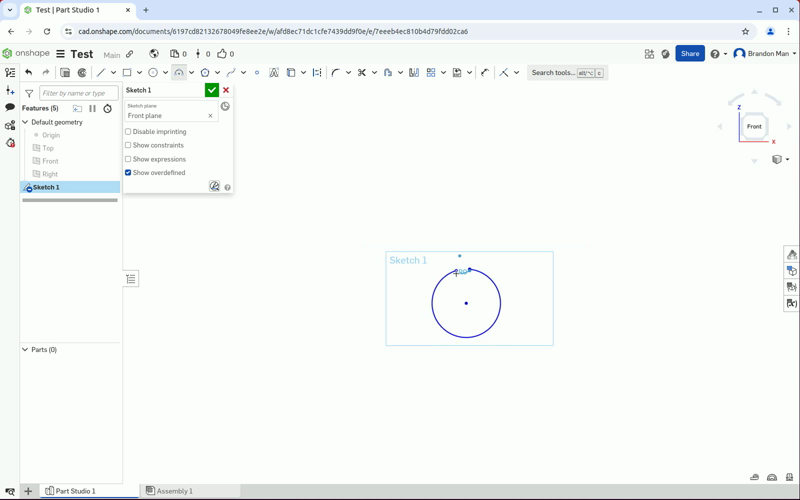
scroll(-6)
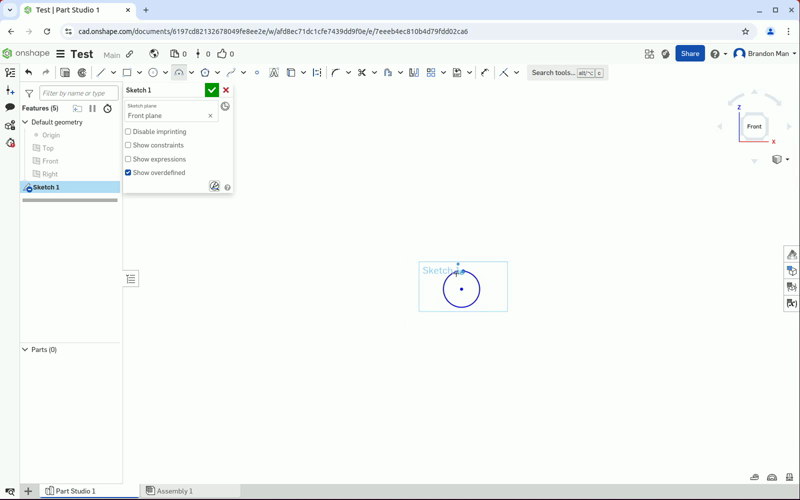
scroll(-6)
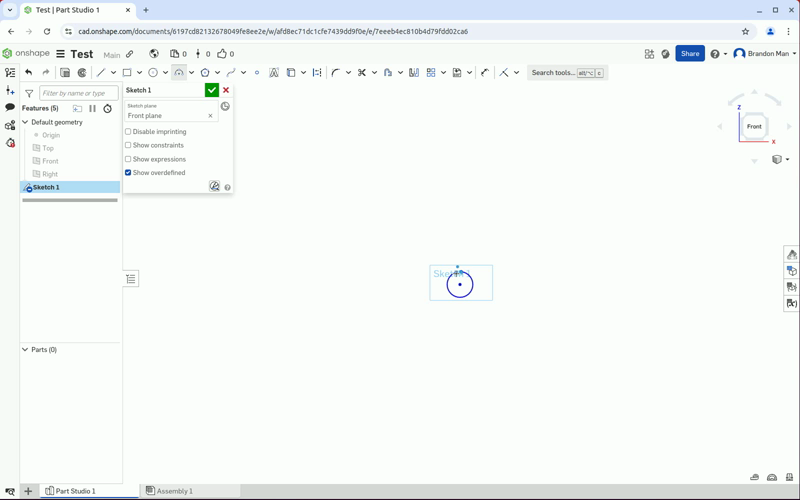
mouse_move(463, 294)
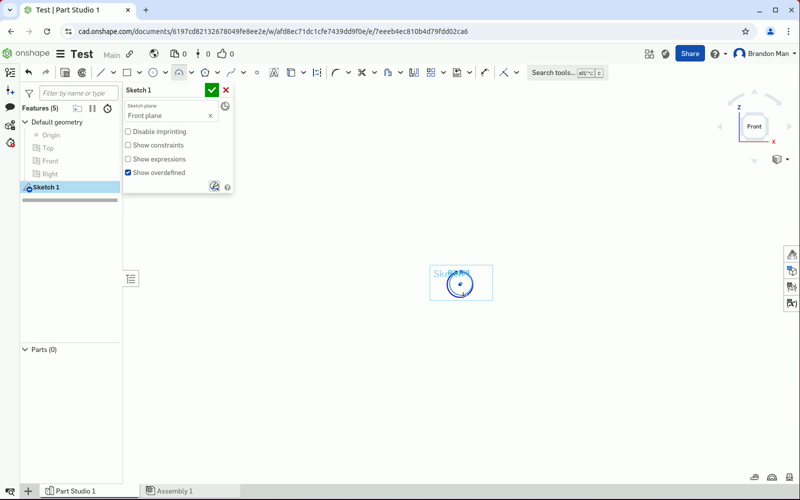
scroll(6)
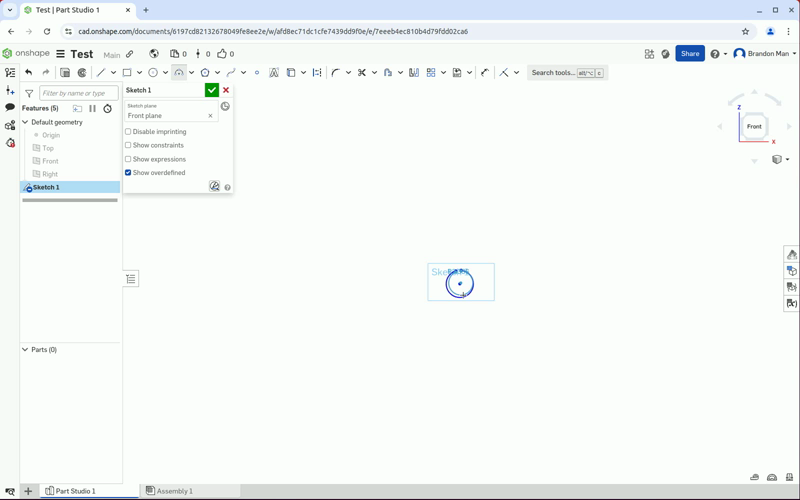
scroll(6)
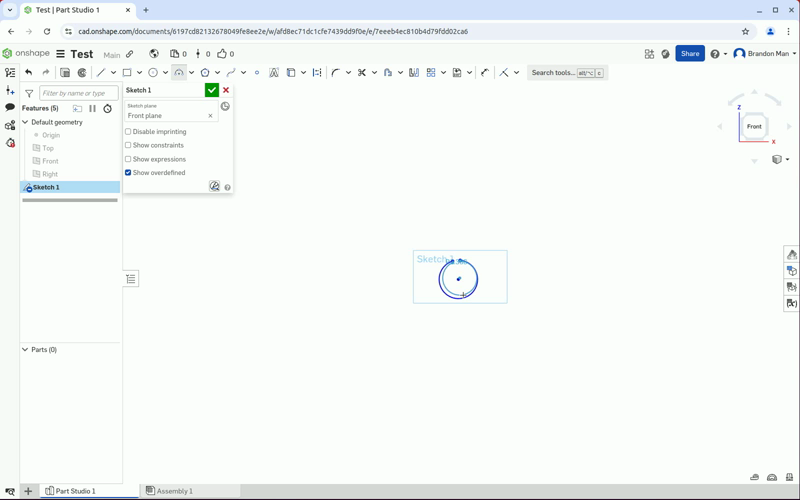
scroll(6)
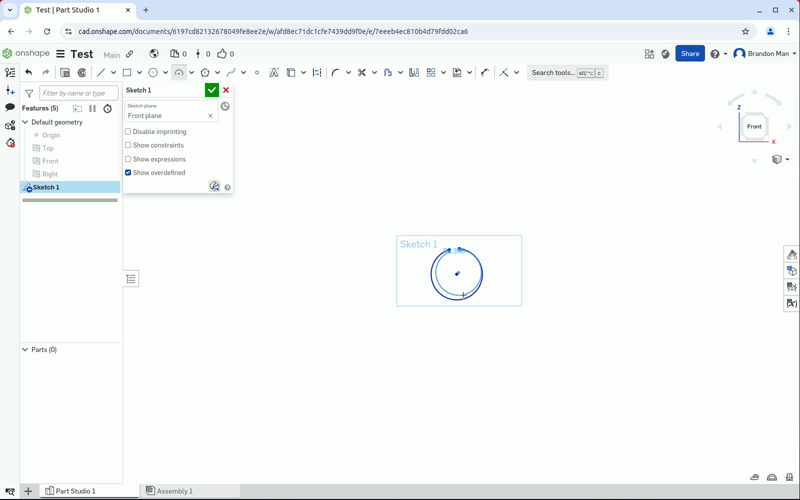
scroll(6)
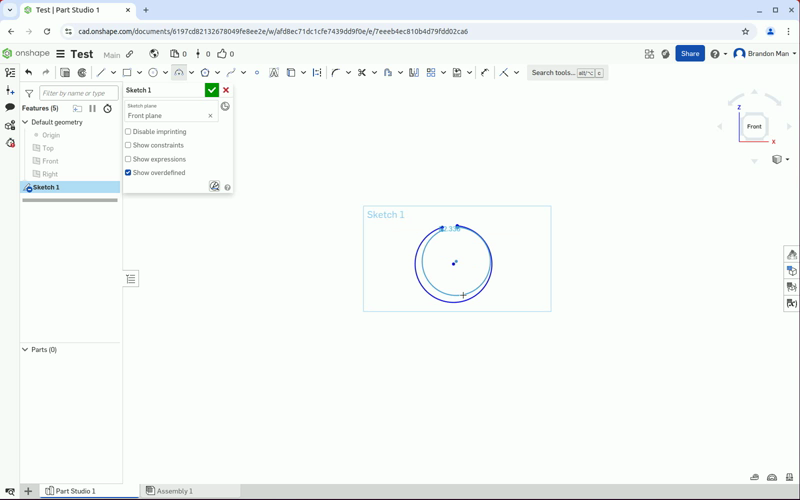
scroll(6)
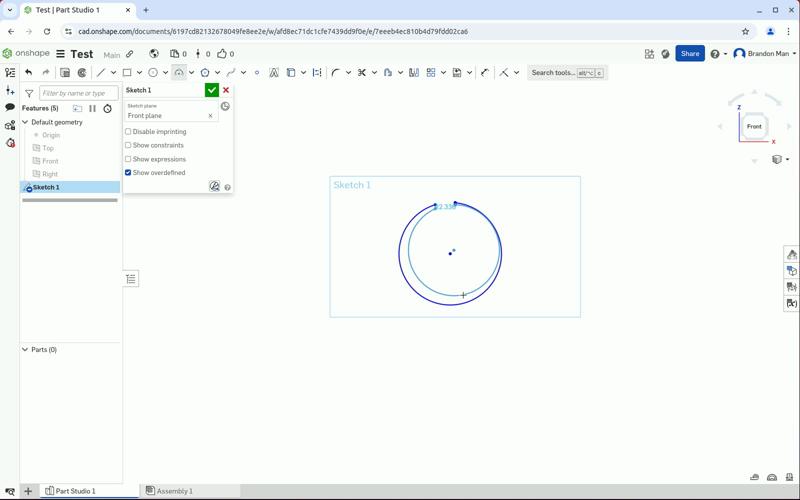
scroll(6)
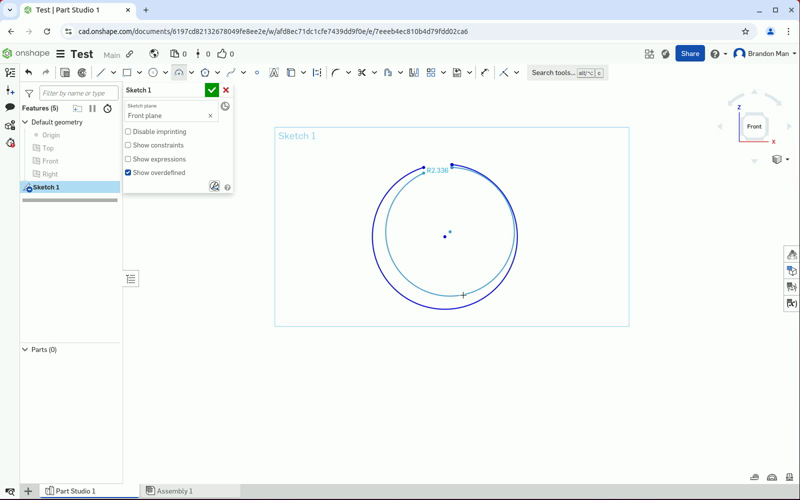
scroll(6)
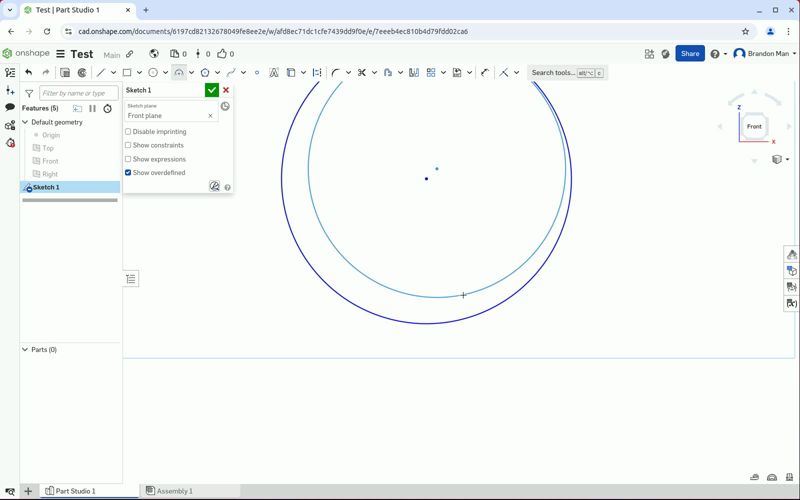
click(463, 294)
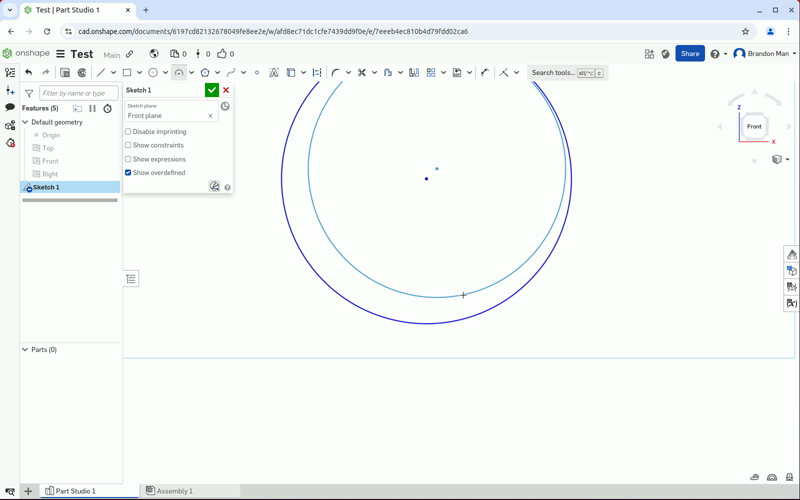
scroll(-6)
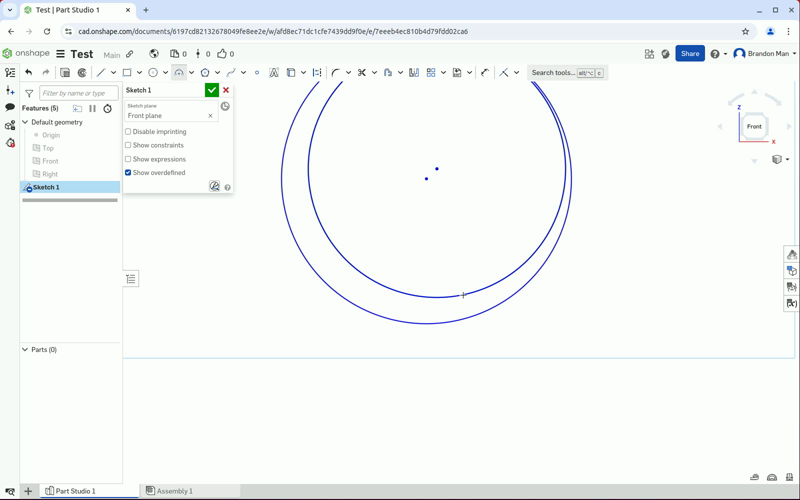
scroll(-6)
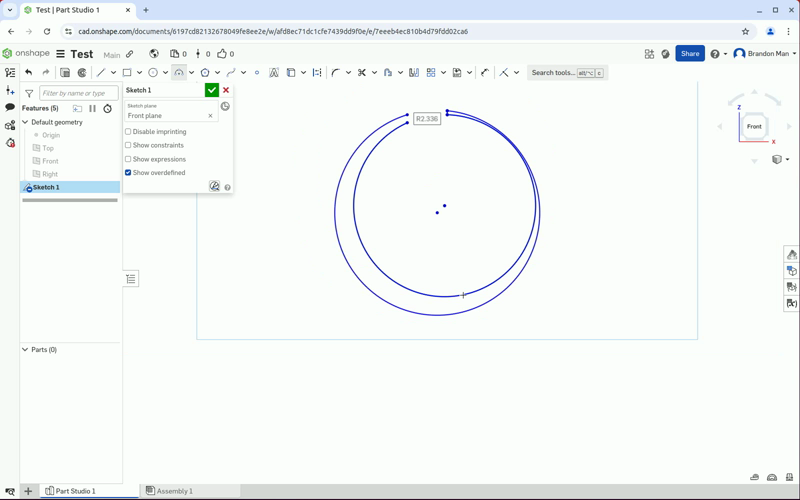
scroll(-6)
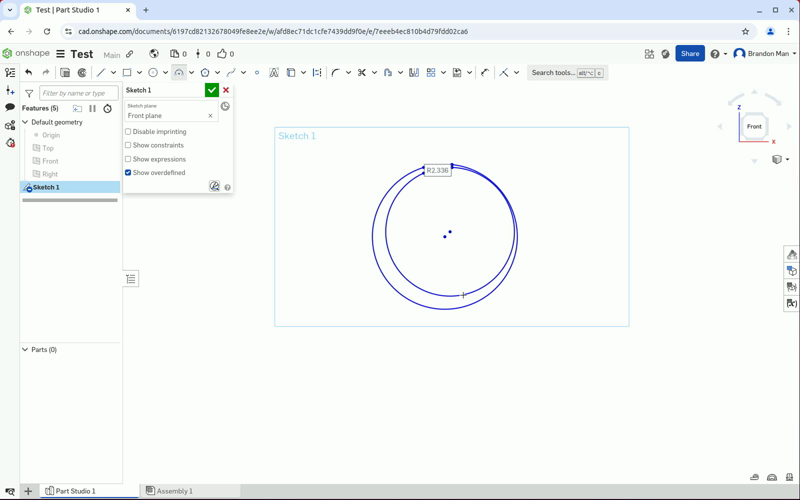
scroll(-6)
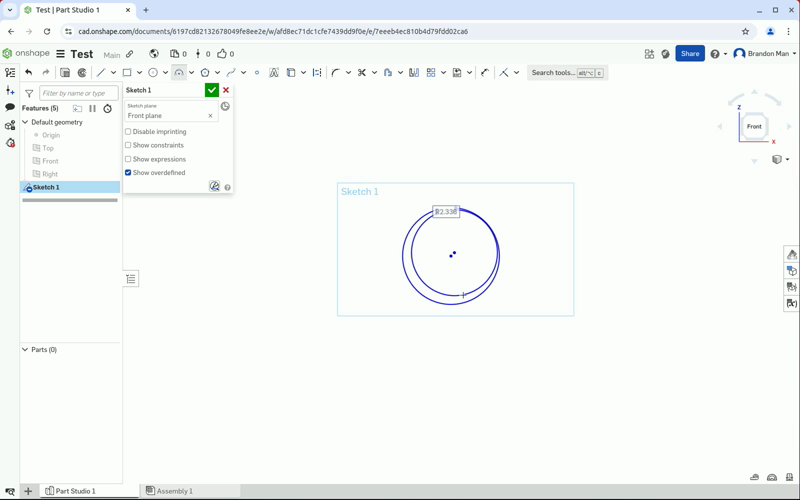
scroll(-6)
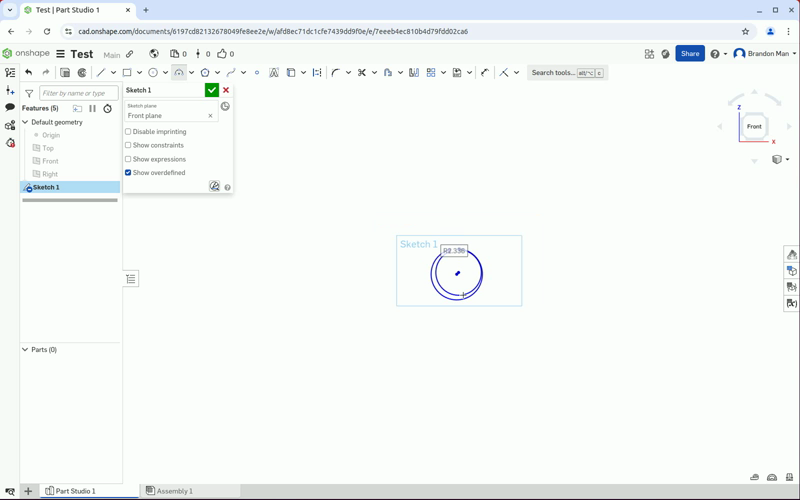
scroll(-6)
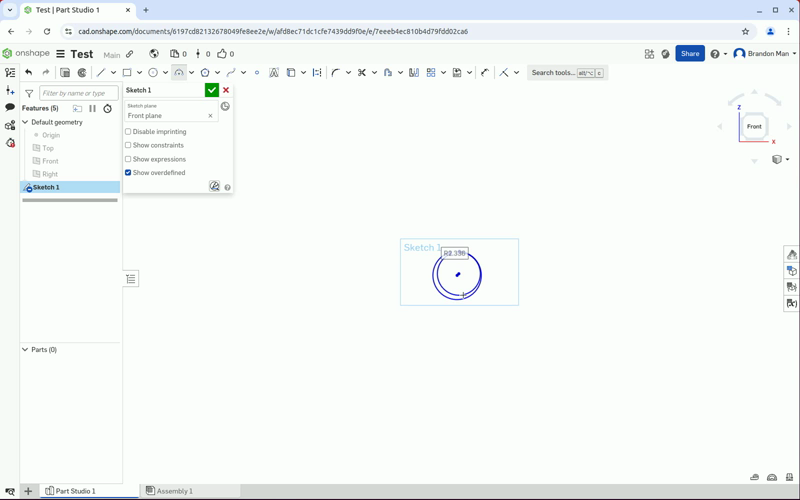
scroll(-6)
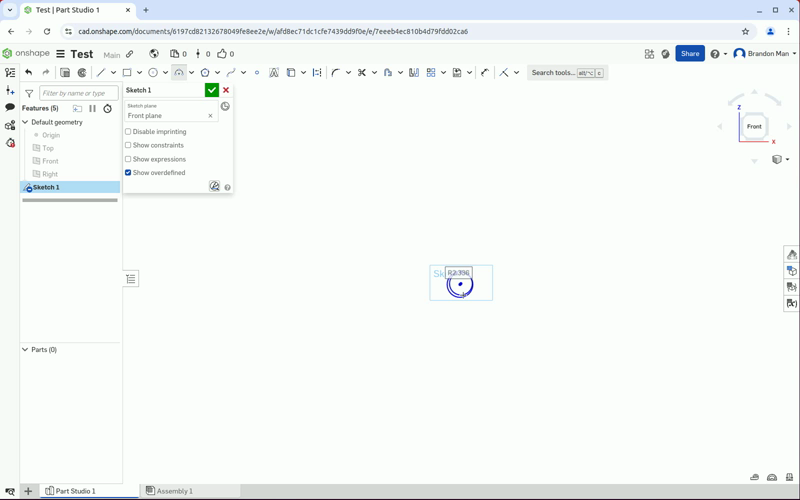
key_up(shift)
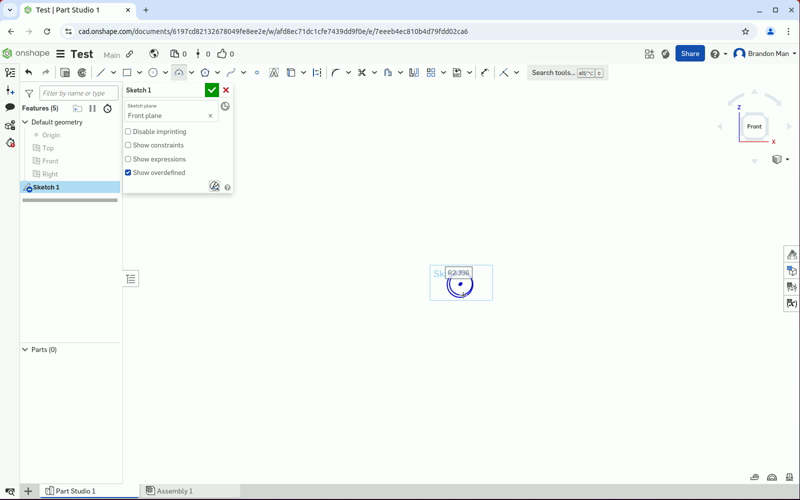
key(esc)
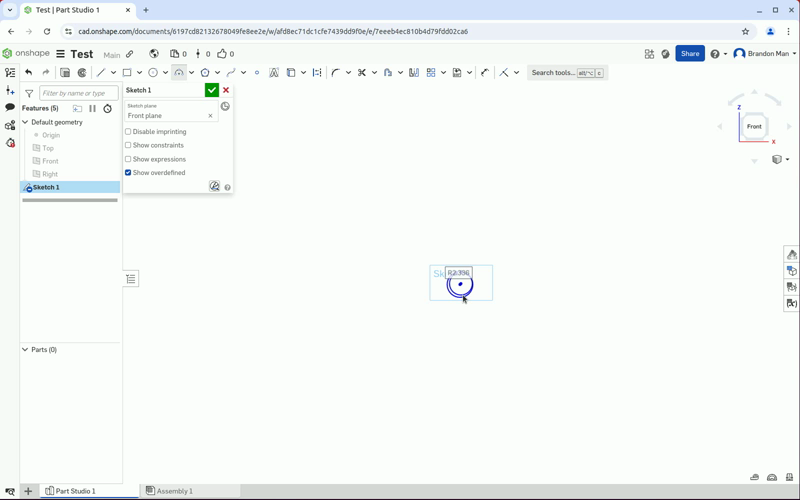
key(l)
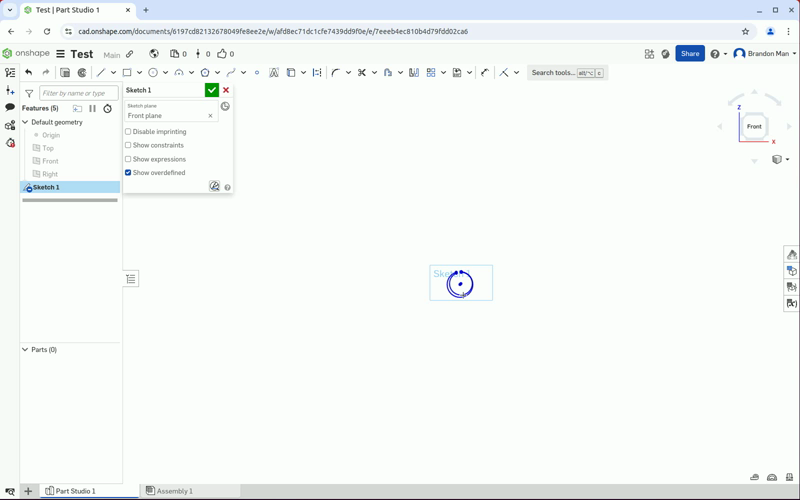
mouse_move(456, 273)
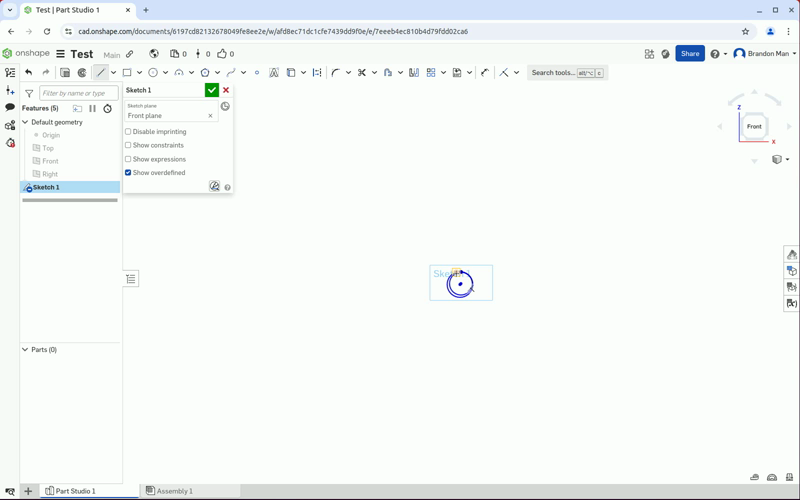
scroll(6)
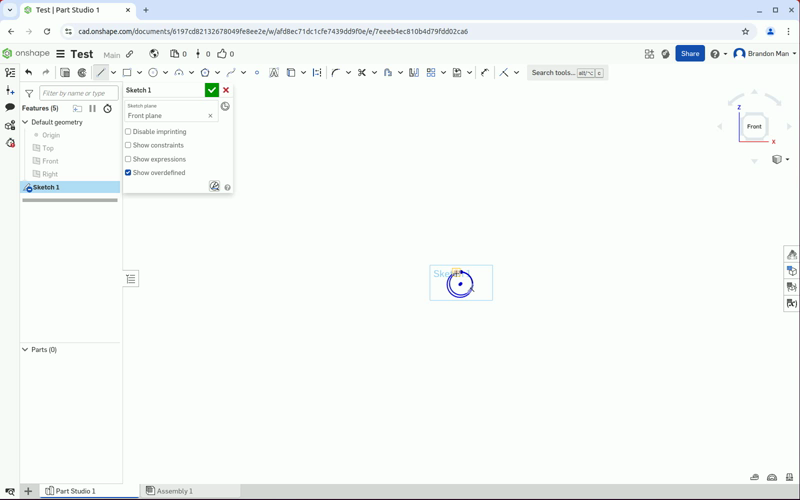
scroll(6)
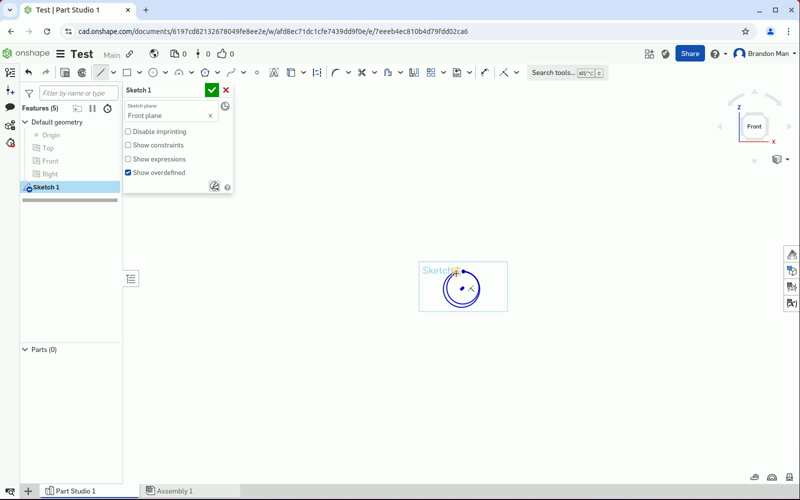
scroll(6)
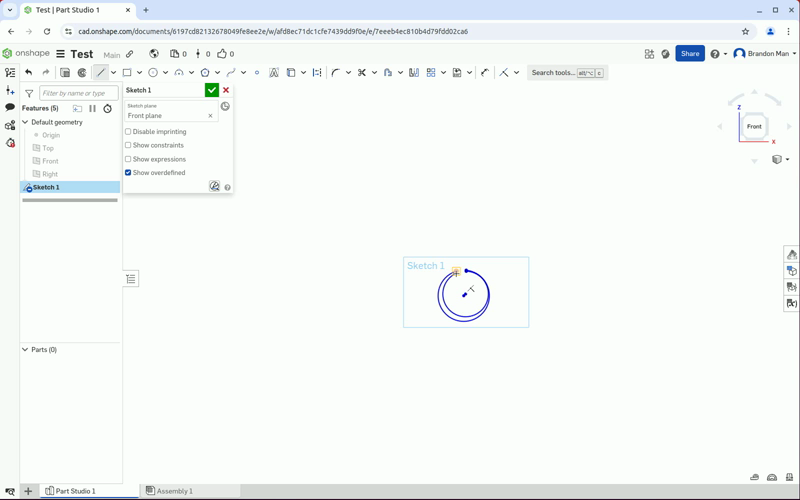
scroll(6)
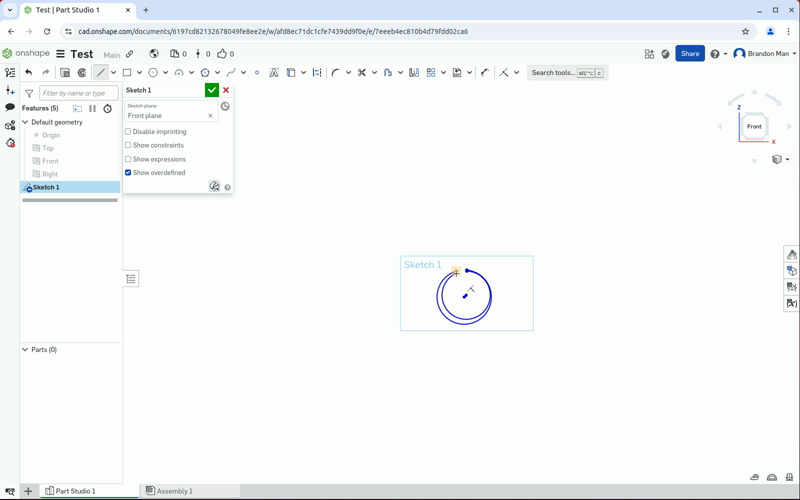
scroll(6)
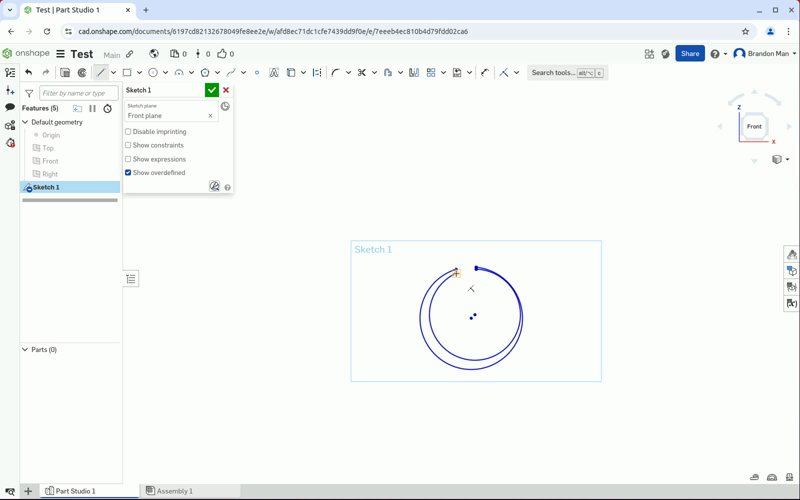
scroll(6)
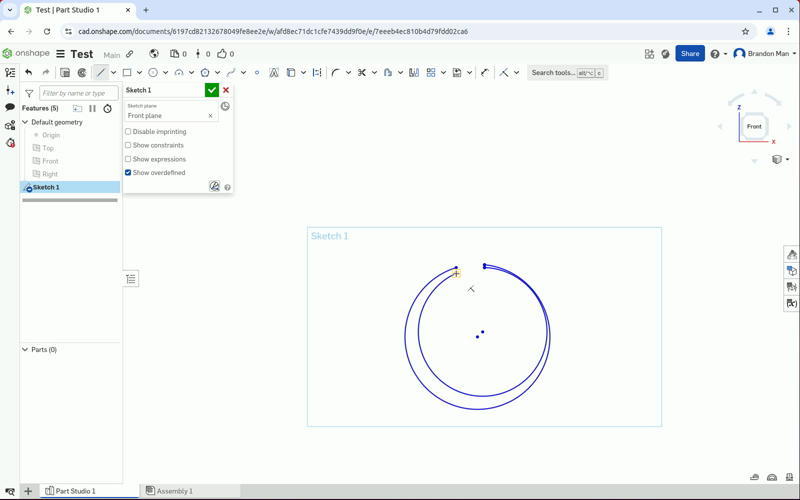
scroll(6)
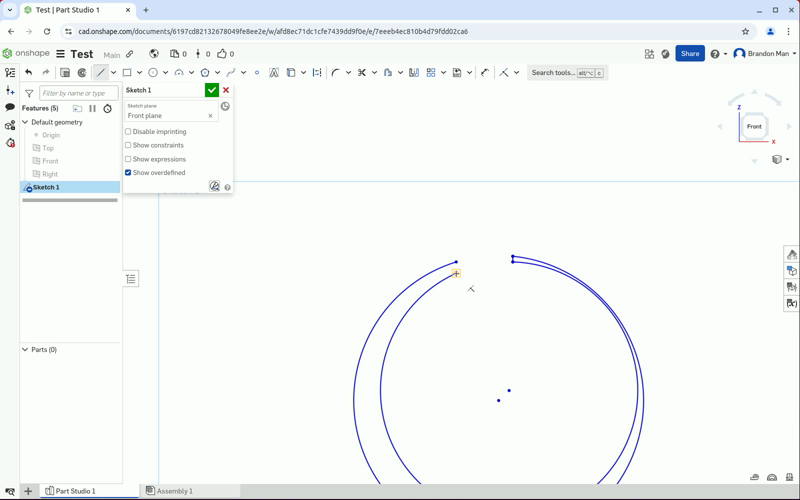
click(456, 273)
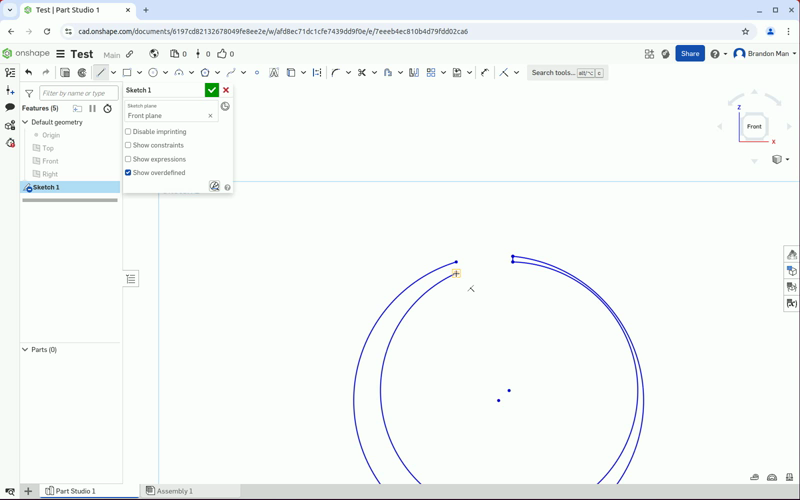
scroll(-6)
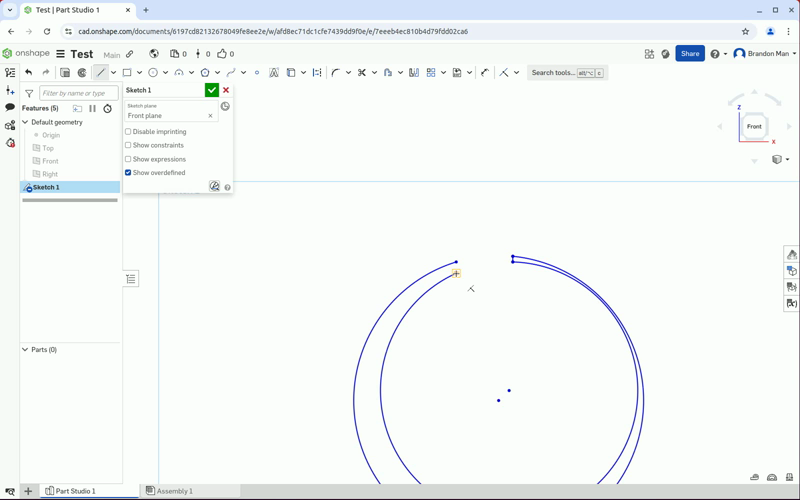
scroll(-6)
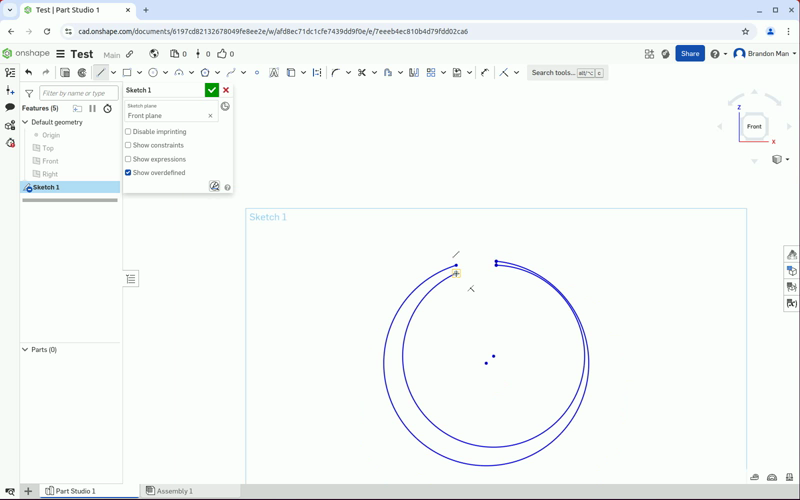
scroll(-6)
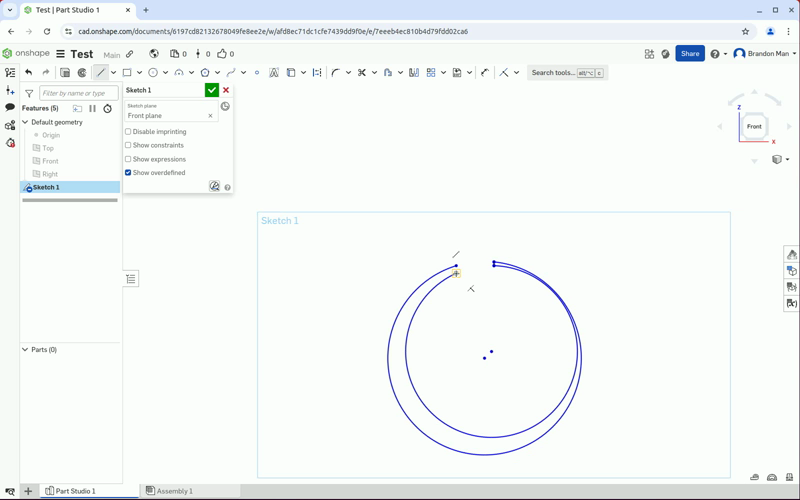
scroll(-6)
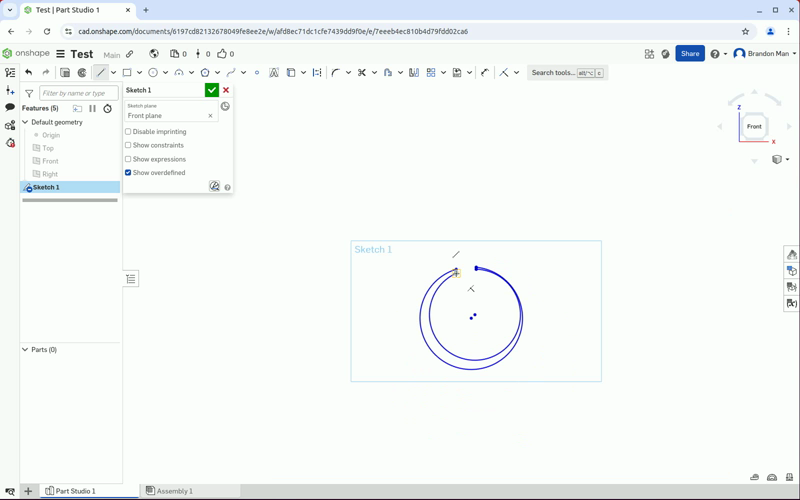
scroll(-6)
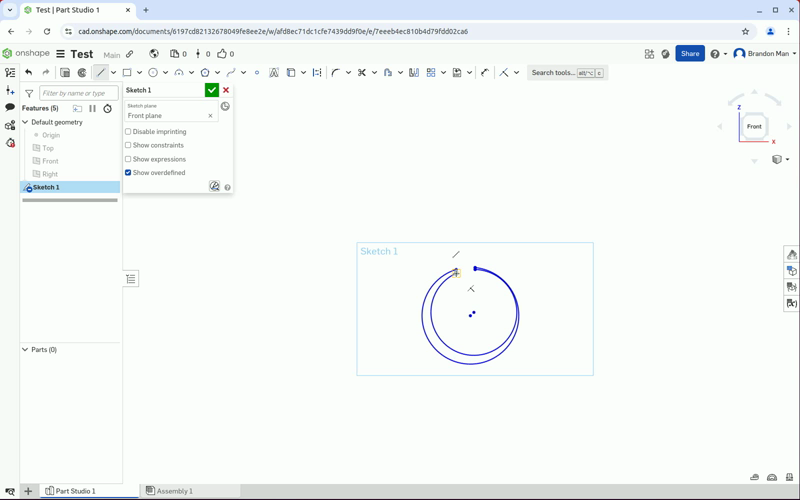
scroll(-6)
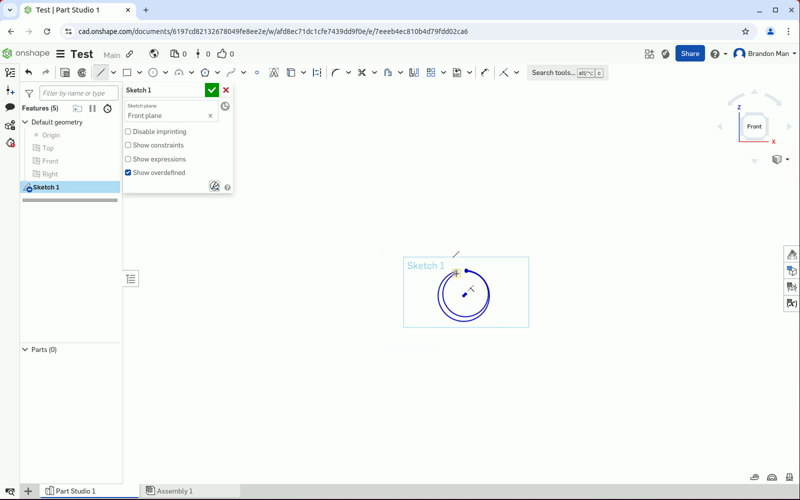
scroll(-6)
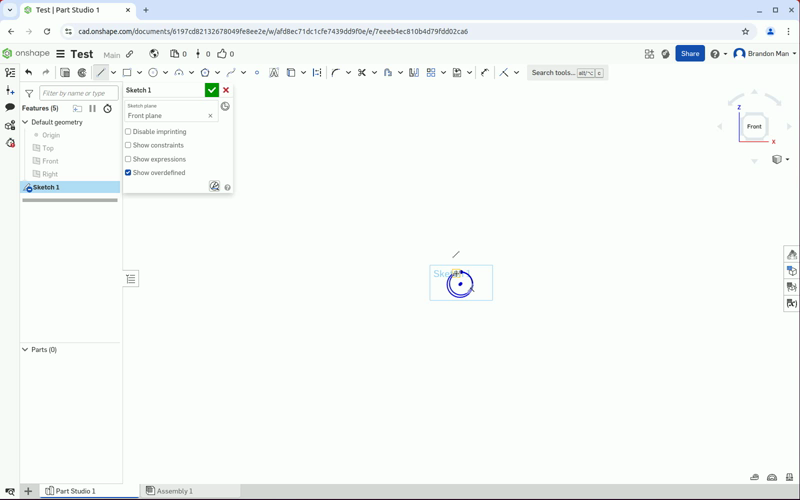
mouse_move(486, 273)
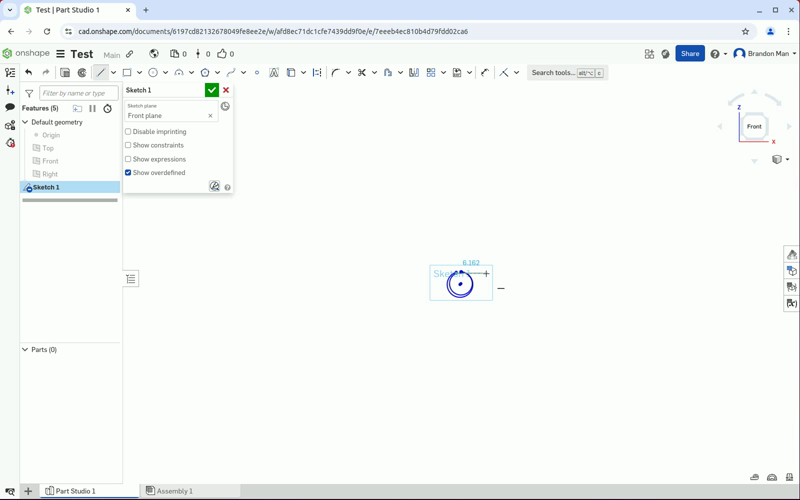
key_down(shift)
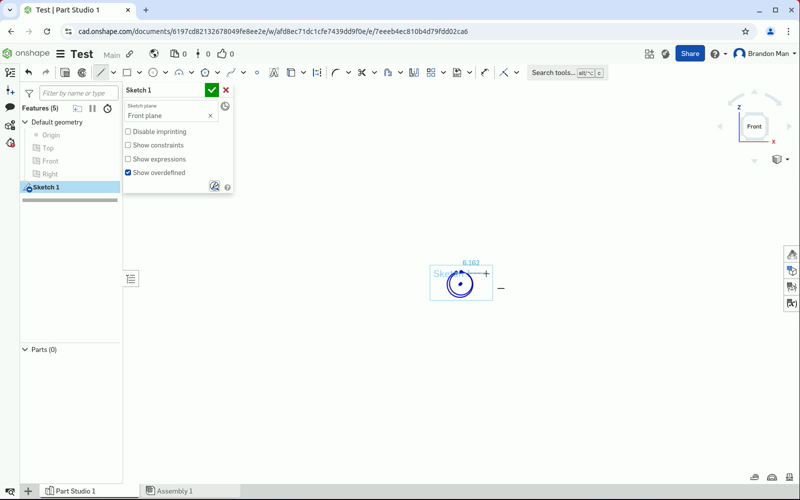
mouse_move(456, 272)
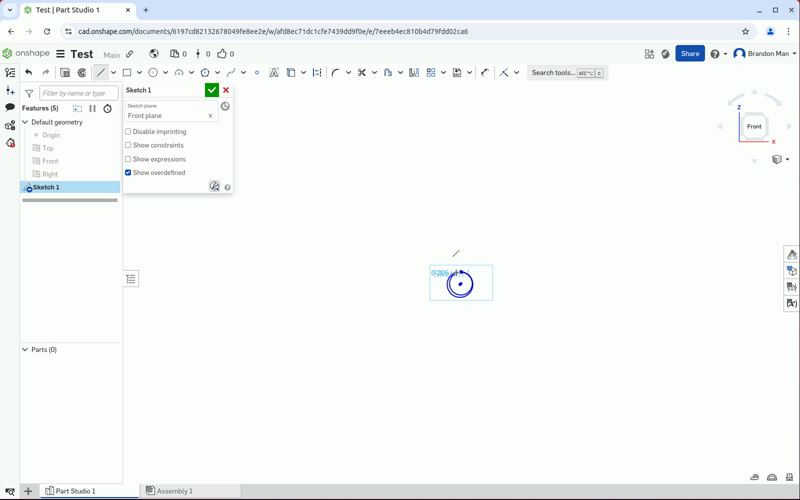
scroll(6)
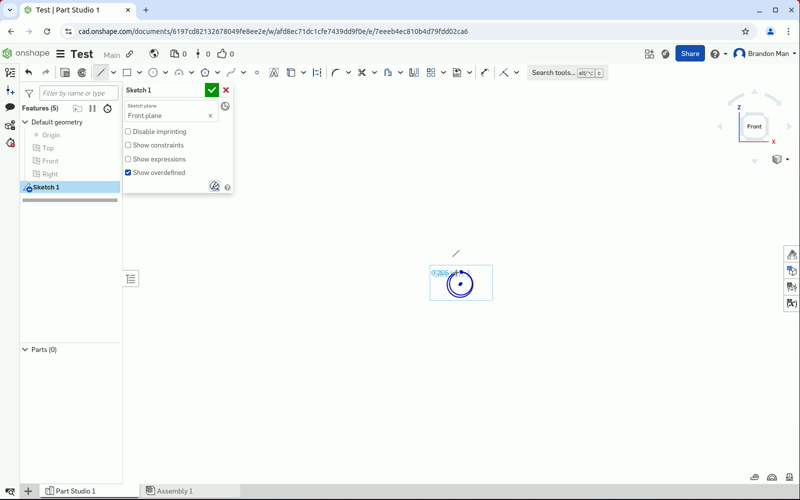
scroll(6)
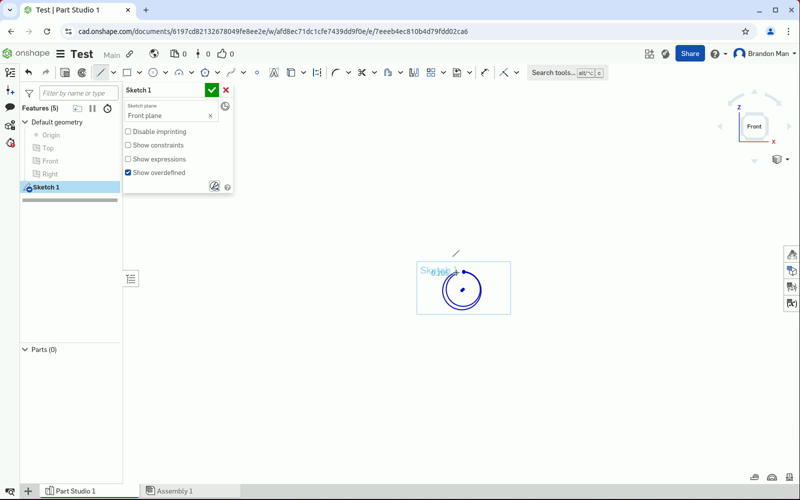
scroll(6)
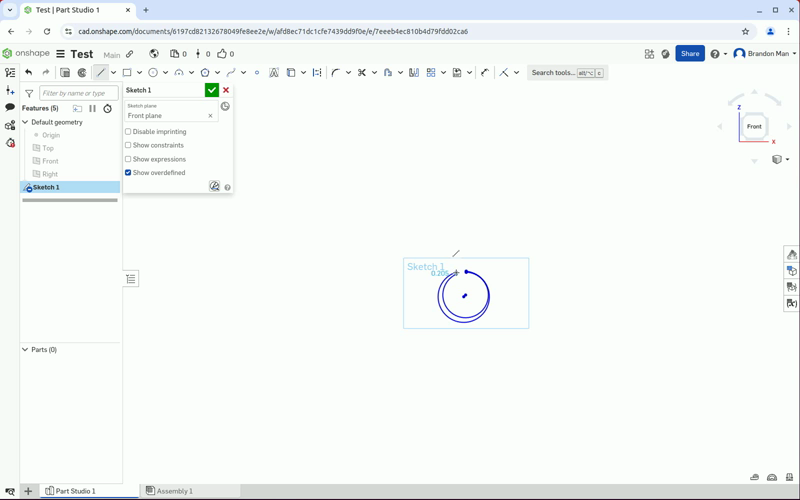
scroll(6)
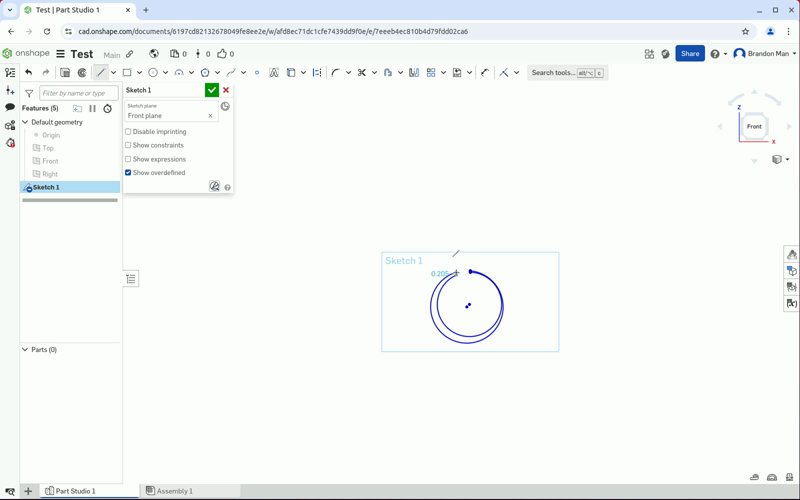
scroll(6)
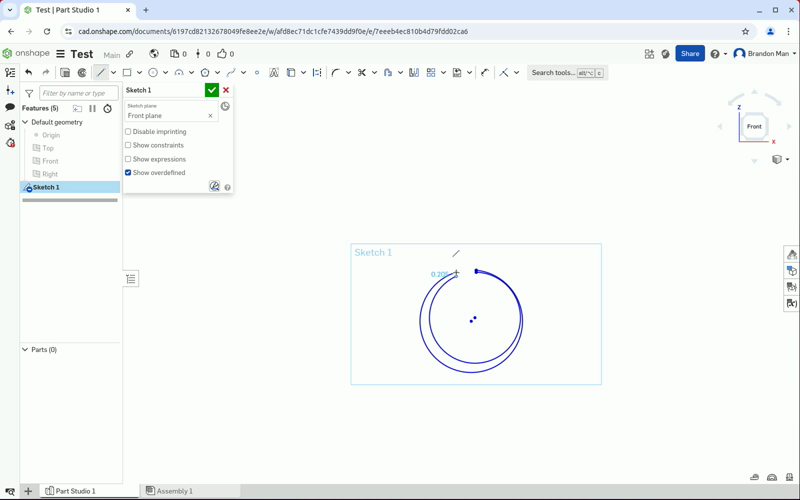
scroll(6)
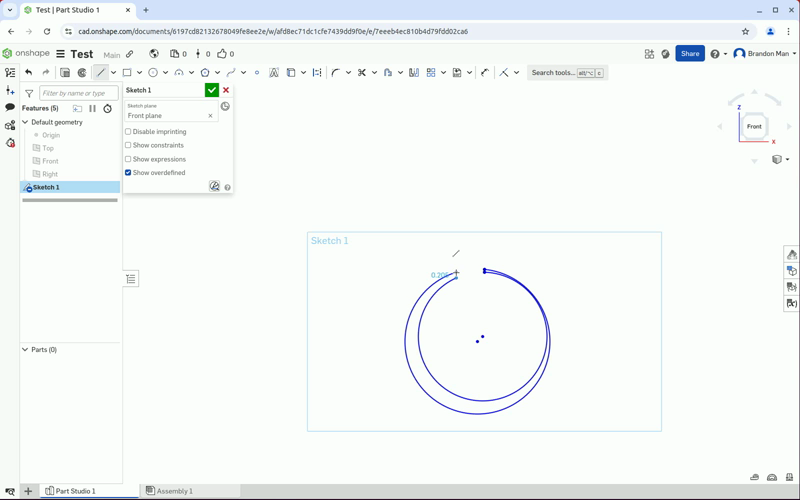
scroll(6)
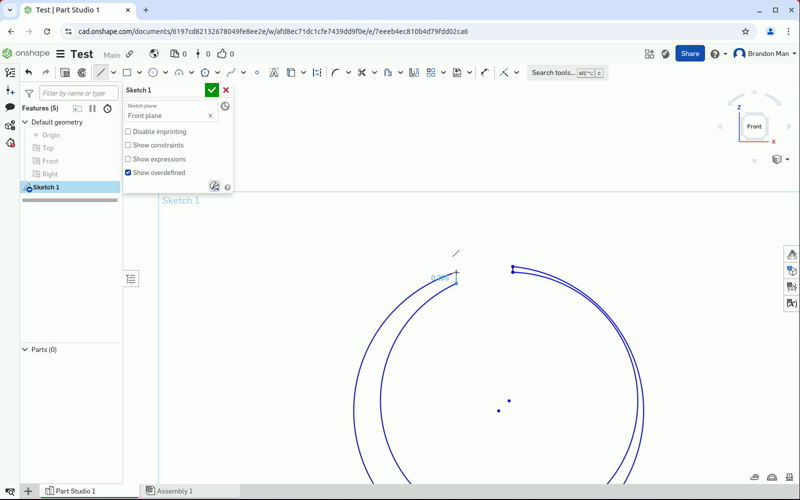
key_up(shift)
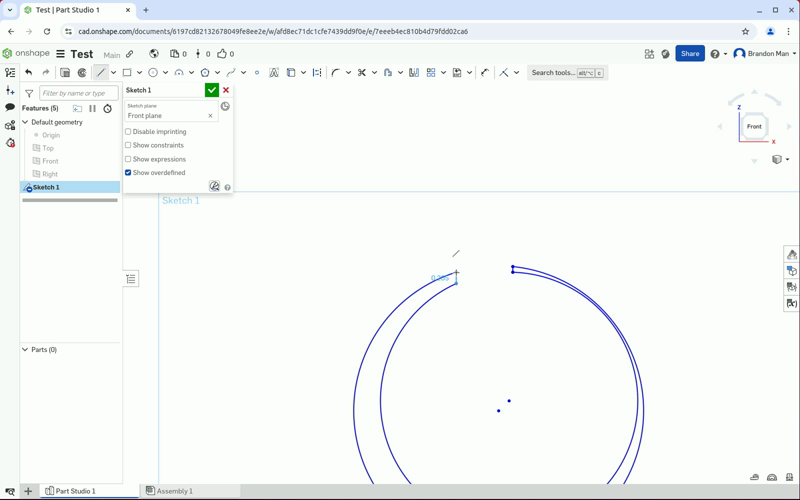
click(456, 272)
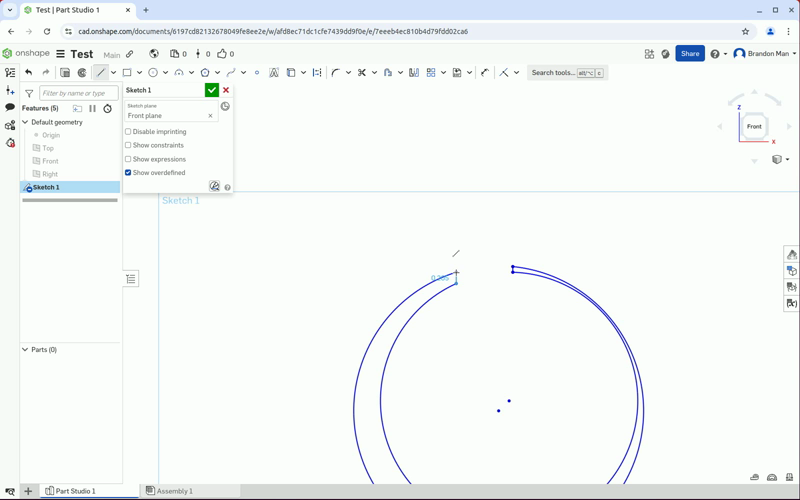
scroll(-6)
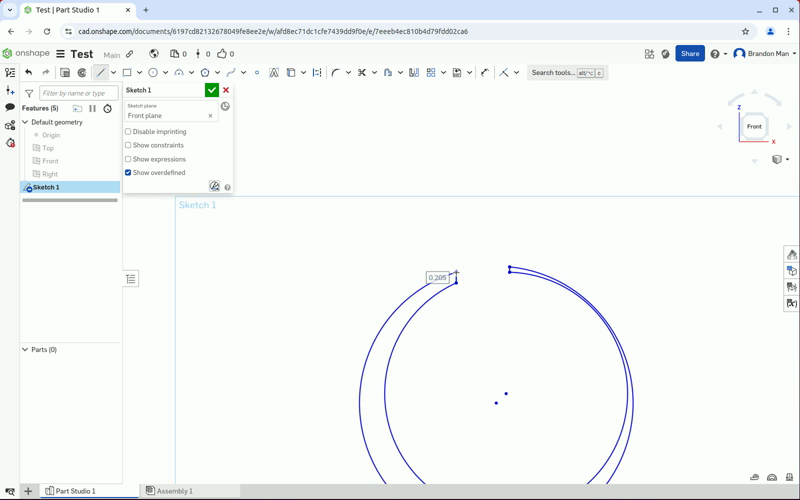
scroll(-6)
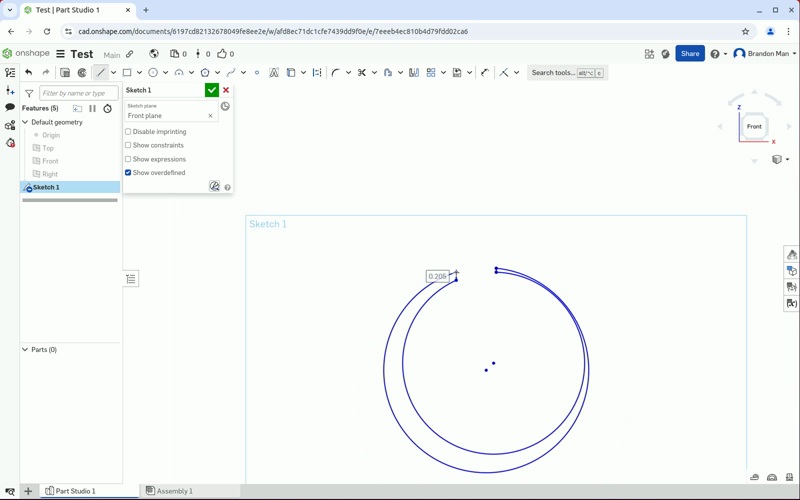
scroll(-6)
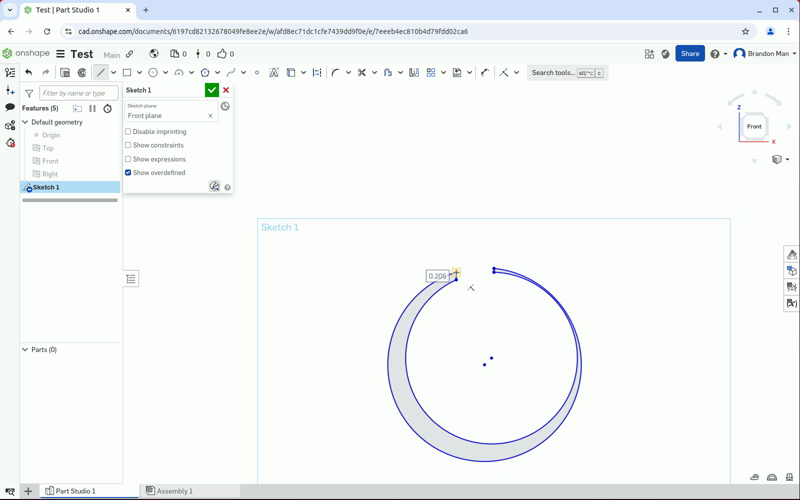
scroll(-6)
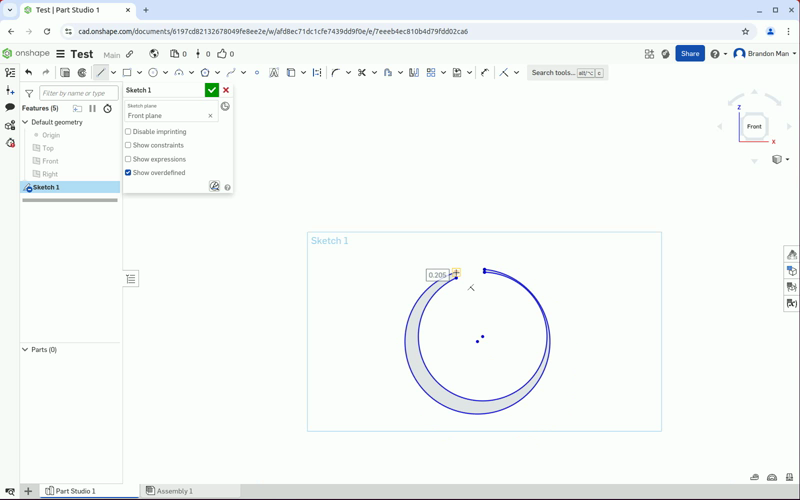
scroll(-6)
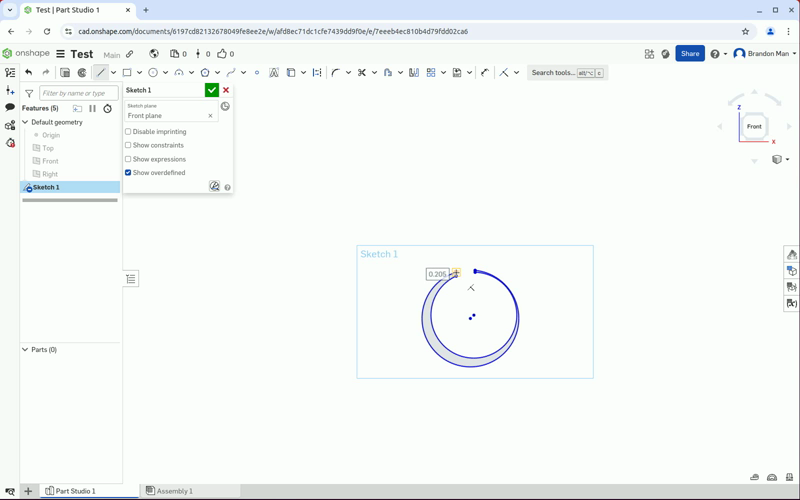
scroll(-6)
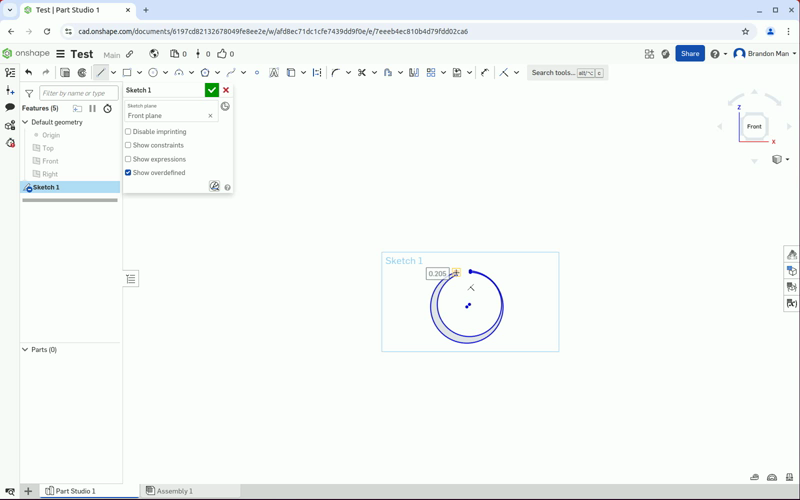
scroll(-6)
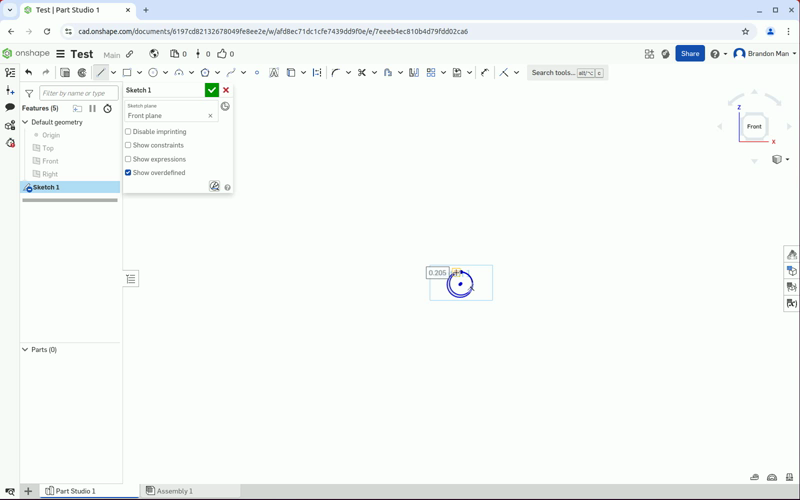
key(esc)
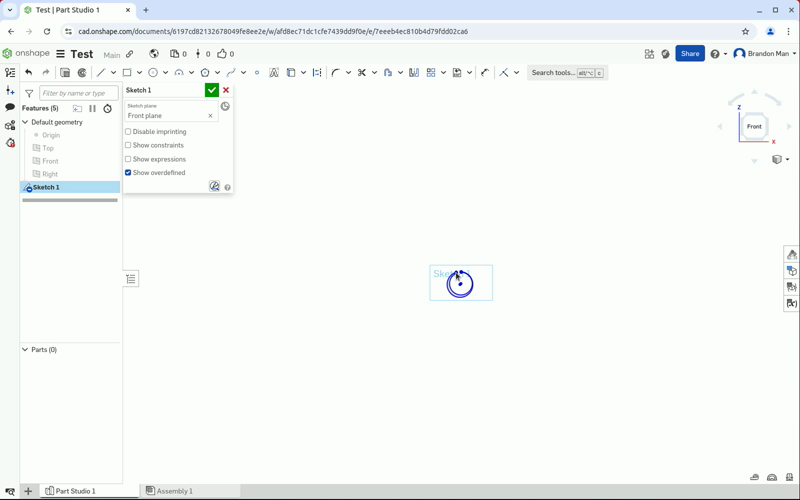
mouse_move(455, 294)
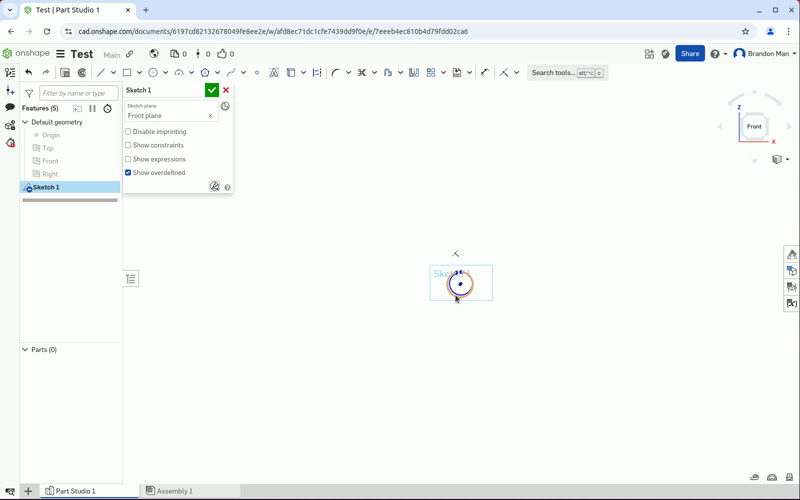
scroll(6)
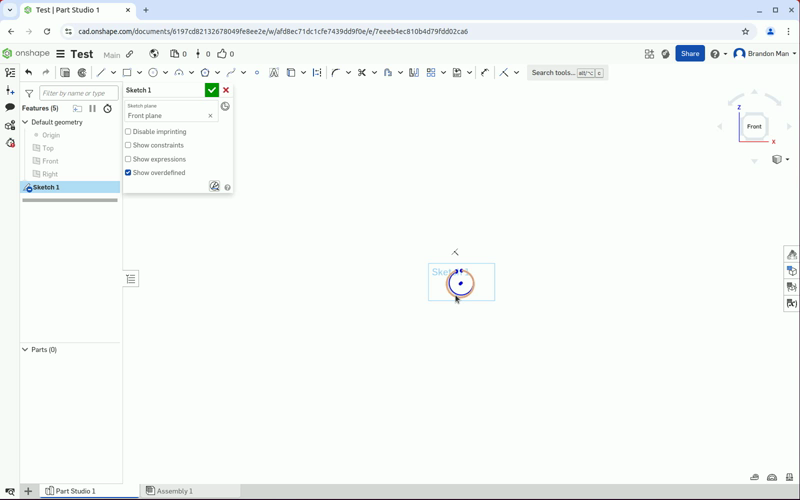
scroll(6)
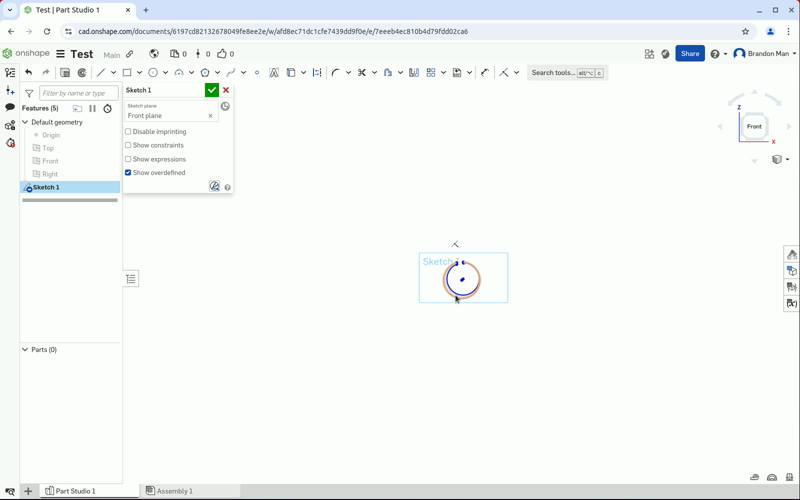
scroll(6)
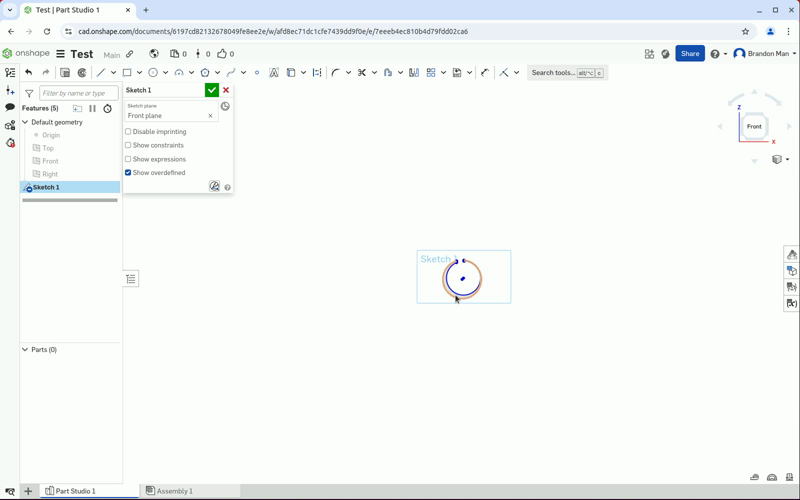
scroll(6)
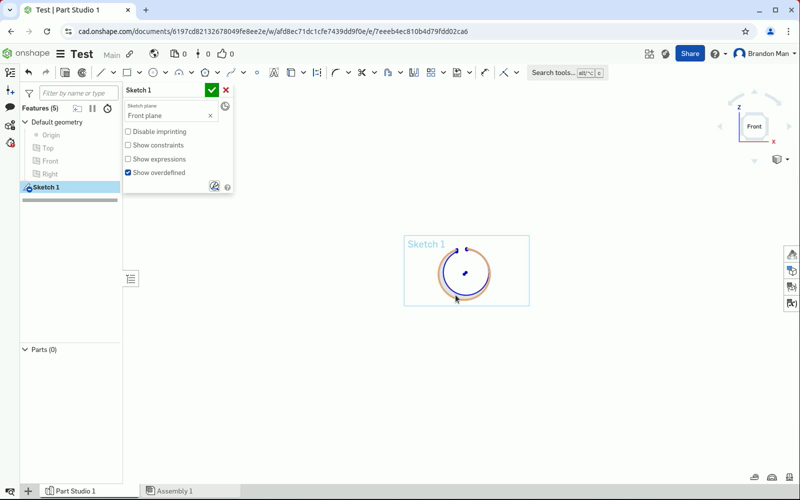
scroll(6)
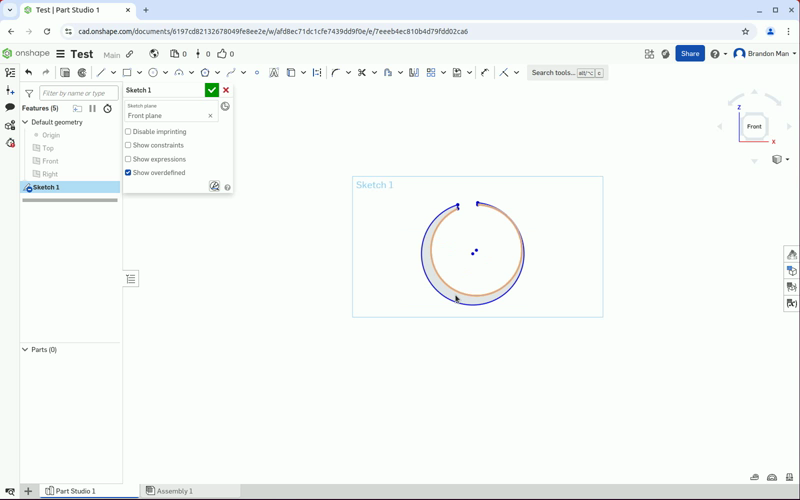
scroll(6)
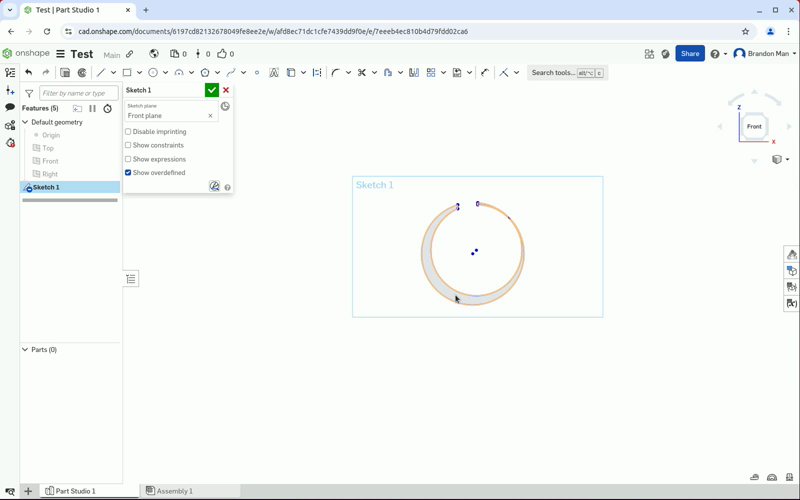
scroll(6)
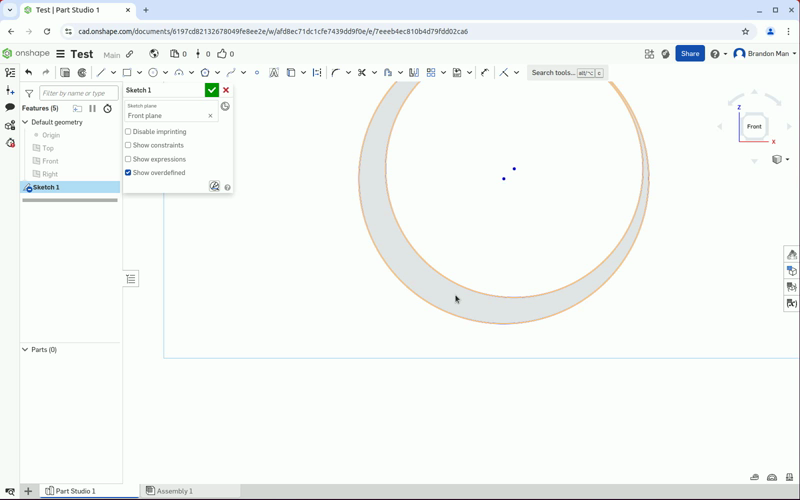
click(455, 294)
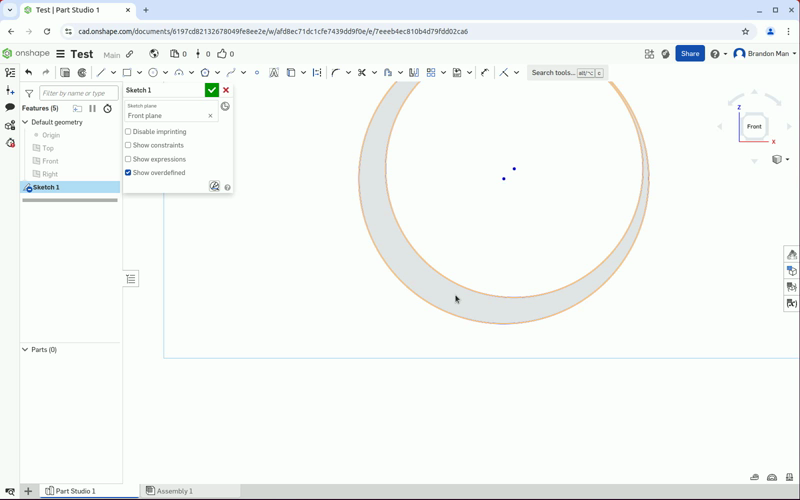
scroll(-6)
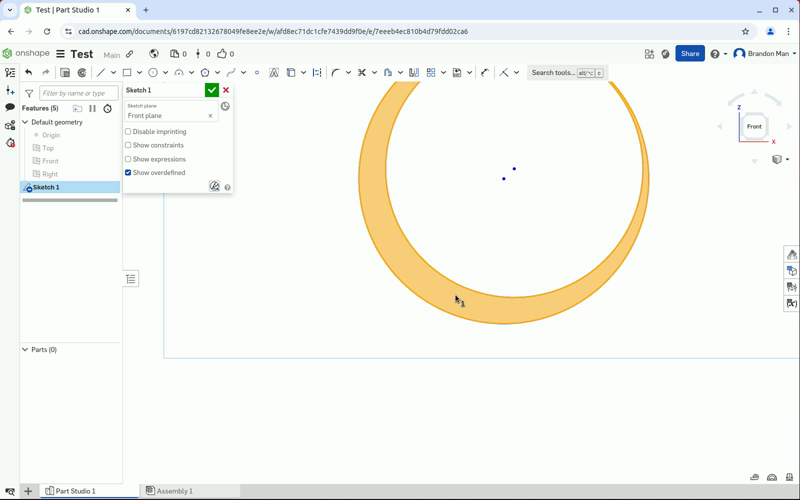
scroll(-6)
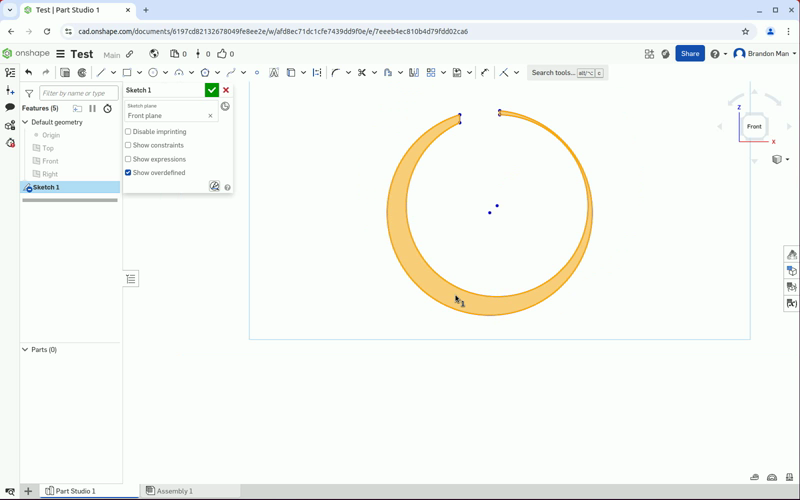
scroll(-6)
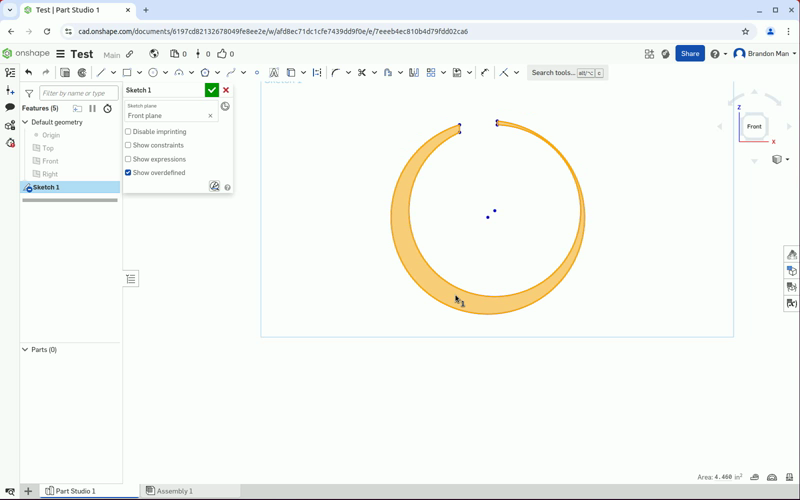
scroll(-6)
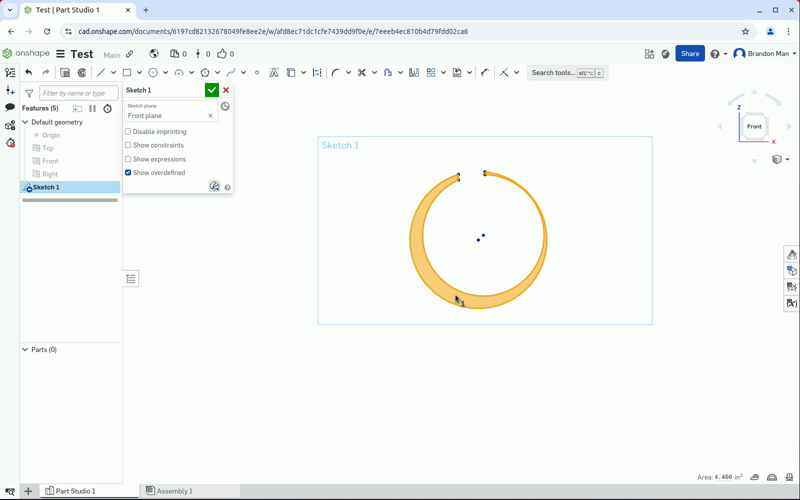
scroll(-6)
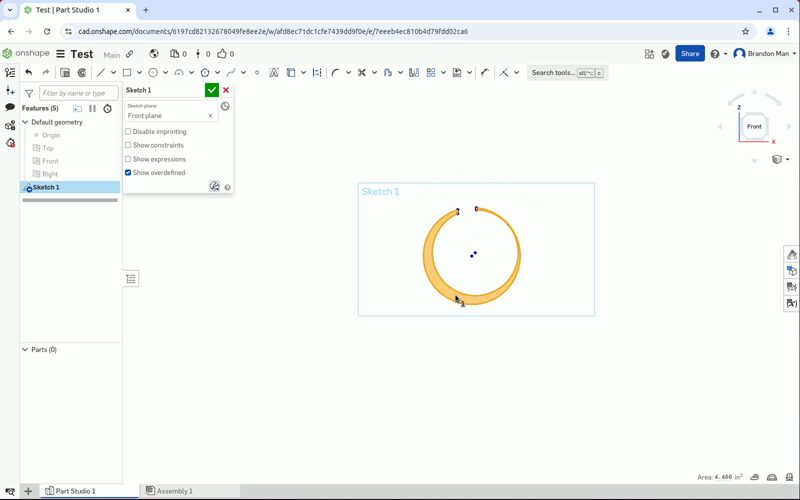
scroll(-6)
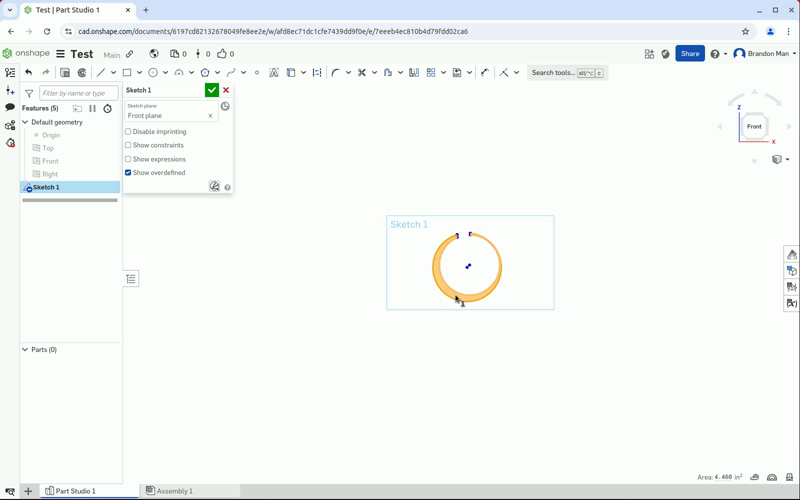
scroll(-6)
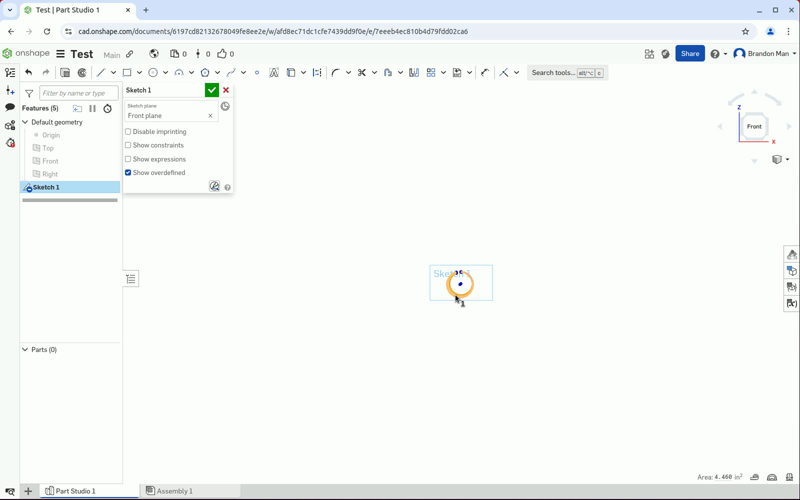
mouse_move(73, 352)
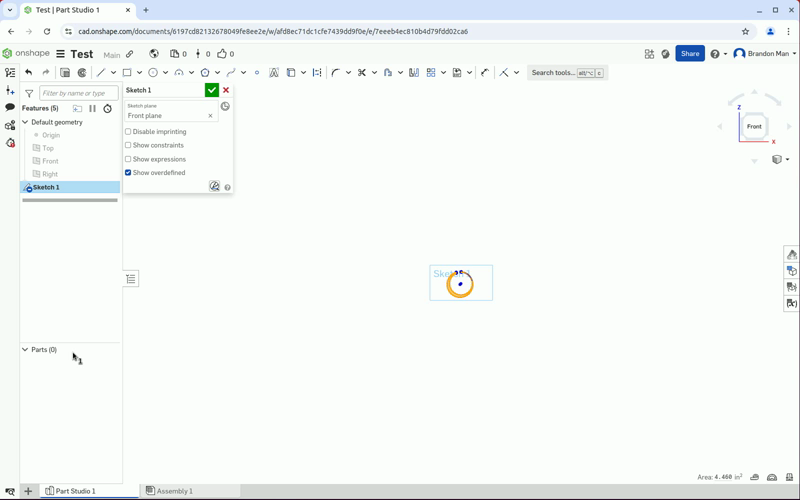
key(shift+y)
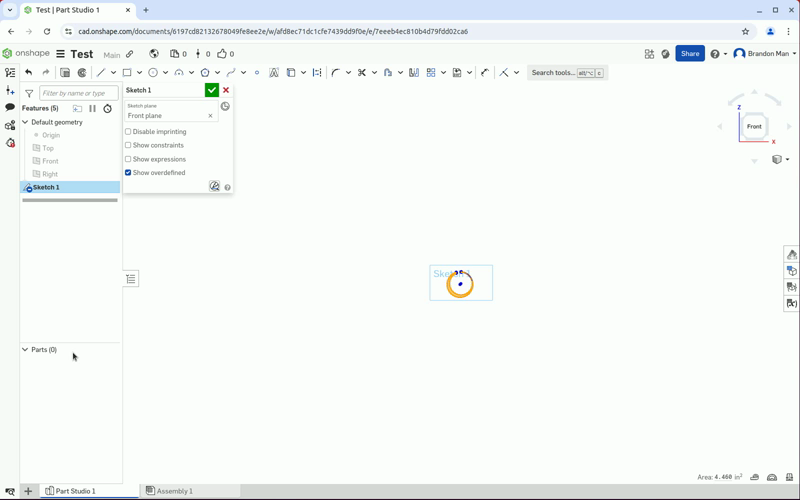
key(shift+e)
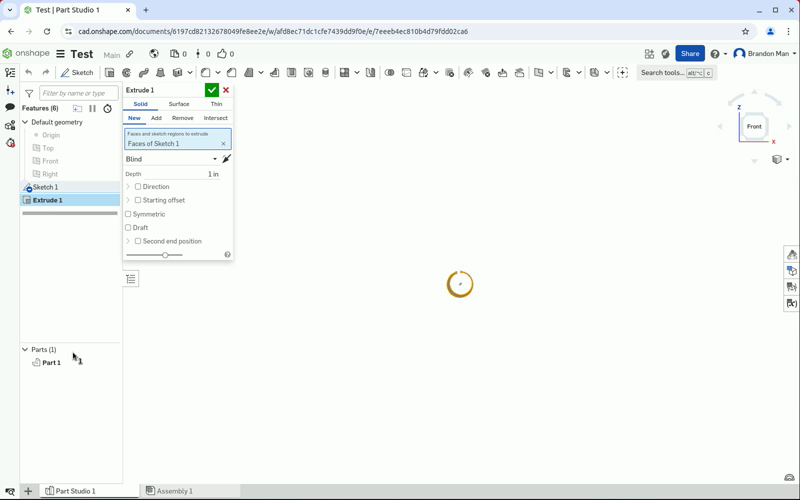
mouse_move(143, 106)
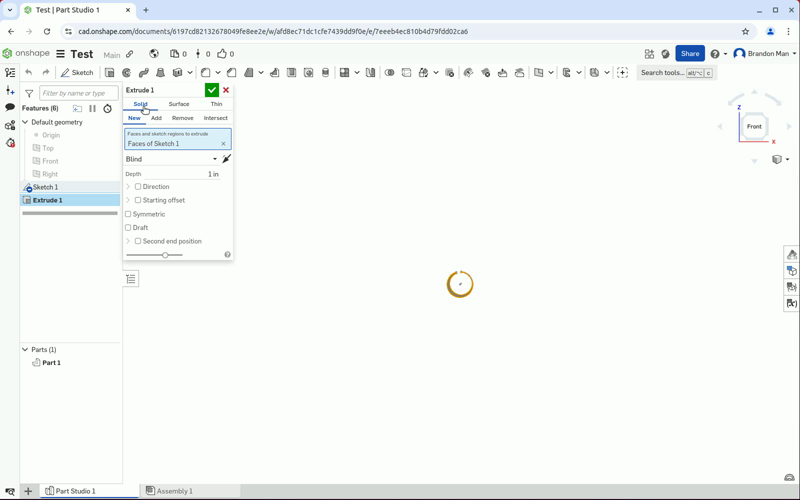
click(143, 106)
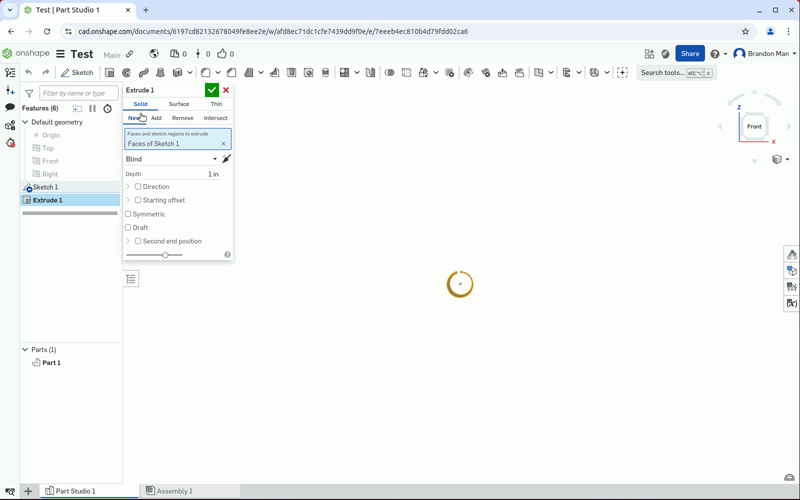
mouse_move(137, 120)
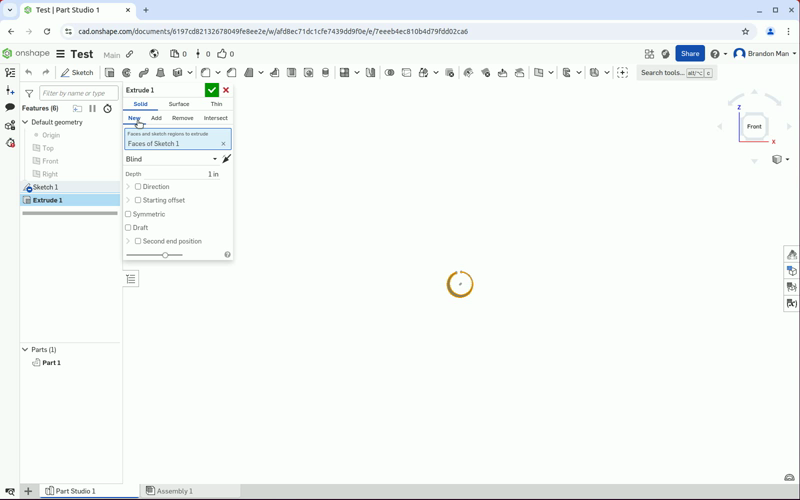
click(137, 120)
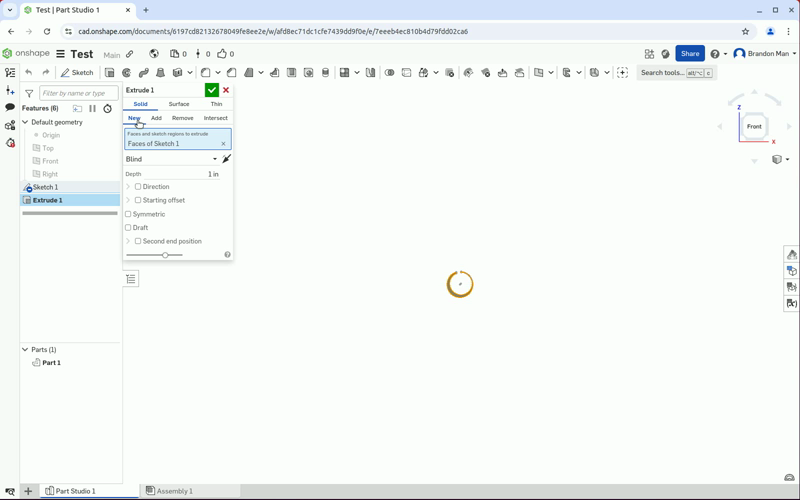
key(tab, 4)
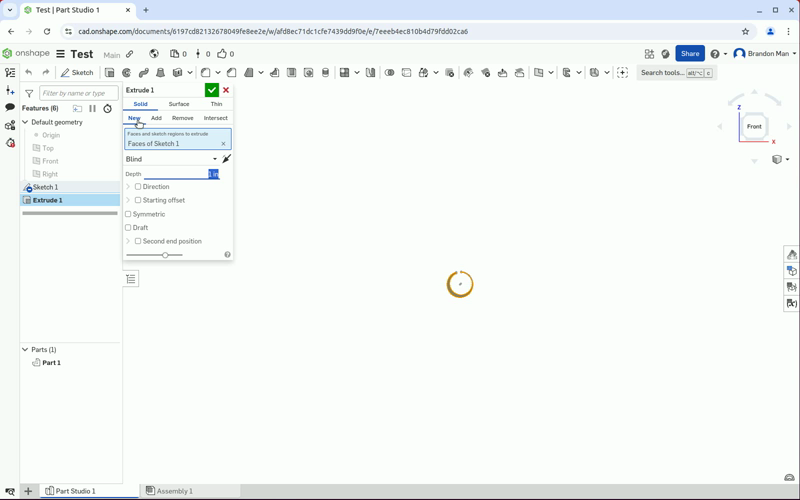
text(22.868)
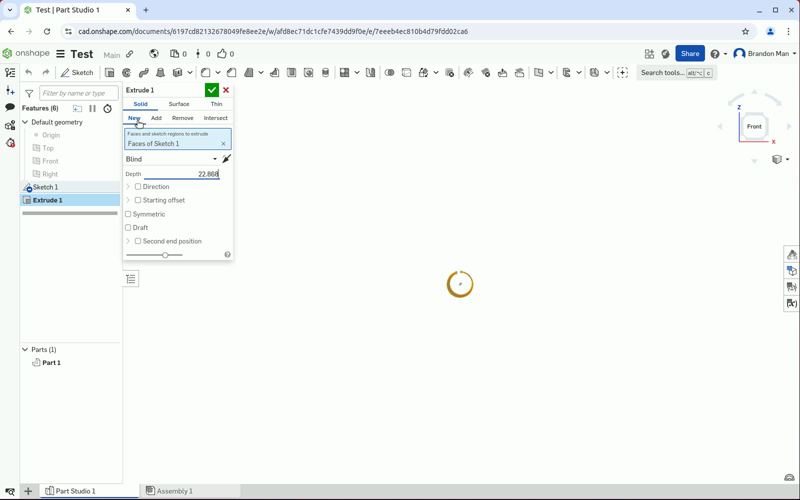
key(enter)
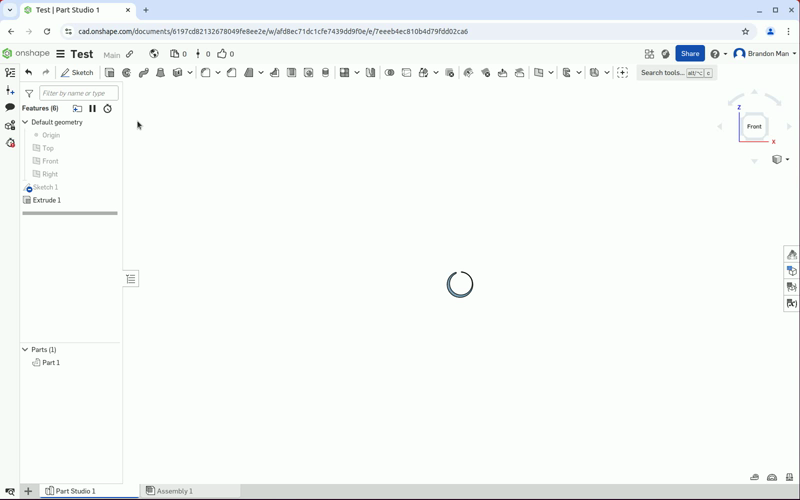
key(shift+h)
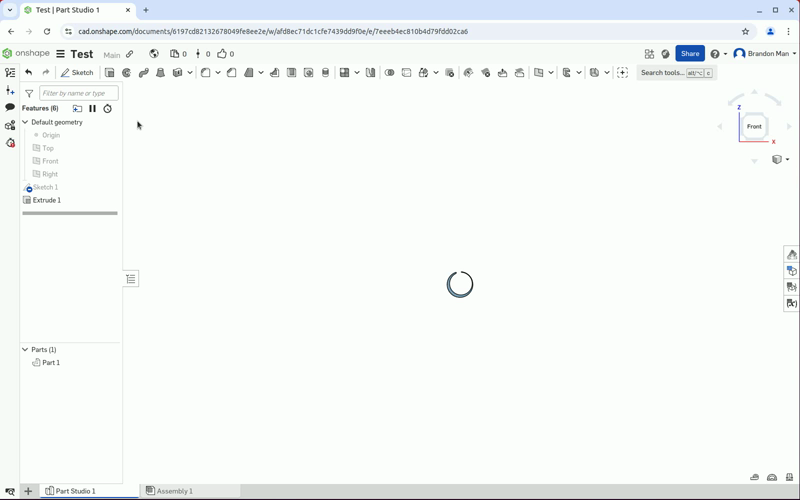
key(shift+h)
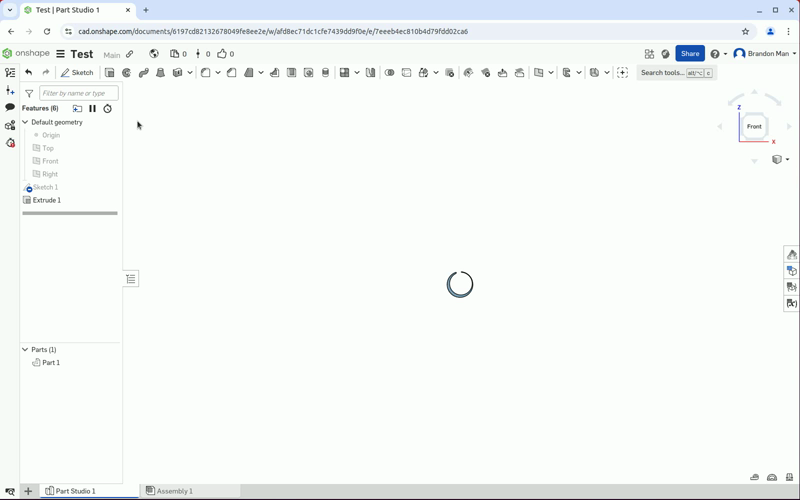
mouse_move(73, 189)
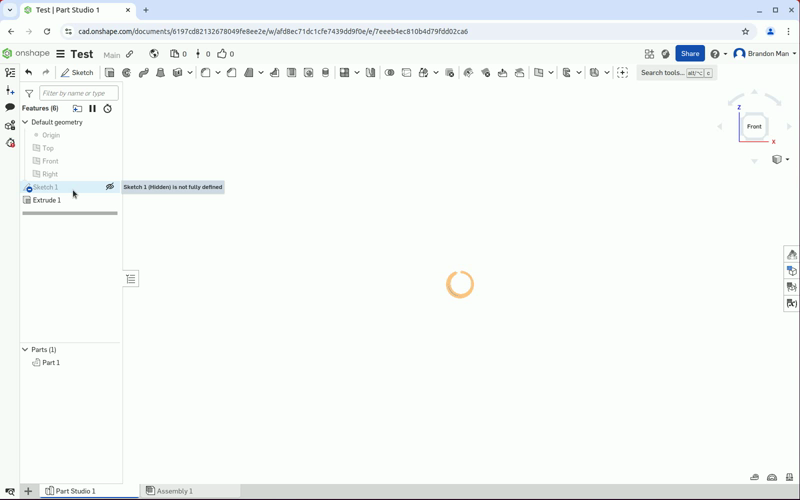
click(73, 189)
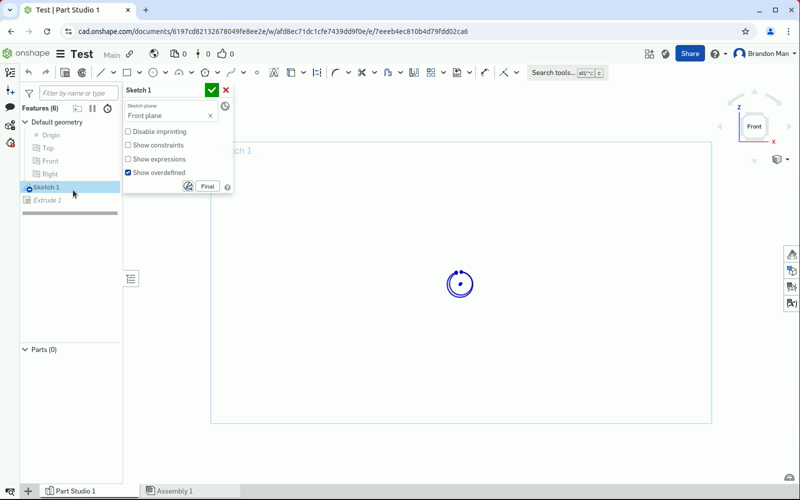
mouse_move(229, 92)
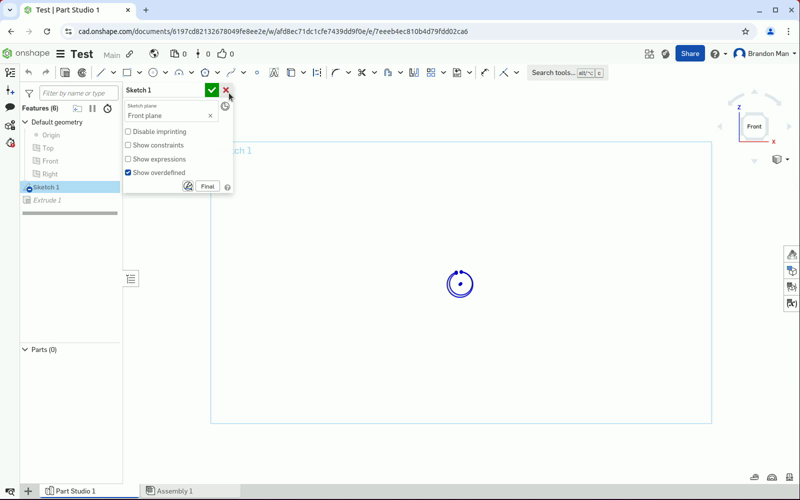
click(229, 92)
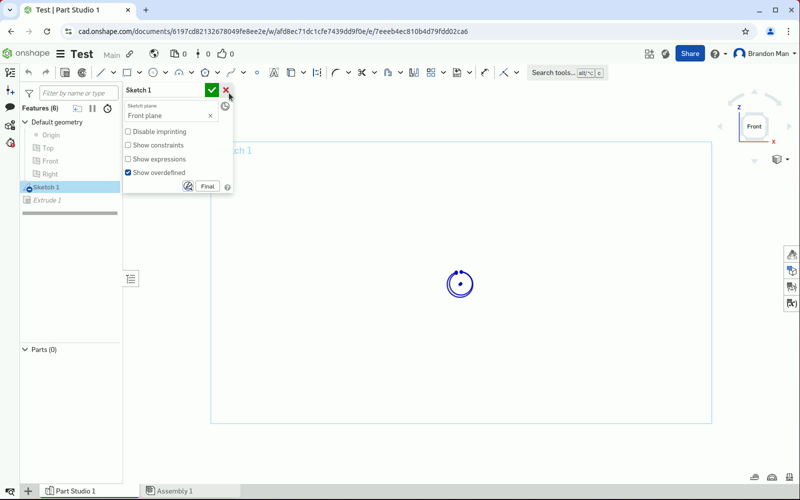
key(shift+s)
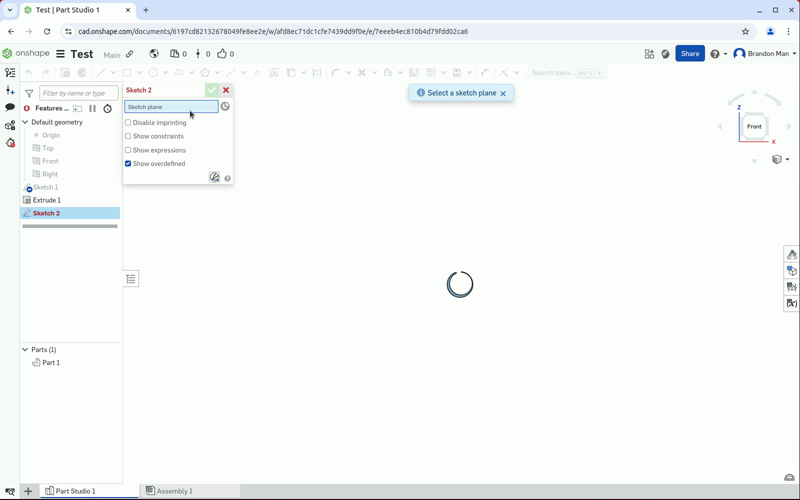
mouse_move(73, 163)
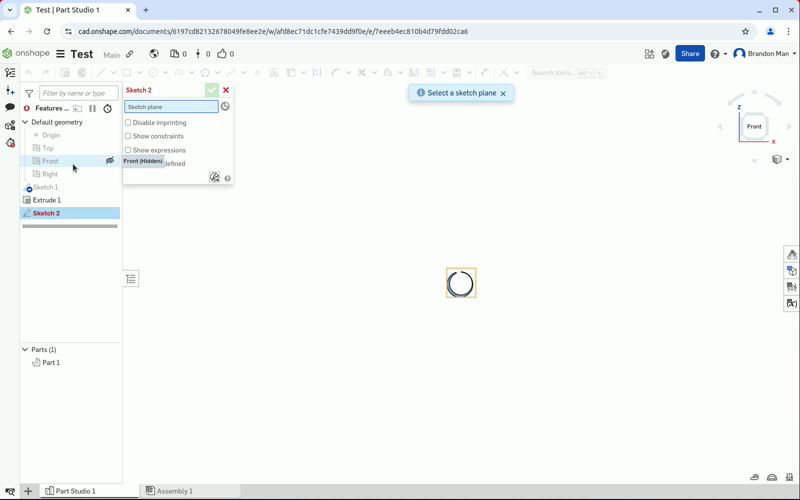
click(73, 163)
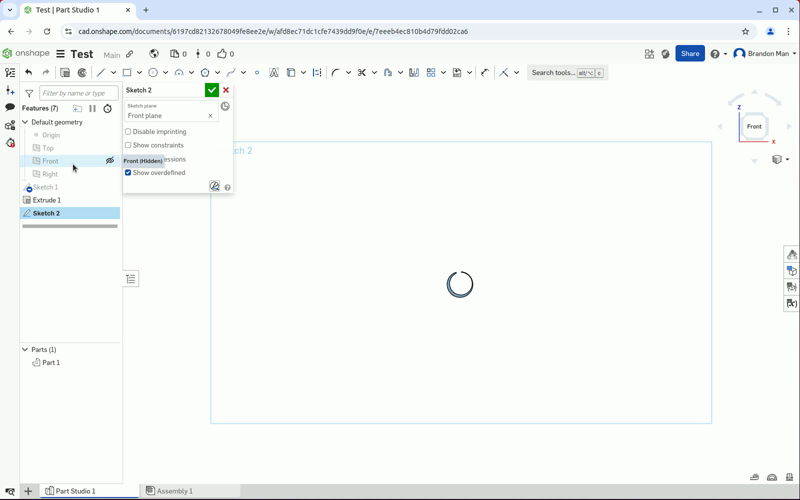
mouse_move(73, 352)
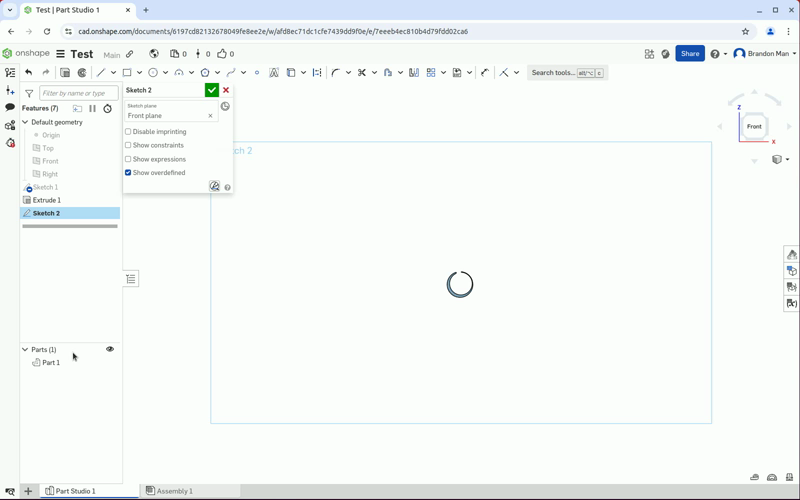
key(y)
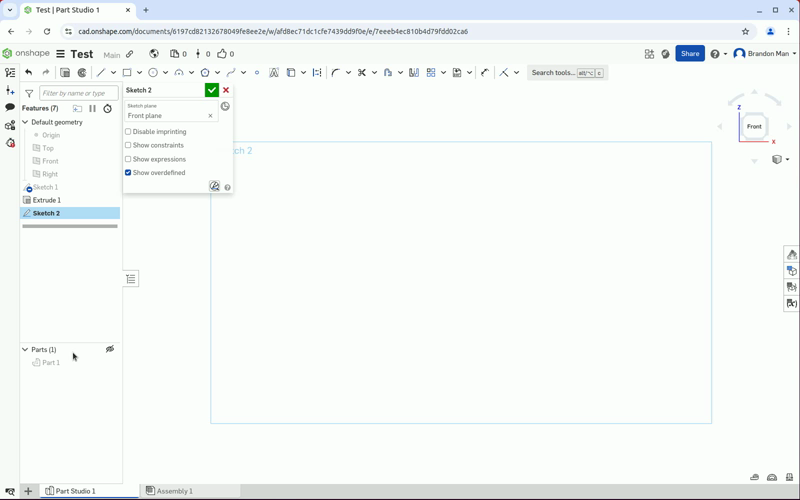
key(l)
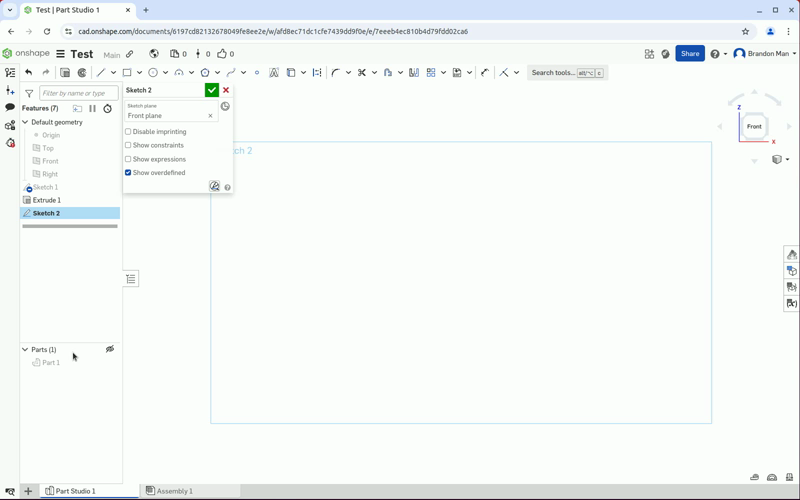
key_down(shift)
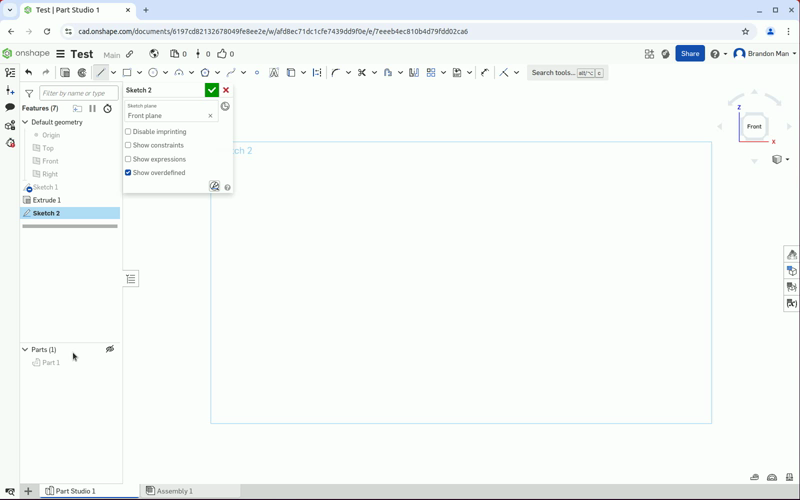
mouse_move(456, 272)
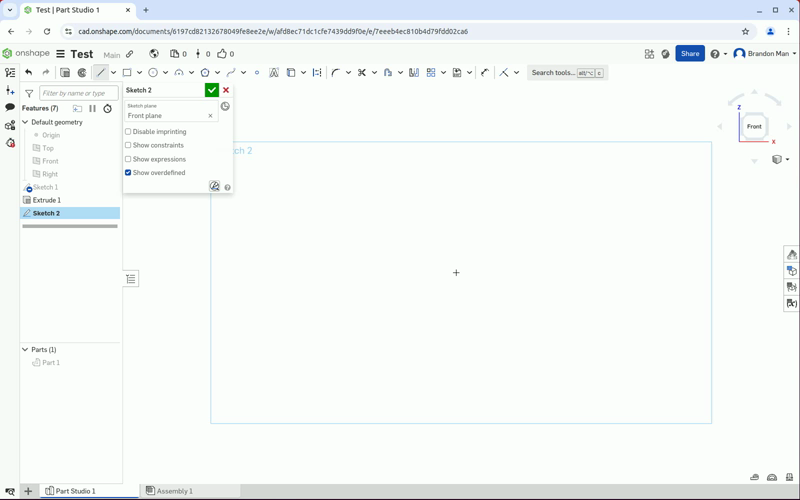
click(456, 272)
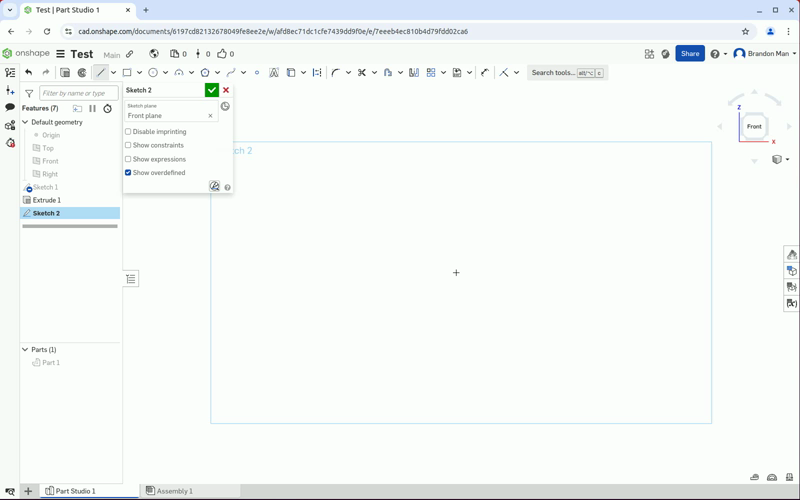
key_up(shift)
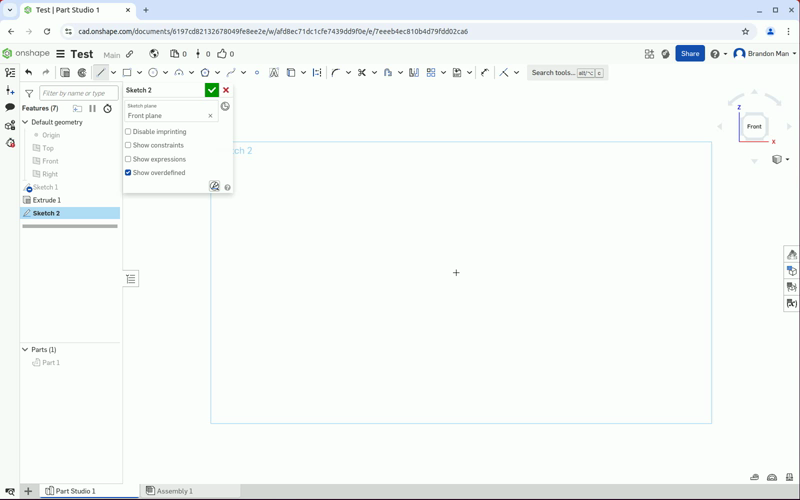
key_down(shift)
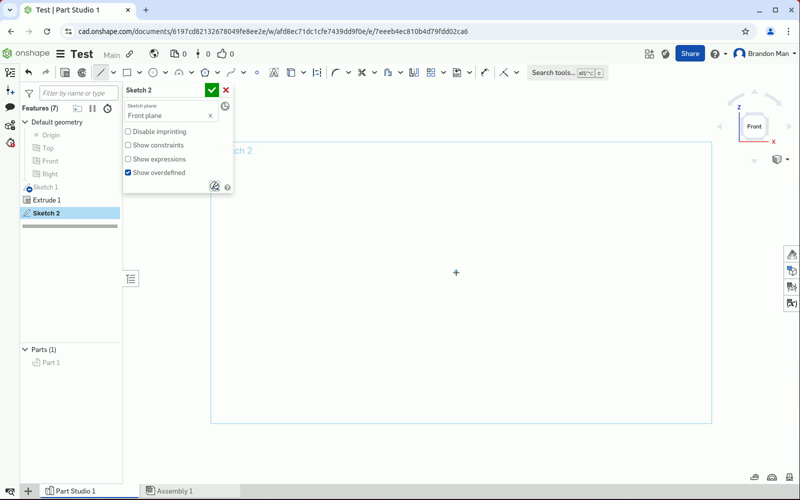
mouse_move(486, 272)
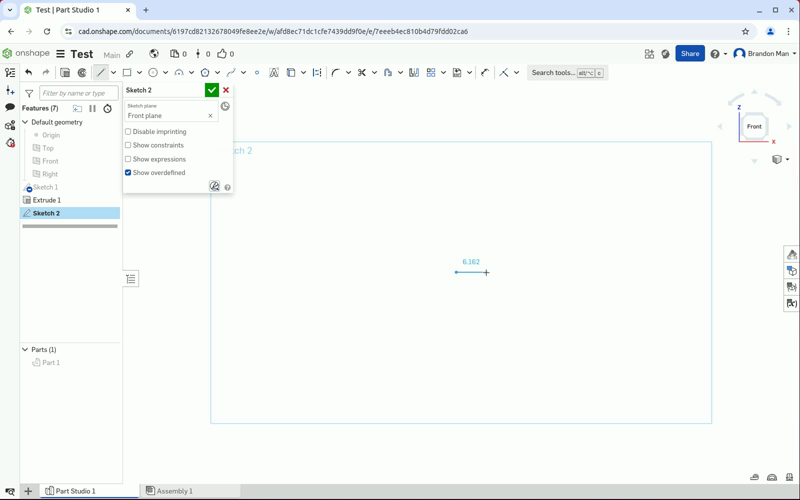
mouse_move(456, 273)
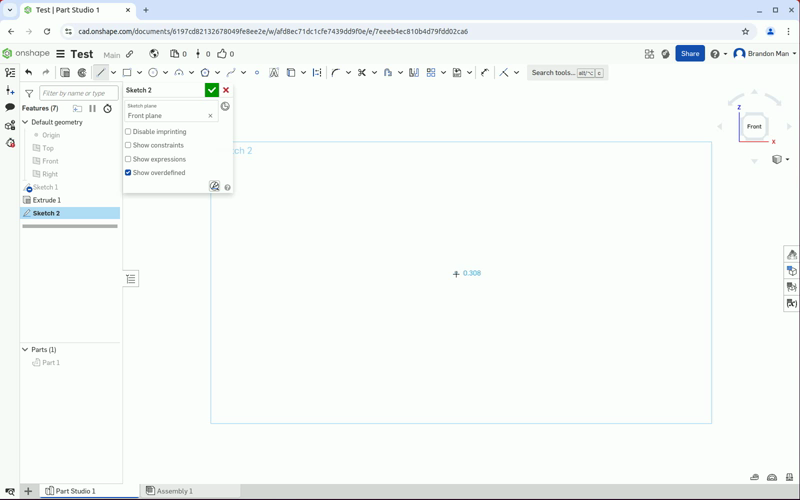
scroll(6)
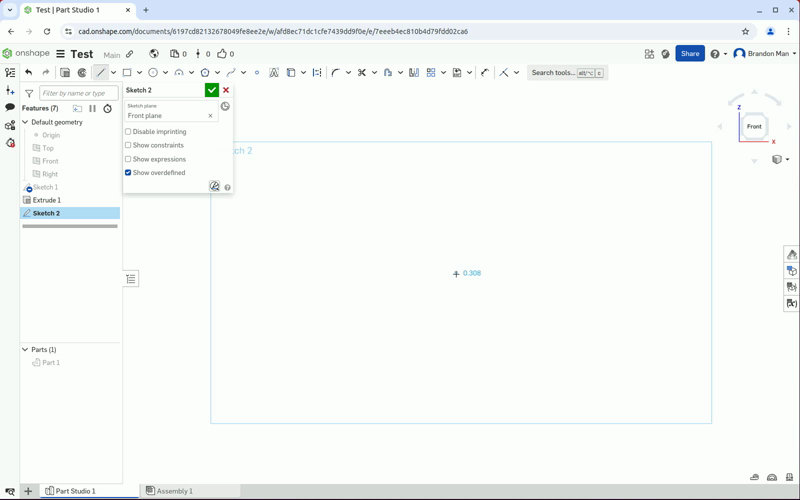
scroll(6)
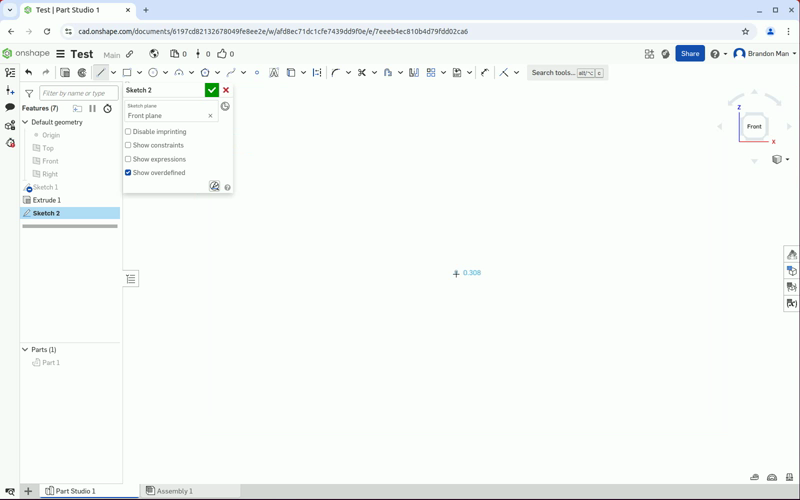
scroll(6)
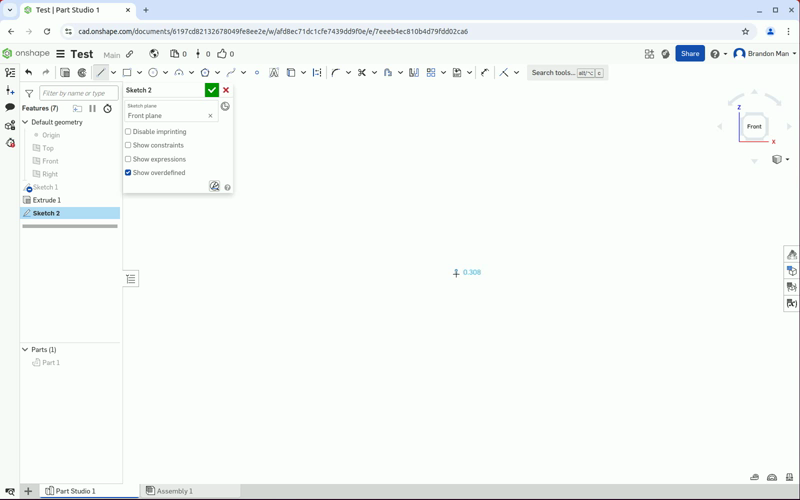
scroll(6)
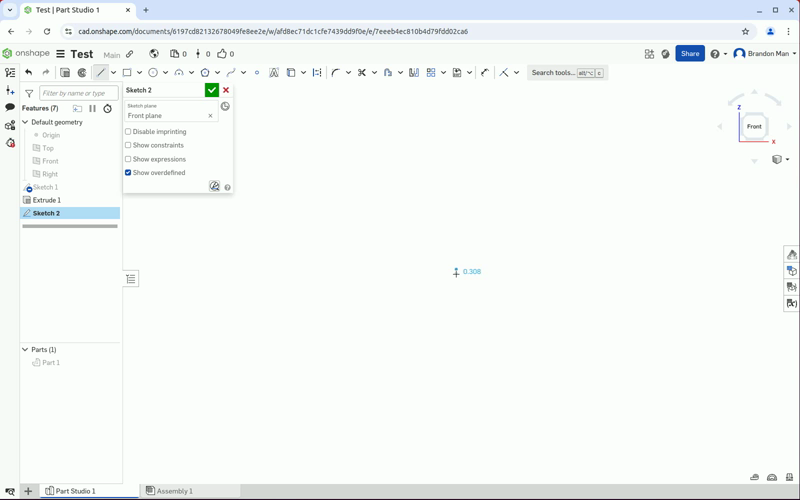
scroll(6)
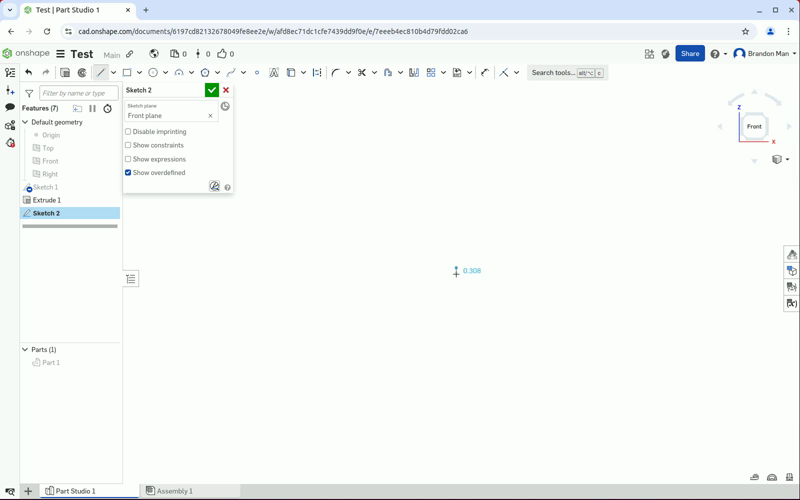
scroll(6)
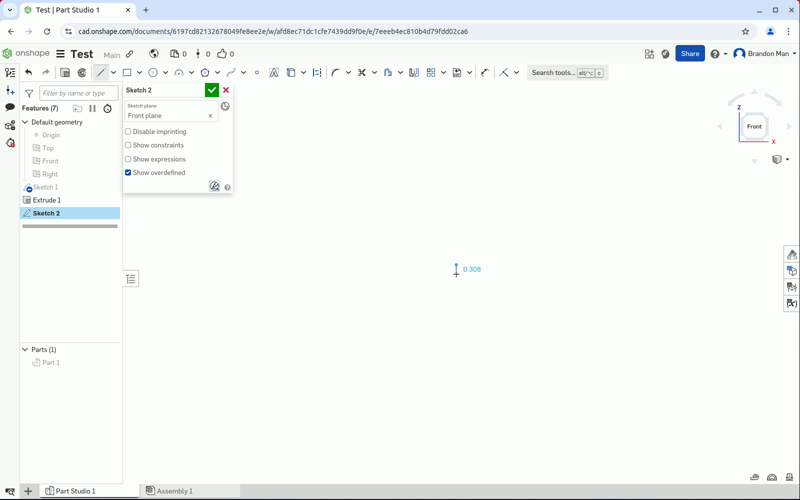
scroll(6)
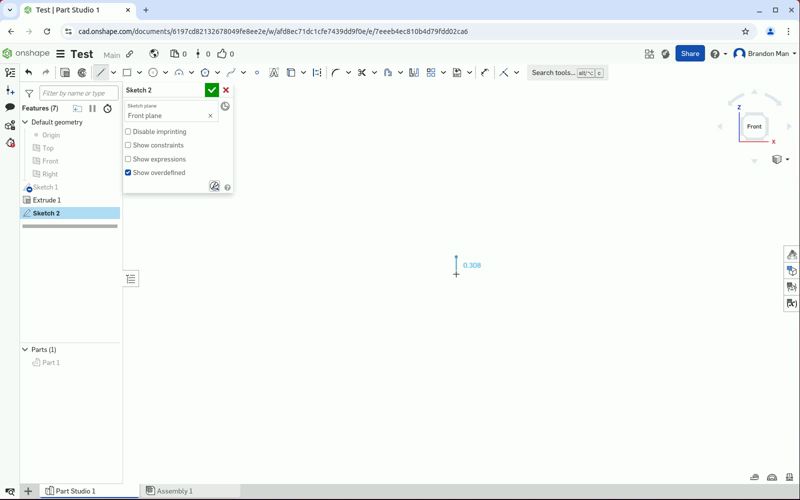
click(456, 273)
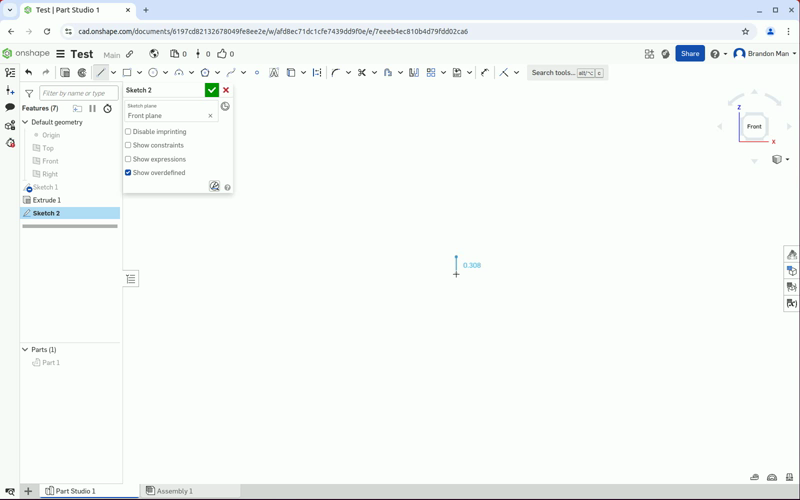
scroll(-6)
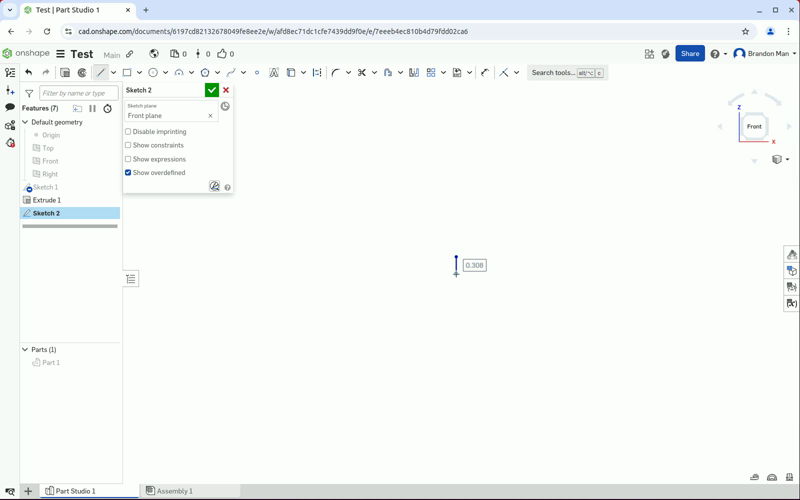
scroll(-6)
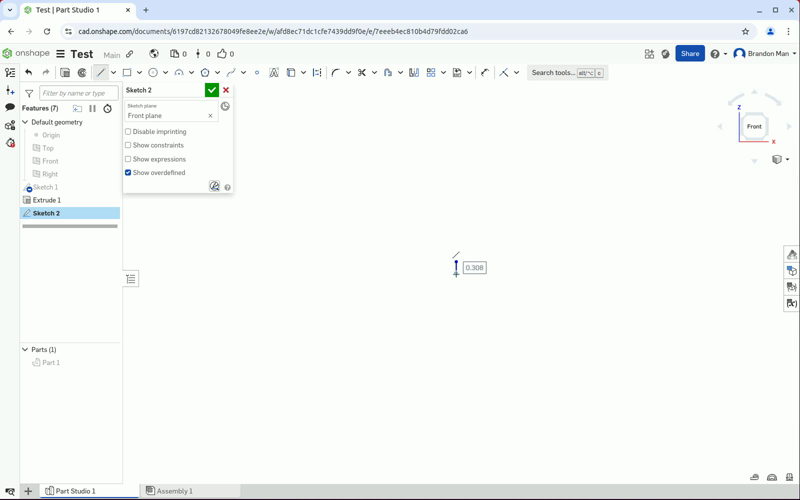
scroll(-6)
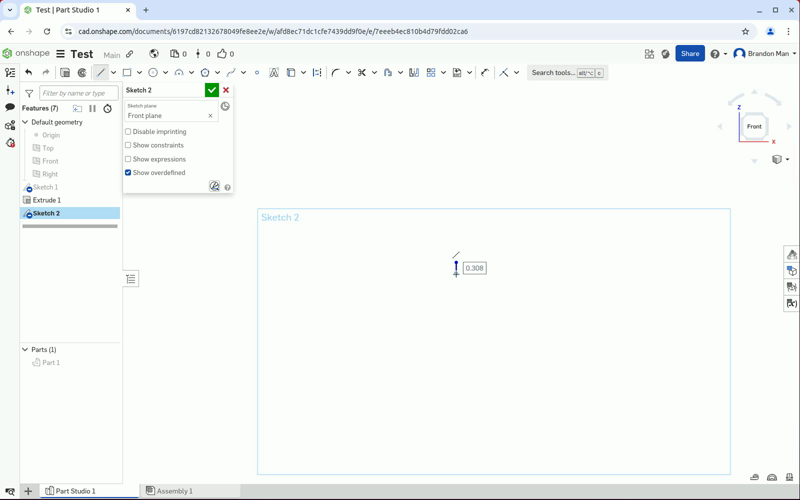
scroll(-6)
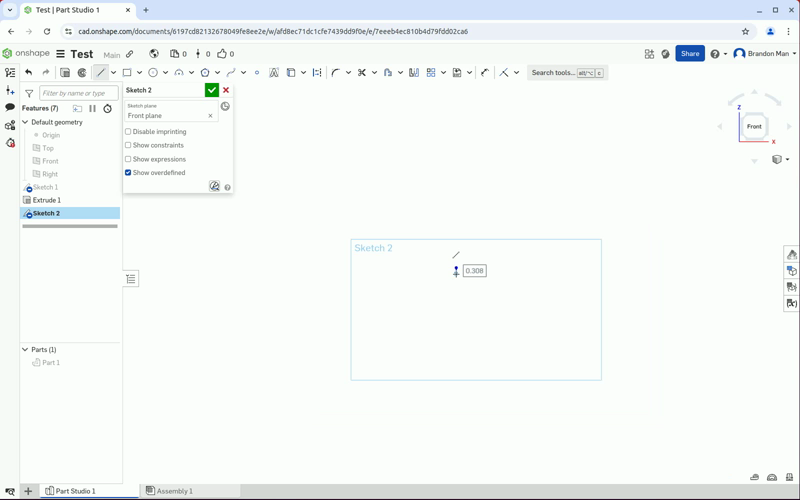
scroll(-6)
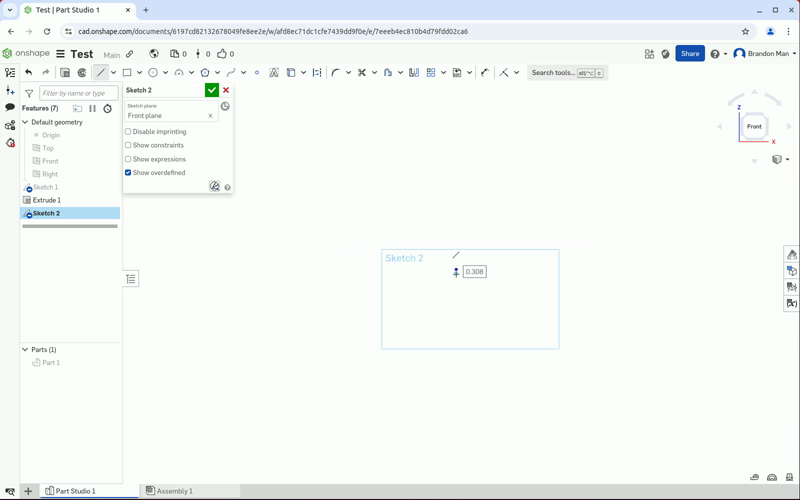
scroll(-6)
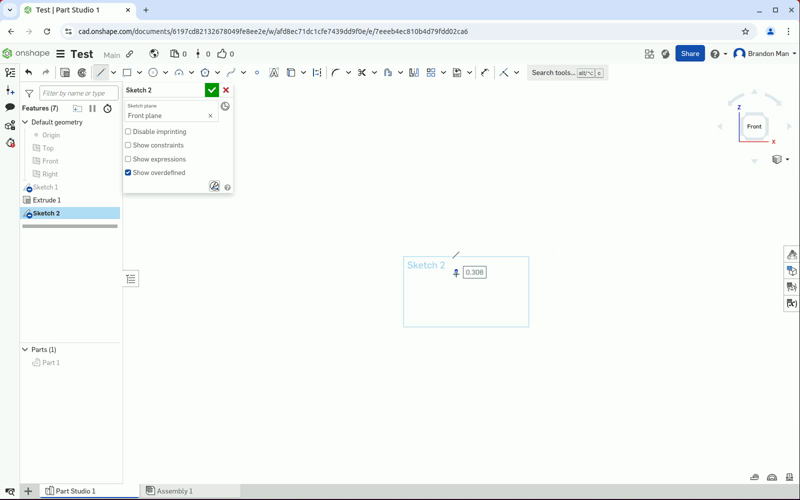
scroll(-6)
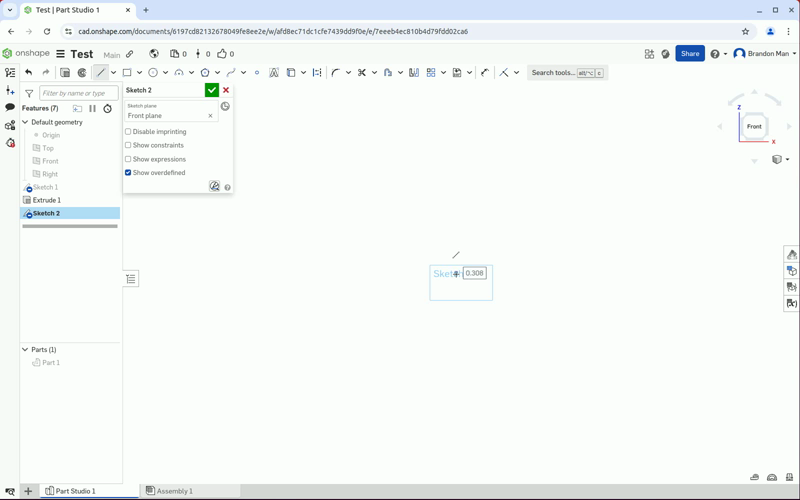
key_up(shift)
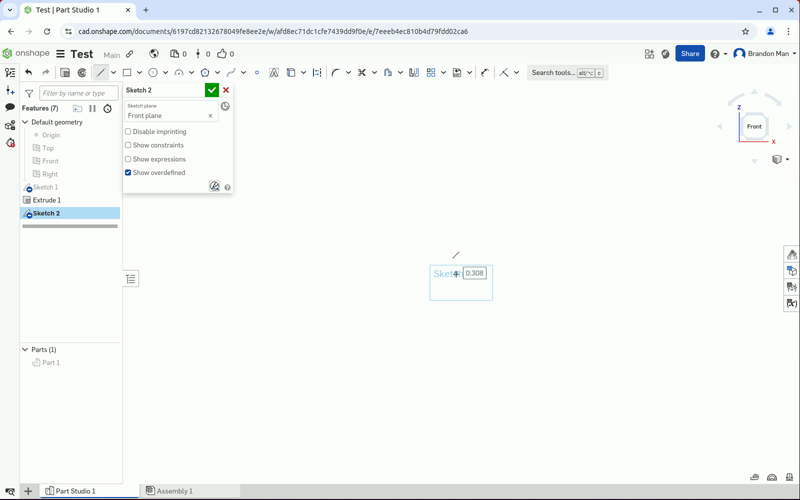
key(esc)
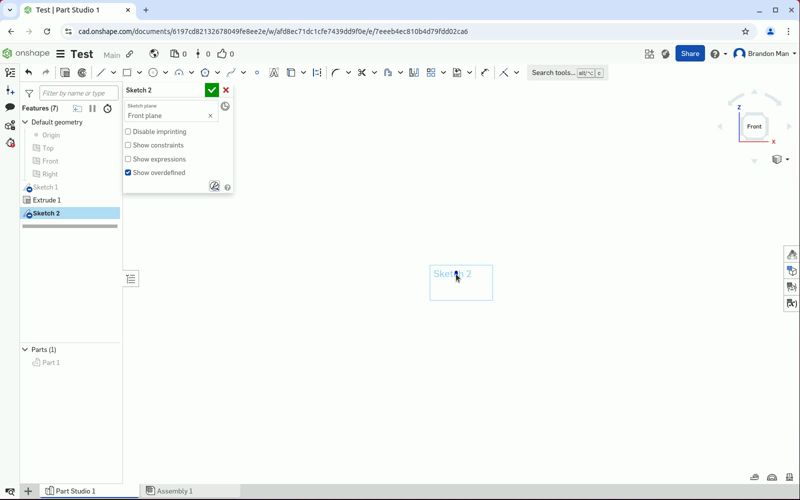
key(a)
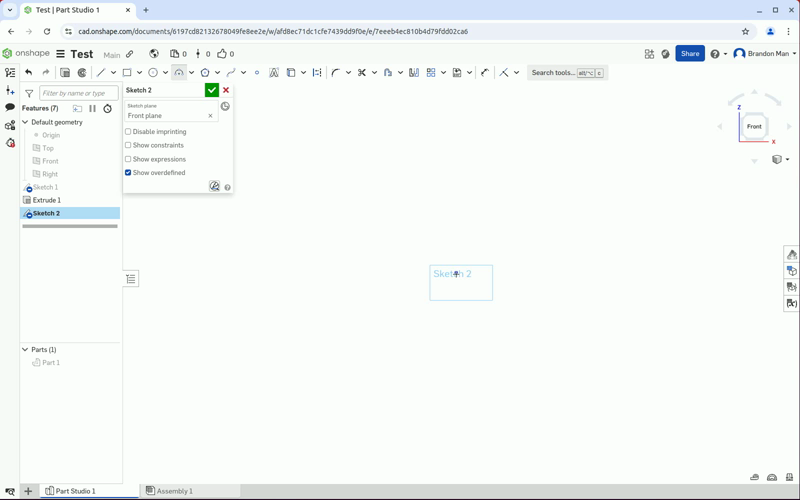
mouse_move(456, 273)
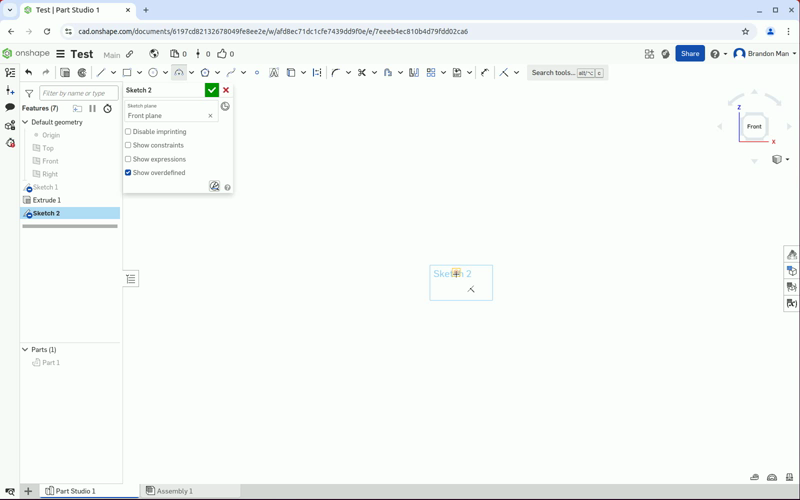
scroll(6)
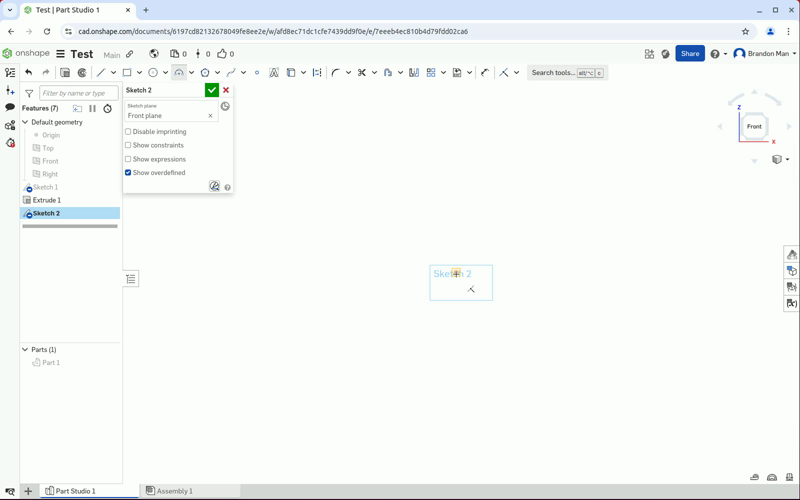
scroll(6)
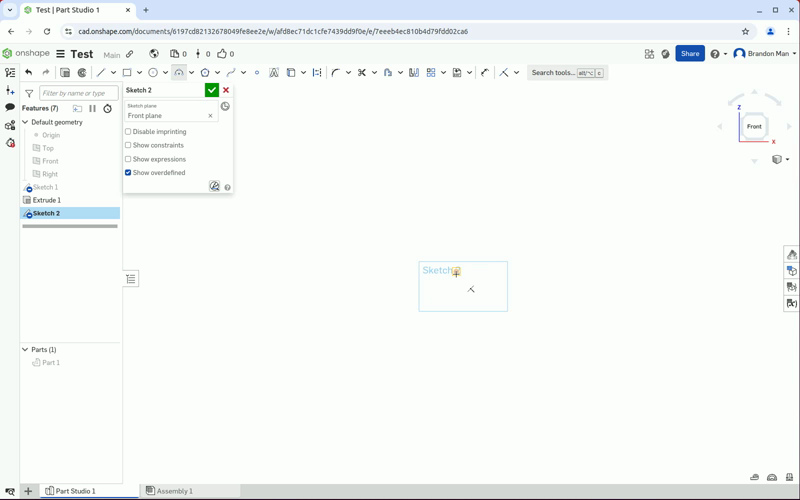
scroll(6)
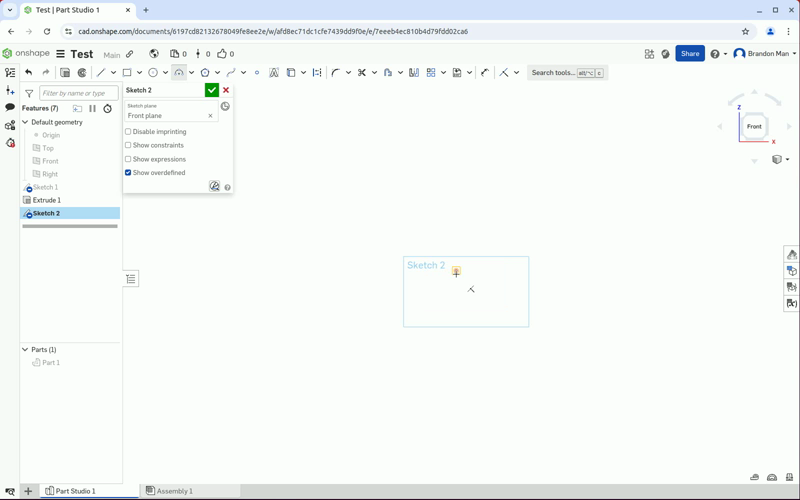
scroll(6)
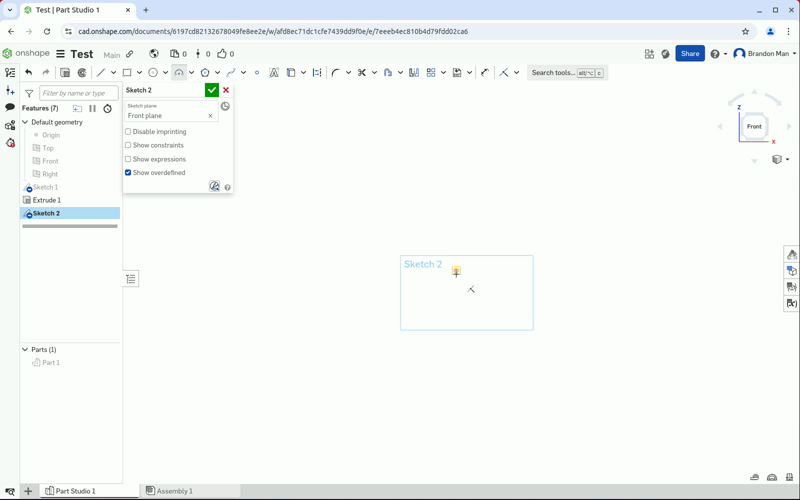
scroll(6)
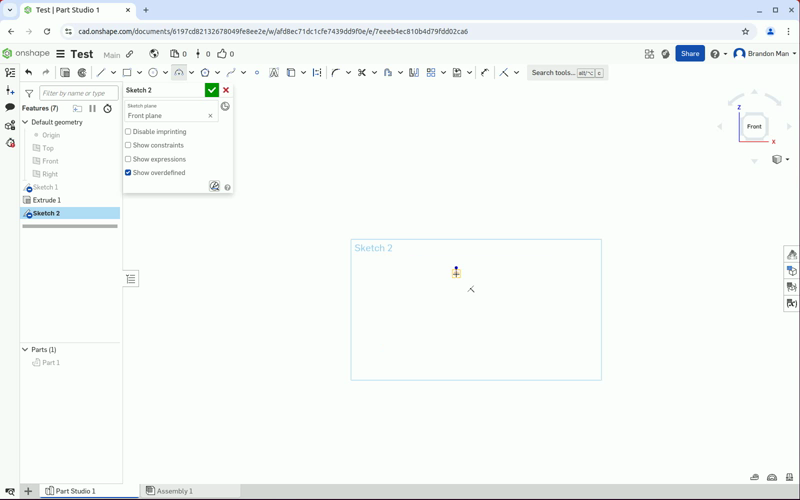
scroll(6)
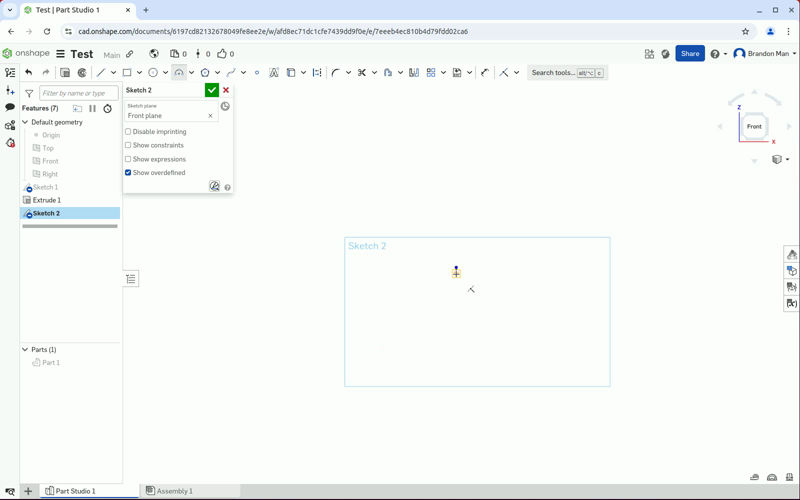
scroll(6)
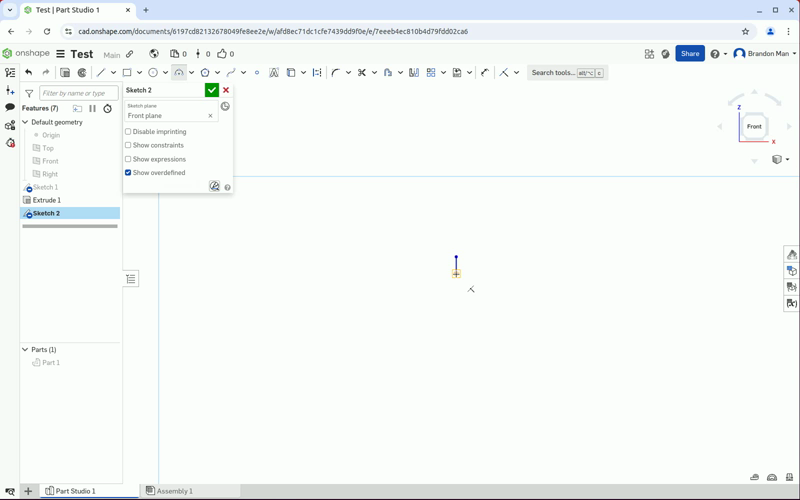
click(456, 273)
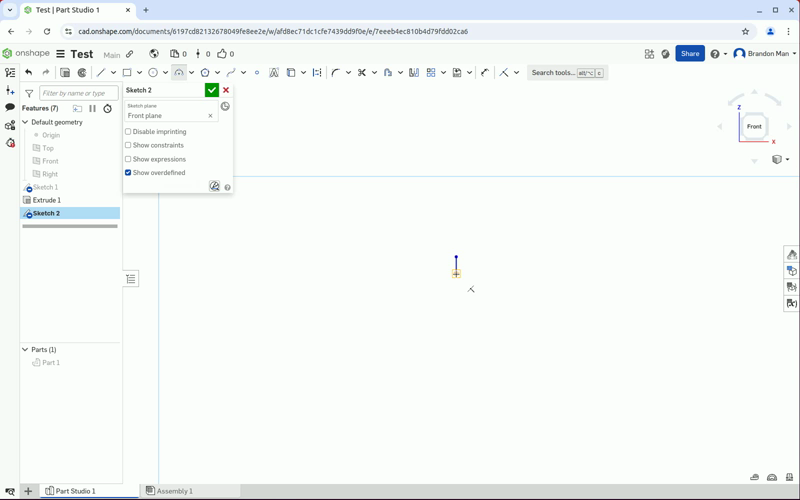
scroll(-6)
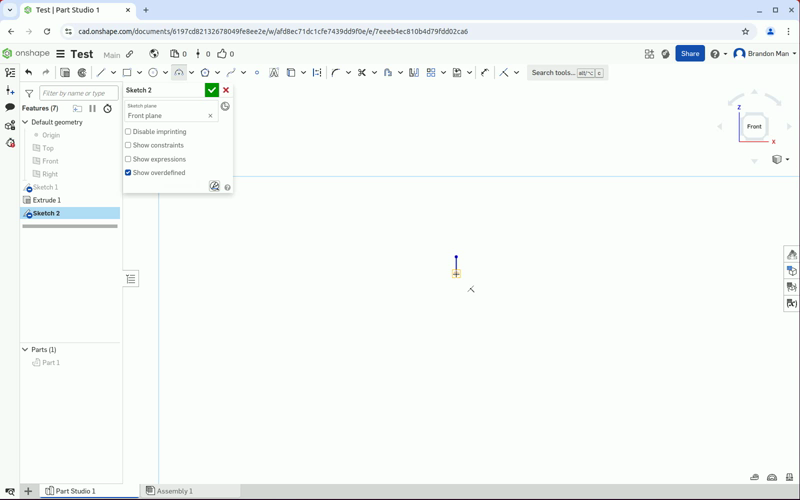
scroll(-6)
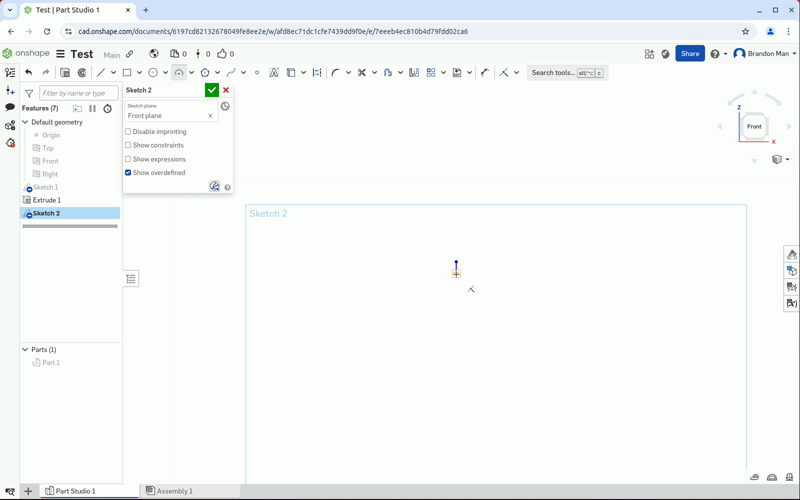
scroll(-6)
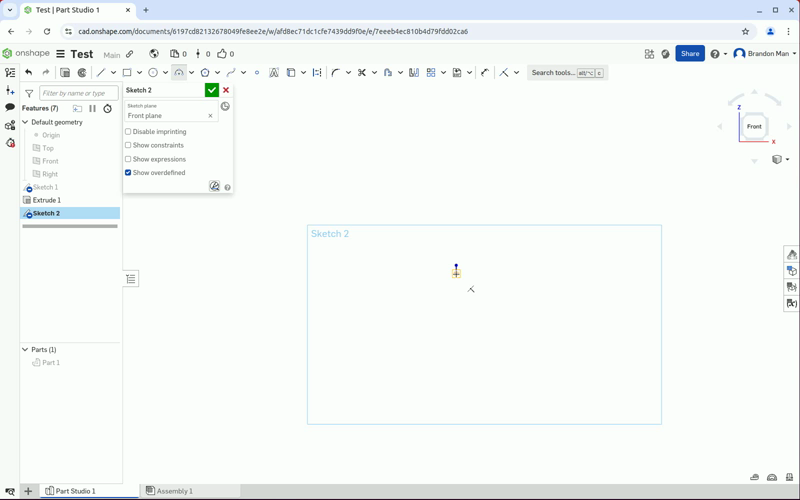
scroll(-6)
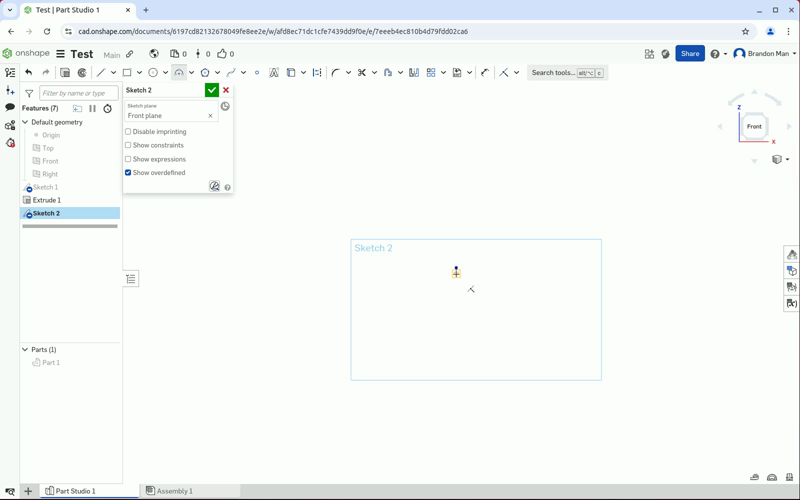
scroll(-6)
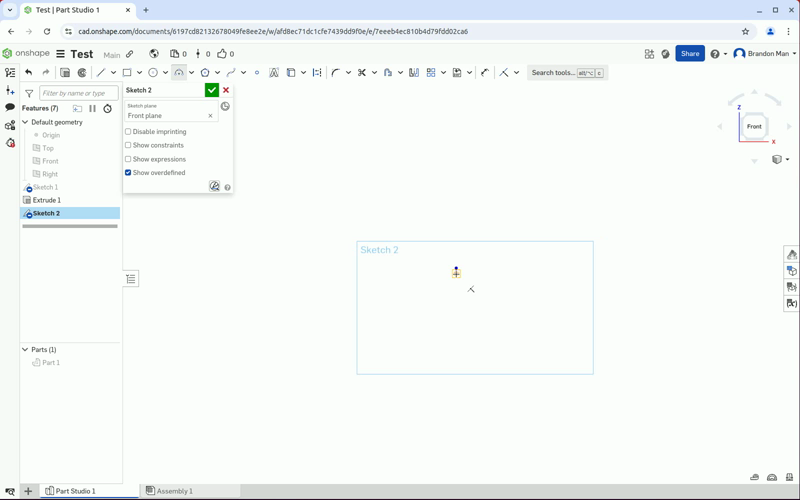
scroll(-6)
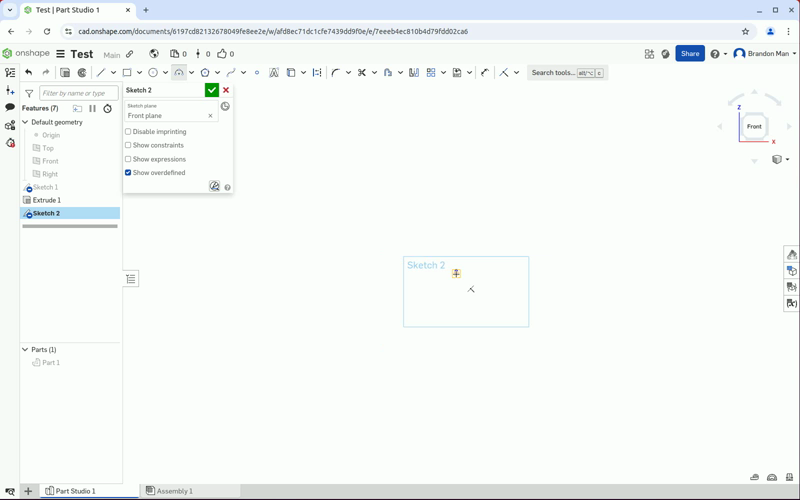
scroll(-6)
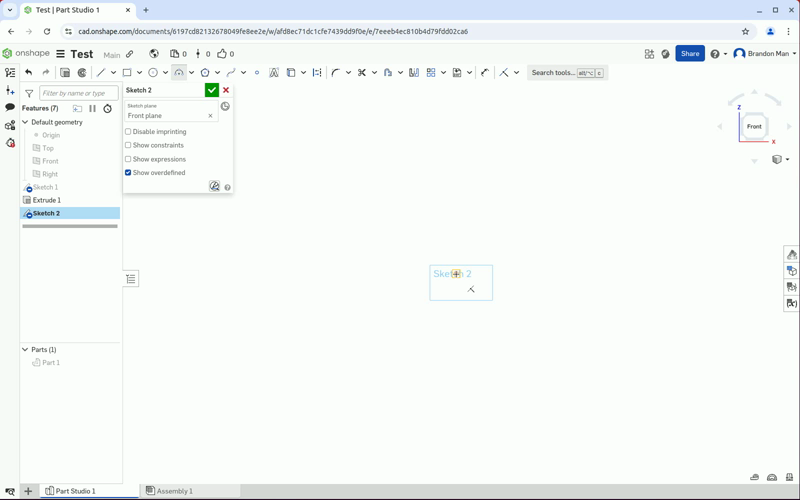
key_down(shift)
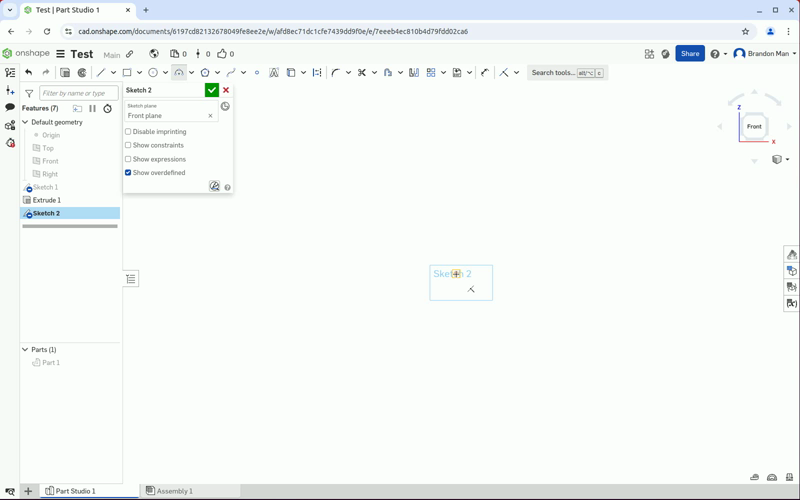
mouse_move(461, 272)
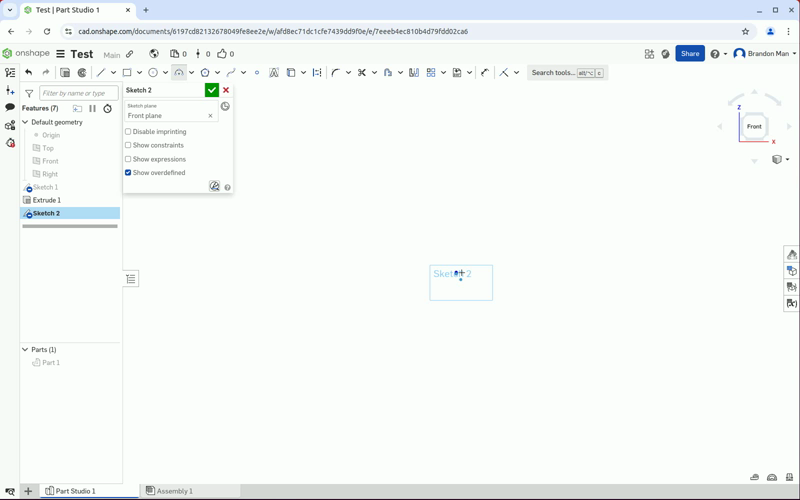
scroll(6)
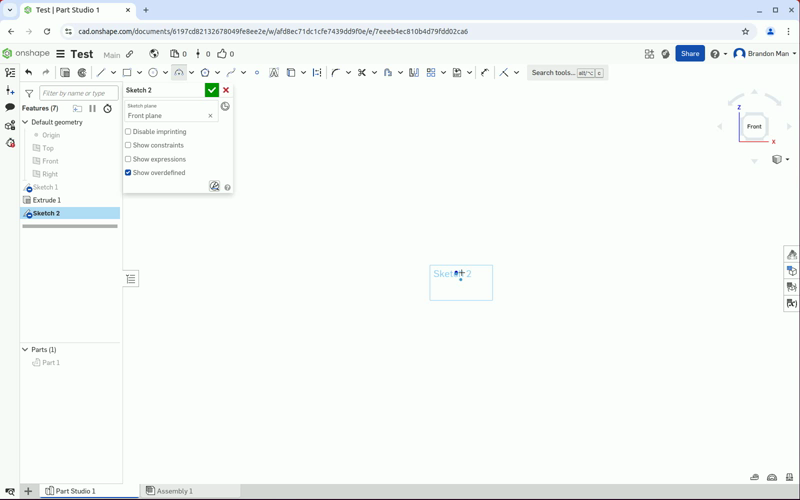
scroll(6)
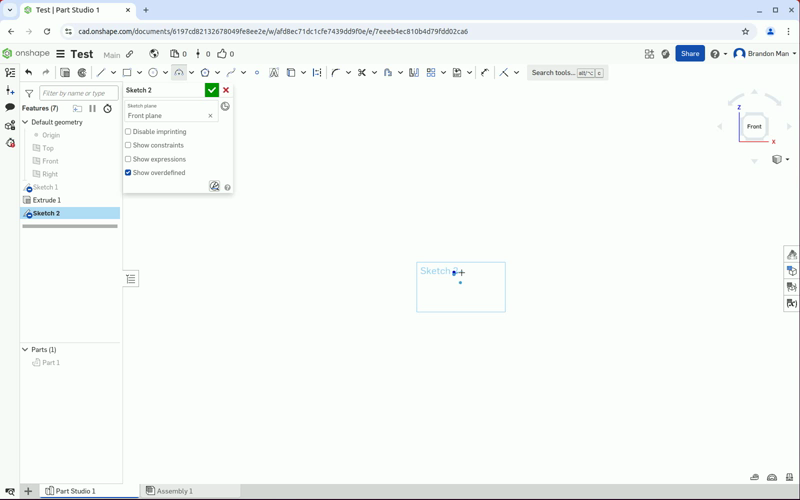
scroll(6)
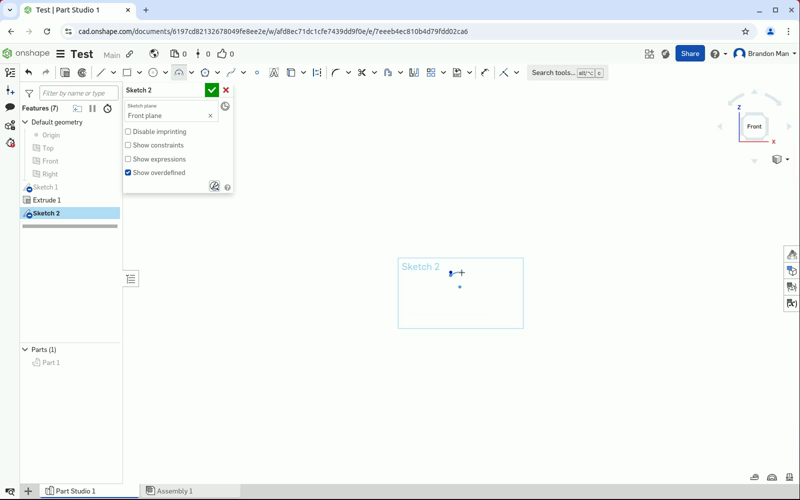
scroll(6)
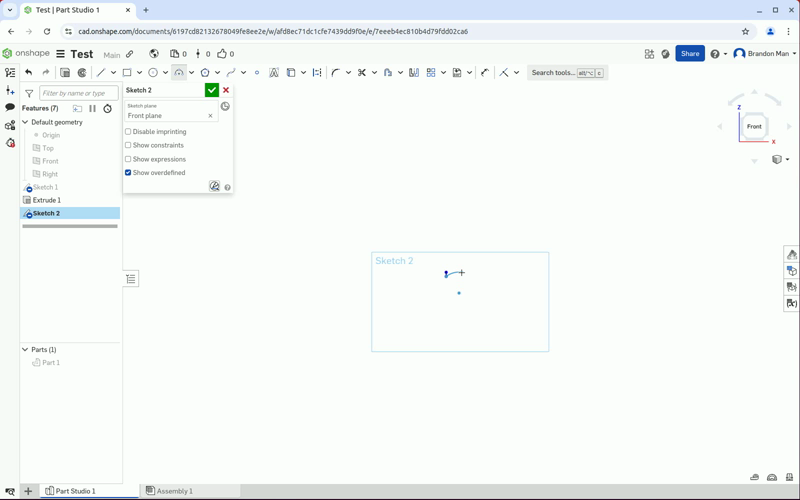
scroll(6)
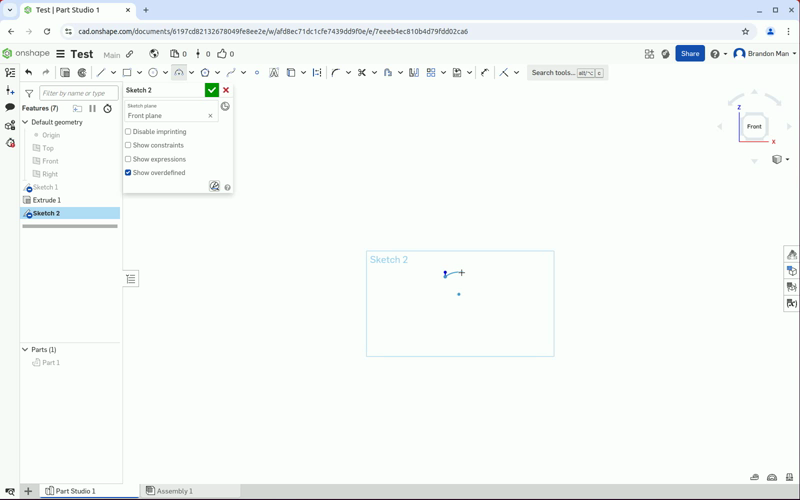
scroll(6)
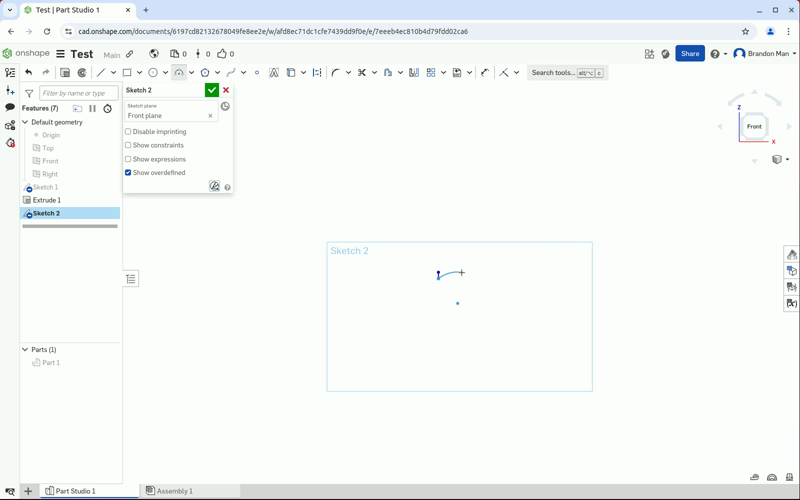
scroll(6)
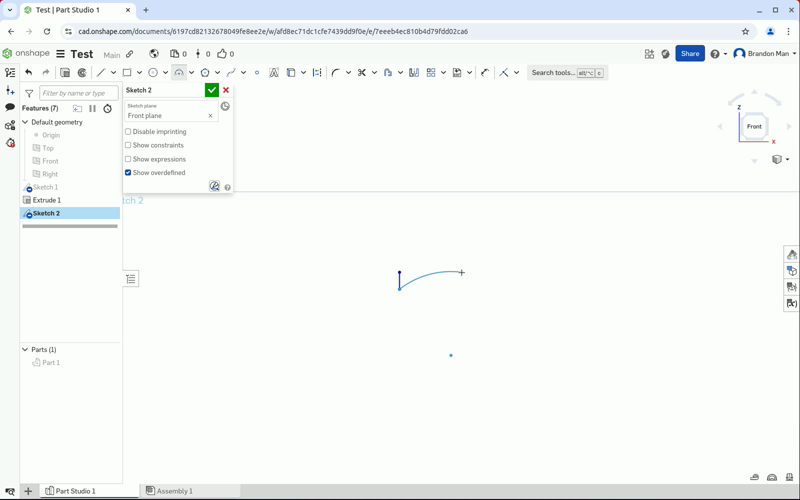
click(461, 272)
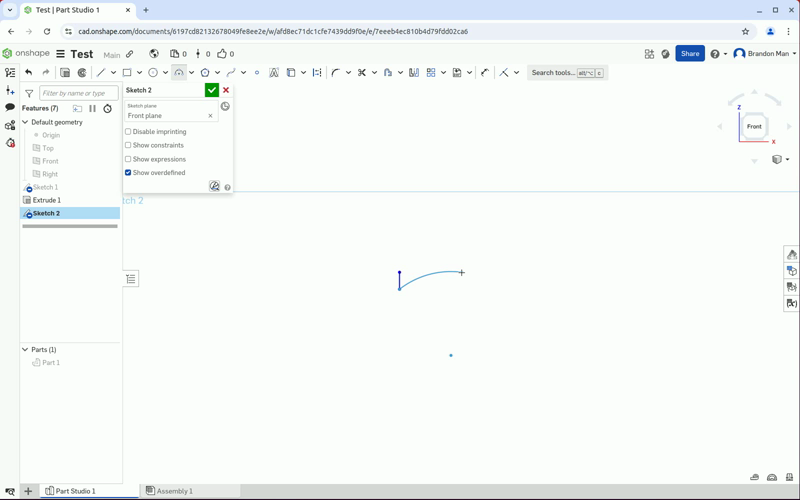
scroll(-6)
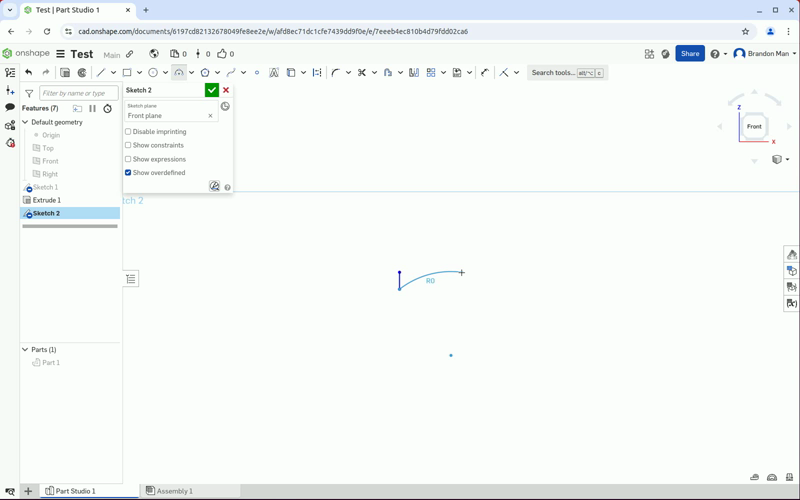
scroll(-6)
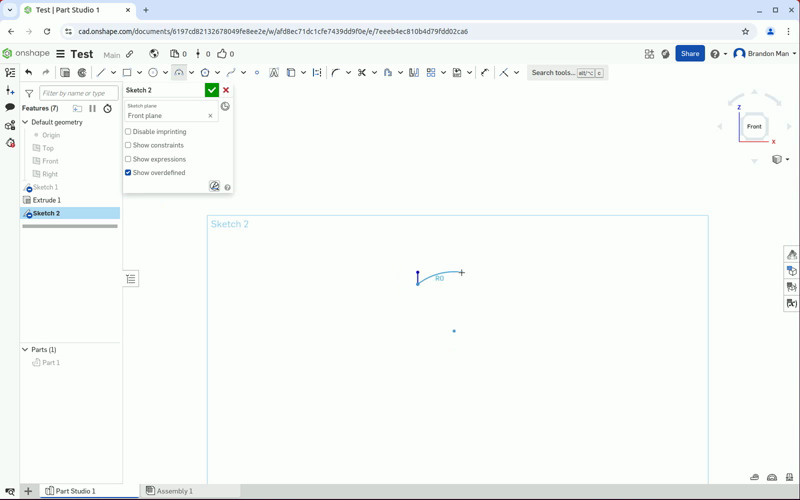
scroll(-6)
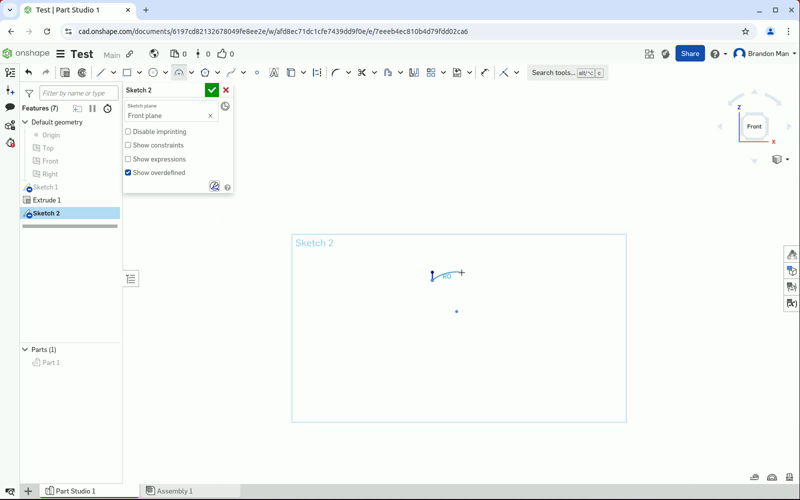
scroll(-6)
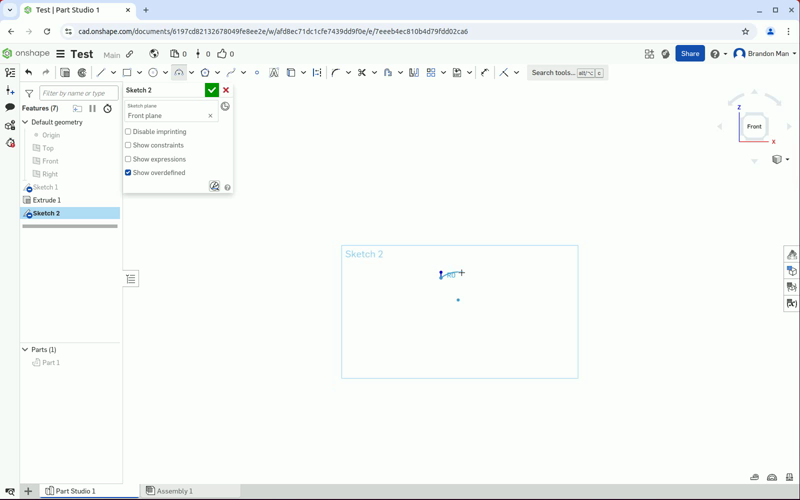
scroll(-6)
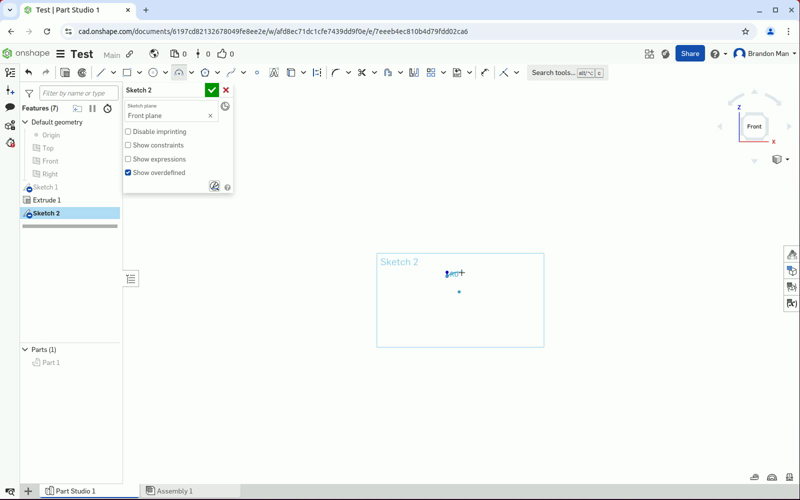
scroll(-6)
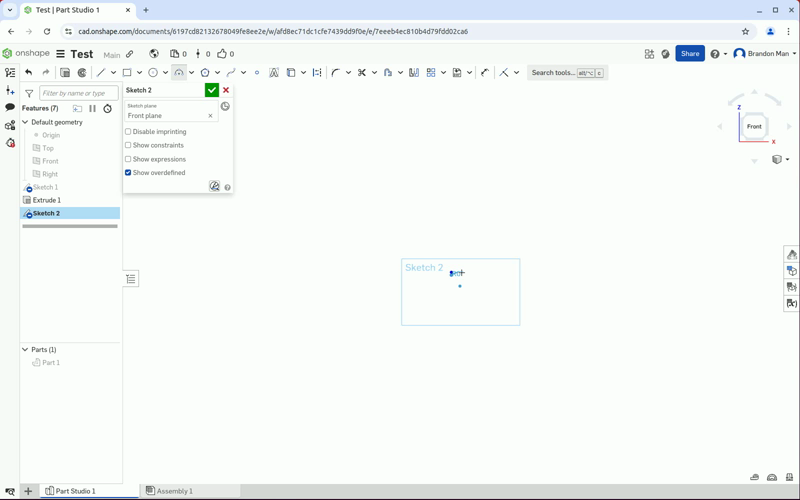
scroll(-6)
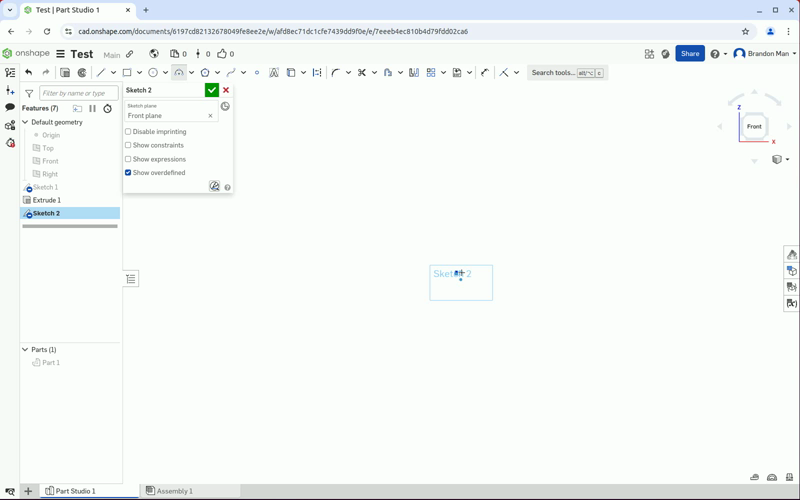
mouse_move(458, 272)
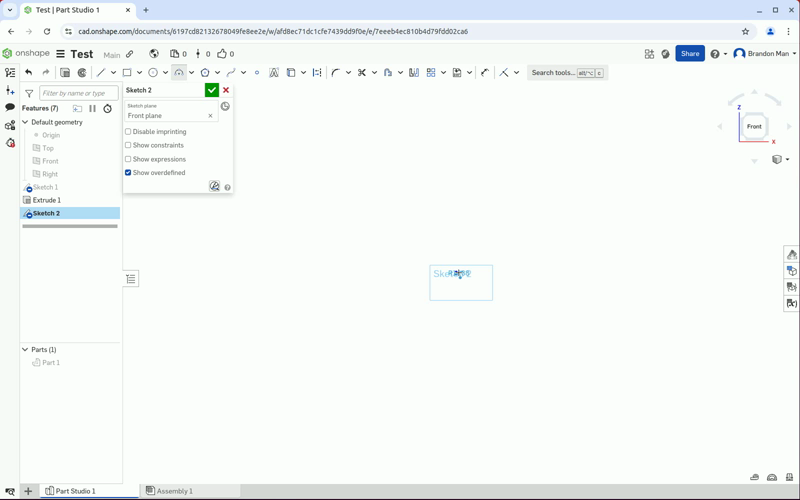
scroll(6)
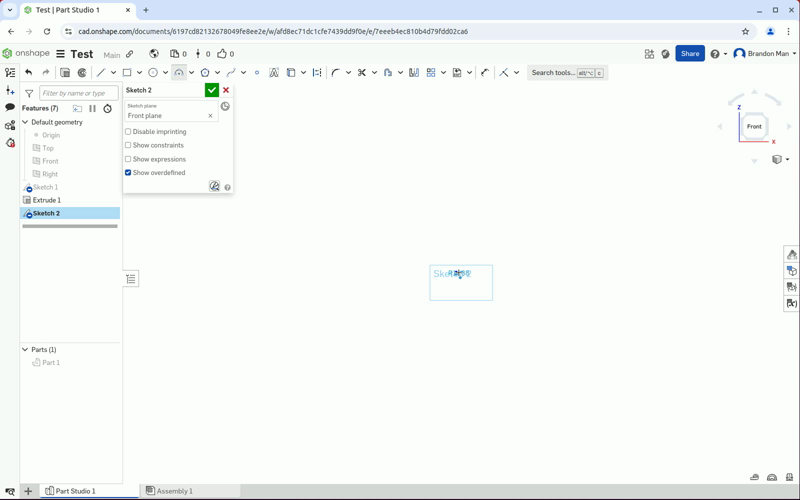
scroll(6)
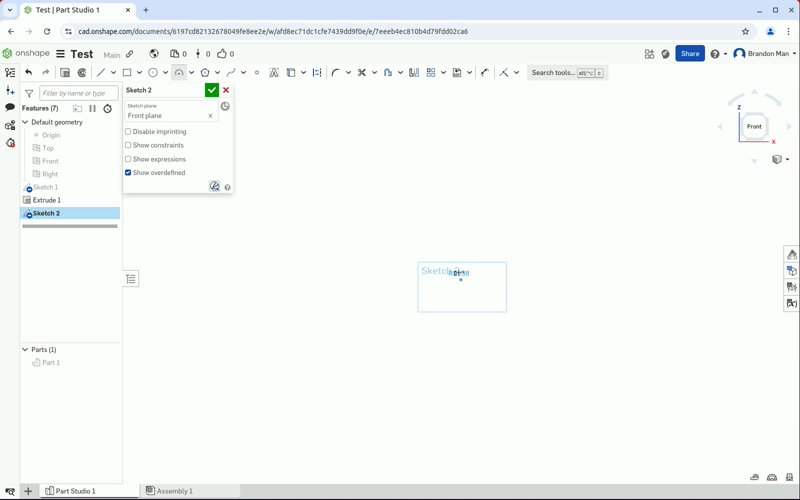
scroll(6)
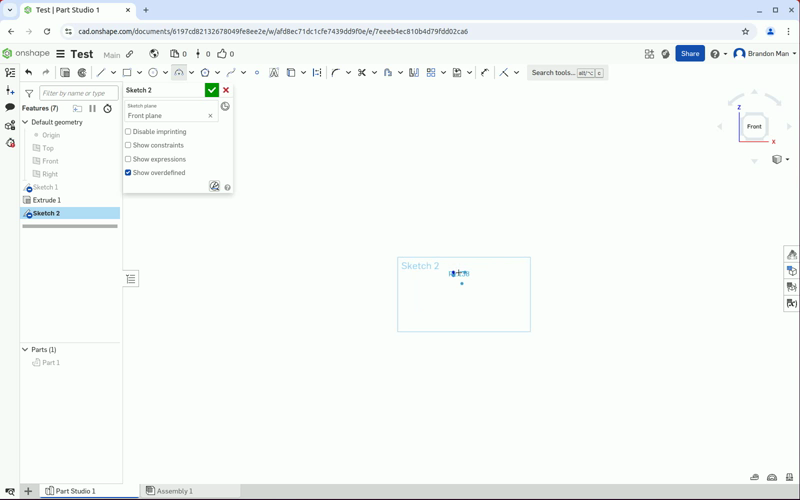
scroll(6)
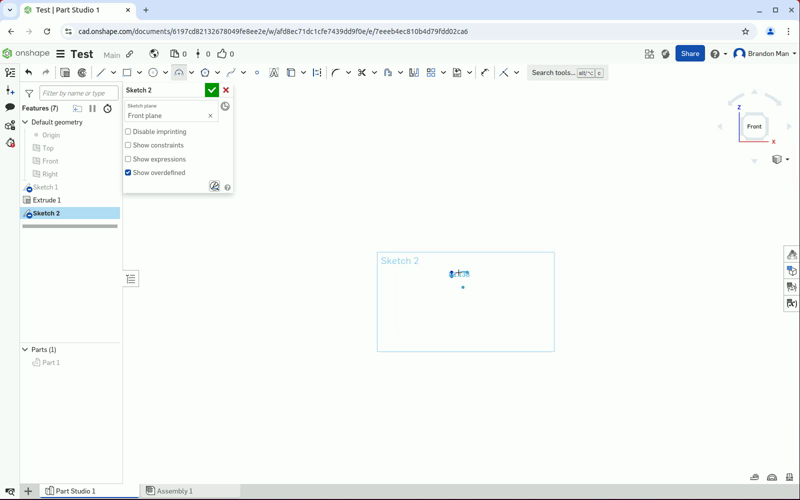
scroll(6)
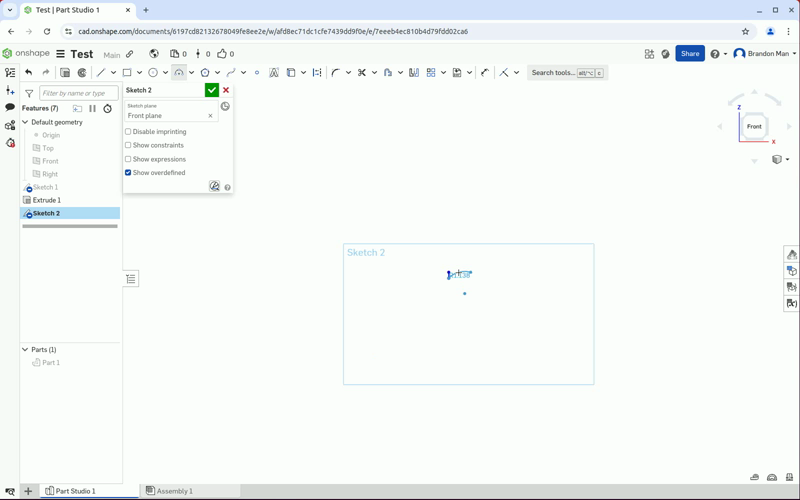
scroll(6)
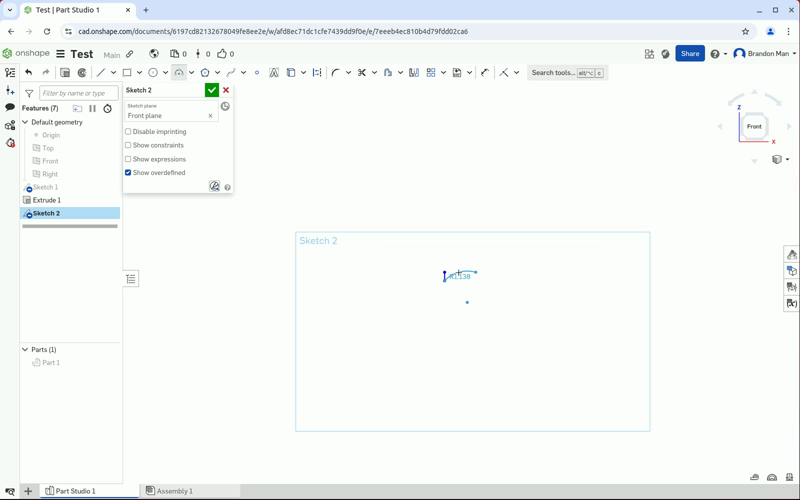
scroll(6)
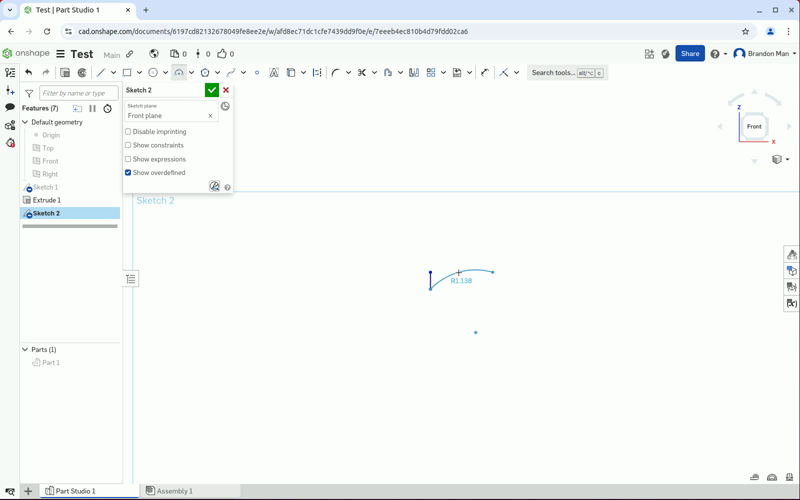
click(458, 272)
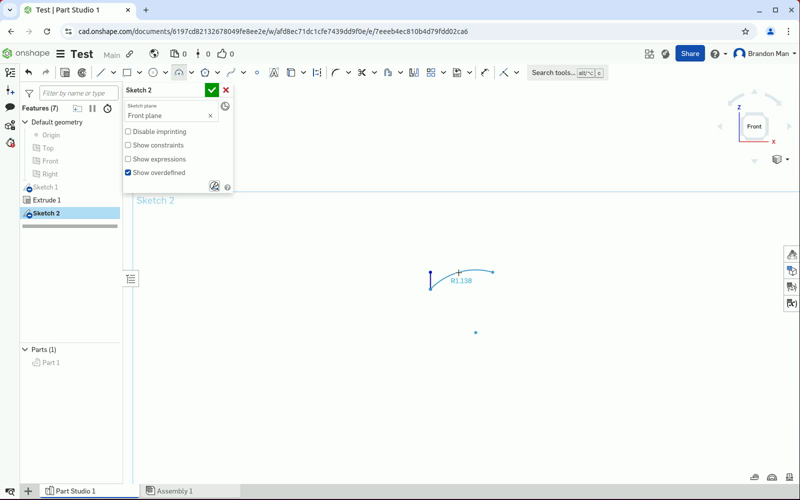
scroll(-6)
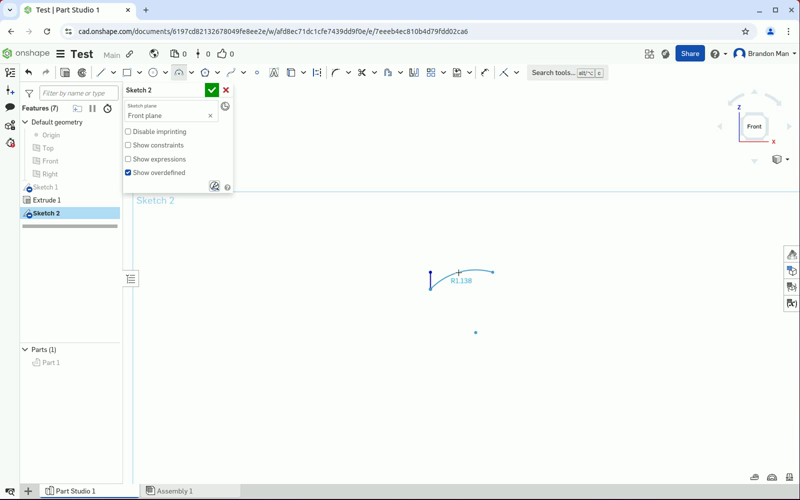
scroll(-6)
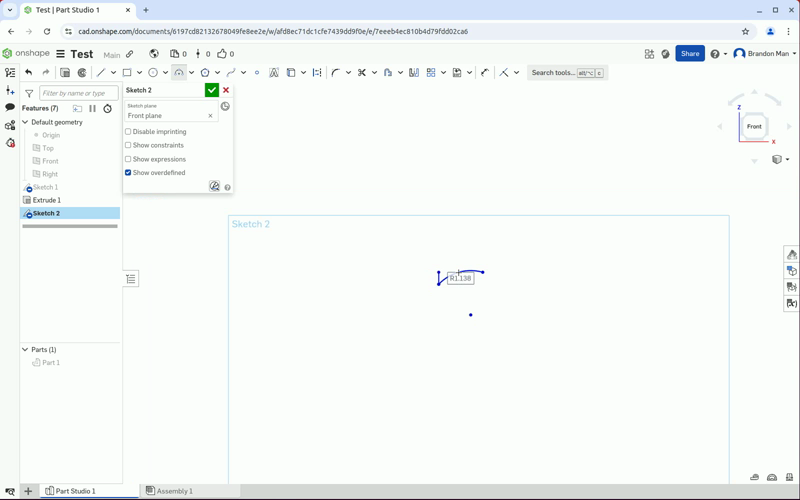
scroll(-6)
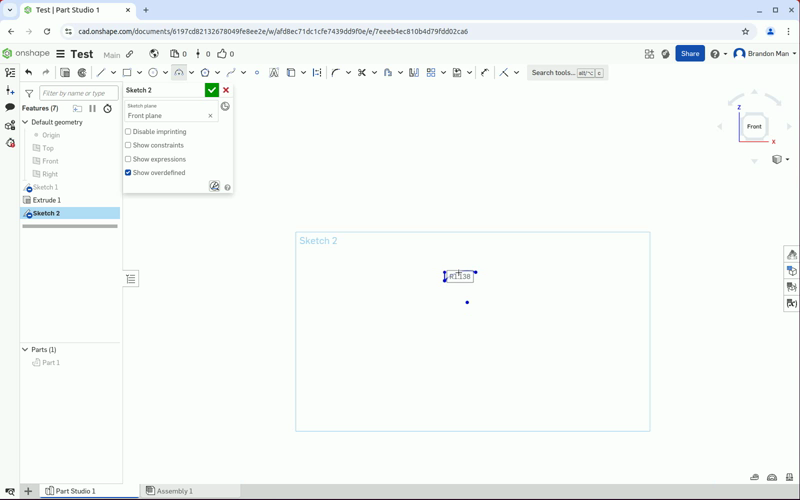
scroll(-6)
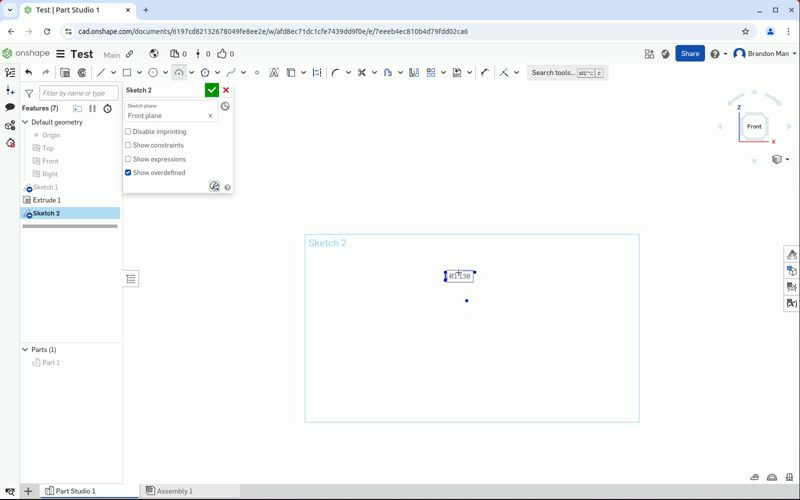
scroll(-6)
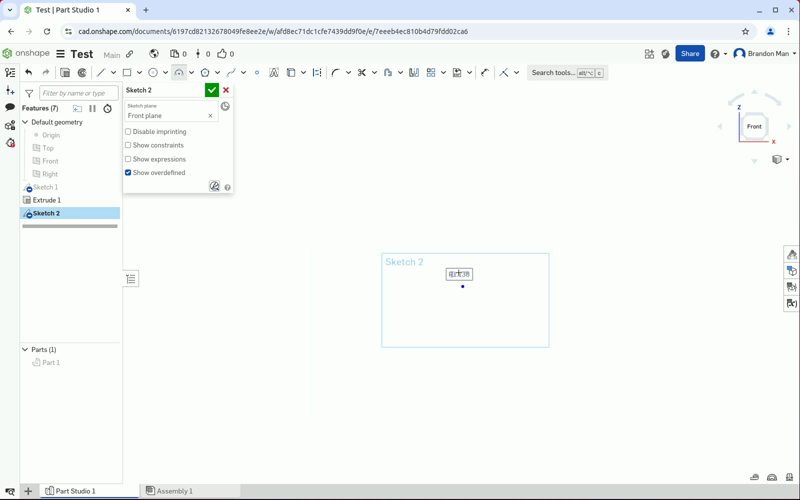
scroll(-6)
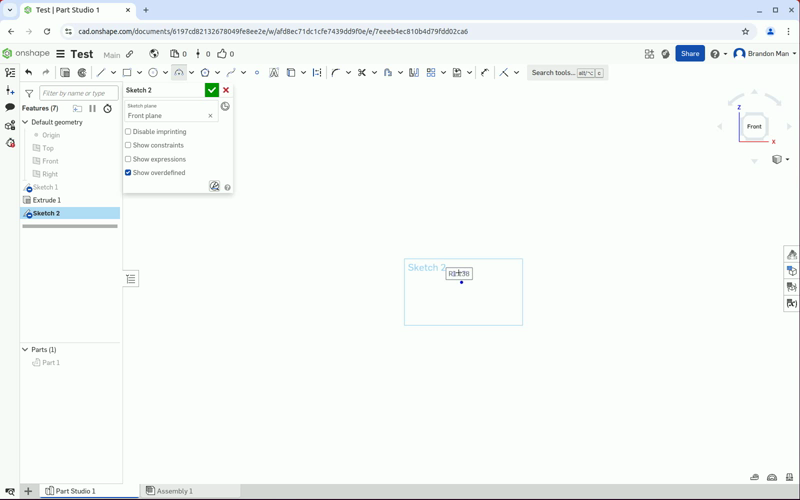
scroll(-6)
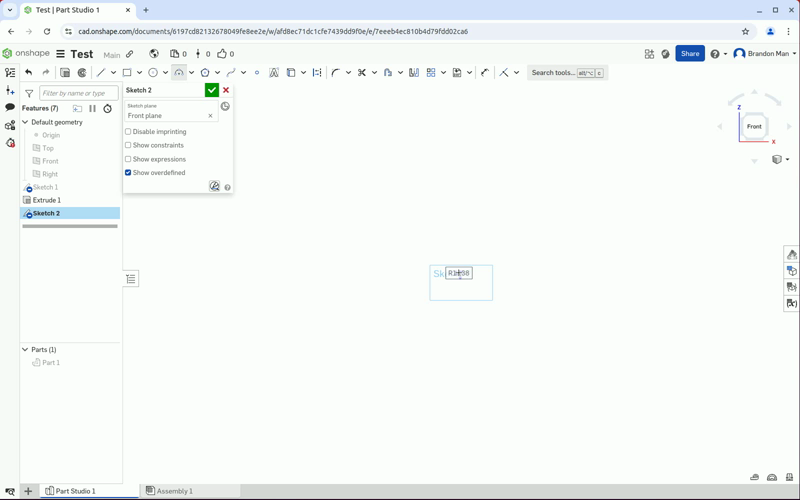
key_up(shift)
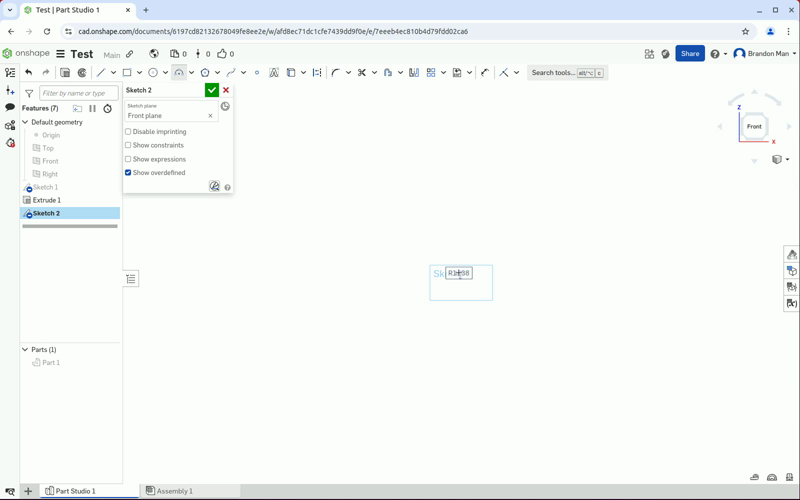
key(esc)
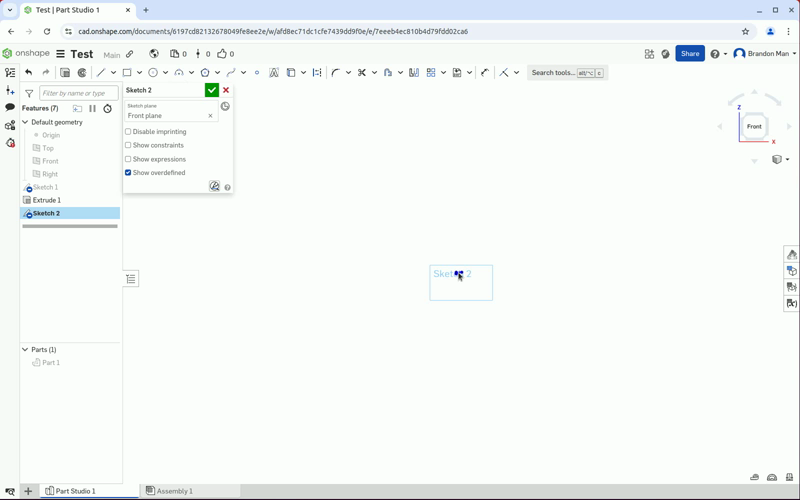
key(l)
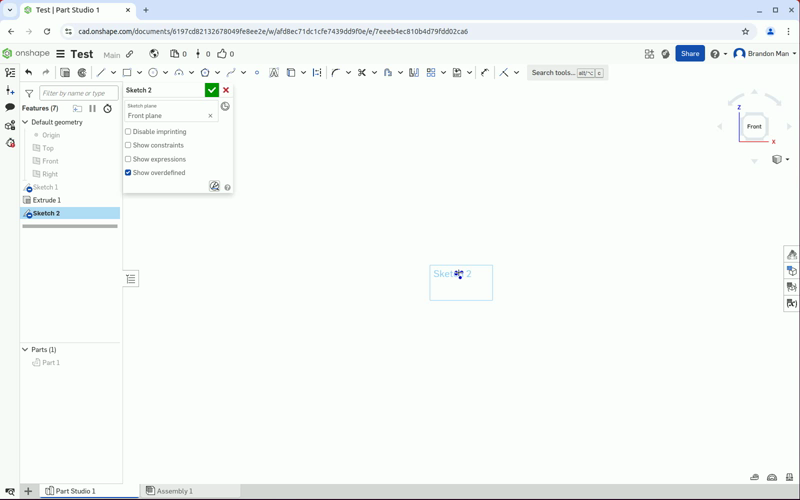
mouse_move(461, 272)
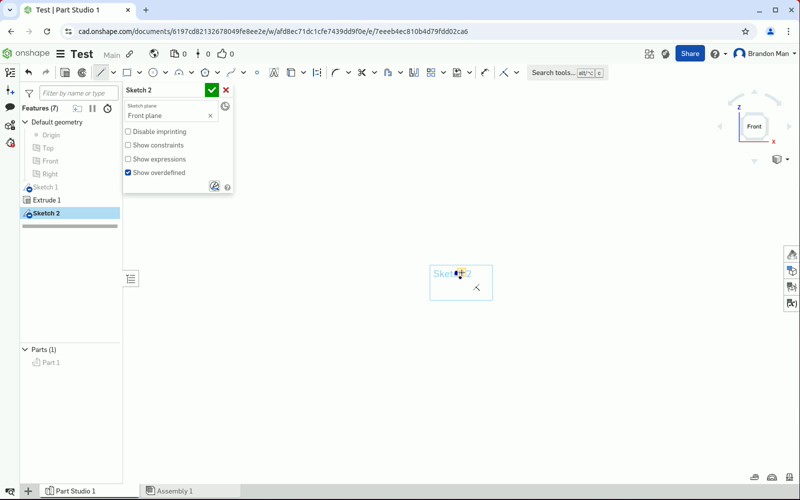
scroll(6)
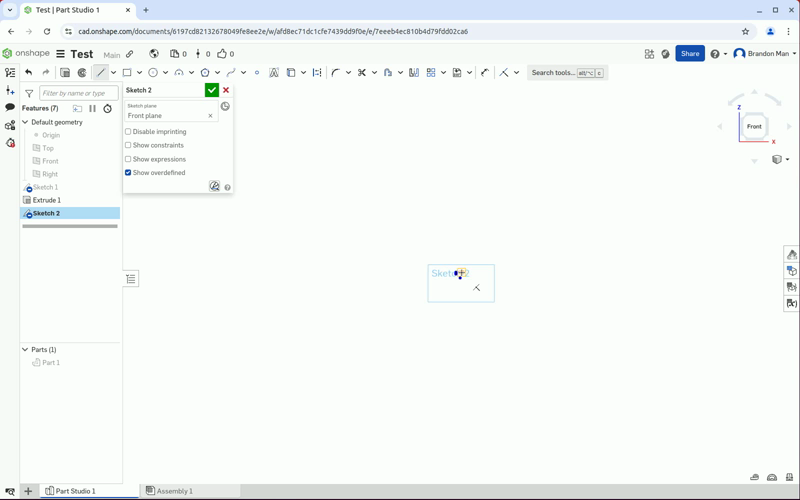
scroll(6)
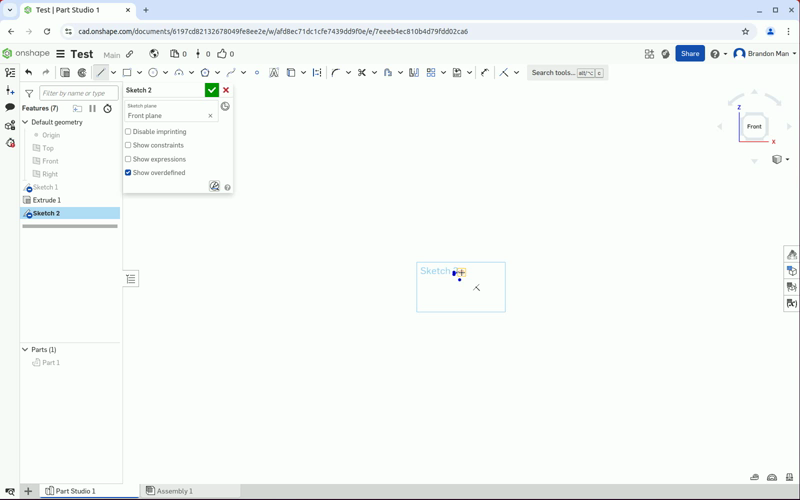
scroll(6)
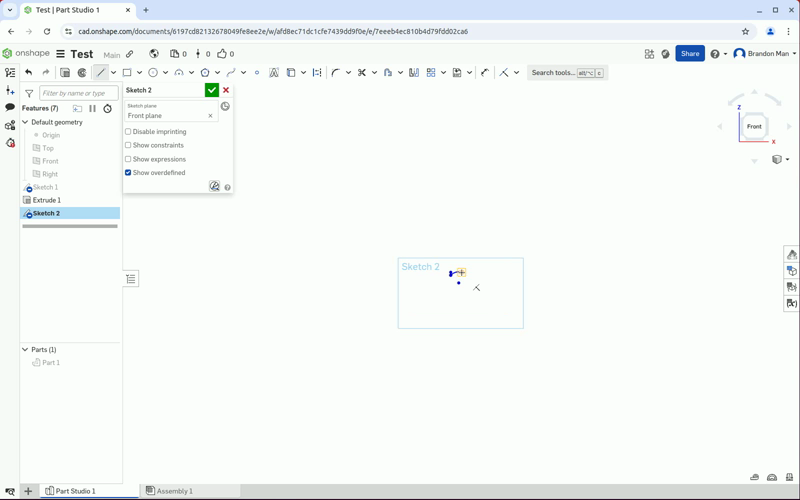
scroll(6)
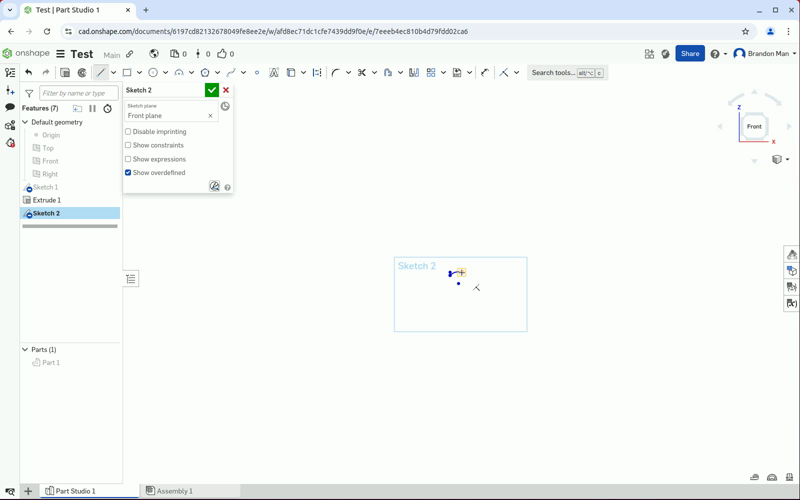
scroll(6)
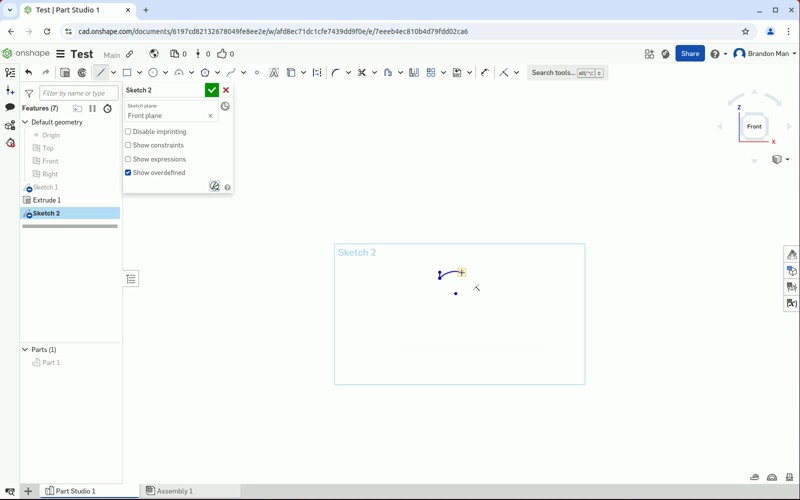
scroll(6)
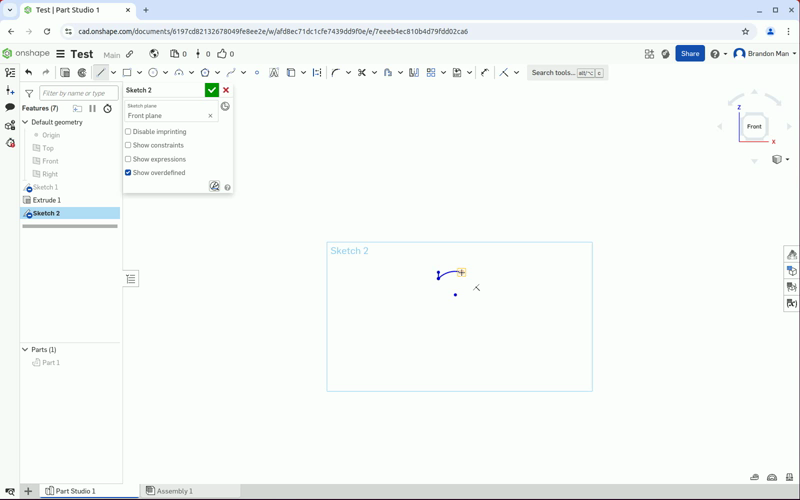
scroll(6)
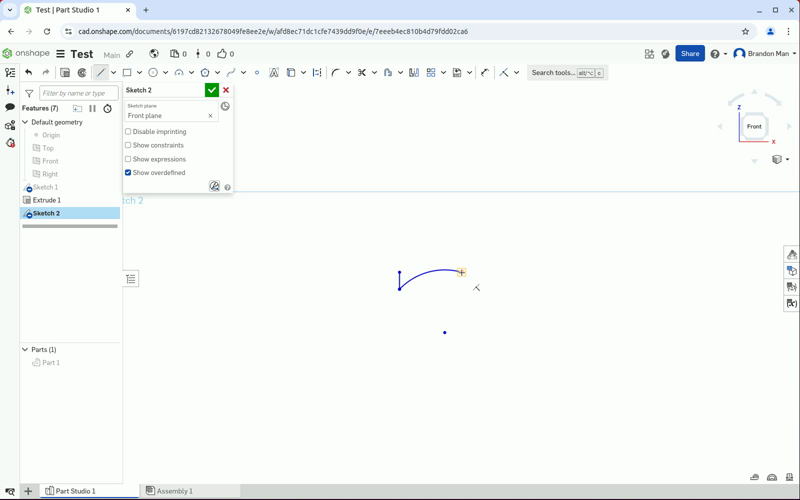
click(461, 272)
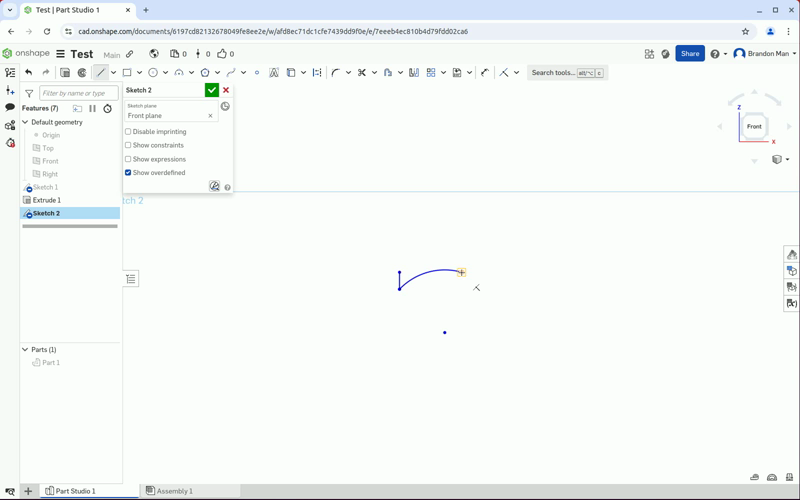
scroll(-6)
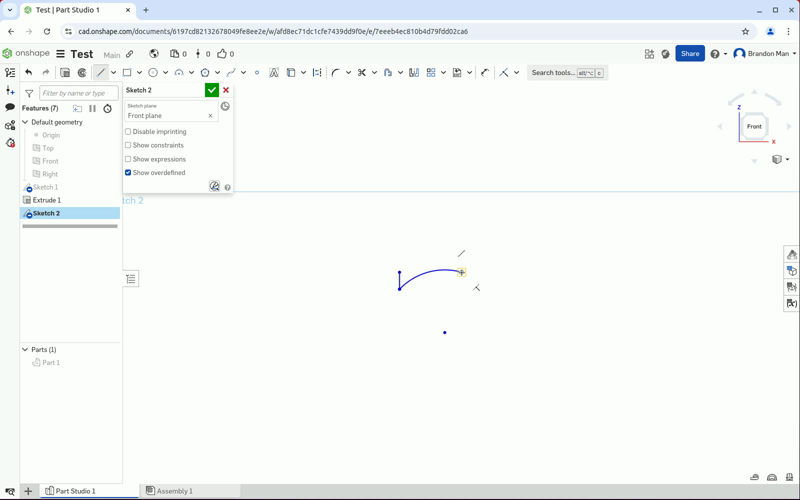
scroll(-6)
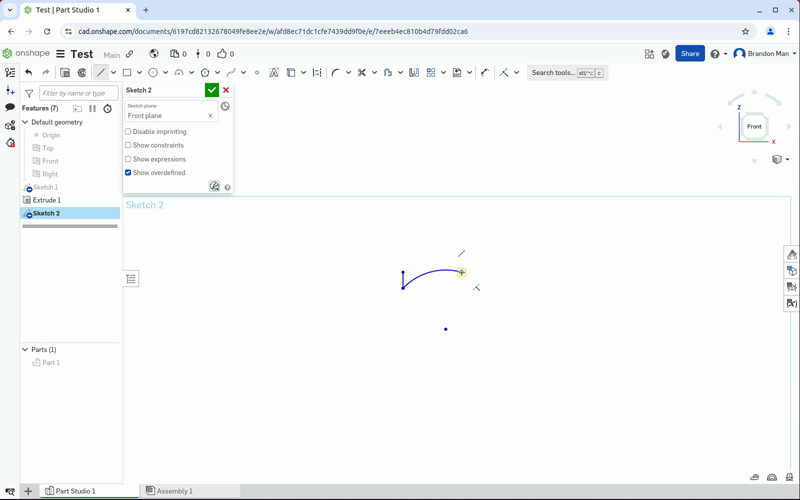
scroll(-6)
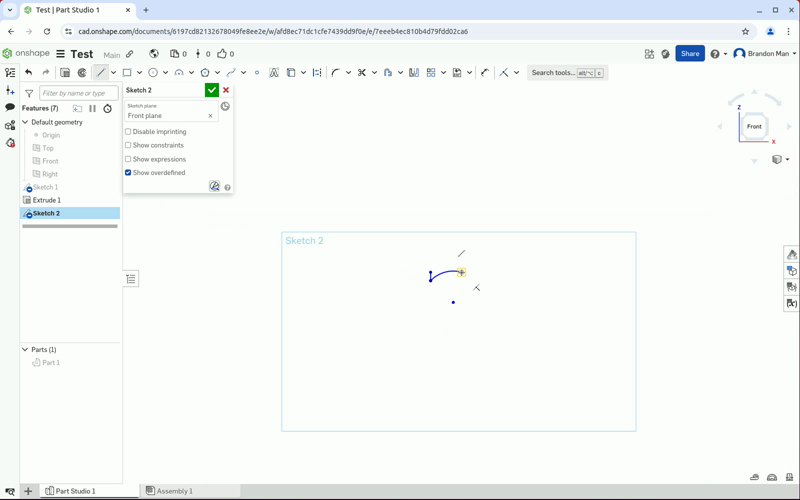
scroll(-6)
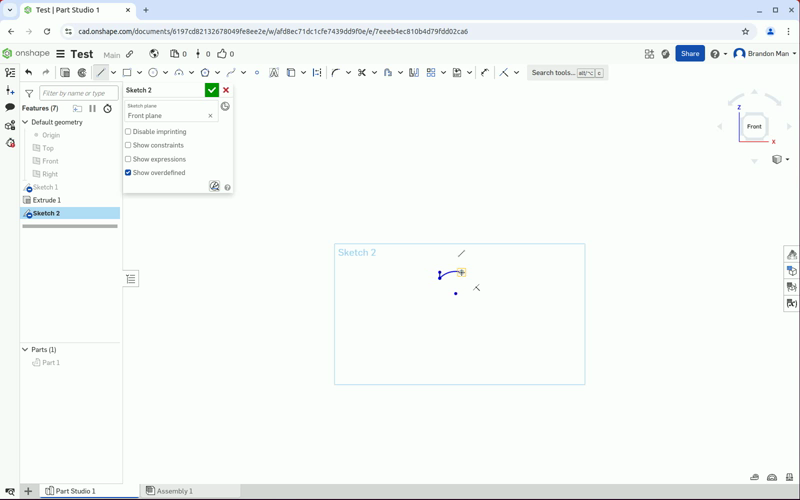
scroll(-6)
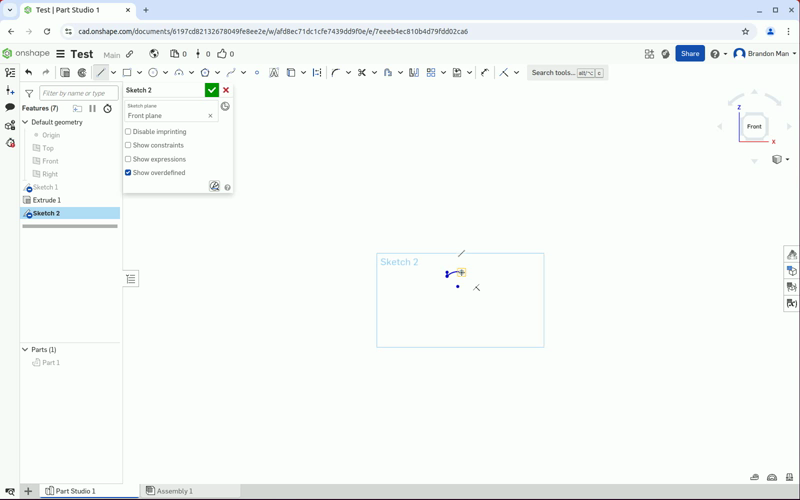
scroll(-6)
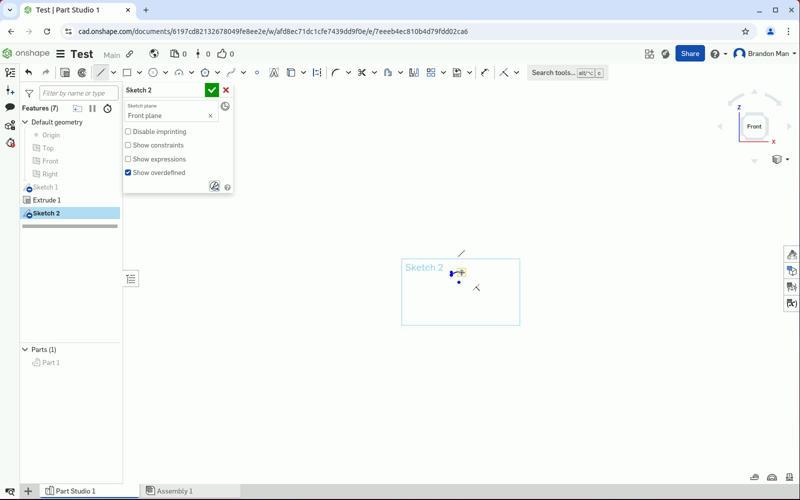
scroll(-6)
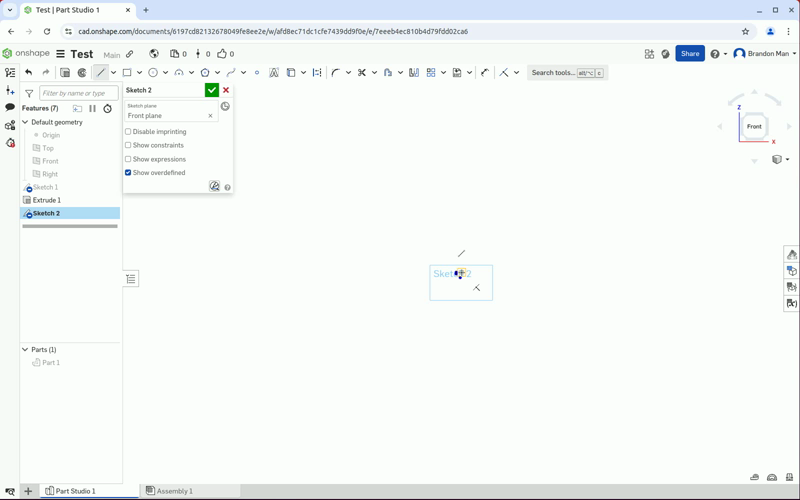
key_down(shift)
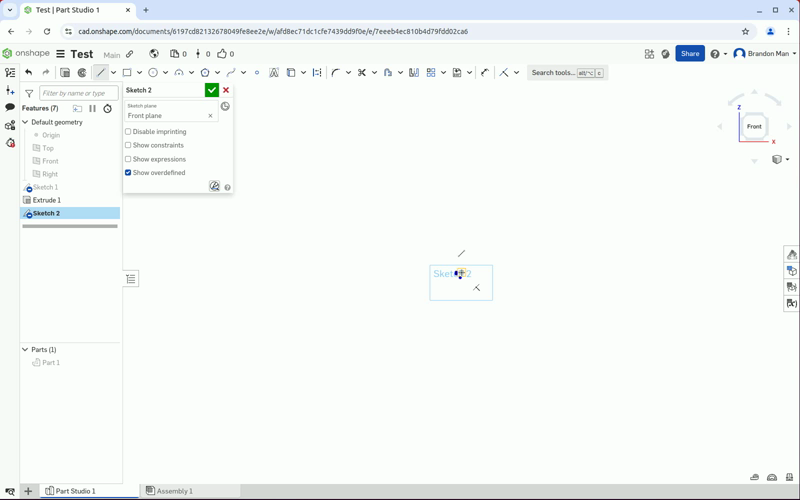
mouse_move(492, 272)
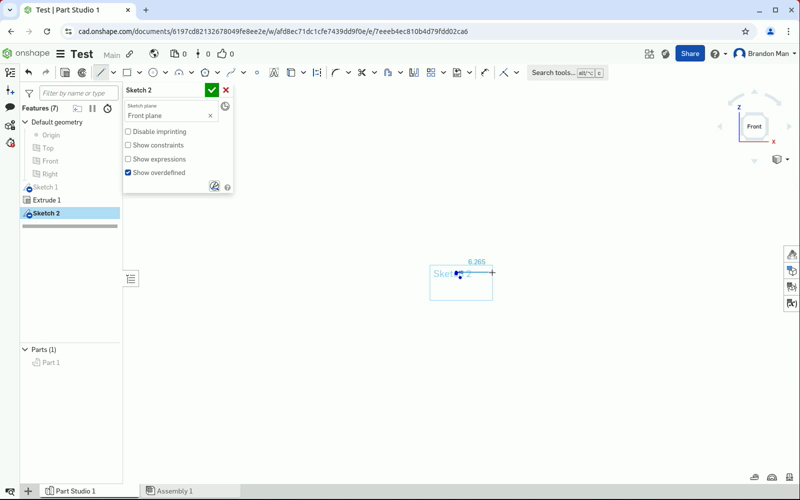
mouse_move(461, 271)
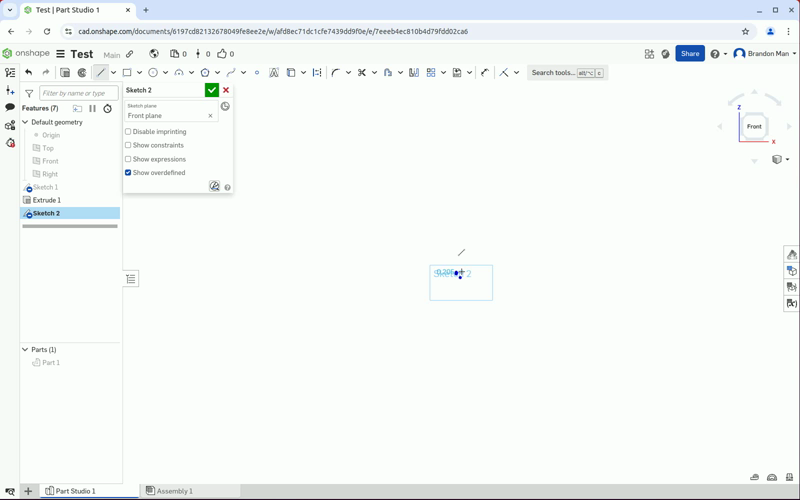
scroll(6)
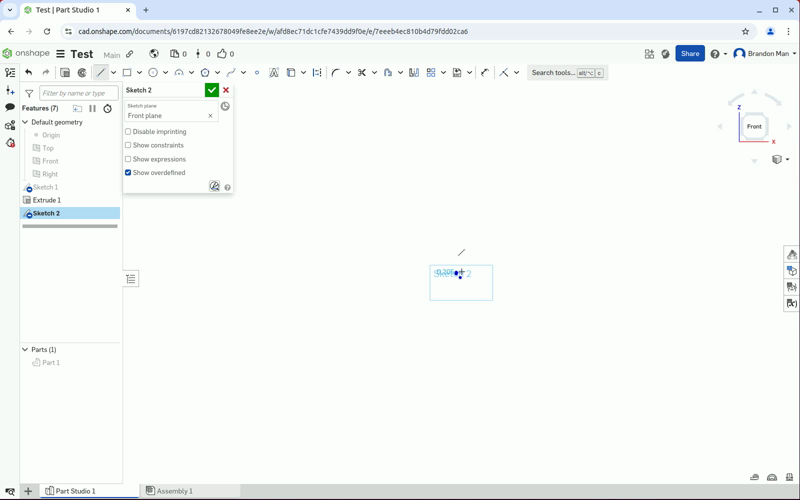
scroll(6)
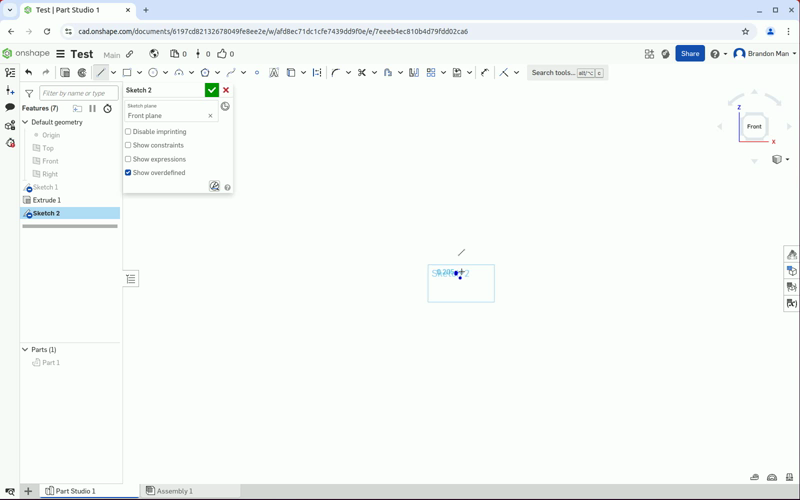
scroll(6)
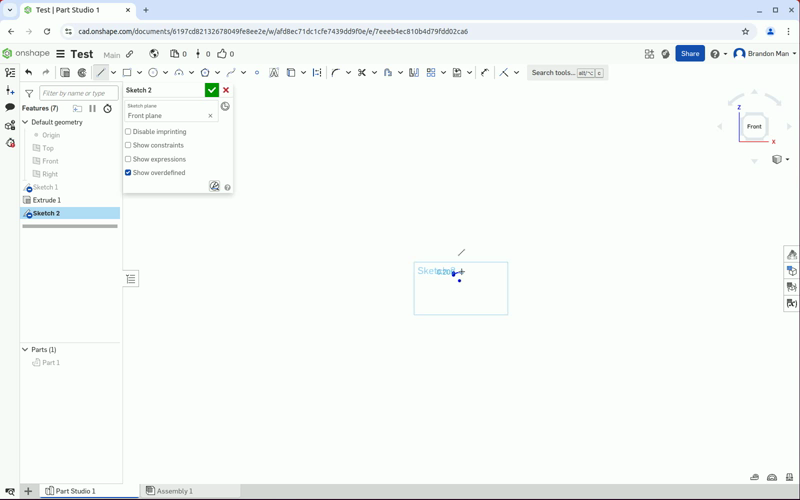
scroll(6)
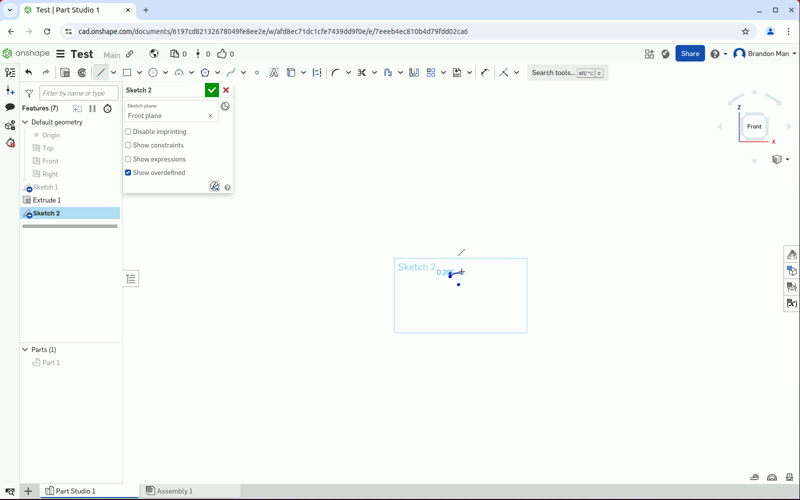
scroll(6)
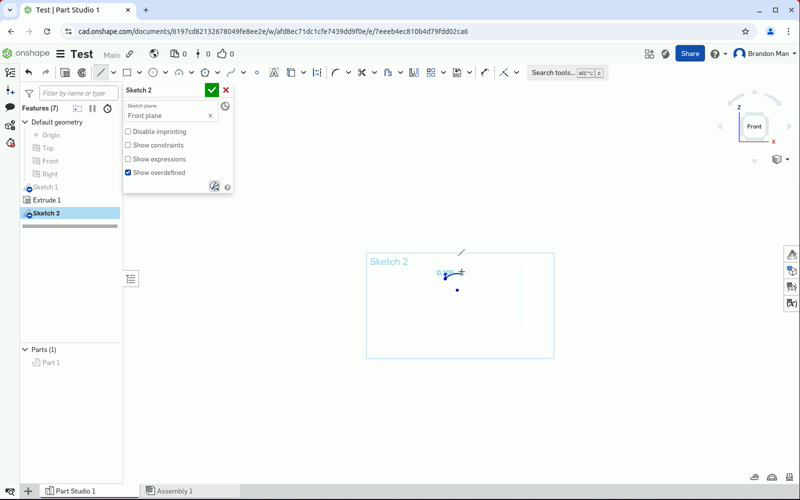
scroll(6)
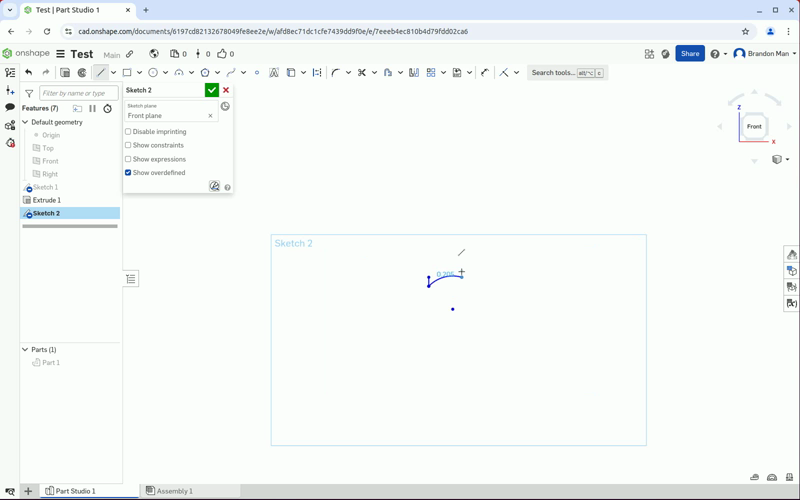
scroll(6)
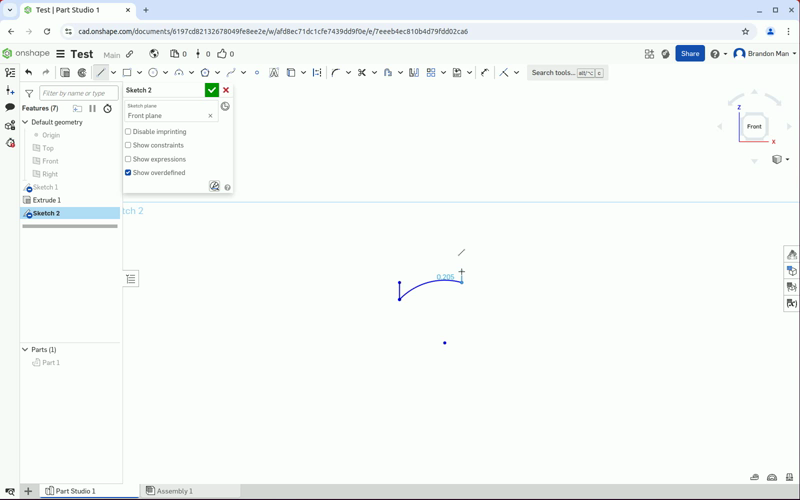
click(461, 271)
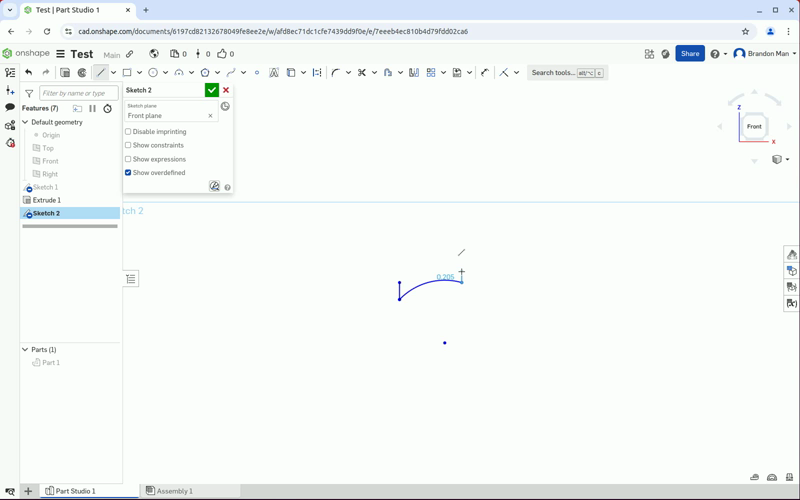
scroll(-6)
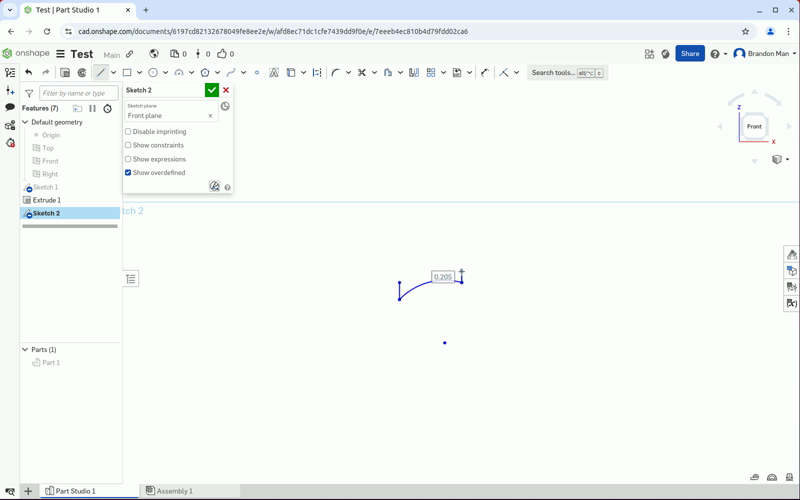
scroll(-6)
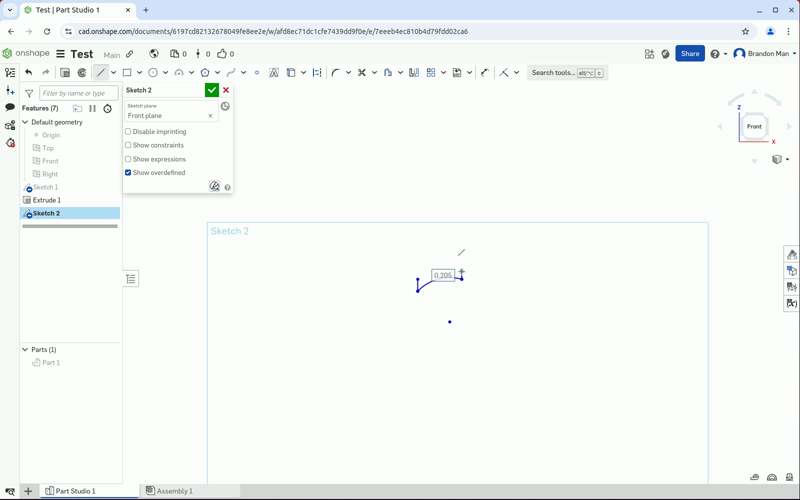
scroll(-6)
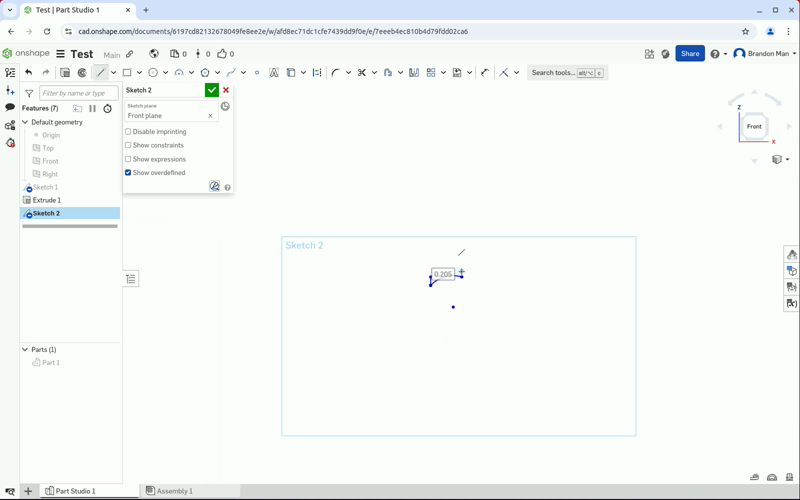
scroll(-6)
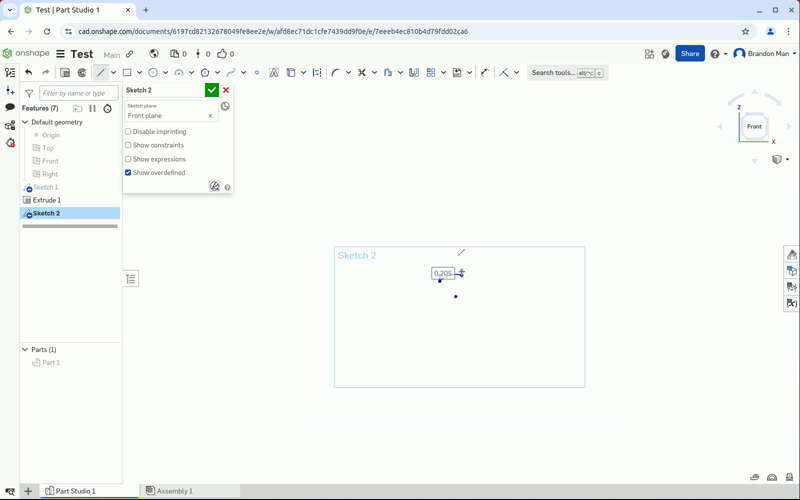
scroll(-6)
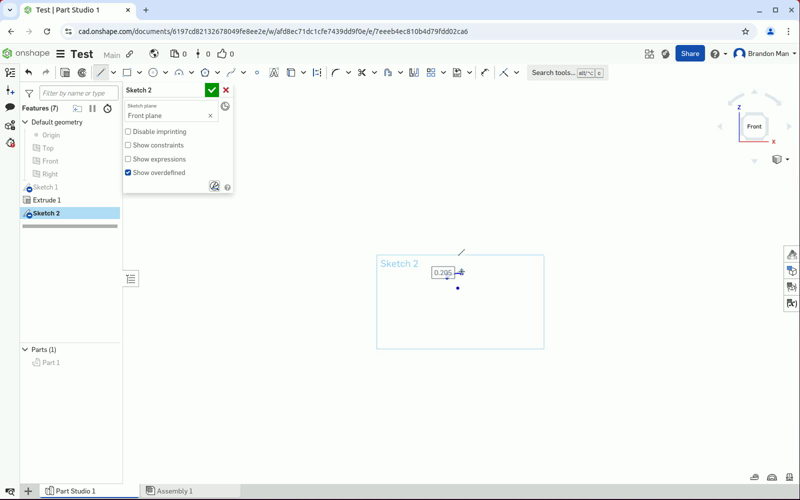
scroll(-6)
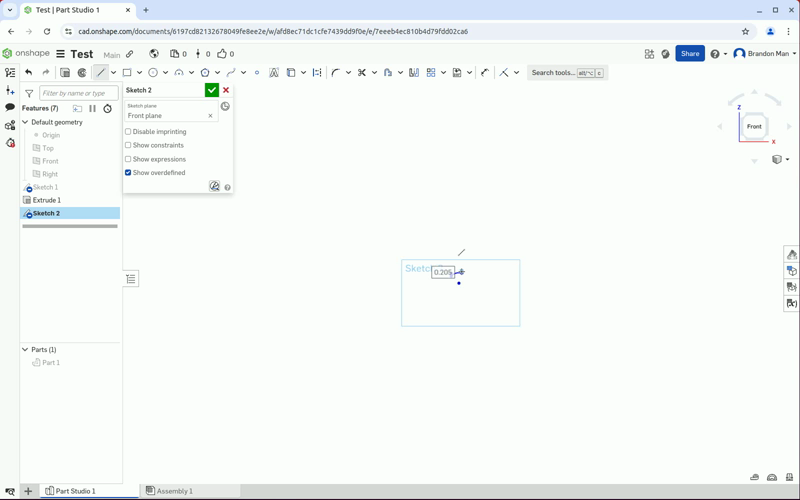
scroll(-6)
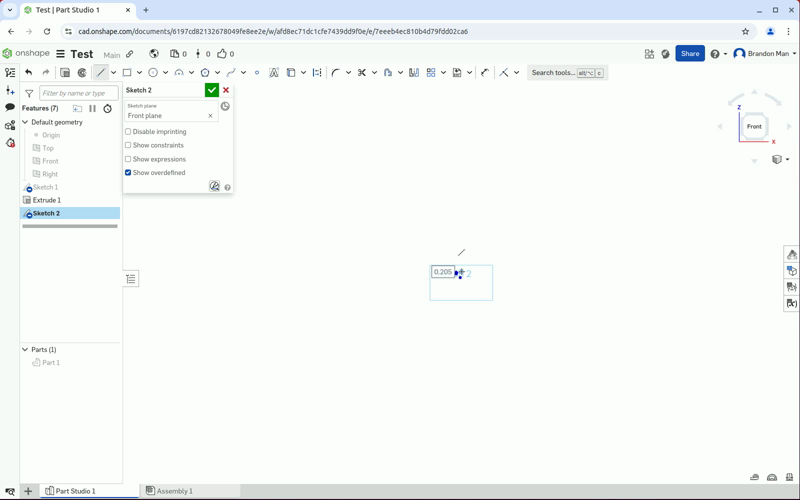
key_up(shift)
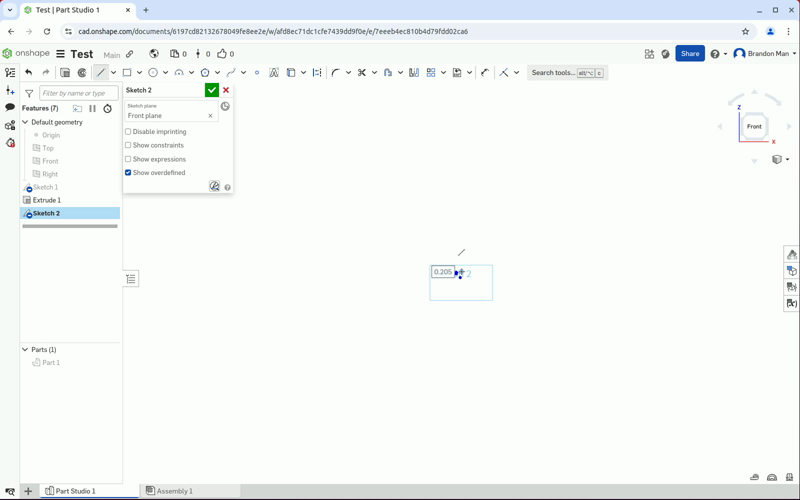
key(esc)
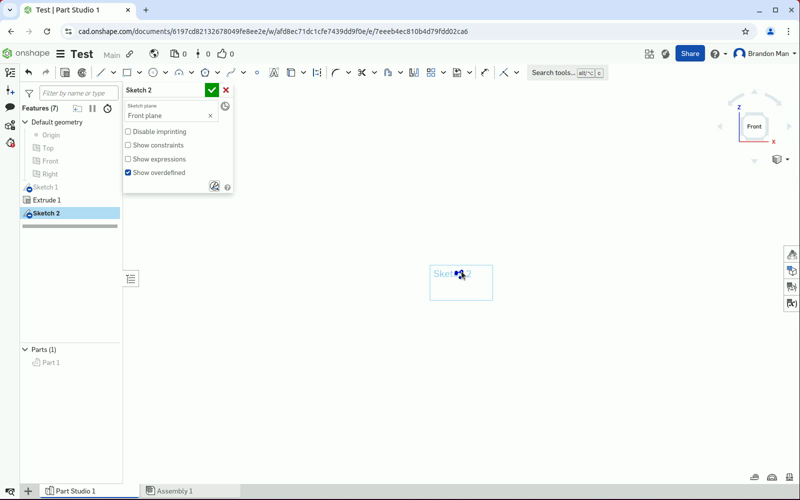
key(a)
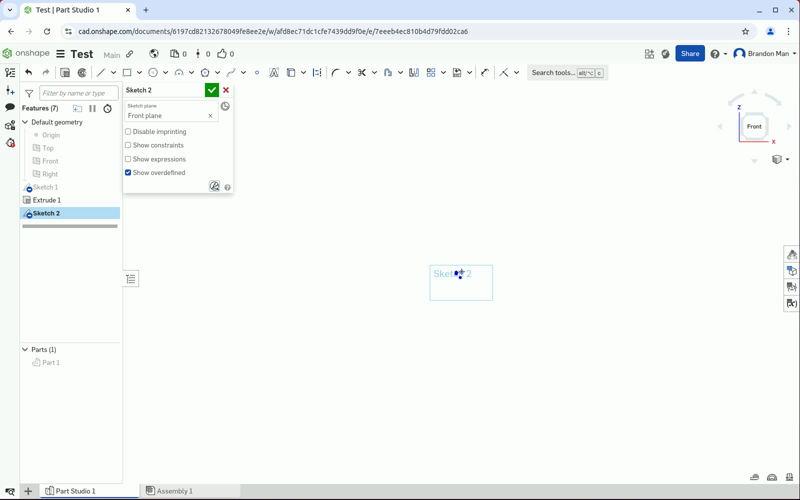
mouse_move(461, 271)
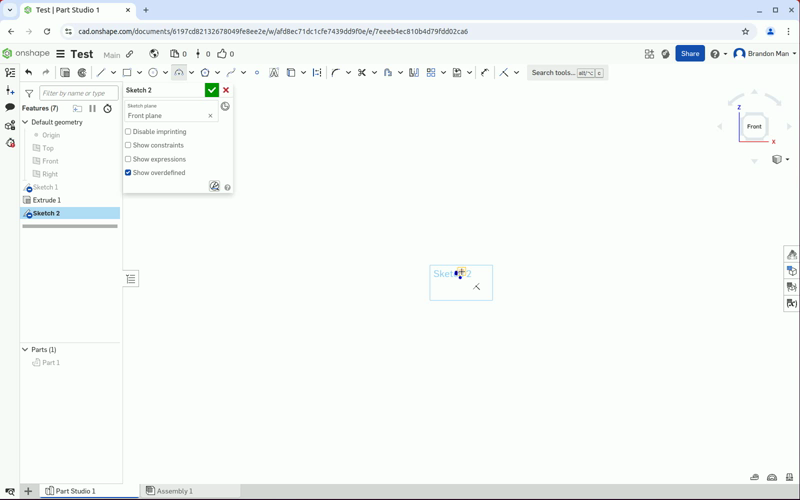
scroll(6)
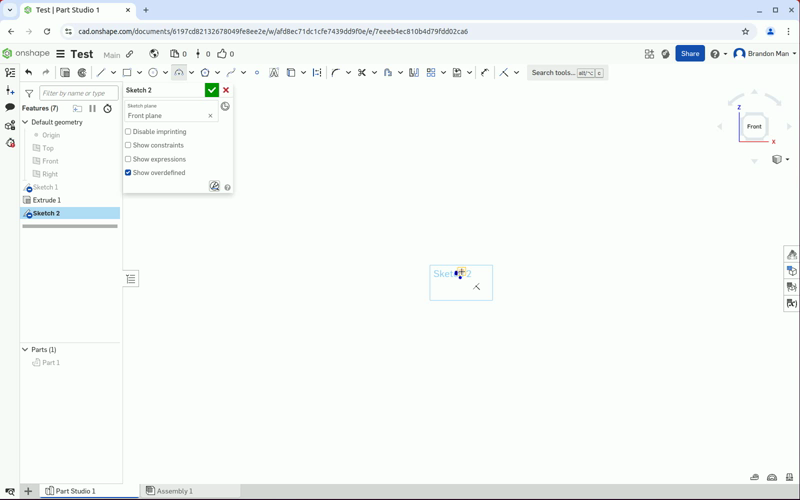
scroll(6)
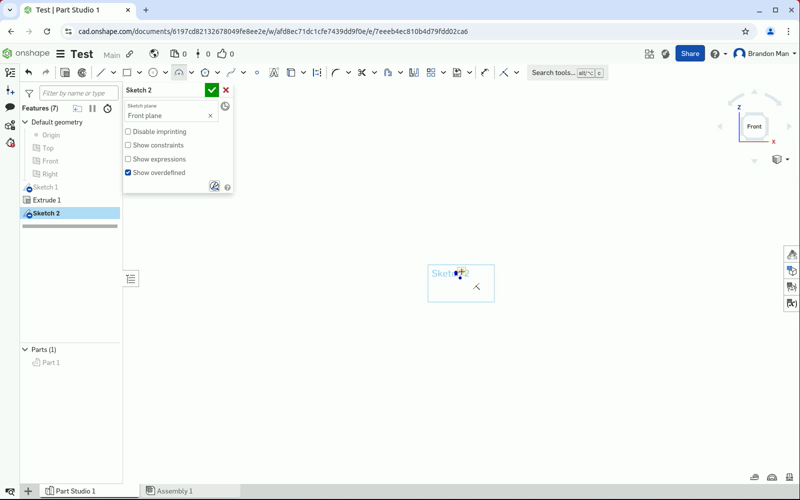
scroll(6)
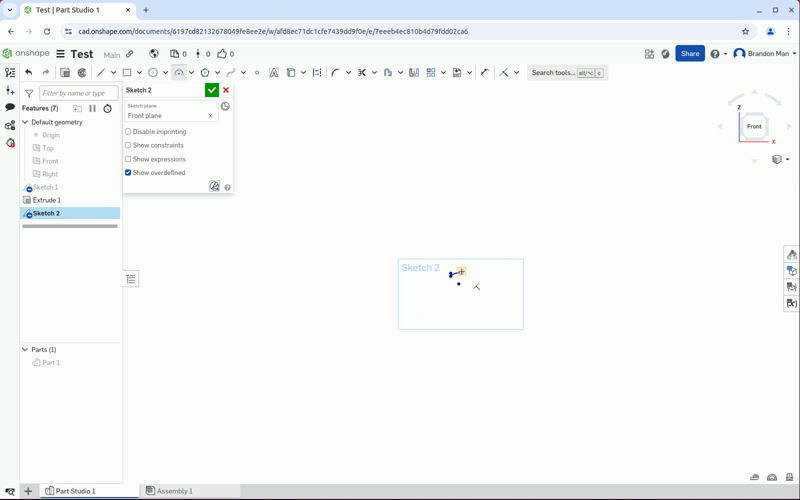
scroll(6)
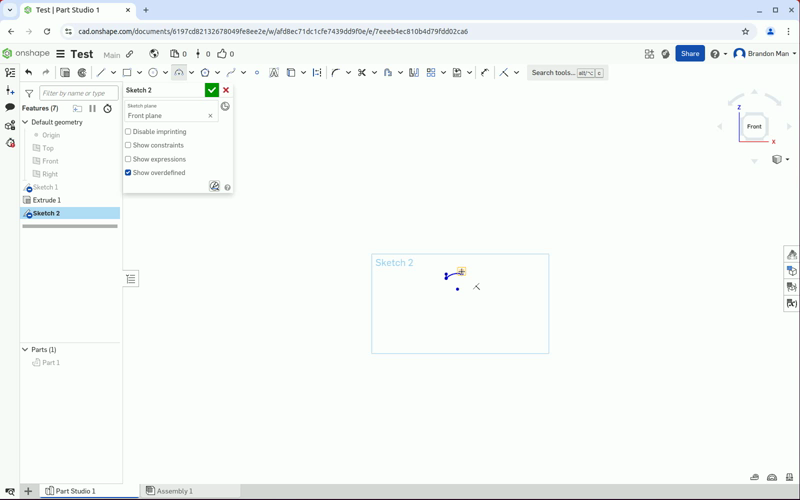
scroll(6)
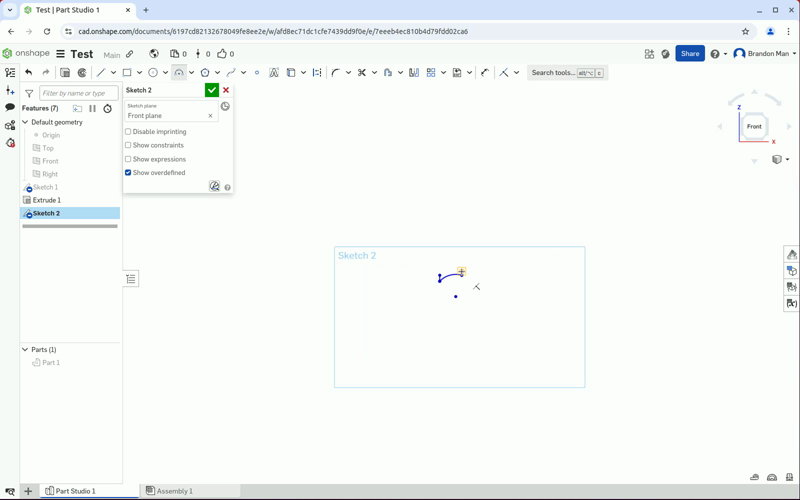
scroll(6)
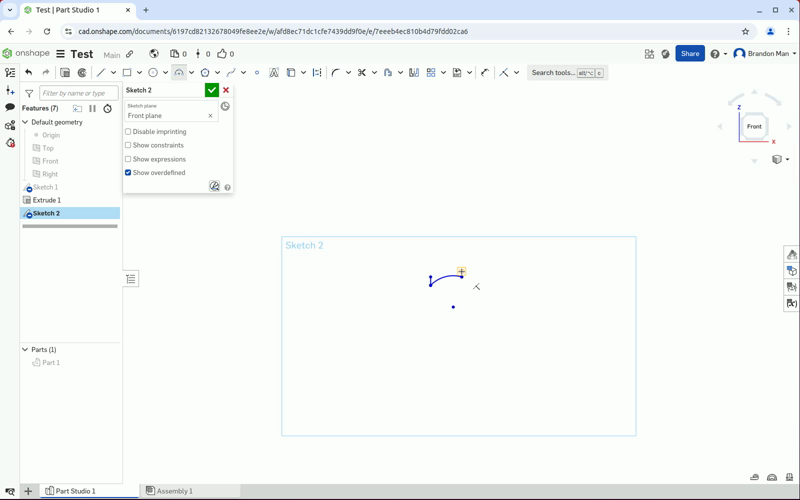
scroll(6)
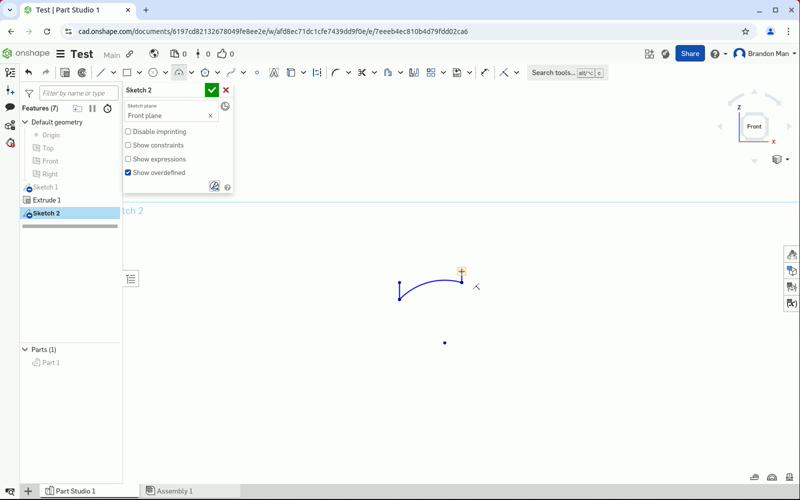
click(461, 271)
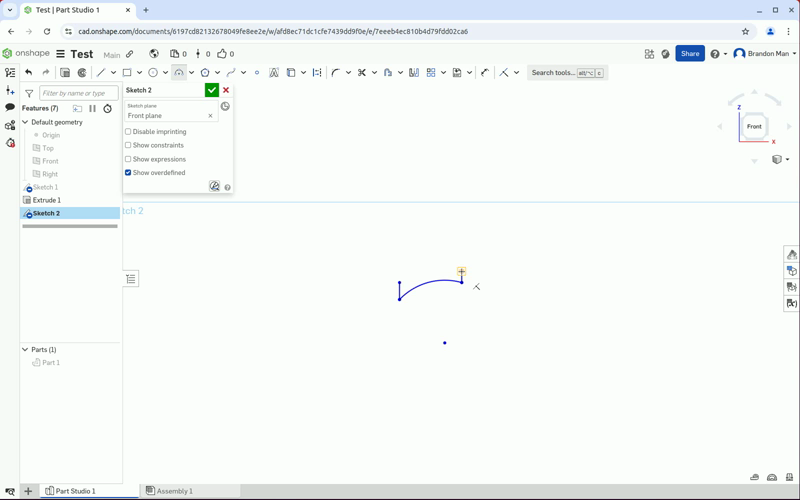
scroll(-6)
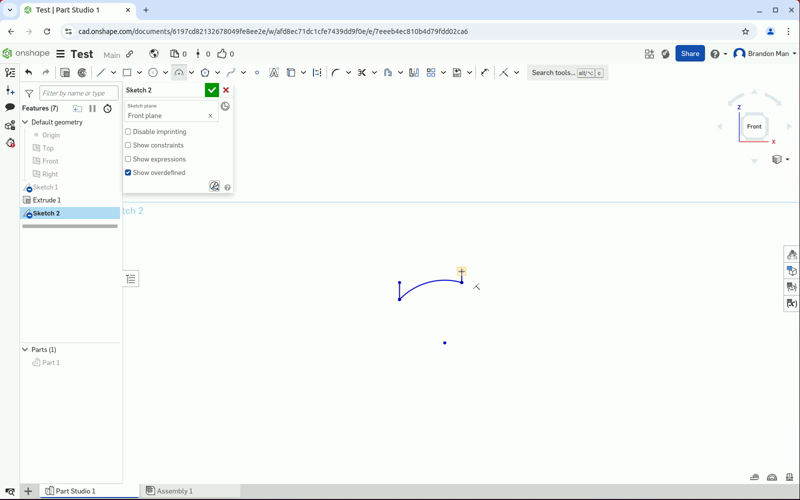
scroll(-6)
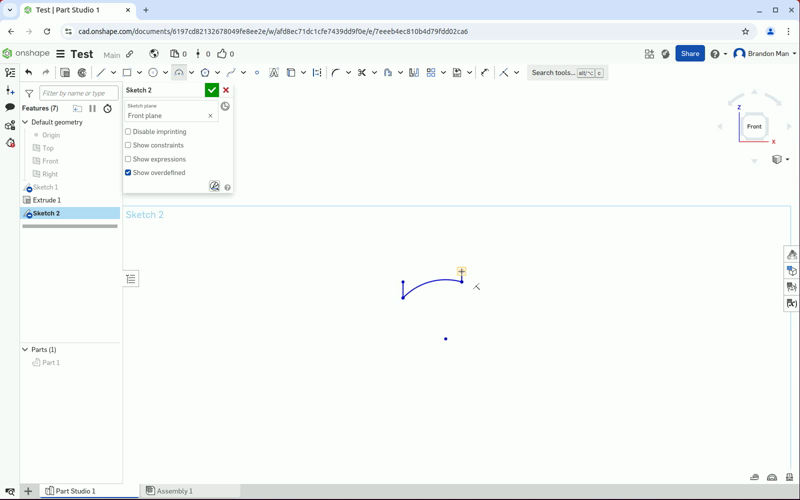
scroll(-6)
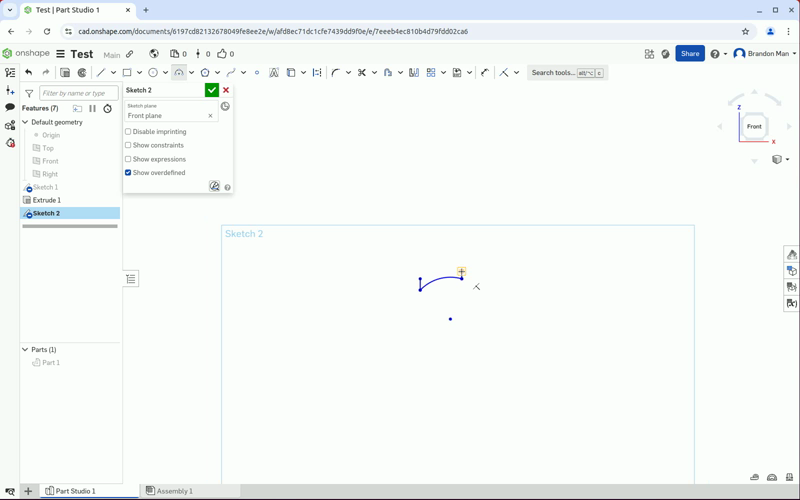
scroll(-6)
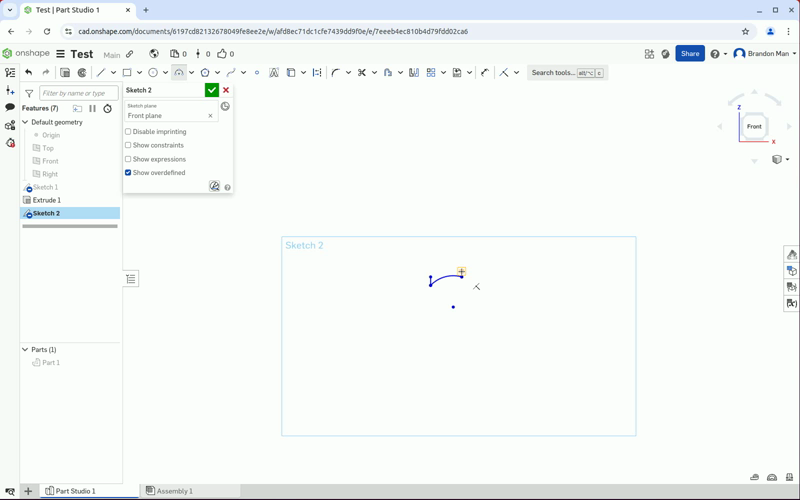
scroll(-6)
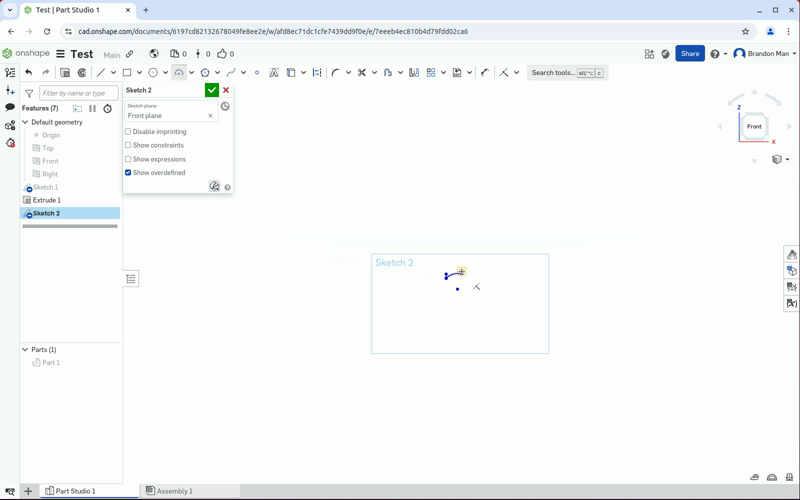
scroll(-6)
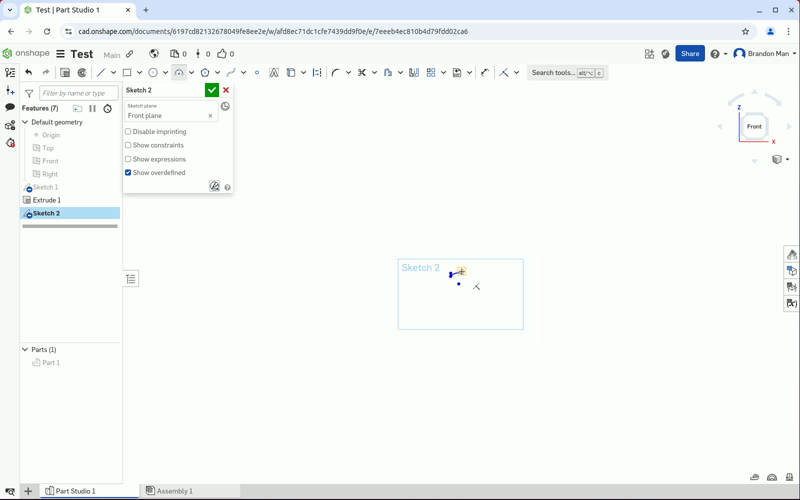
scroll(-6)
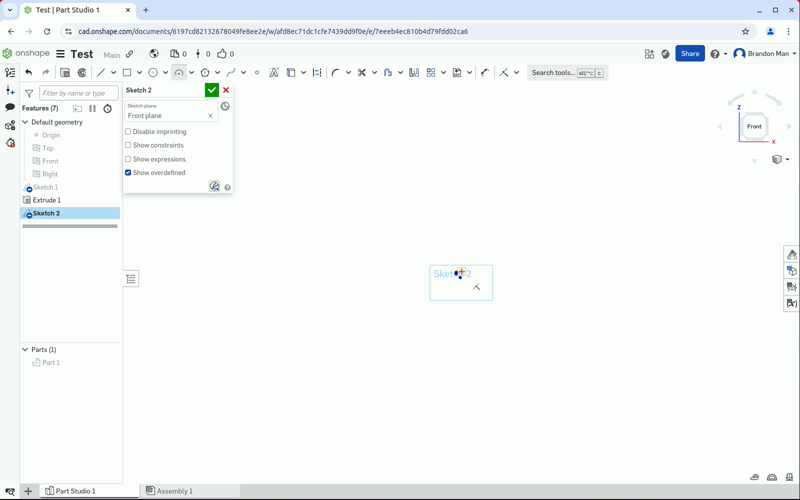
mouse_move(456, 272)
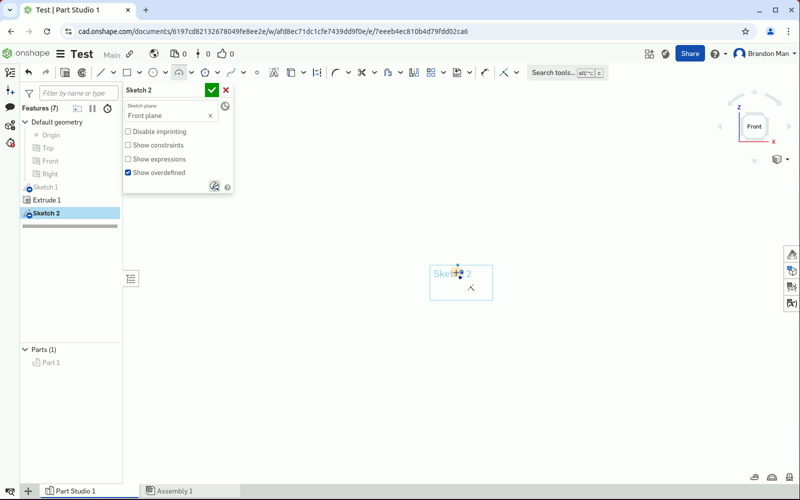
scroll(6)
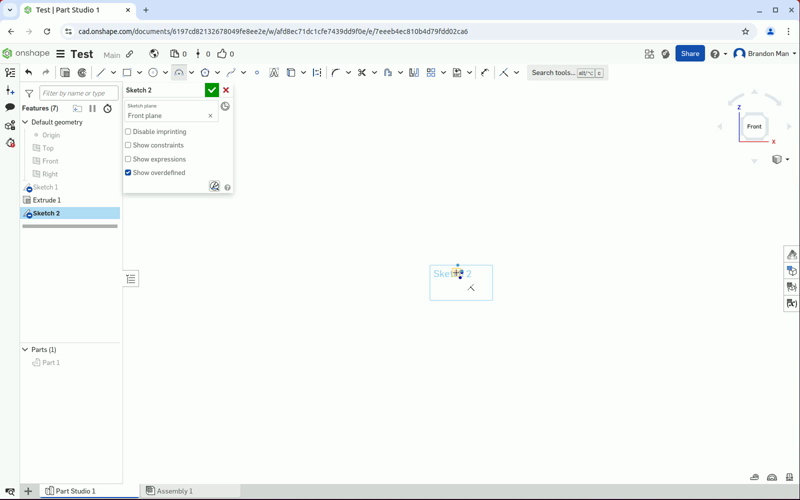
scroll(6)
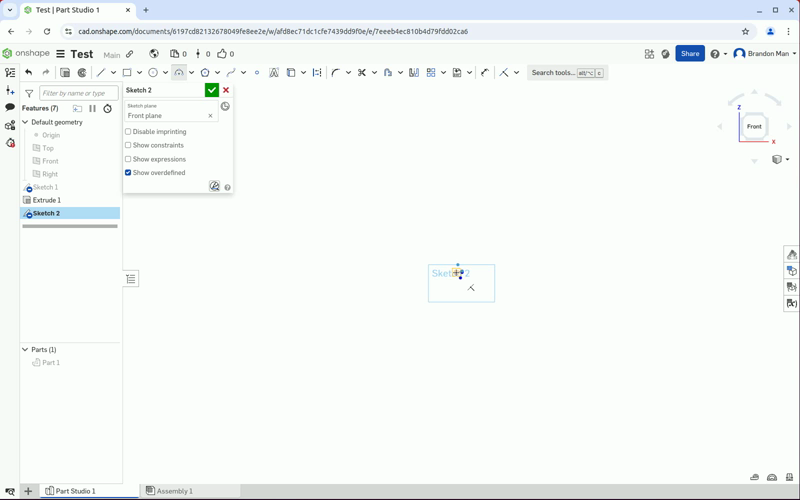
scroll(6)
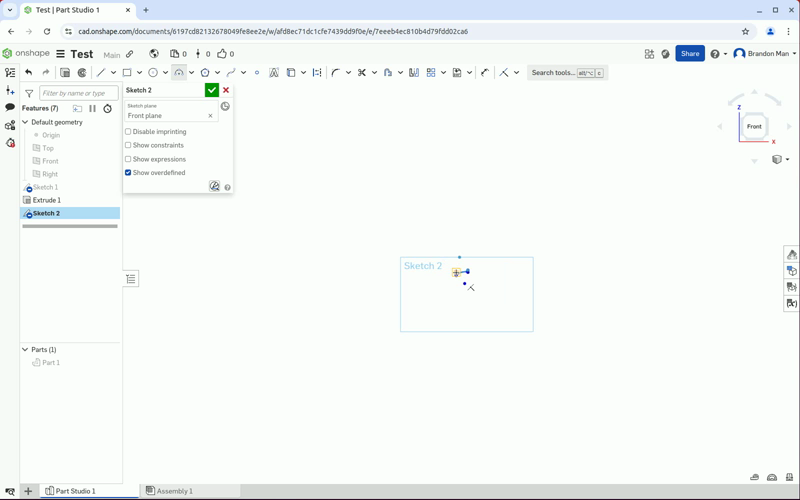
scroll(6)
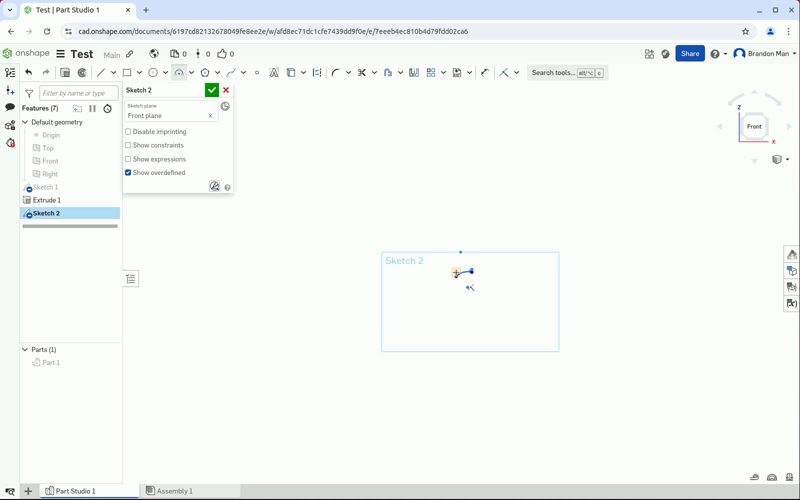
scroll(6)
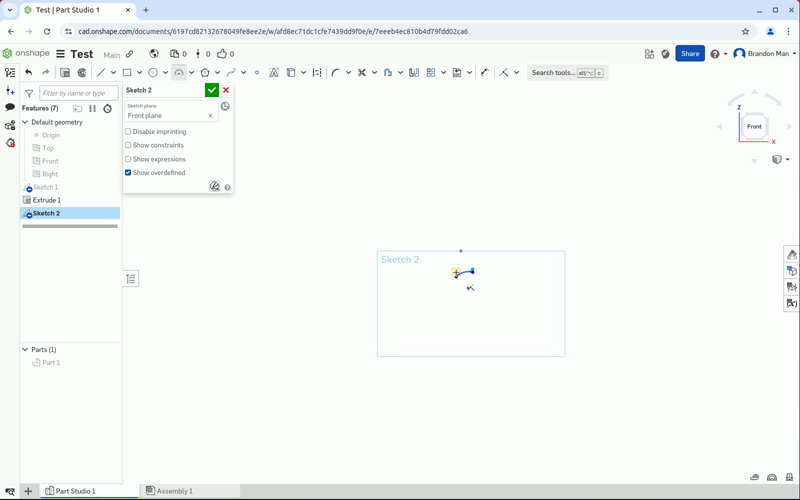
scroll(6)
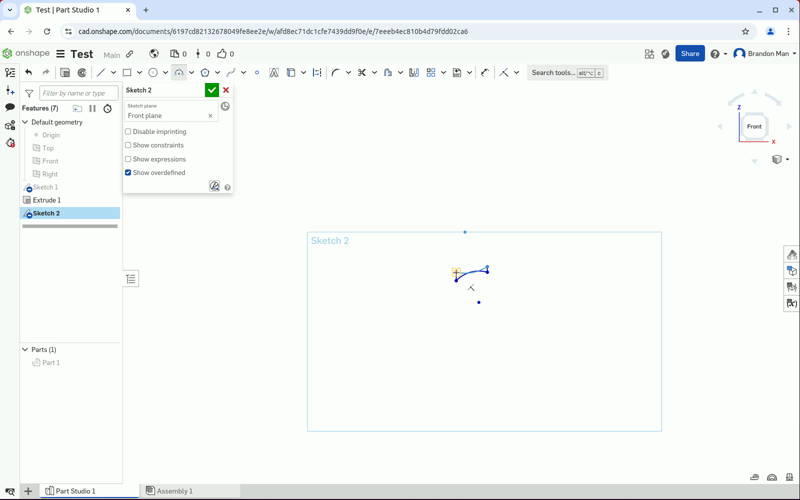
scroll(6)
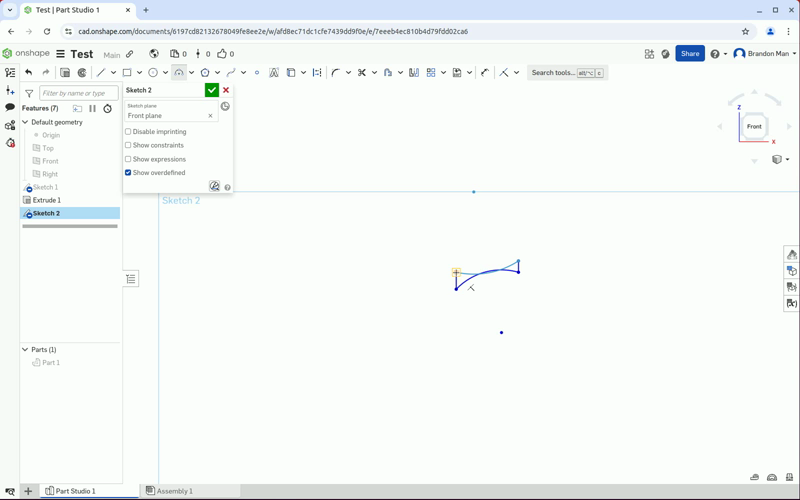
click(456, 272)
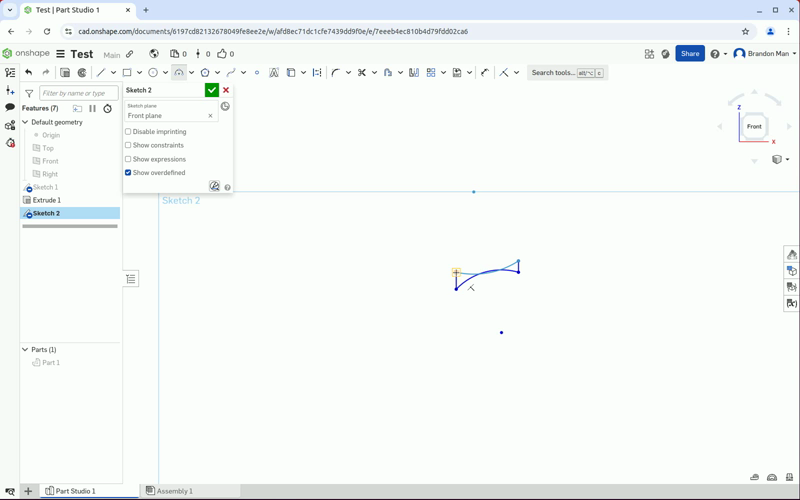
scroll(-6)
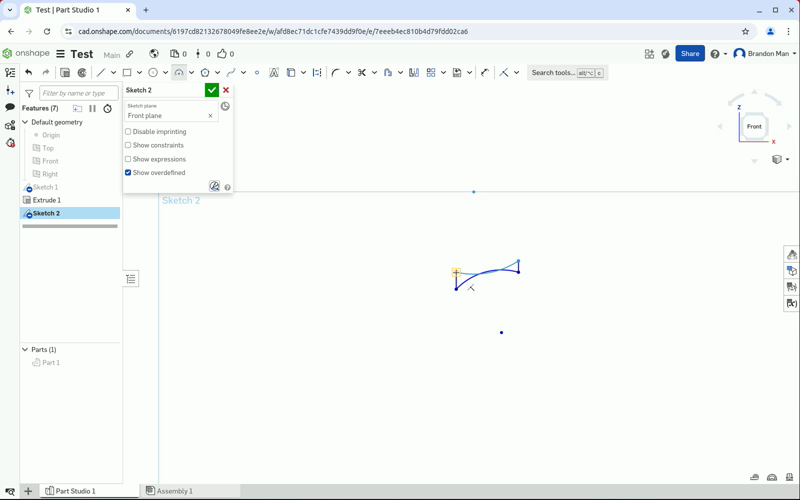
scroll(-6)
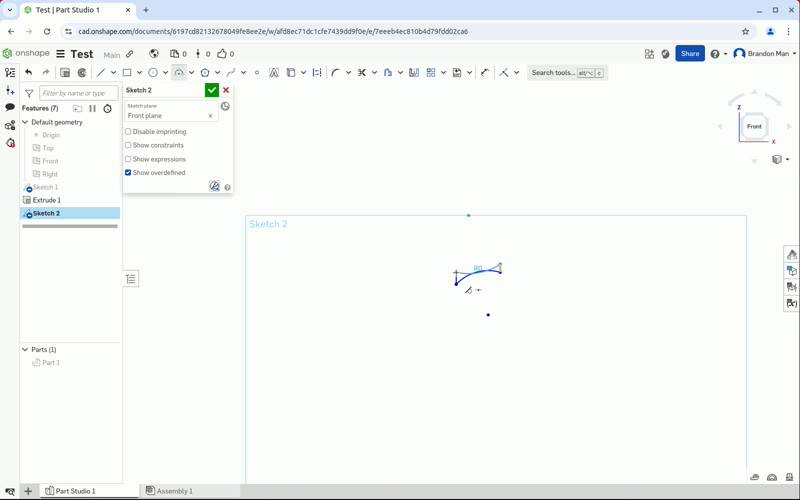
scroll(-6)
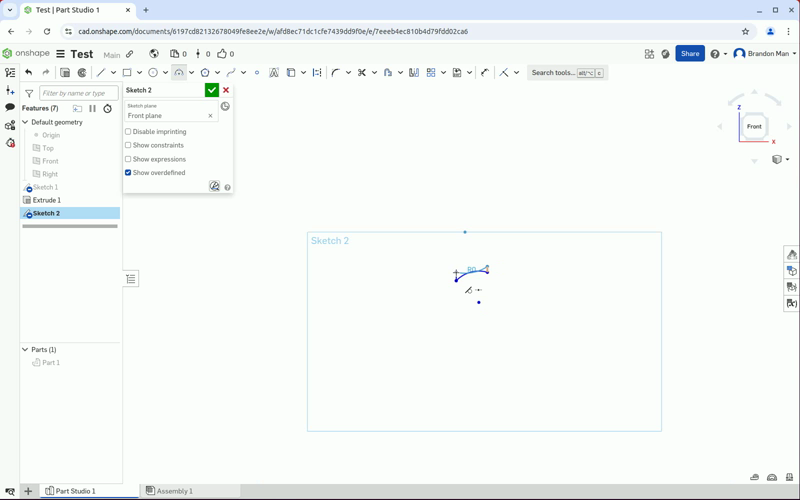
scroll(-6)
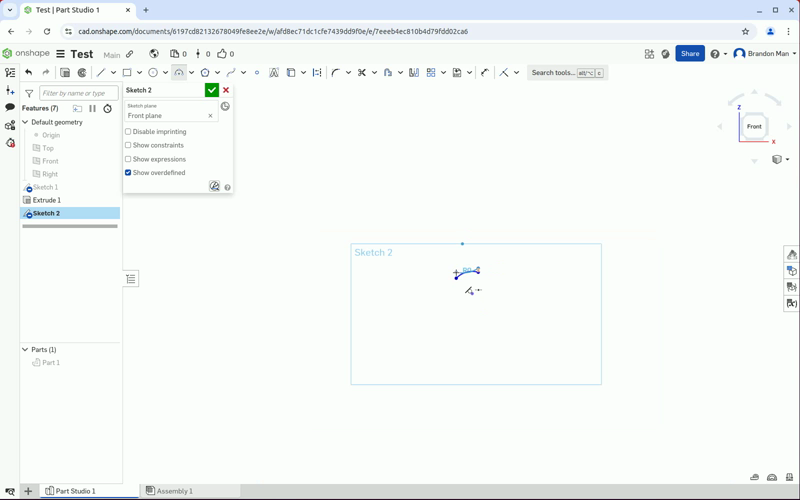
scroll(-6)
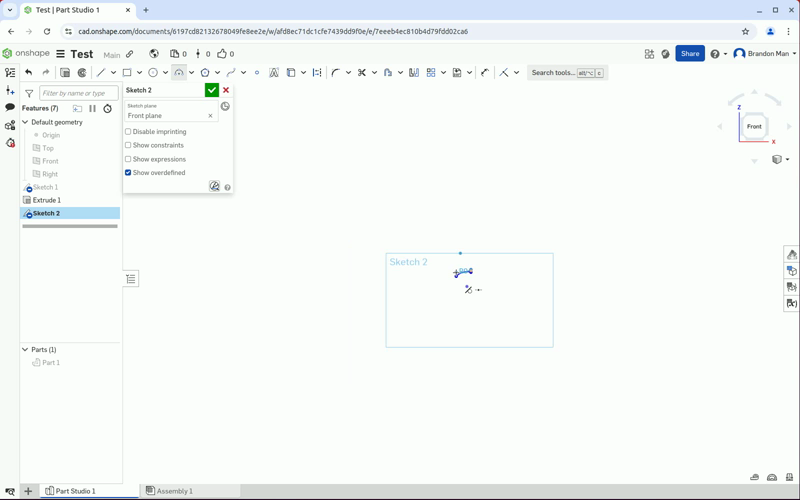
scroll(-6)
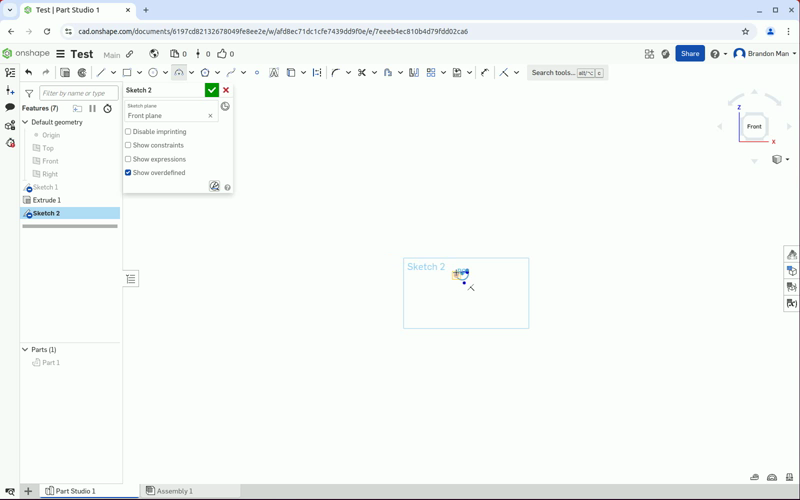
scroll(-6)
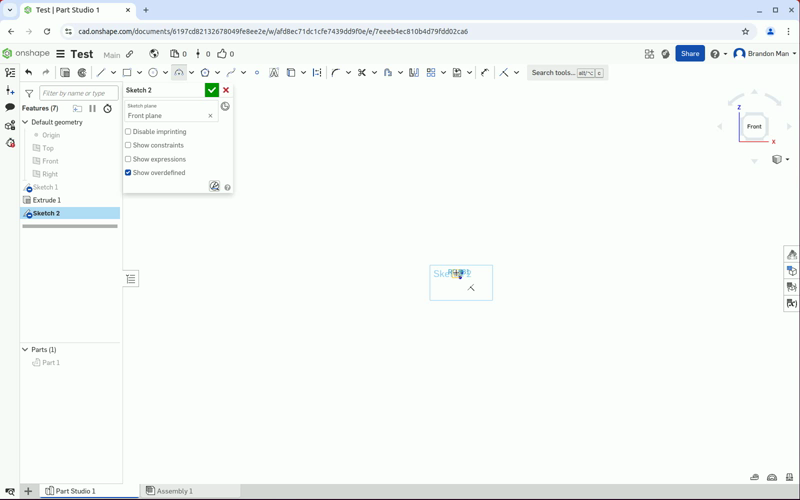
key_down(shift)
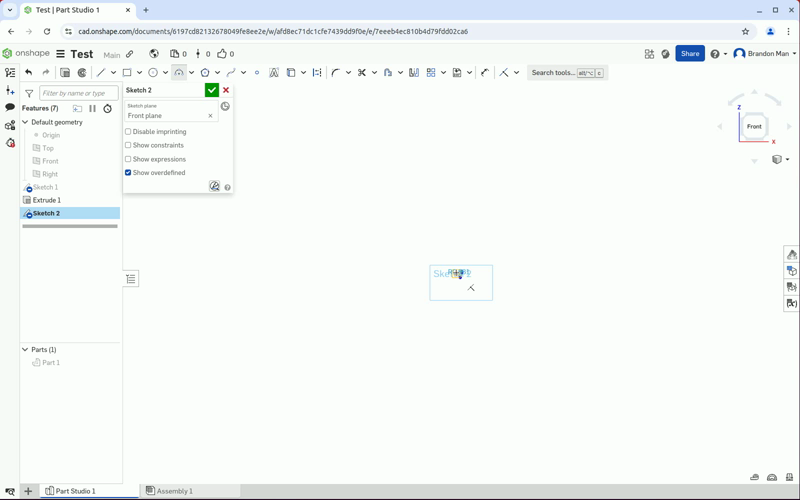
mouse_move(458, 270)
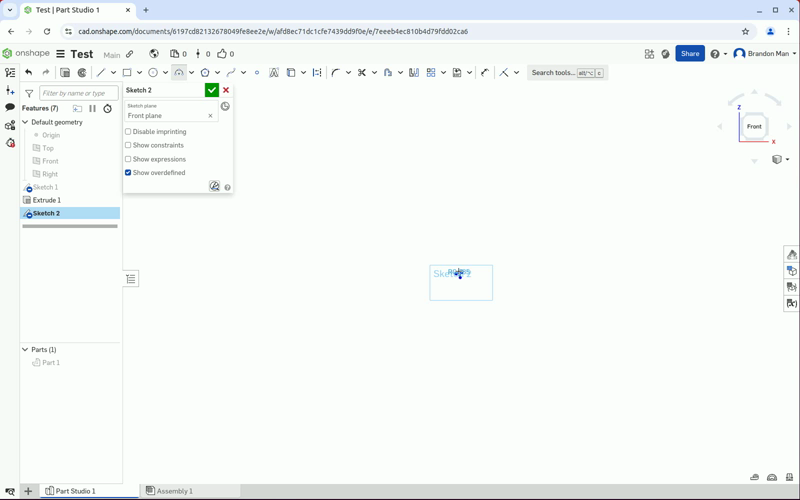
scroll(6)
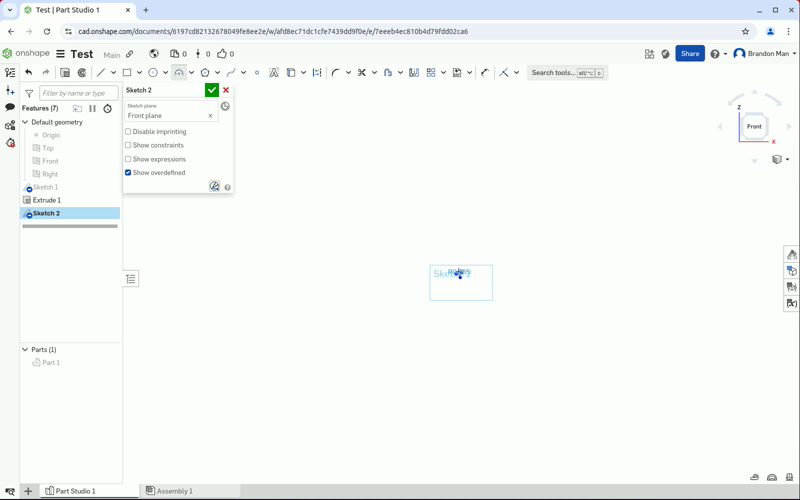
scroll(6)
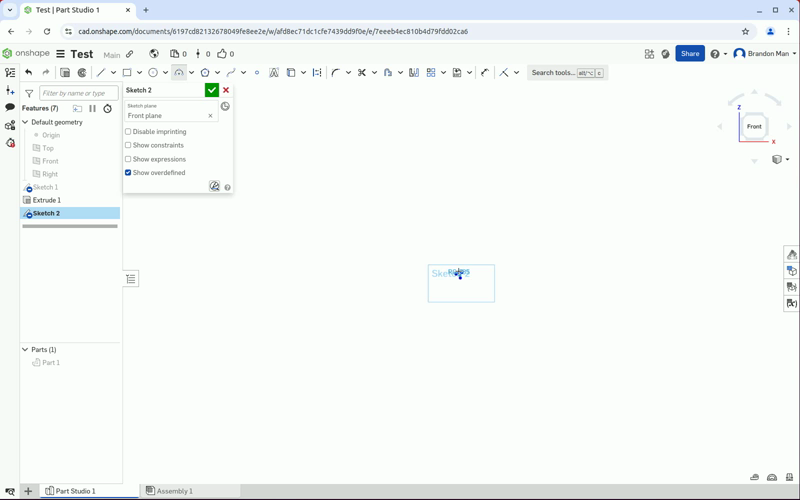
scroll(6)
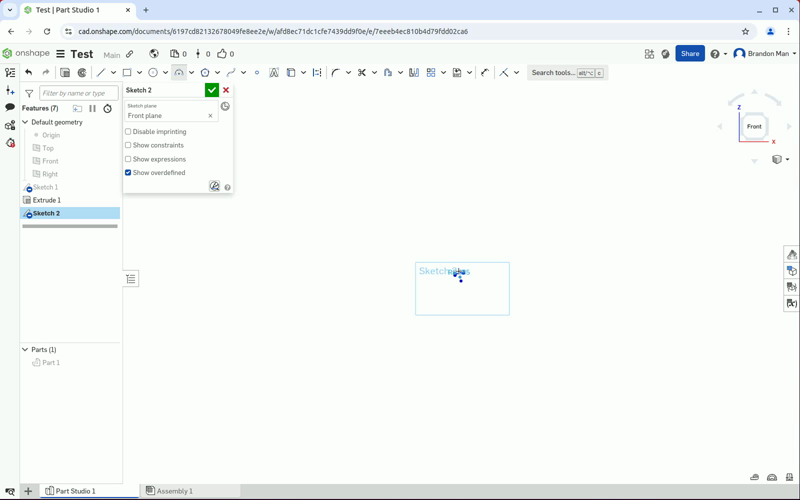
scroll(6)
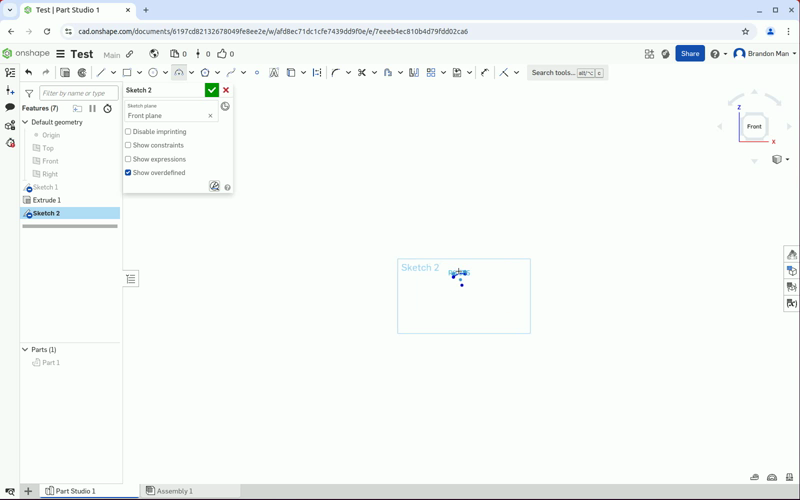
scroll(6)
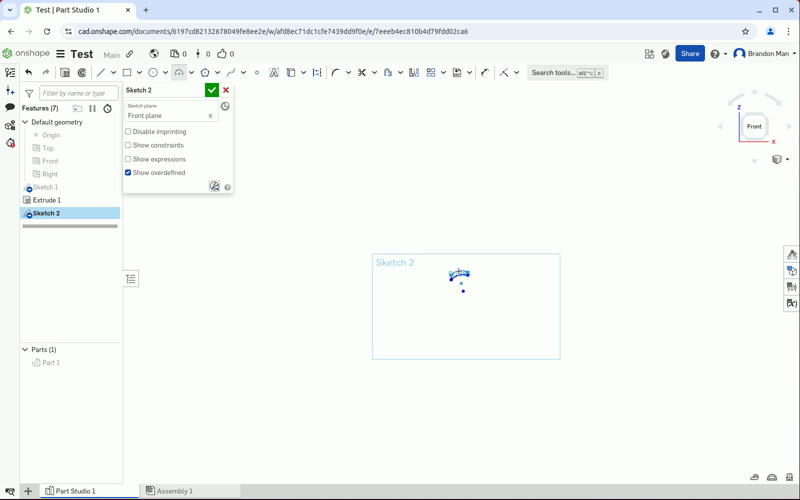
scroll(6)
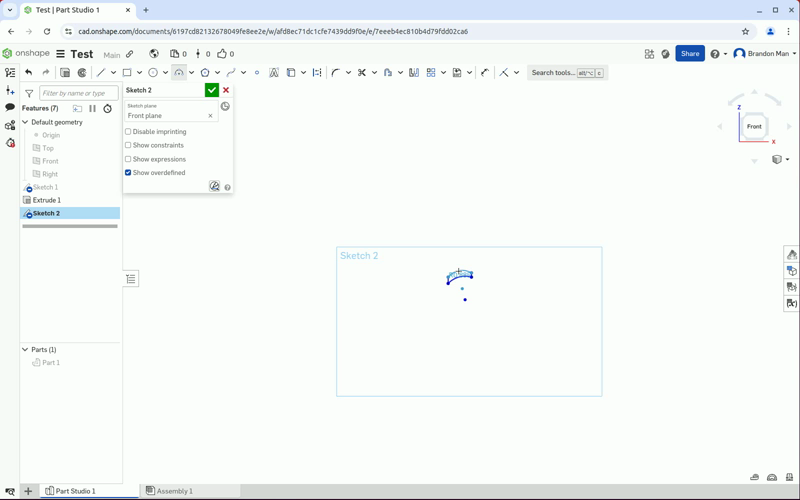
scroll(6)
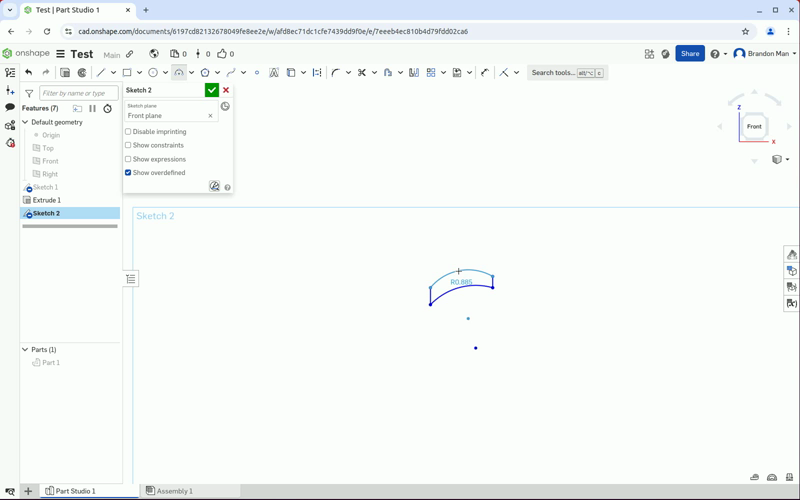
click(458, 270)
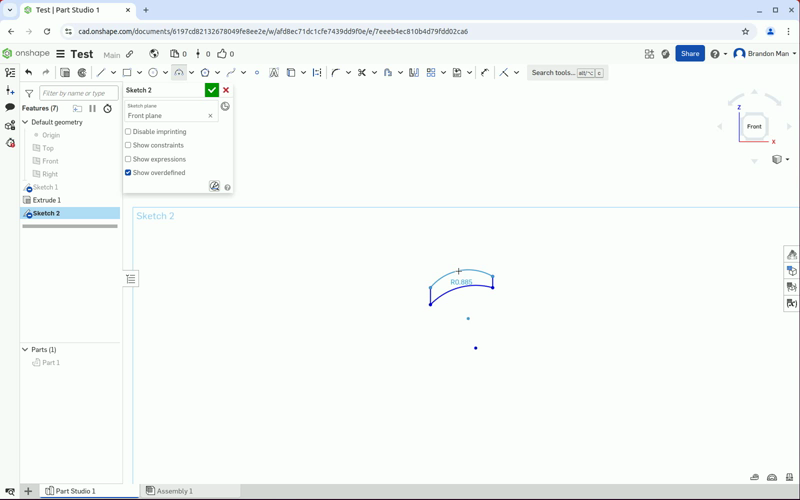
scroll(-6)
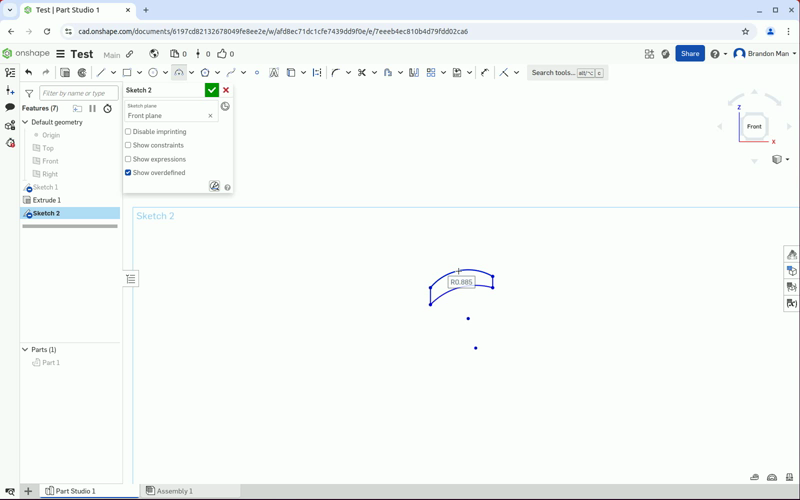
scroll(-6)
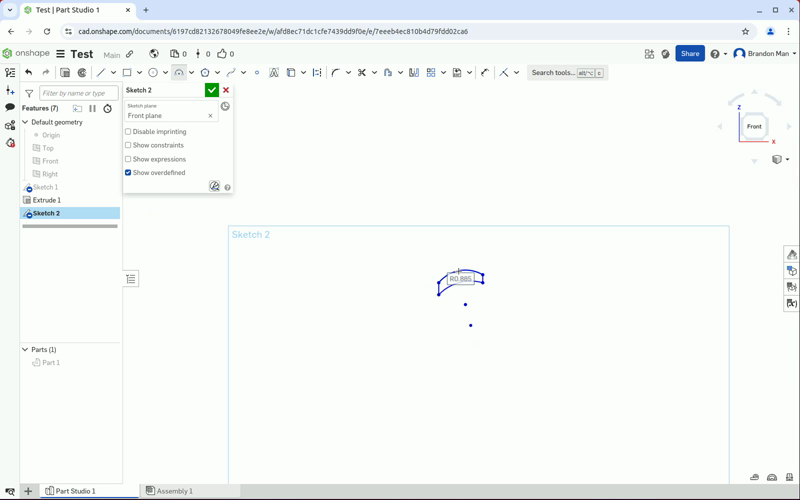
scroll(-6)
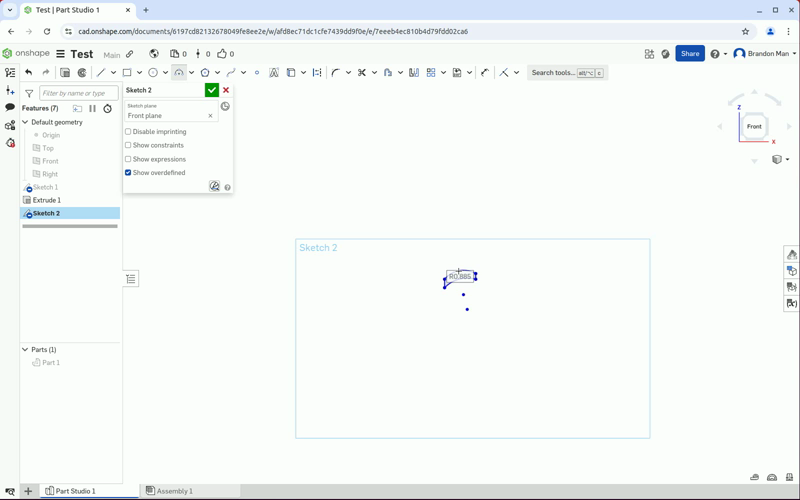
scroll(-6)
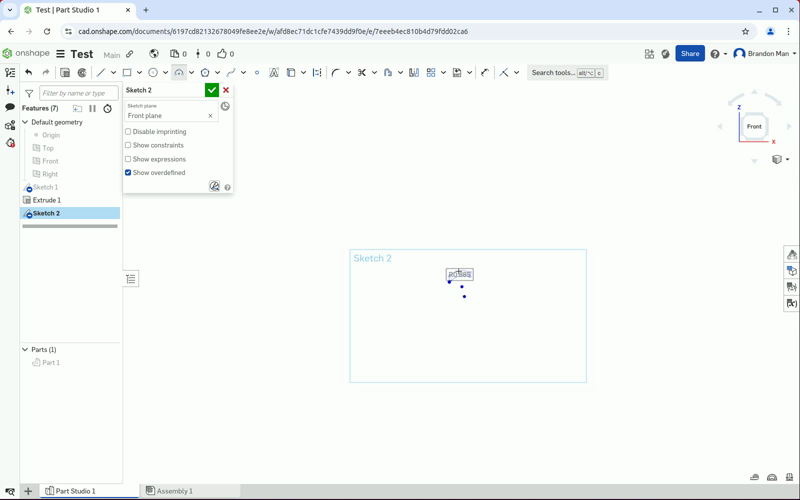
scroll(-6)
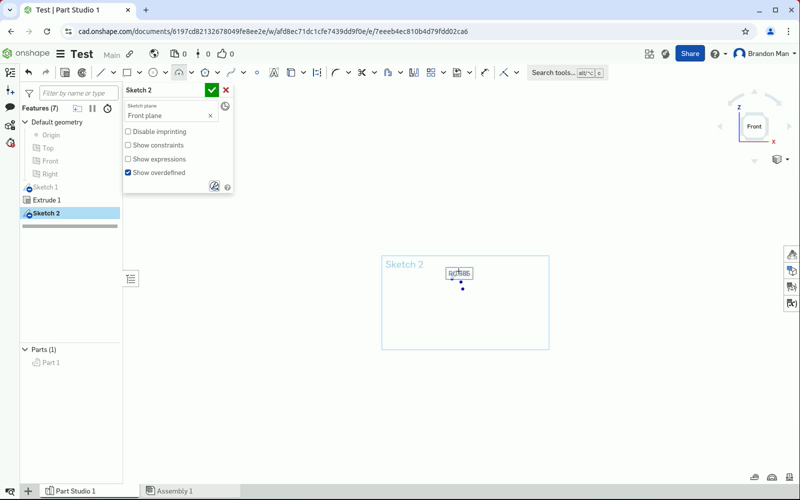
scroll(-6)
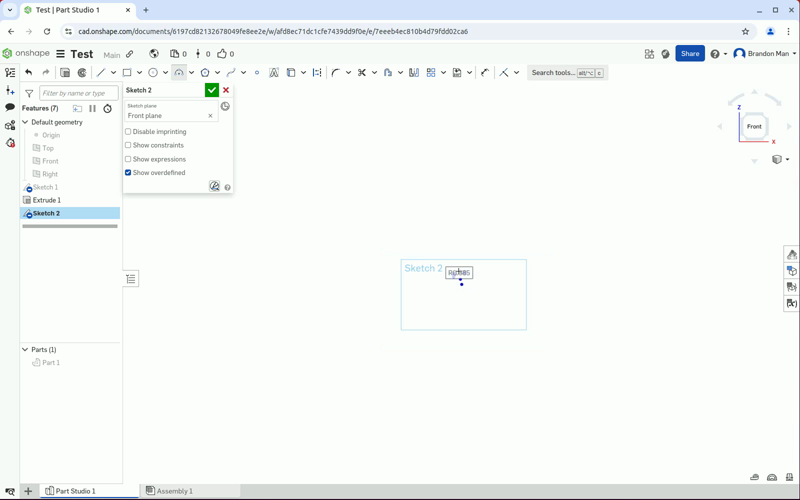
scroll(-6)
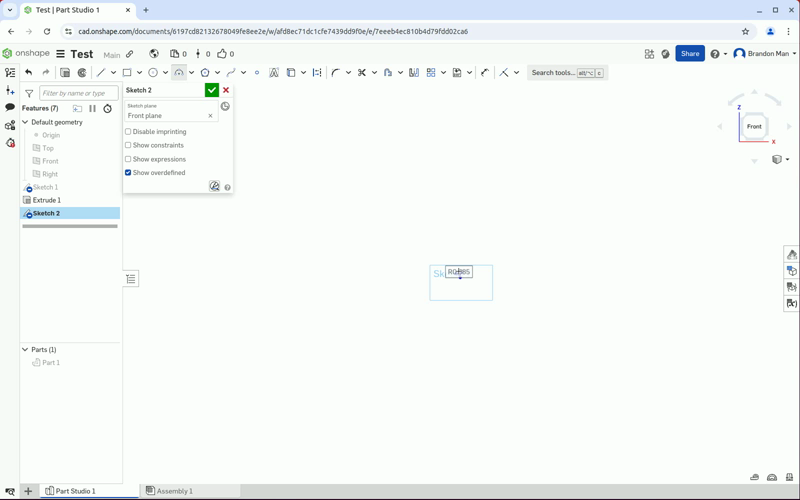
key_up(shift)
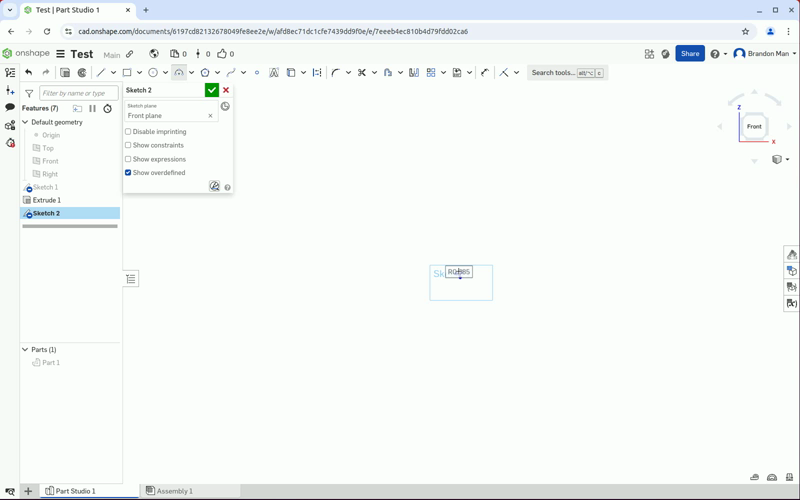
key(esc)
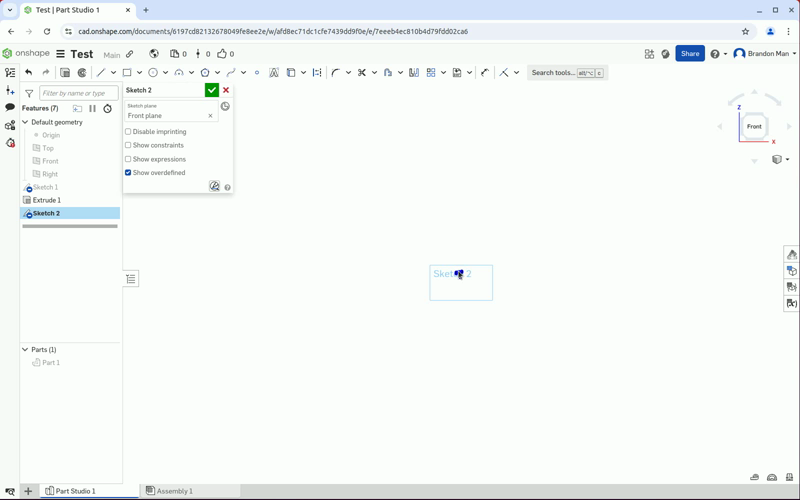
mouse_move(457, 272)
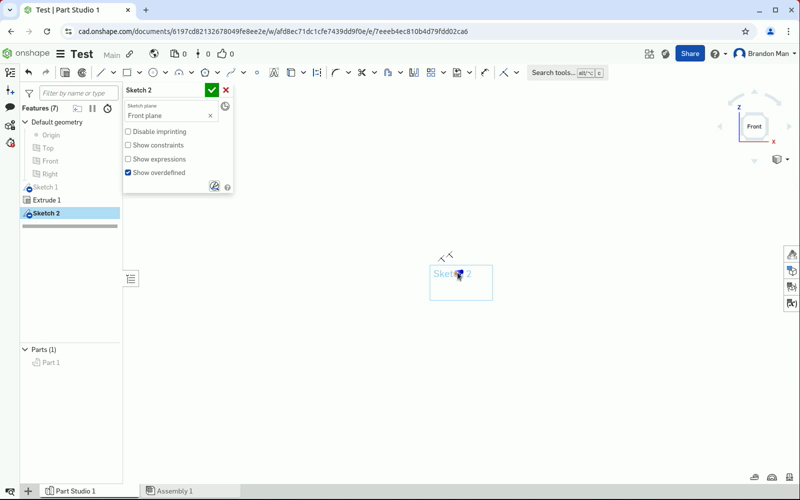
scroll(6)
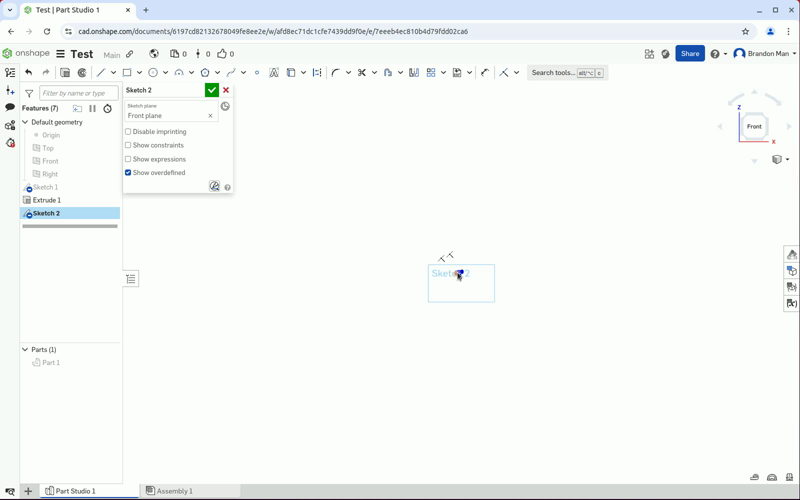
scroll(6)
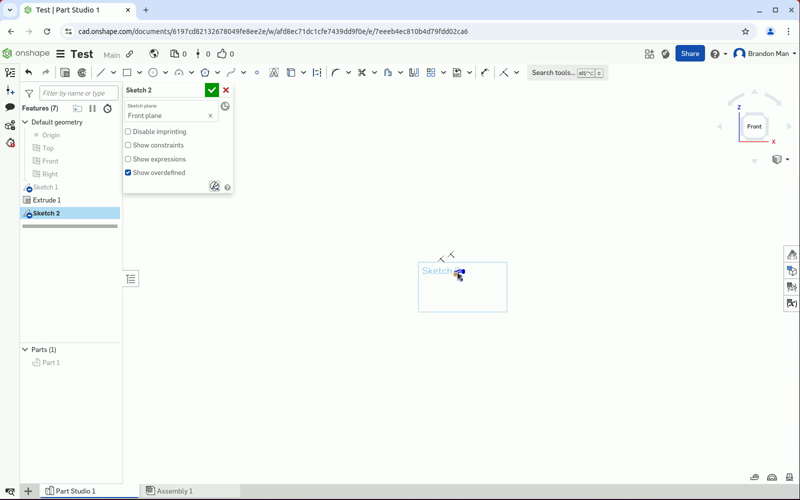
scroll(6)
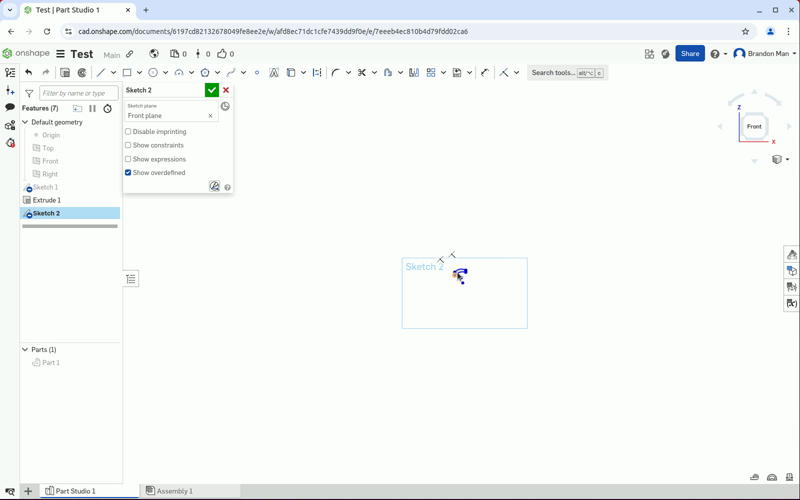
scroll(6)
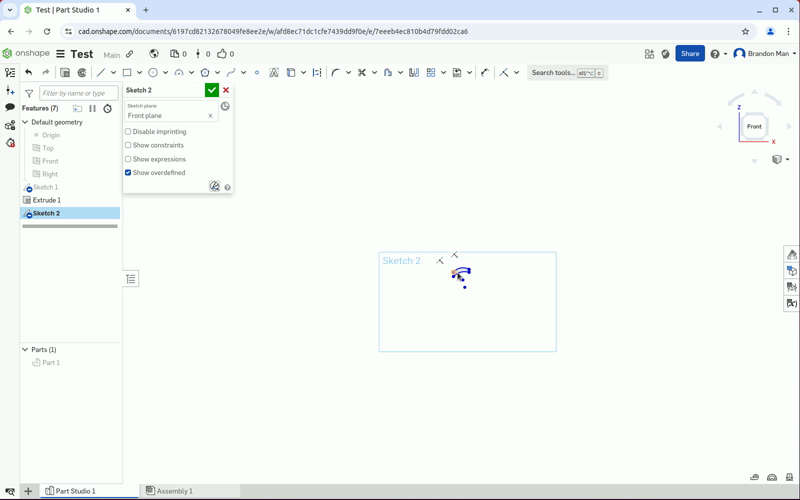
scroll(6)
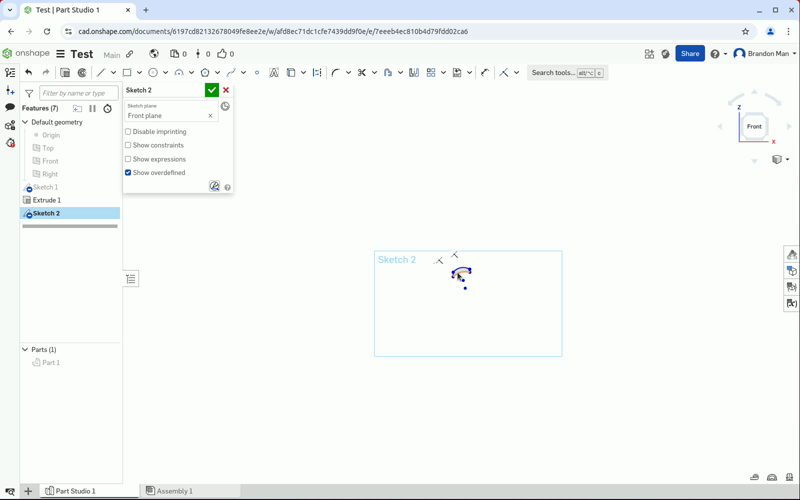
scroll(6)
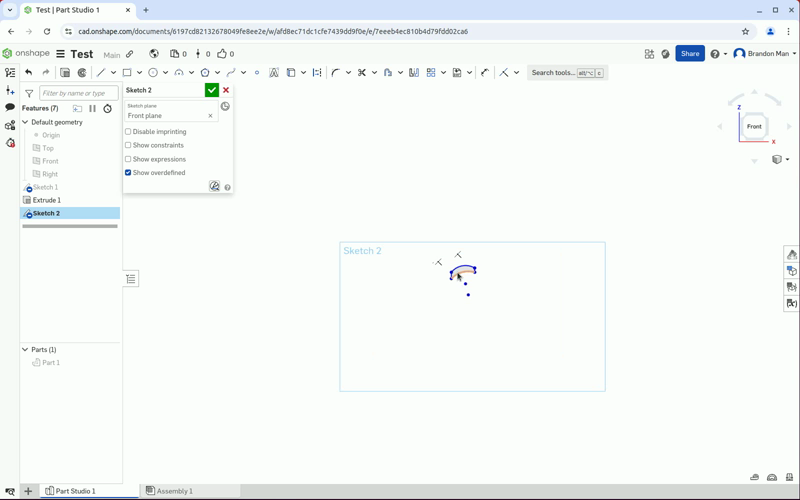
scroll(6)
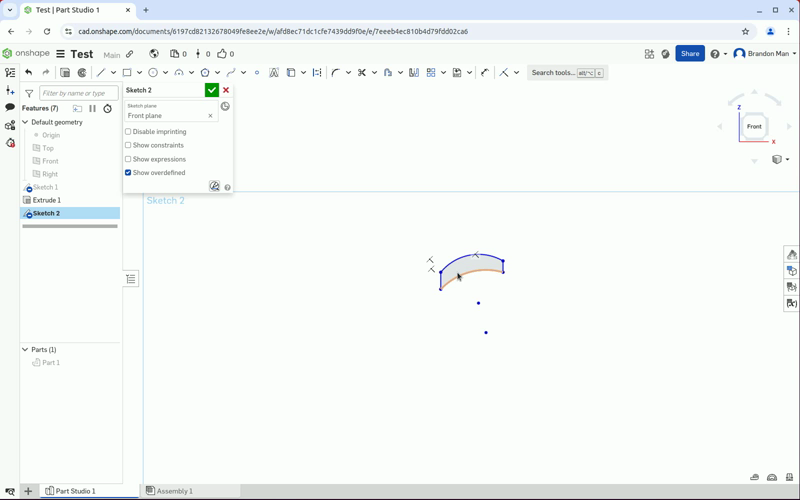
click(457, 272)
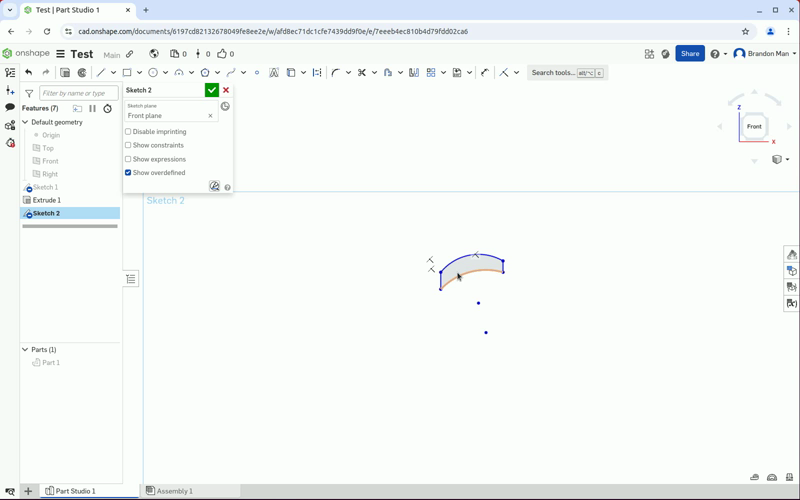
scroll(-6)
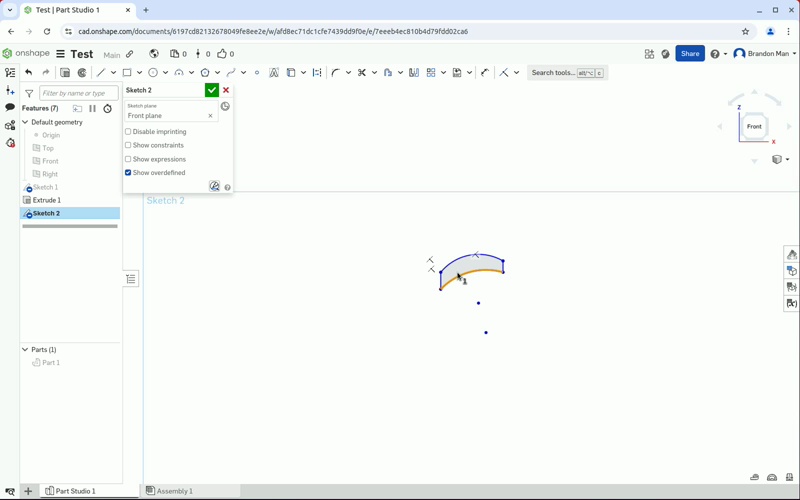
scroll(-6)
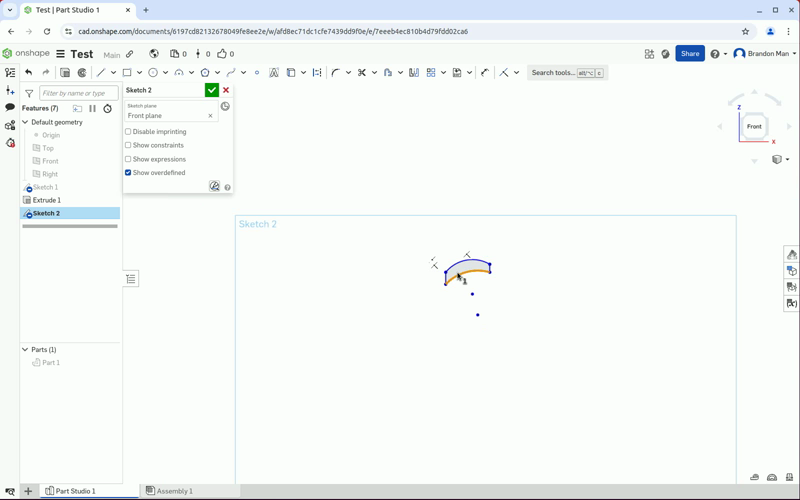
scroll(-6)
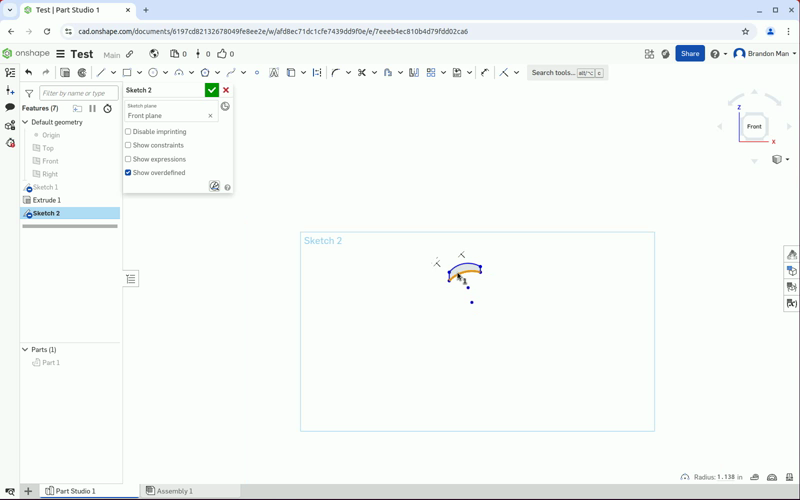
scroll(-6)
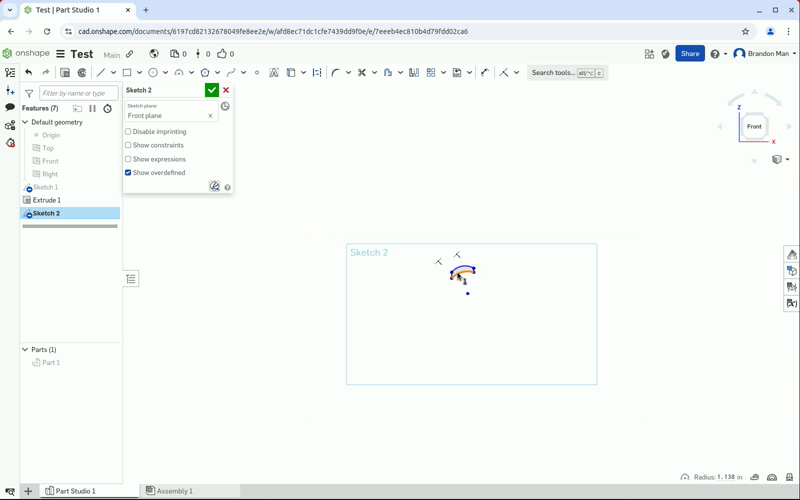
scroll(-6)
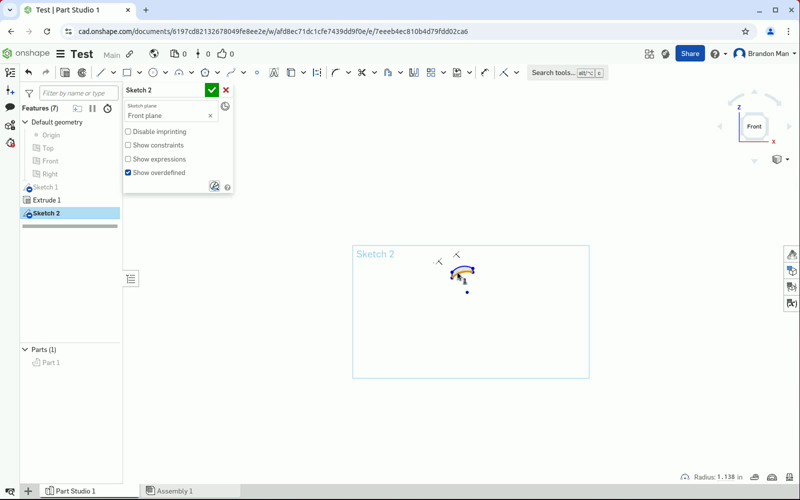
scroll(-6)
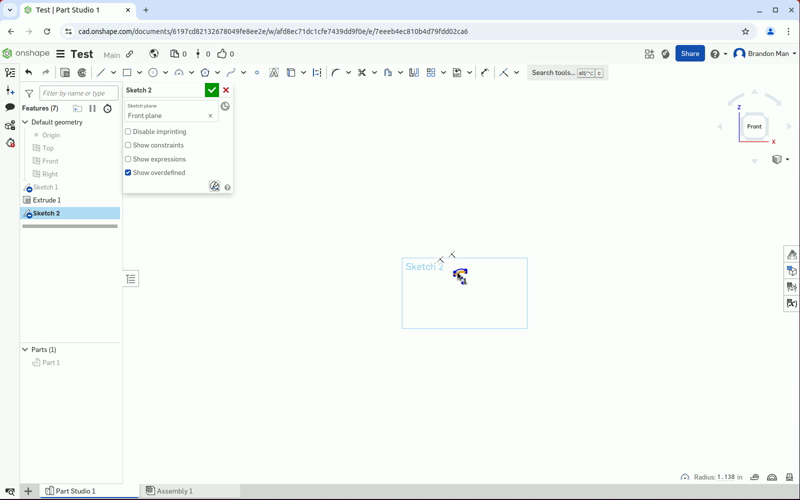
scroll(-6)
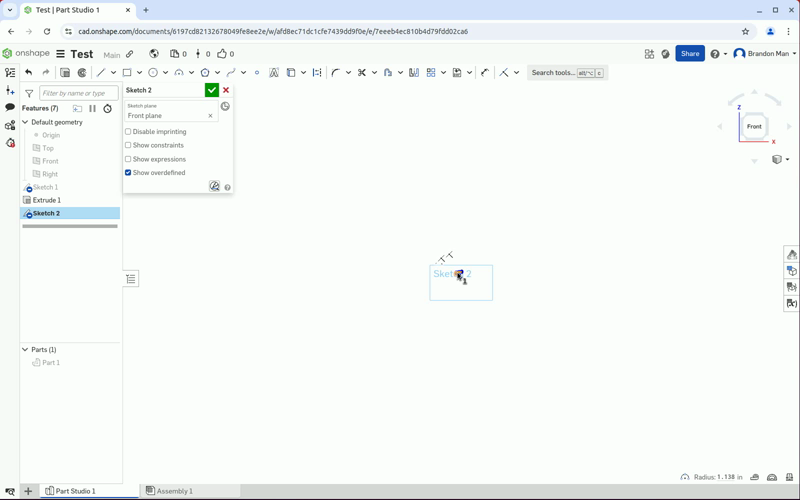
mouse_move(73, 352)
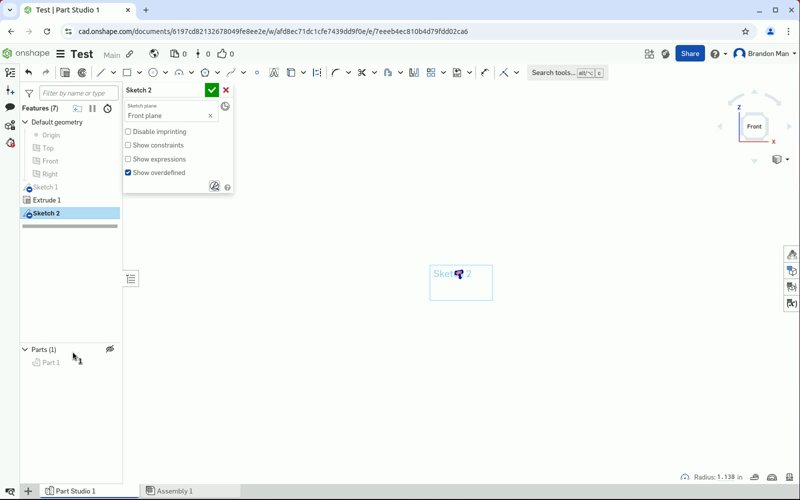
key(shift+y)
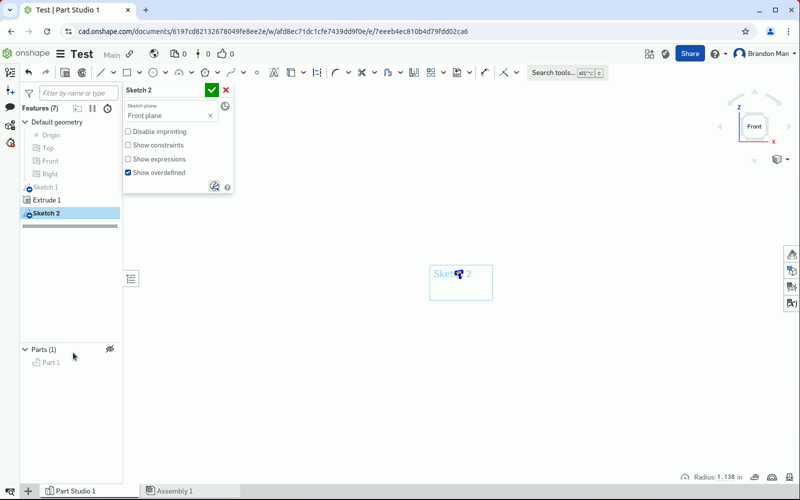
key(shift+e)
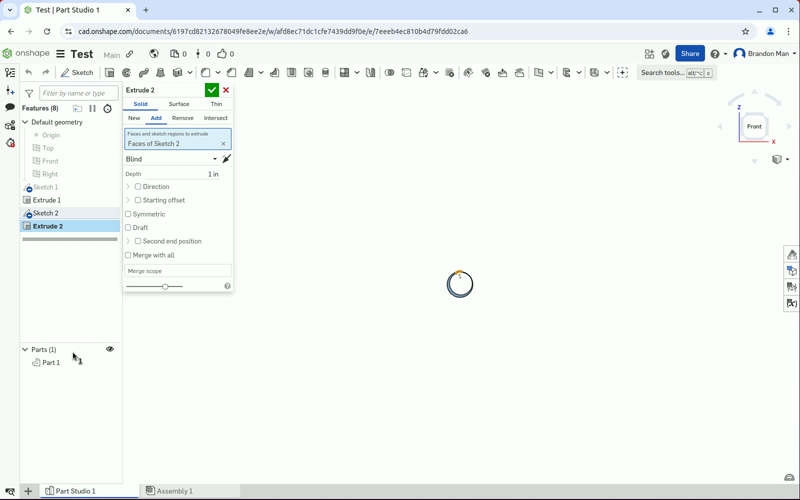
mouse_move(143, 106)
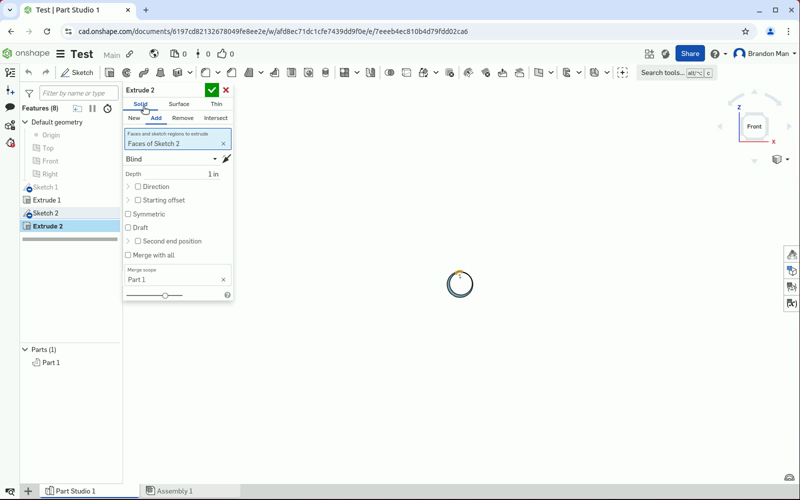
click(143, 106)
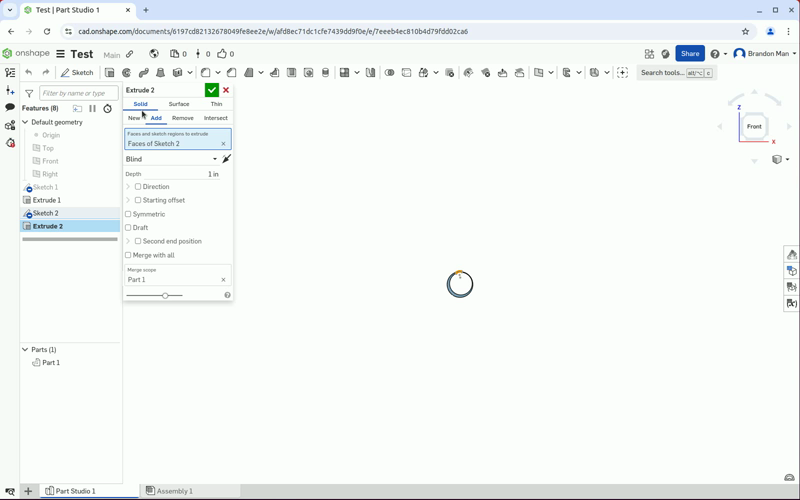
mouse_move(137, 120)
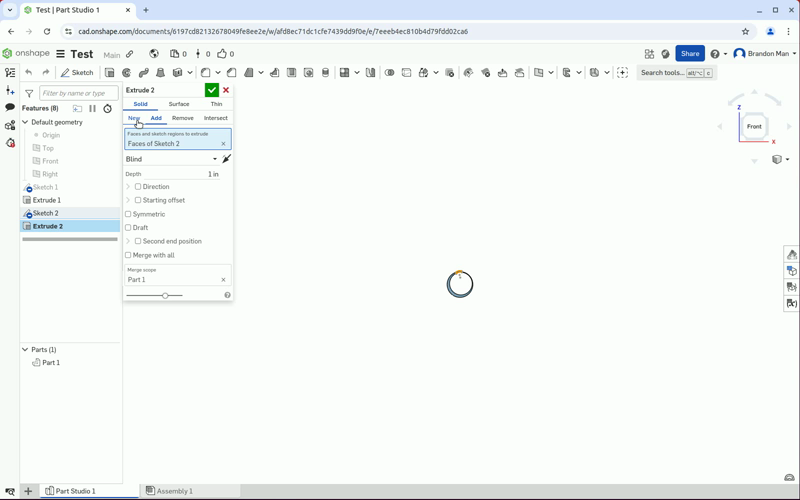
click(137, 120)
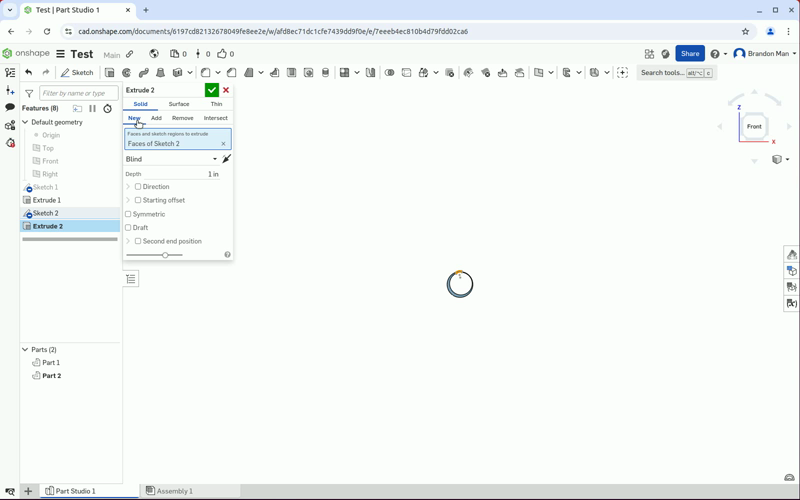
key(tab, 4)
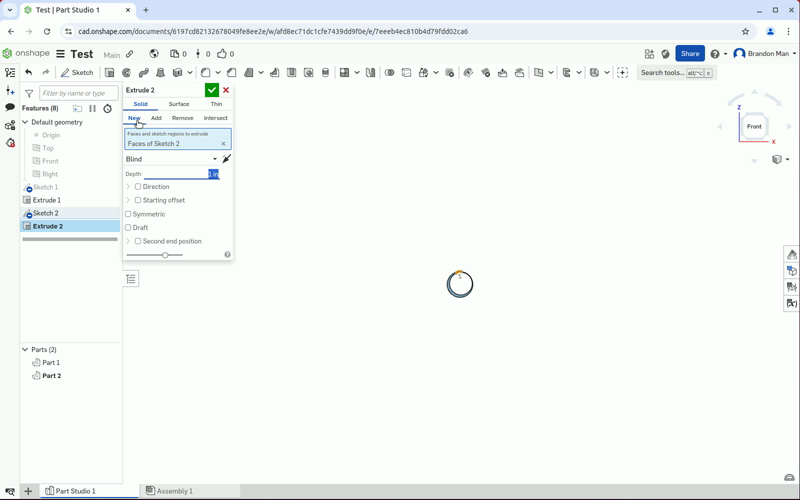
text(22.868)
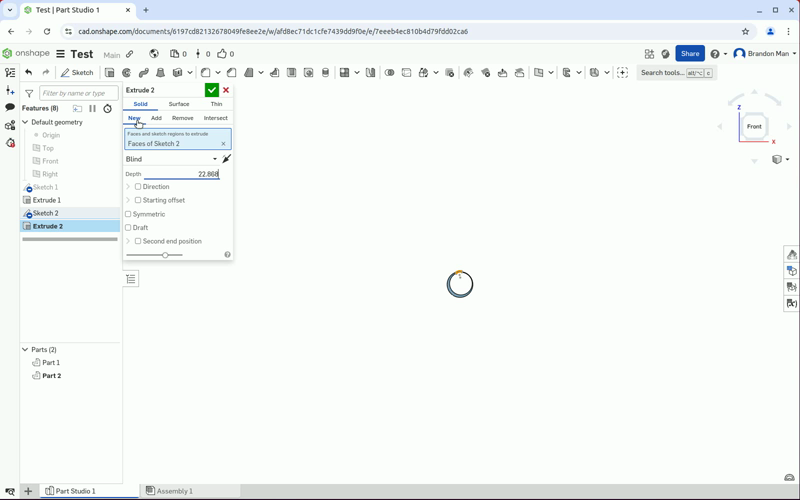
key(enter)
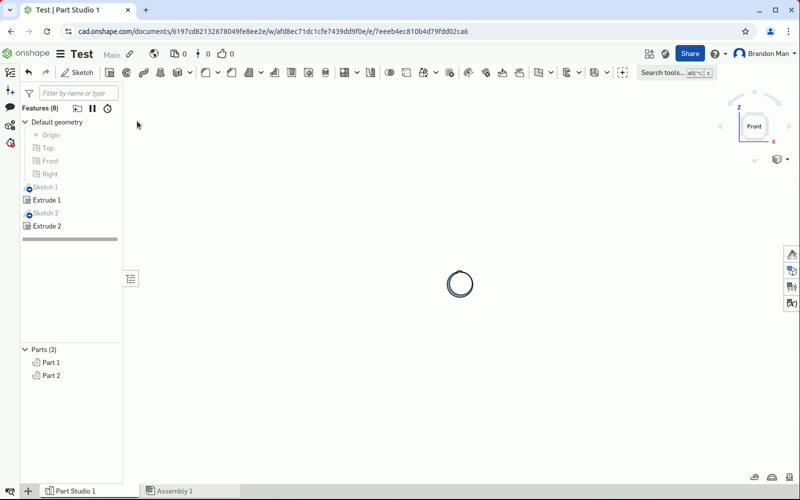
key(shift+h)
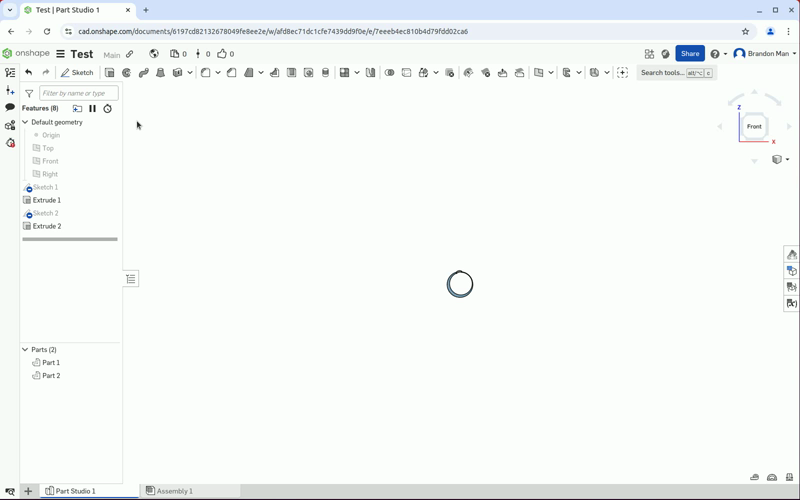
key(shift+h)
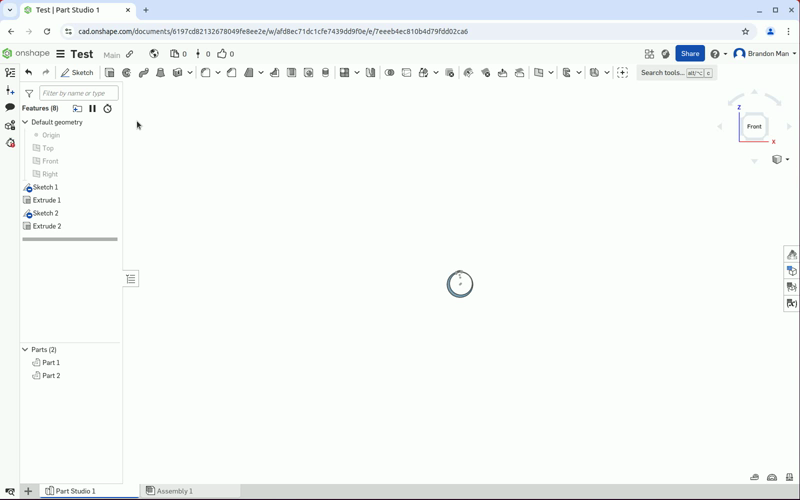
key(shift+7)
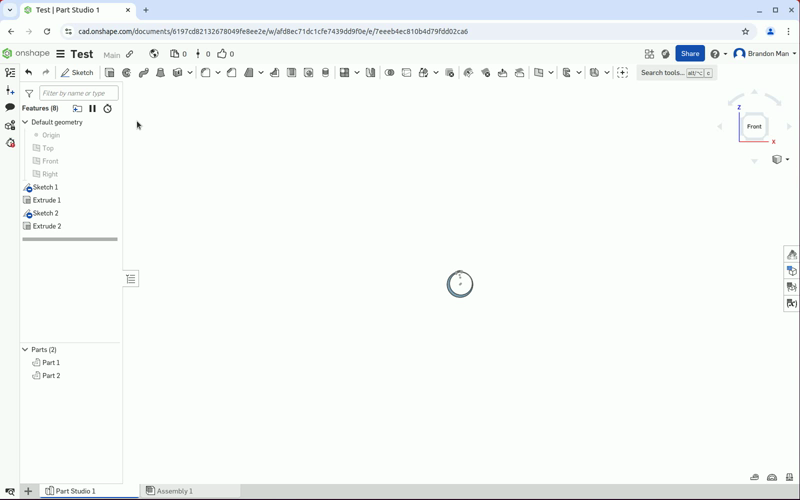
key(left, 2)
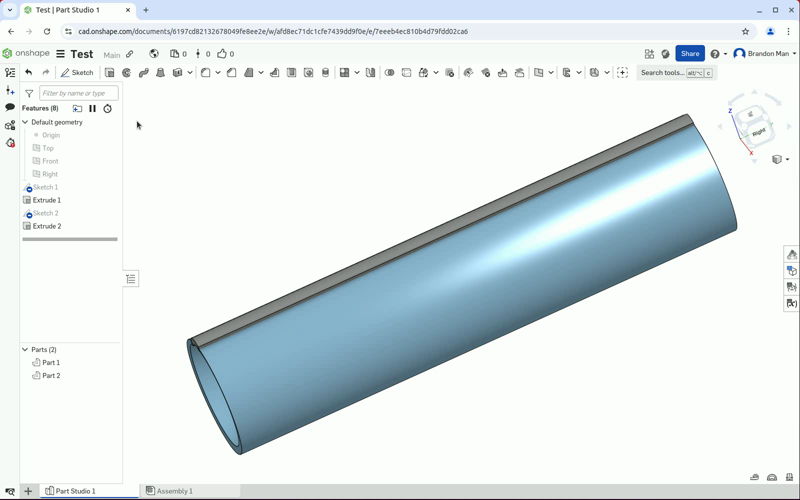
key(down, 2)
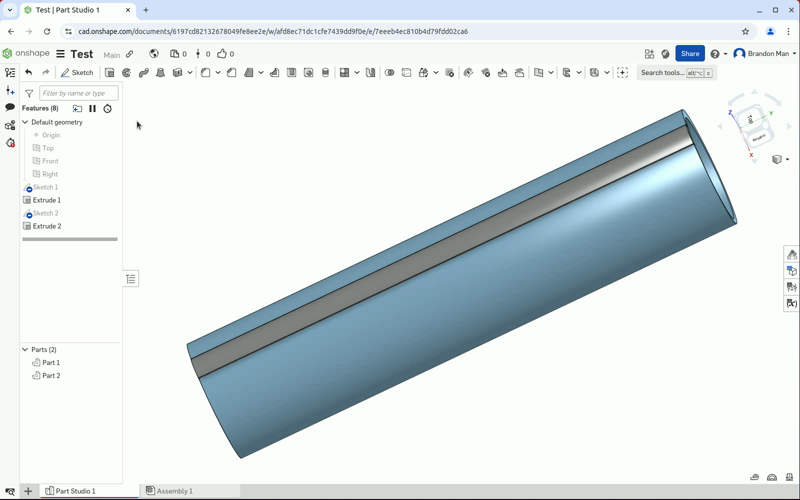
key(up, 2)
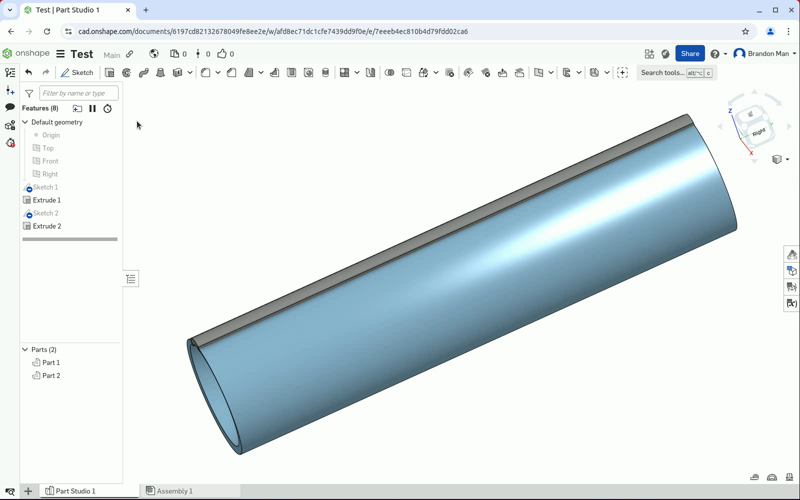
key(right, 2)
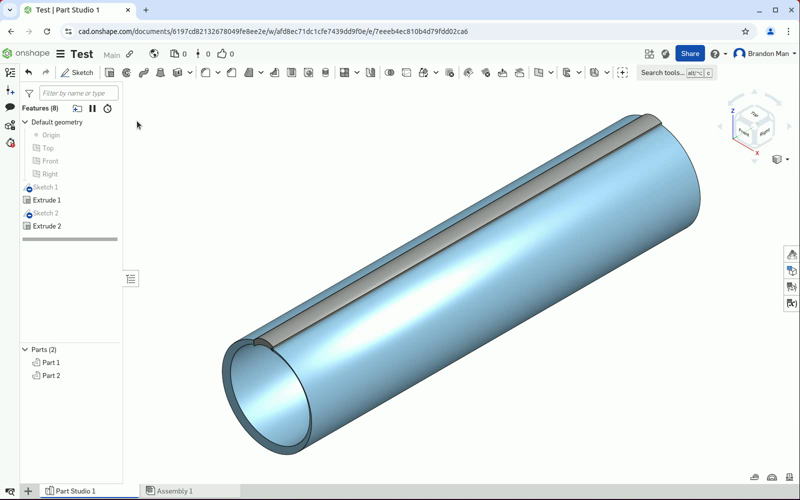
mouse_move(73, 189)
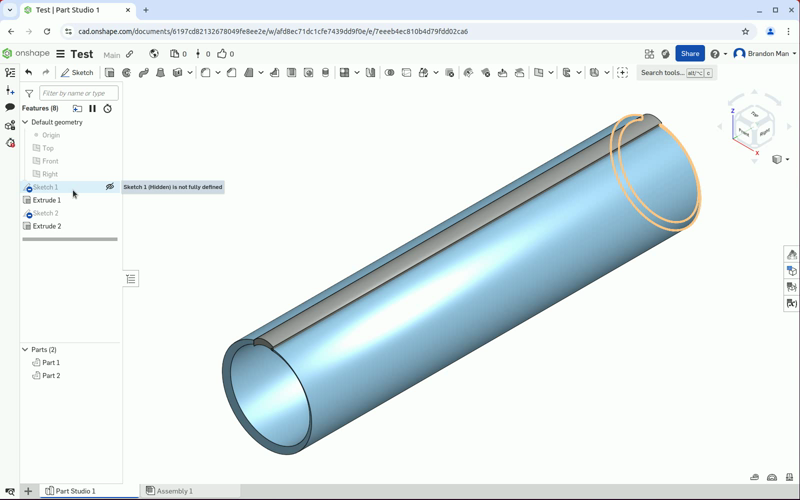
click(73, 189)